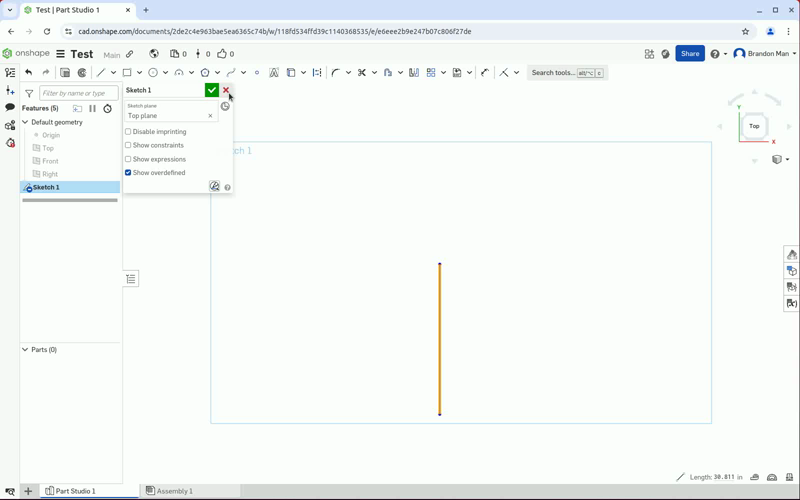
key(shift+h)
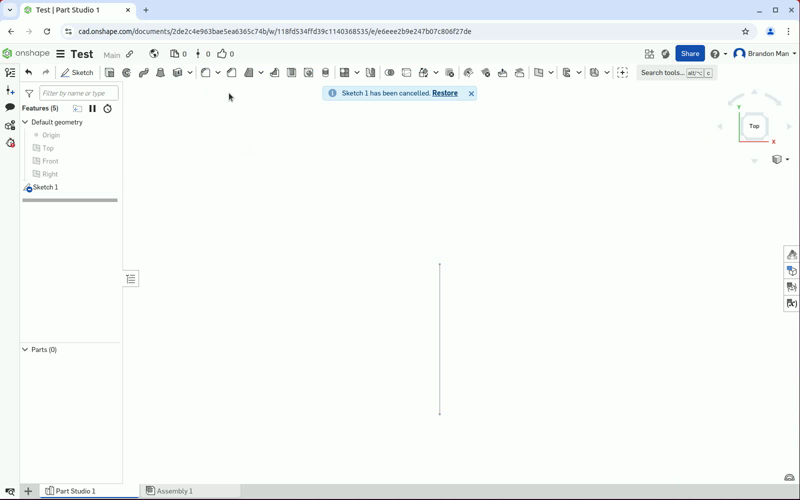
key(shift+s)
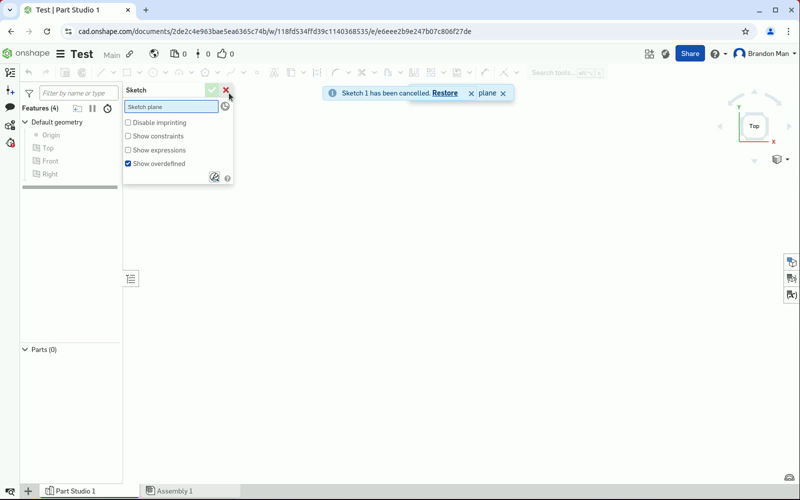
mouse_move(73, 150)
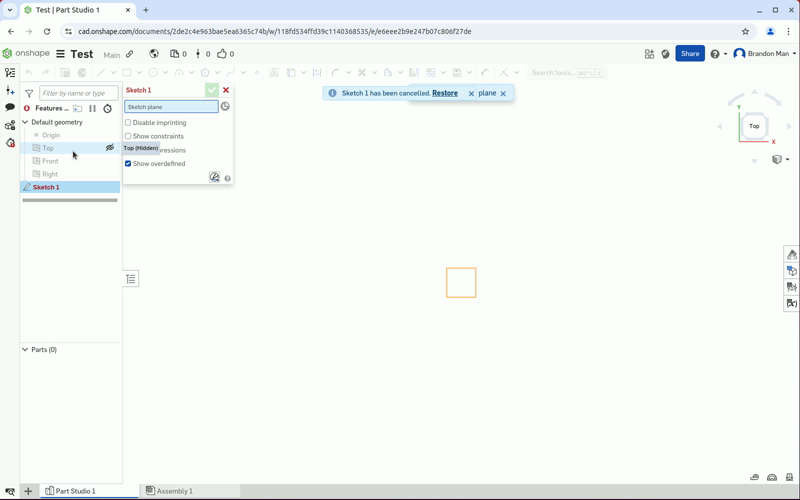
click(73, 150)
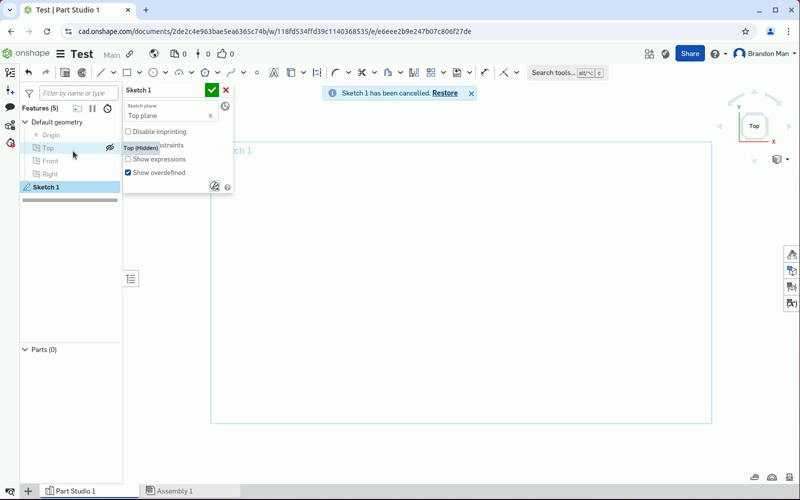
mouse_move(73, 352)
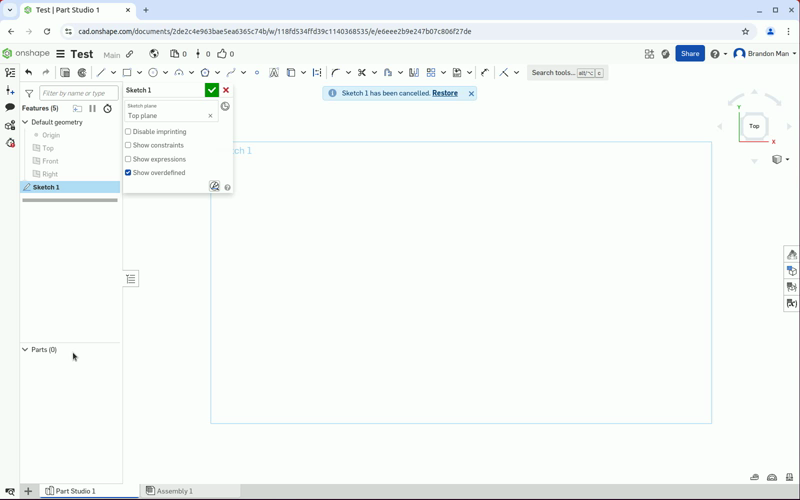
key(y)
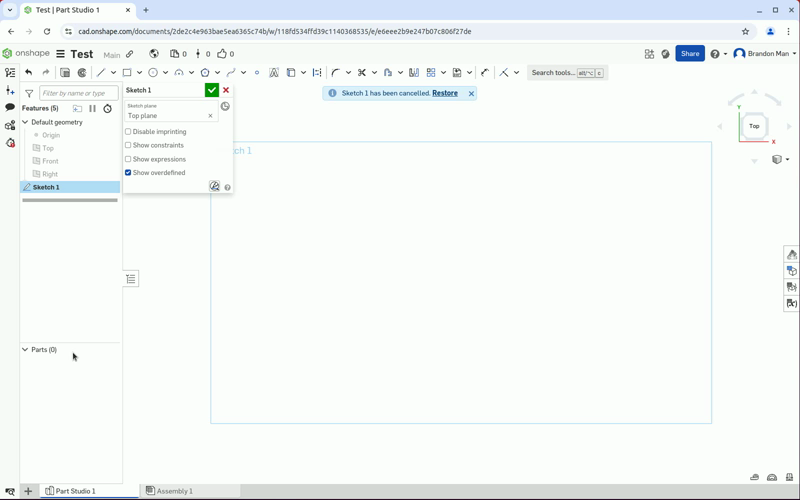
key(l)
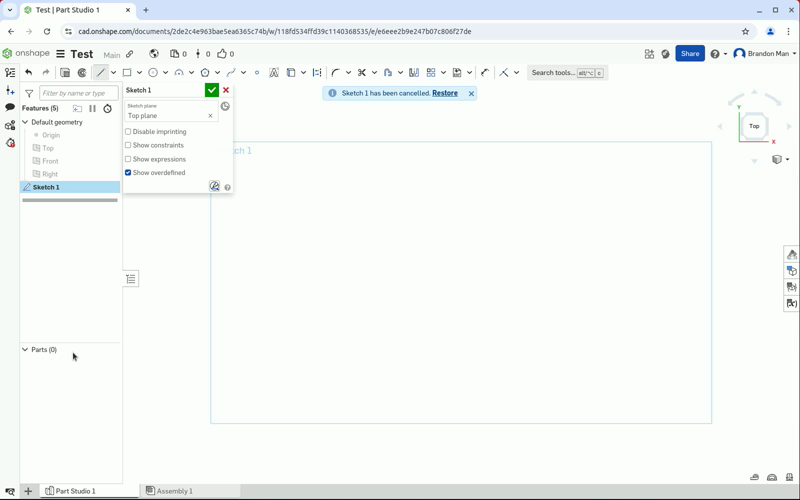
key_down(shift)
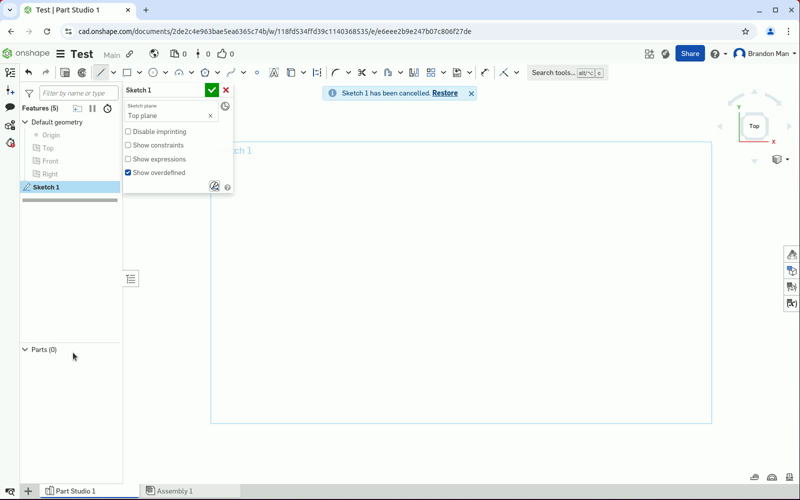
mouse_move(348, 319)
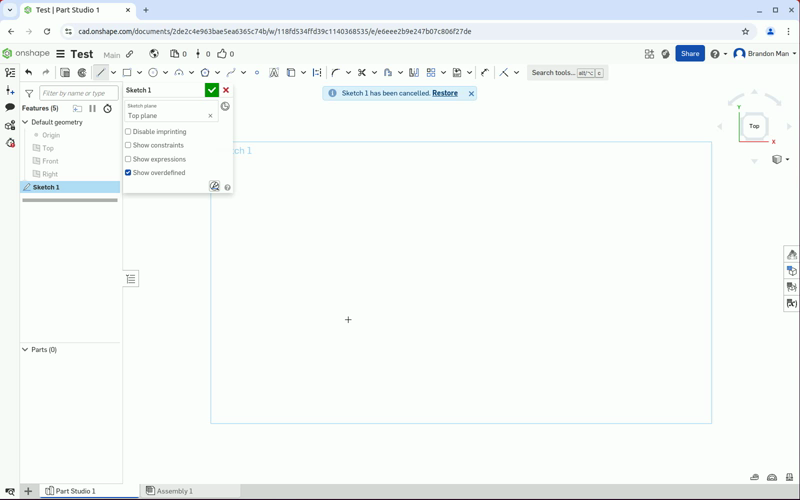
click(348, 319)
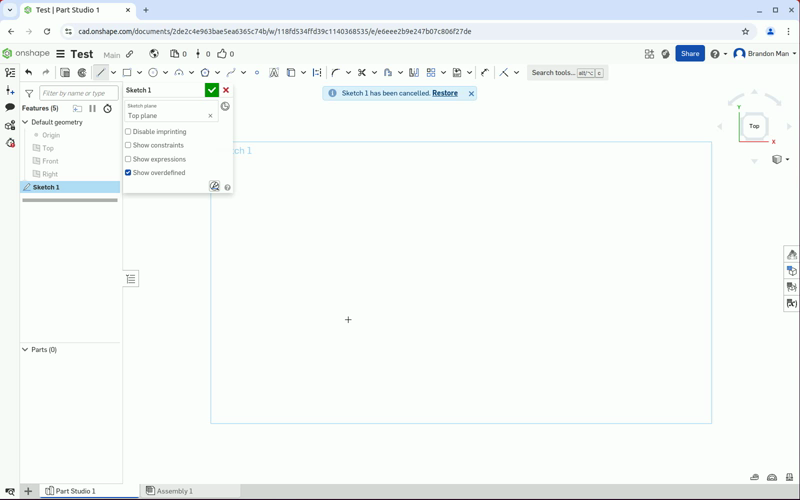
key_up(shift)
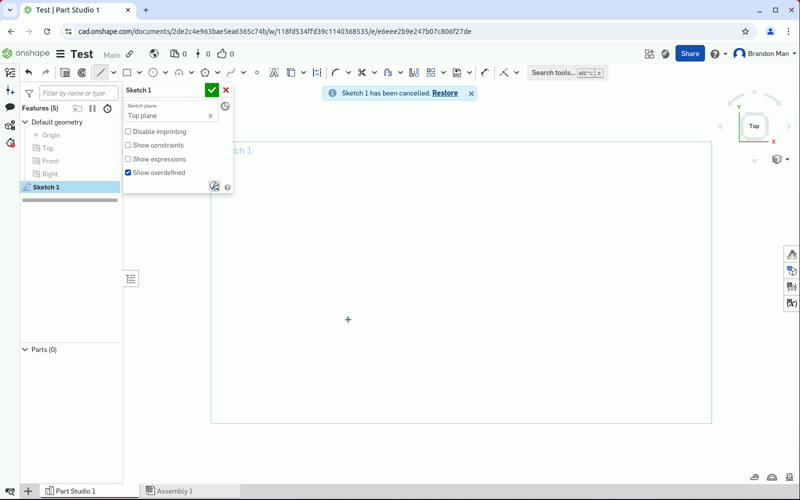
key_down(shift)
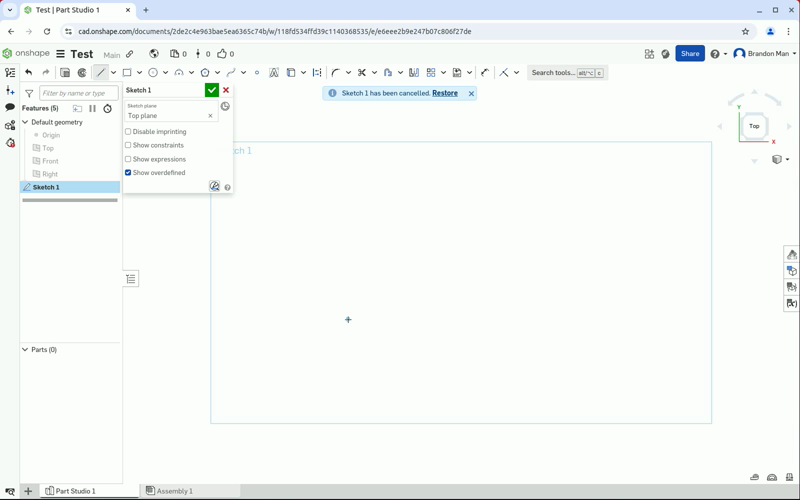
mouse_move(566, 319)
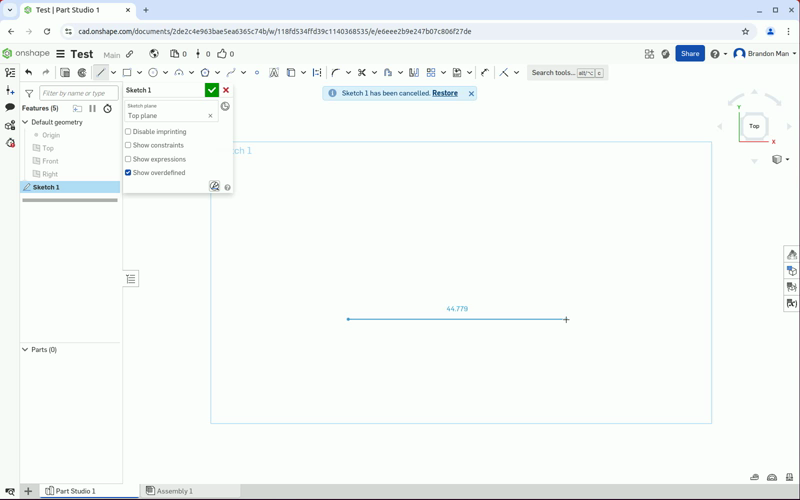
click(566, 319)
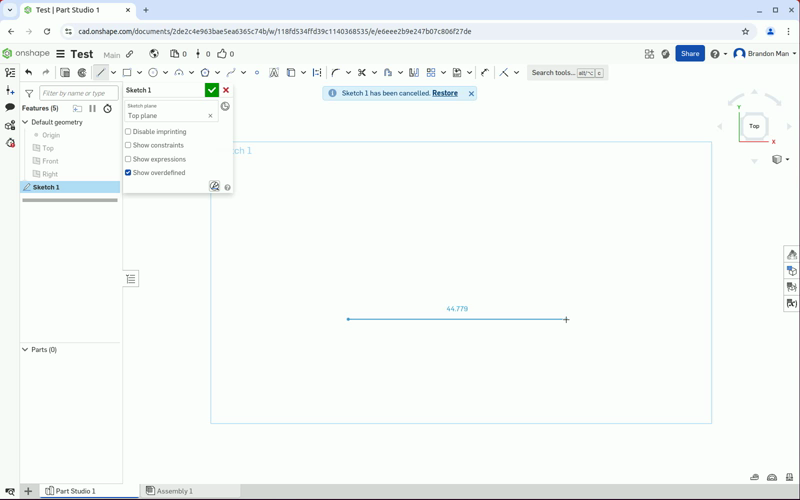
key_up(shift)
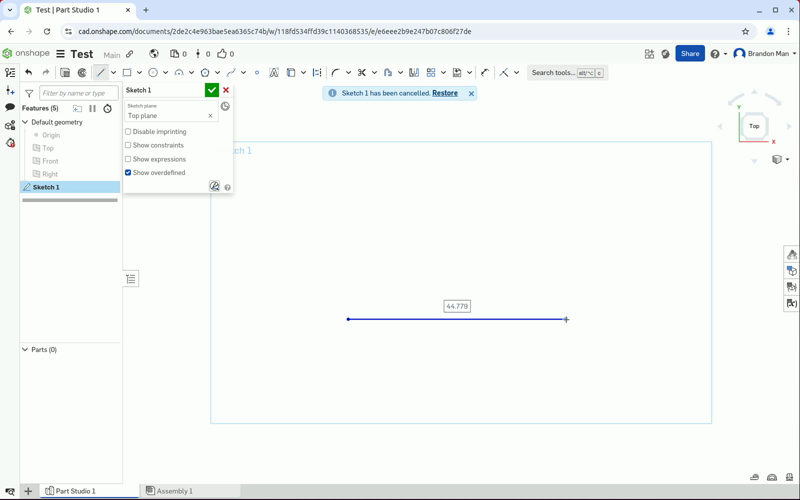
key_down(shift)
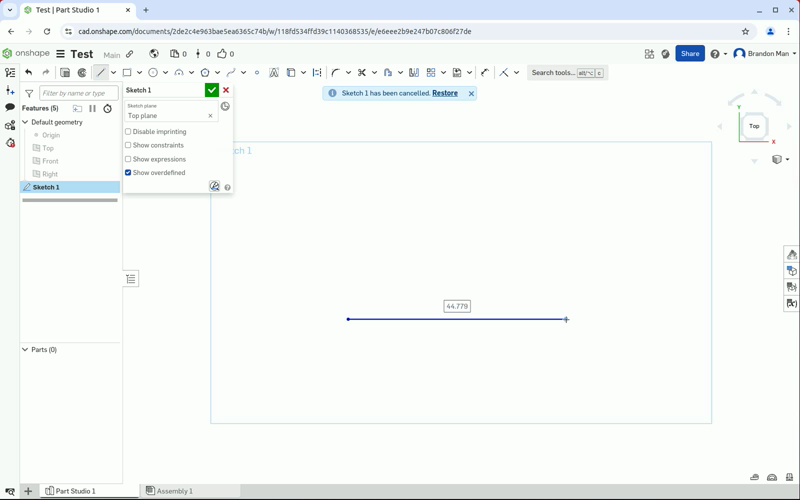
mouse_move(589, 319)
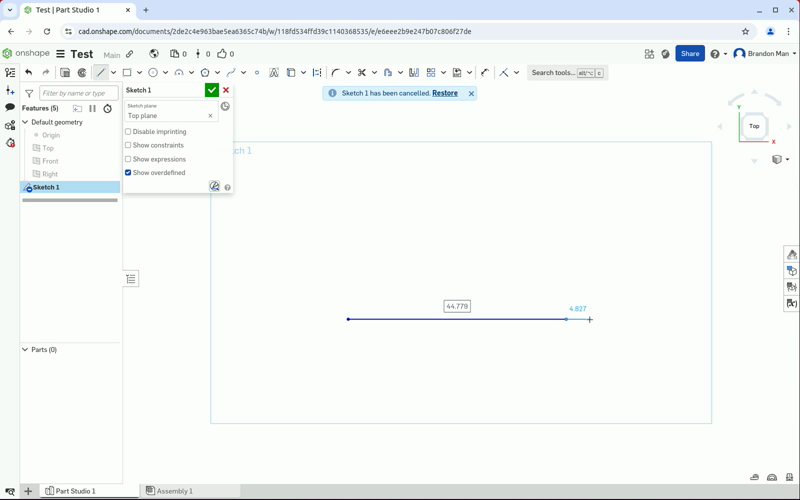
mouse_move(566, 277)
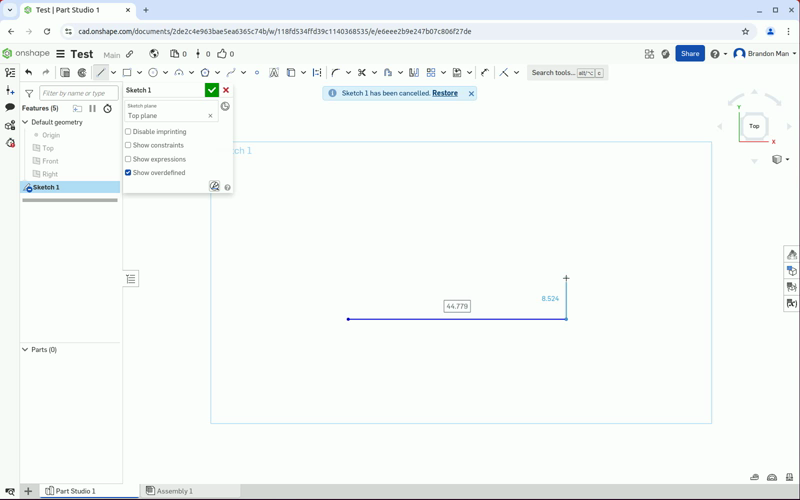
click(566, 277)
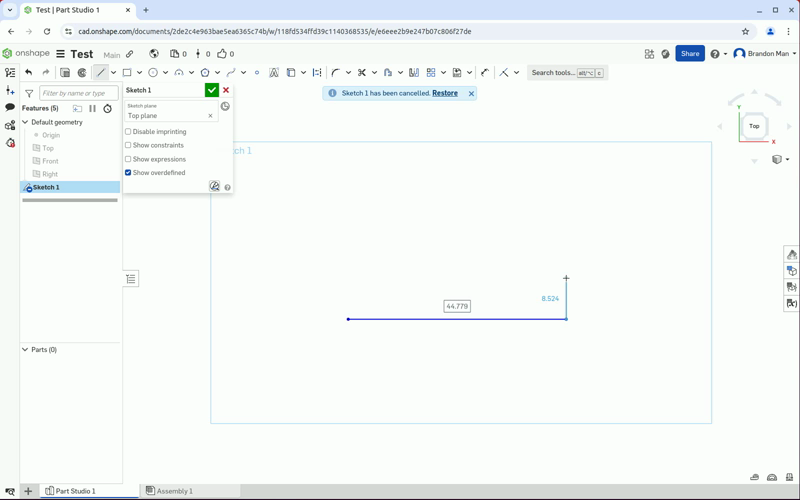
key_up(shift)
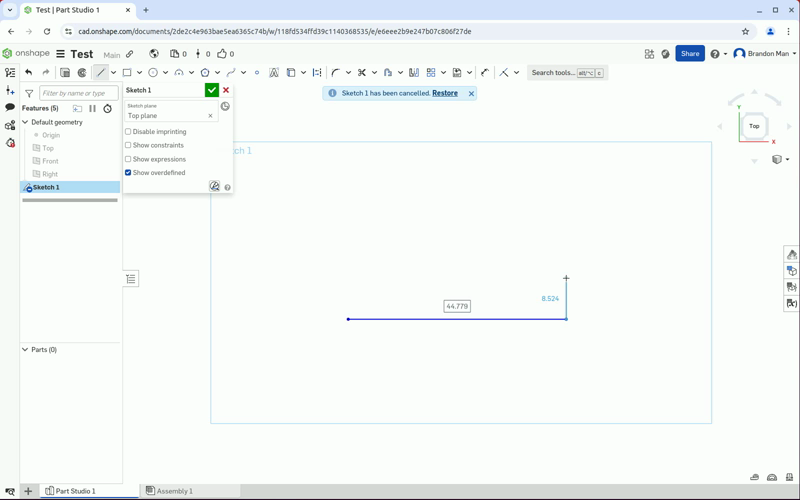
key_down(shift)
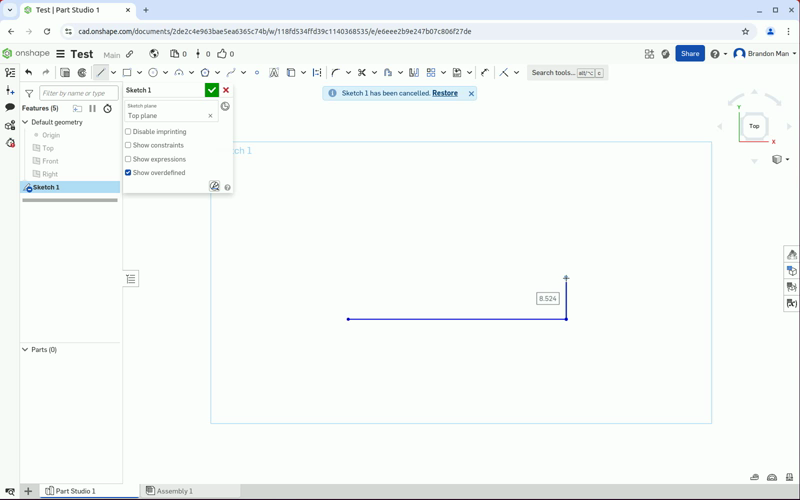
mouse_move(348, 277)
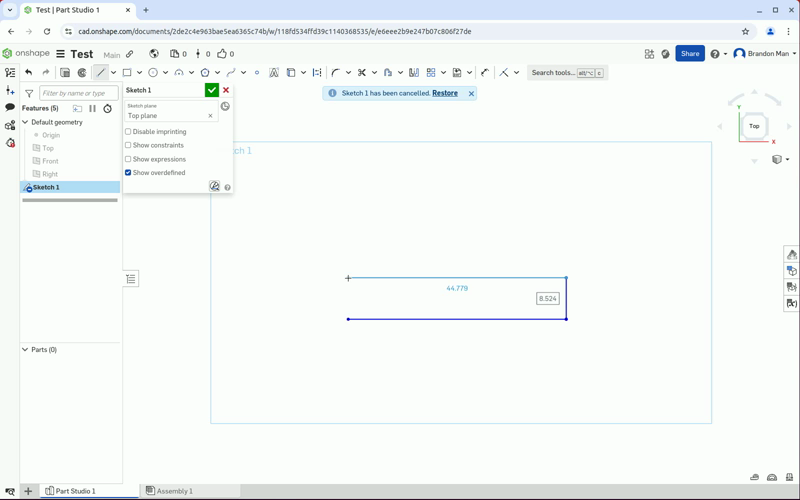
click(348, 277)
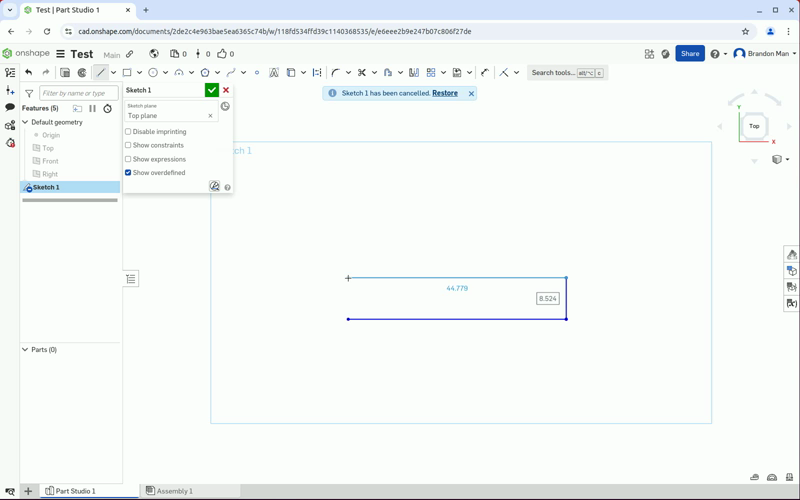
key_up(shift)
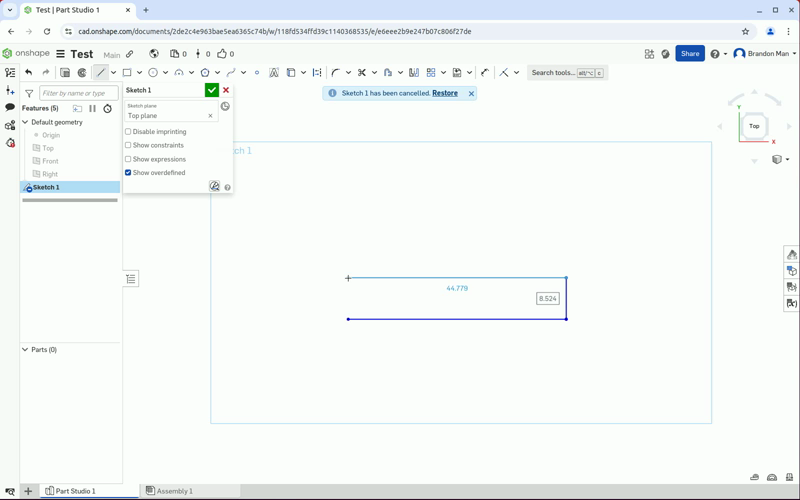
mouse_move(378, 277)
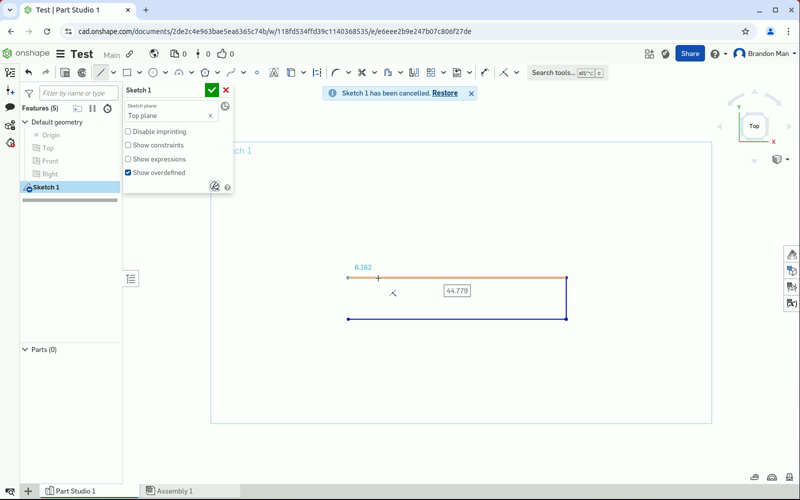
key_down(shift)
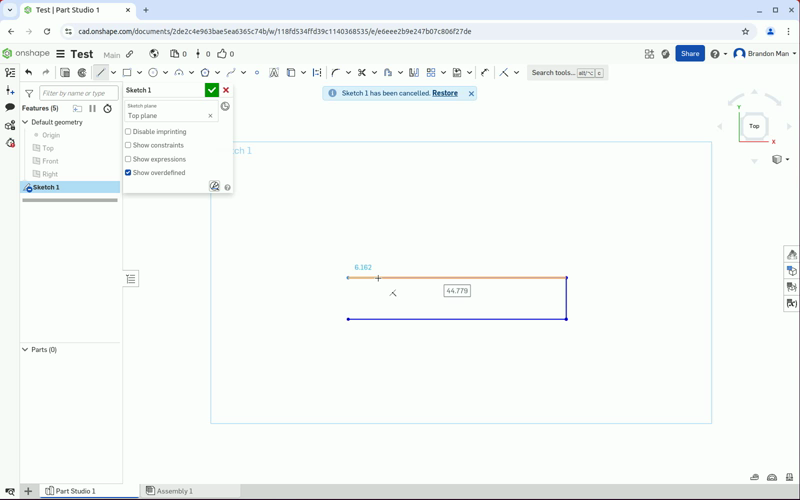
mouse_move(348, 319)
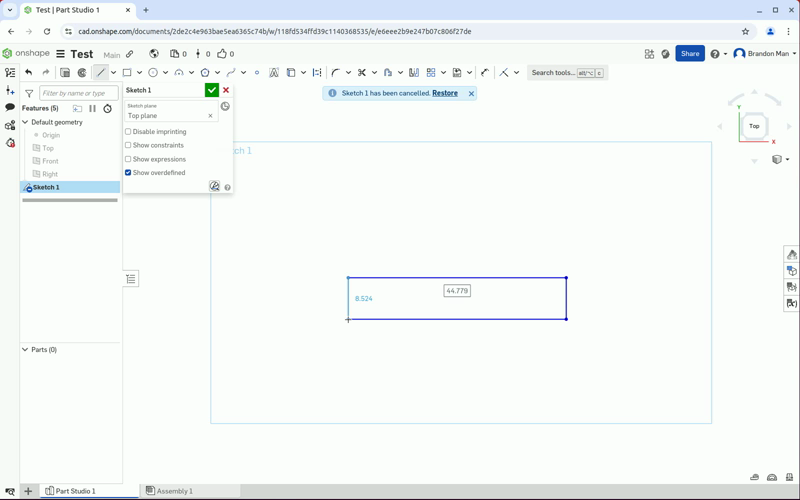
key_up(shift)
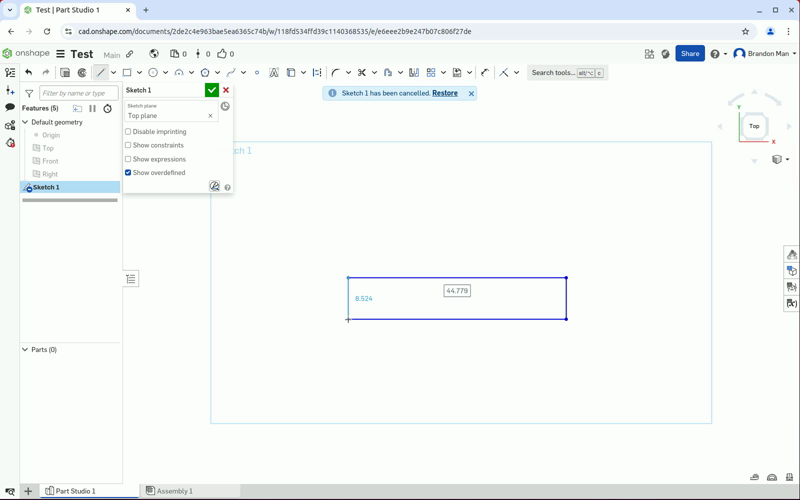
click(348, 319)
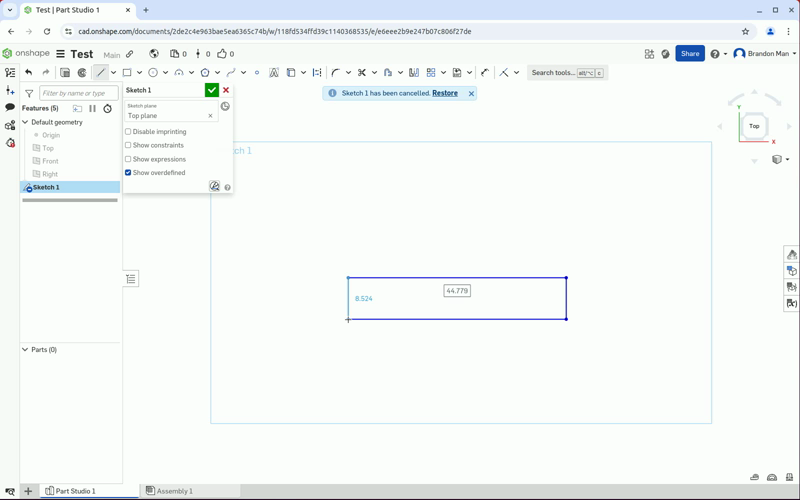
key(esc)
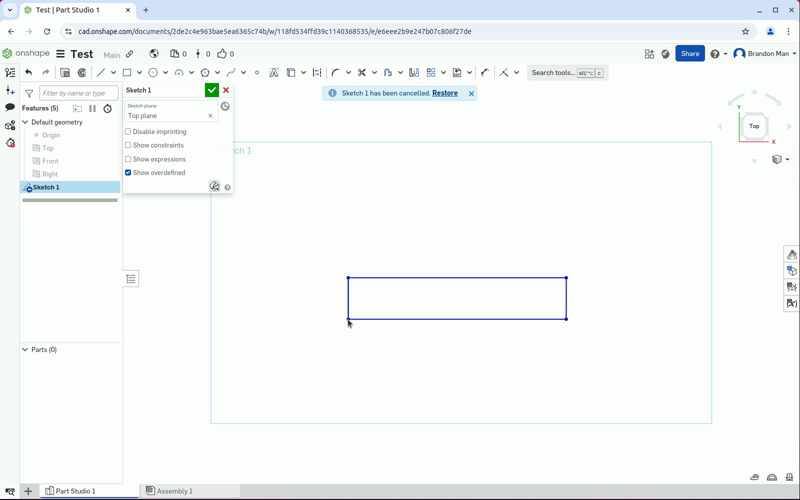
mouse_move(422, 306)
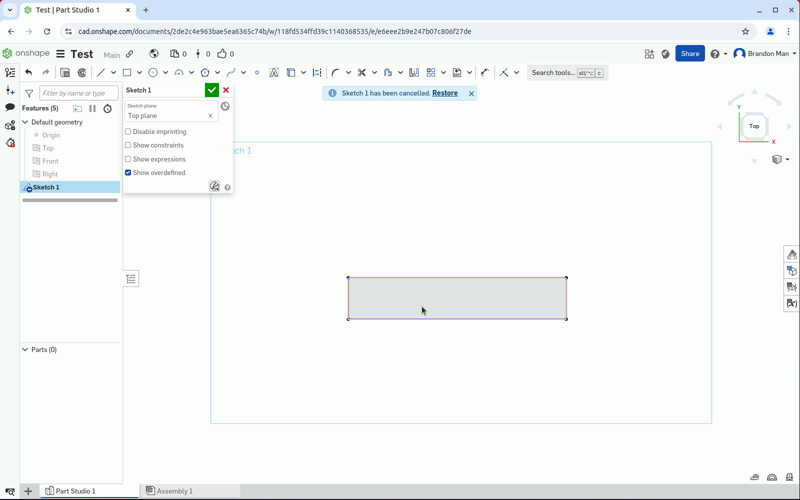
click(422, 306)
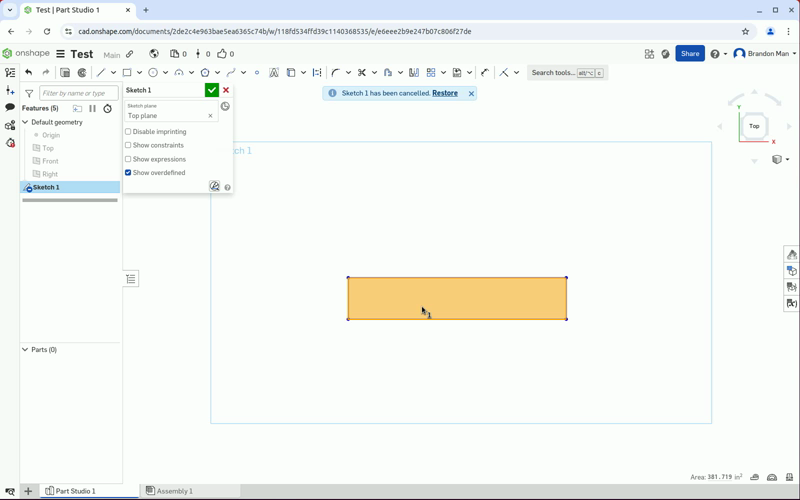
mouse_move(73, 352)
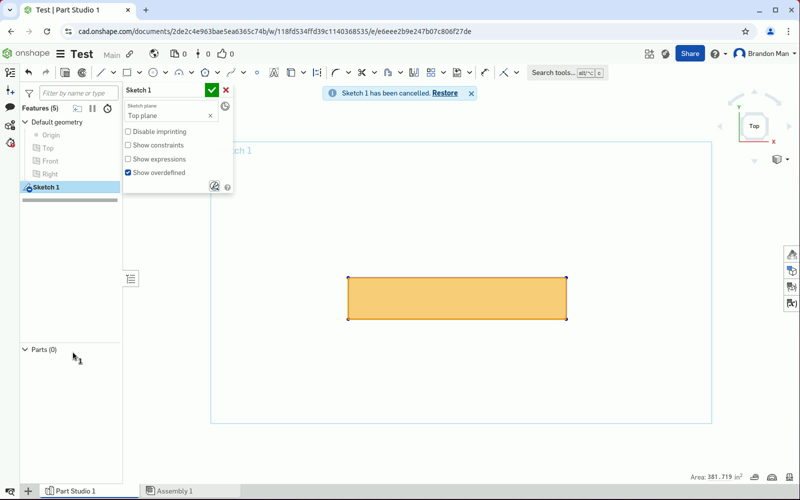
key(shift+y)
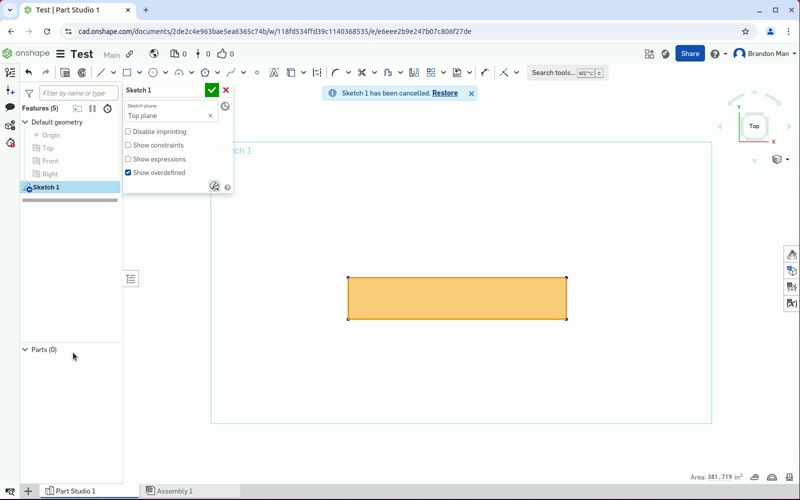
key(shift+e)
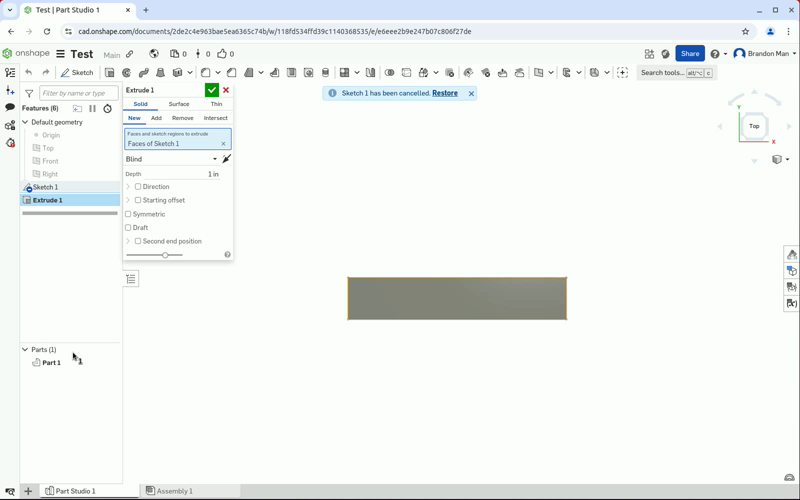
mouse_move(143, 106)
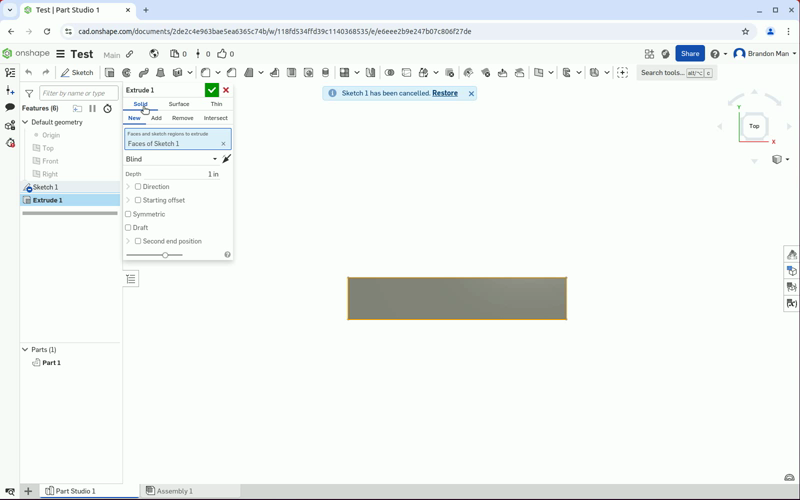
click(143, 106)
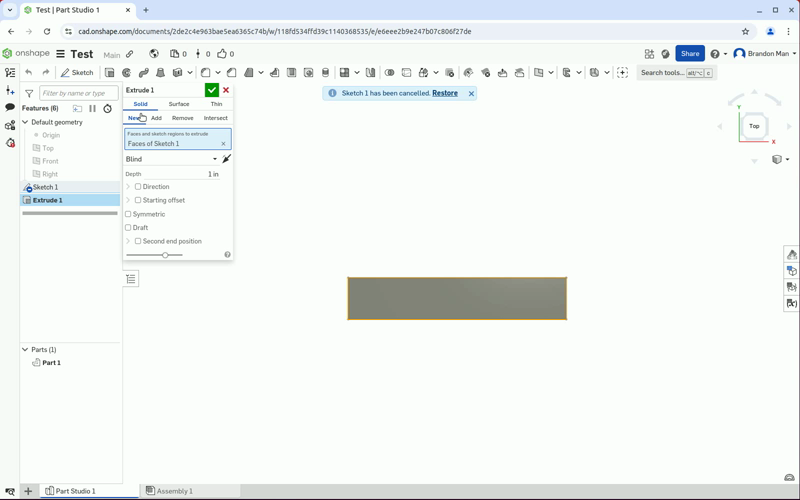
mouse_move(137, 120)
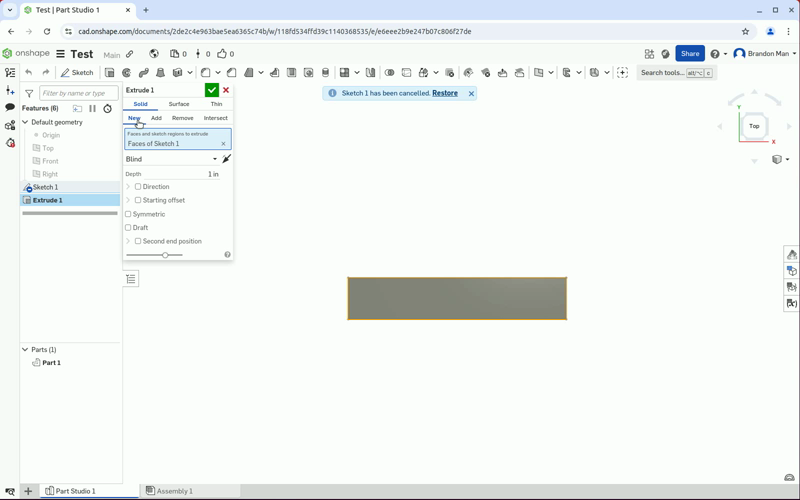
click(137, 120)
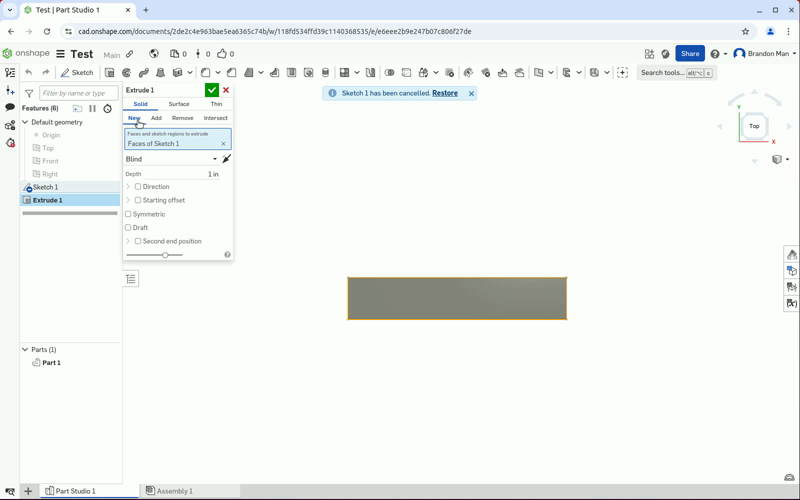
key(tab, 4)
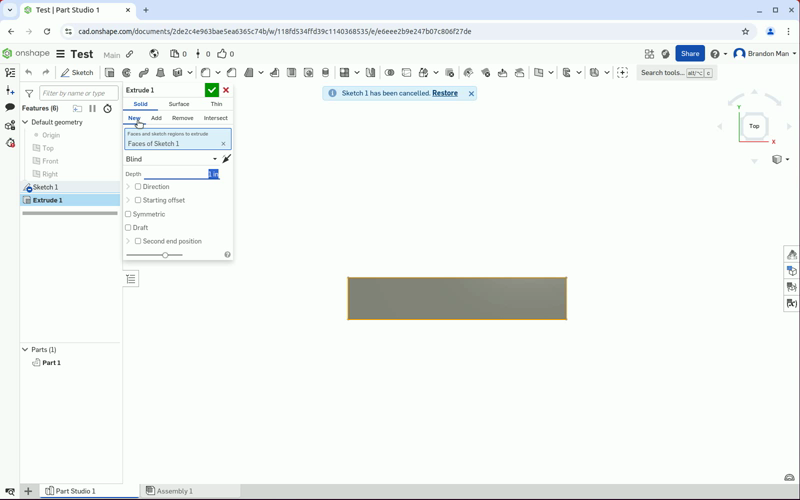
text(17.572)
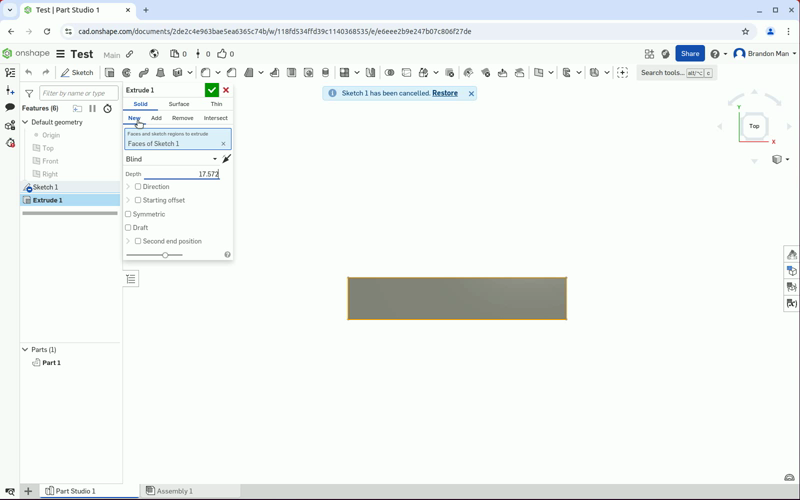
key(enter)
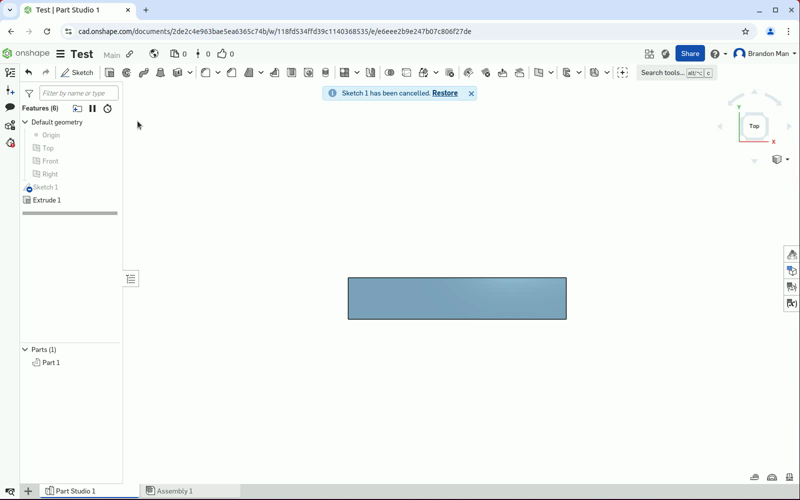
key(shift+h)
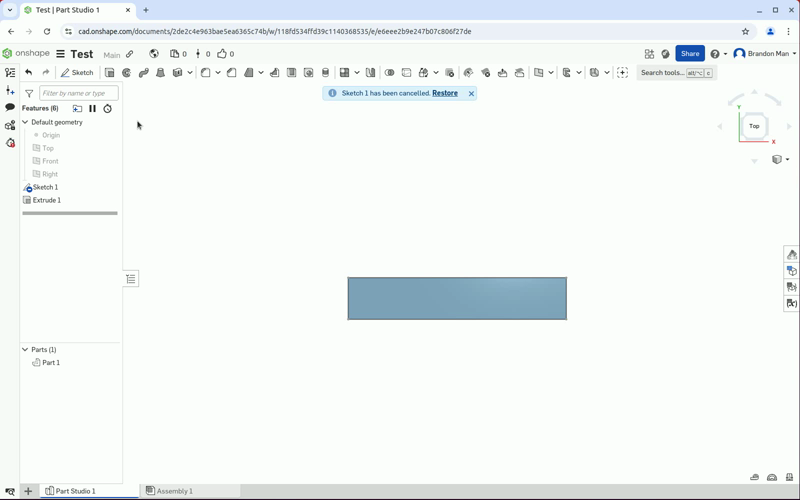
key(shift+h)
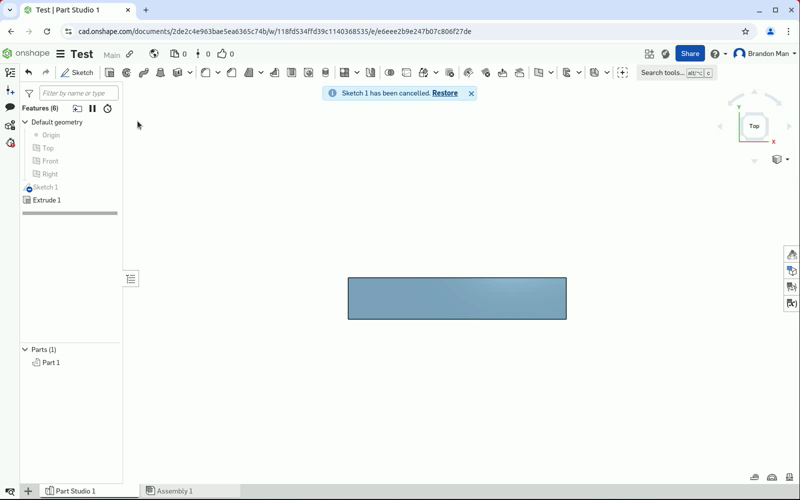
mouse_move(73, 189)
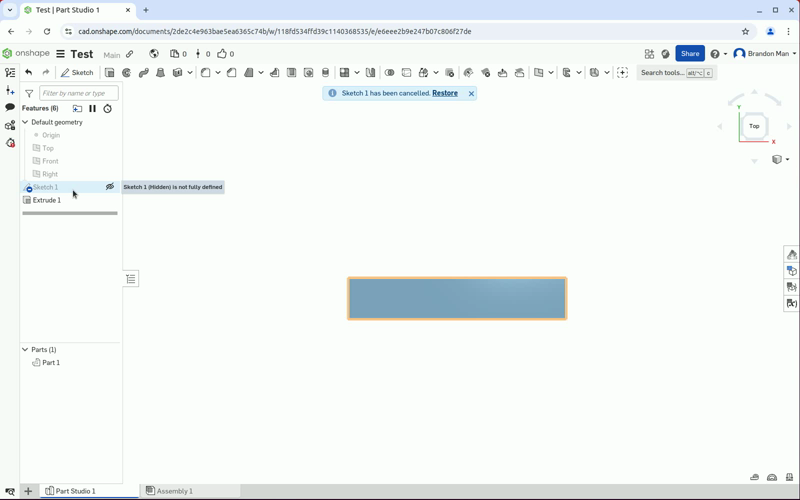
click(73, 189)
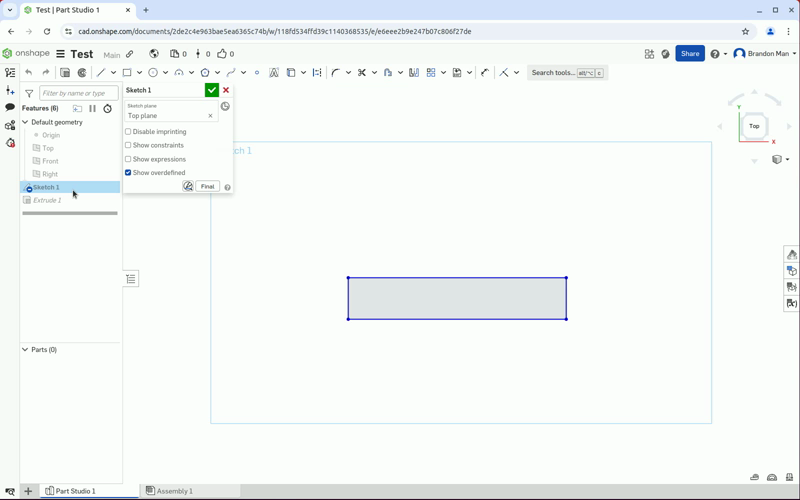
mouse_move(229, 92)
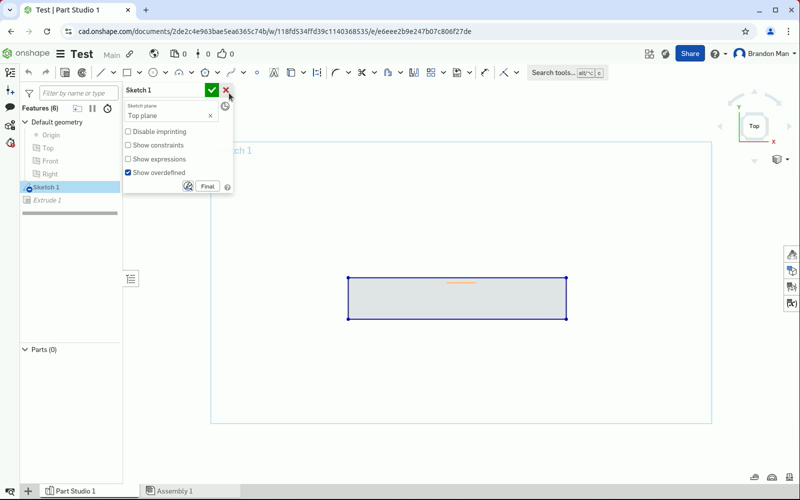
click(229, 92)
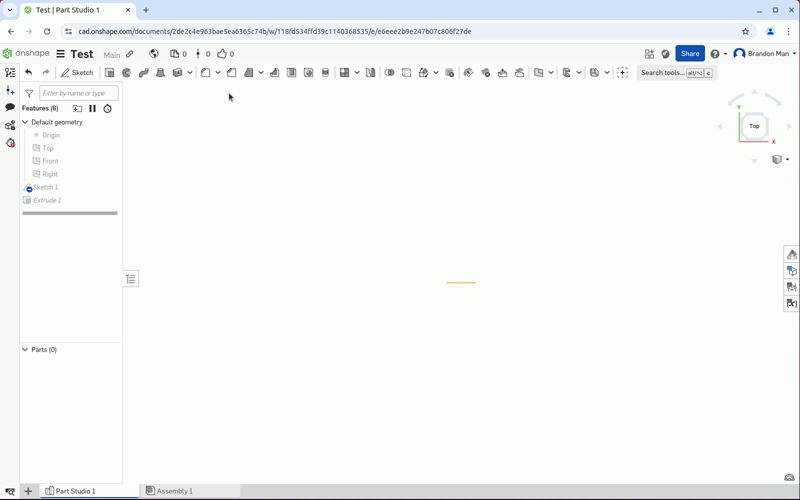
mouse_move(73, 352)
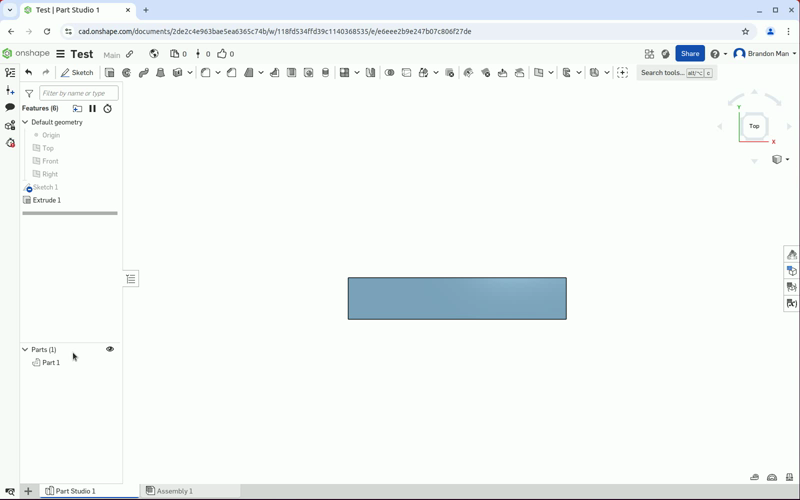
key(y)
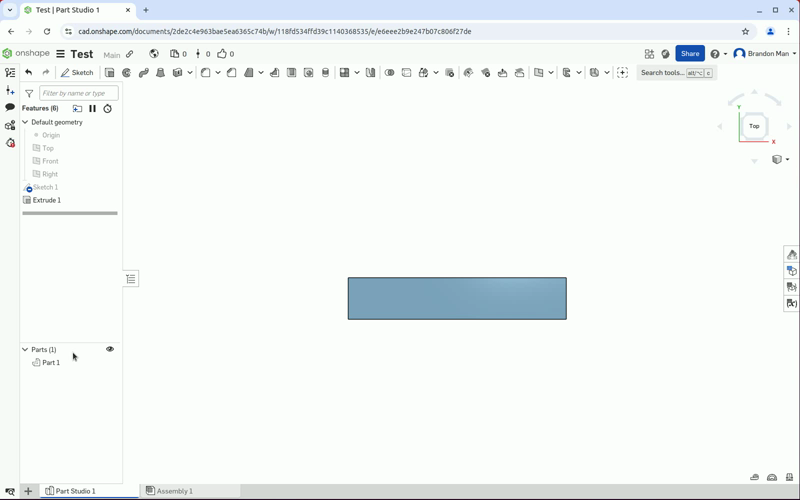
key(shift+p)
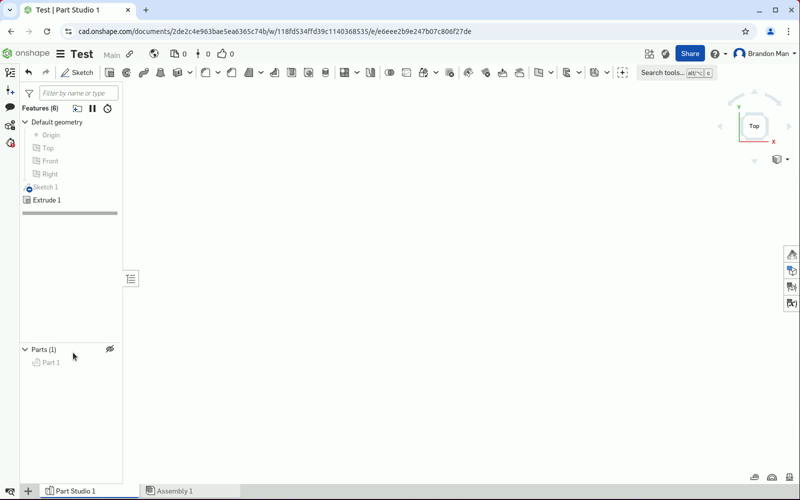
key(space)
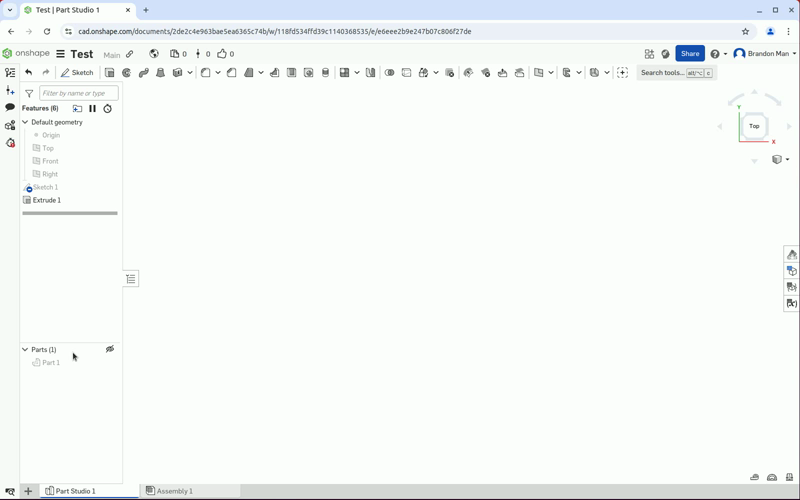
key_down(shift)
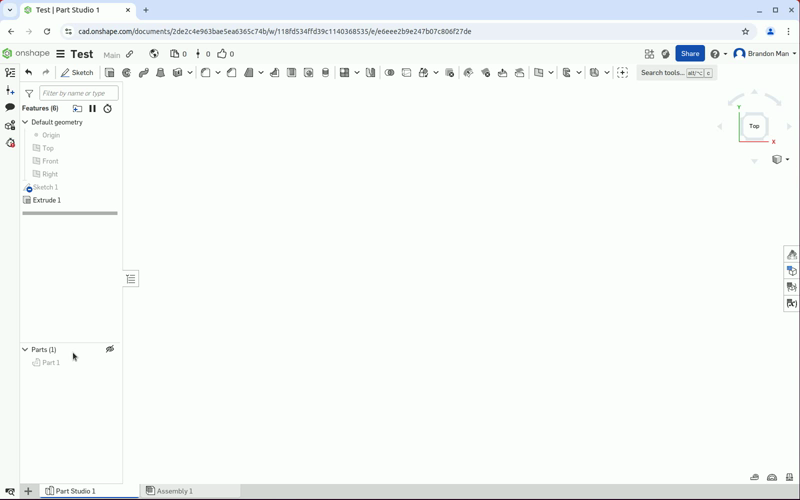
key(up)
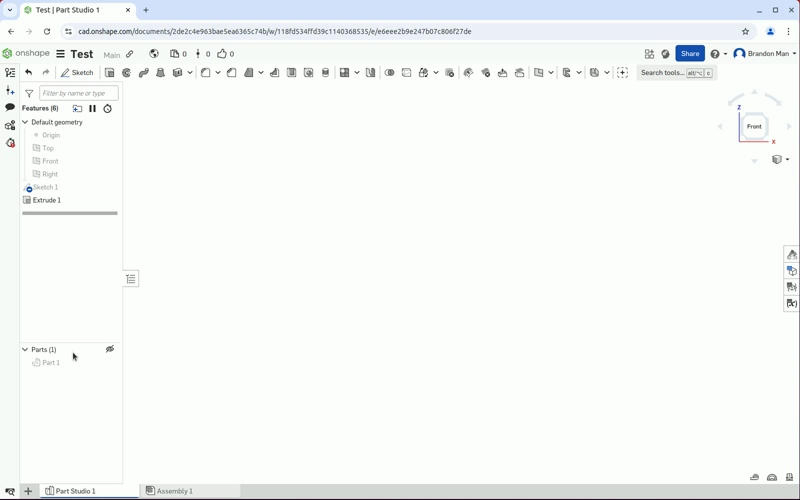
key_up(shift)
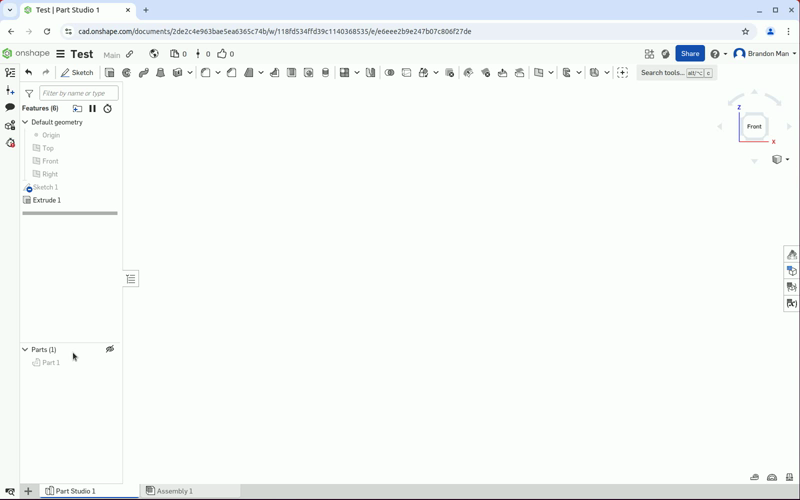
key(space)
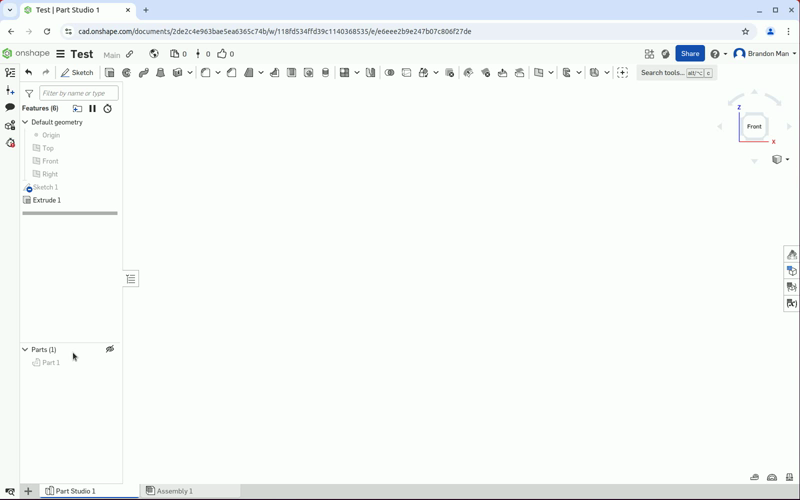
key_down(shift)
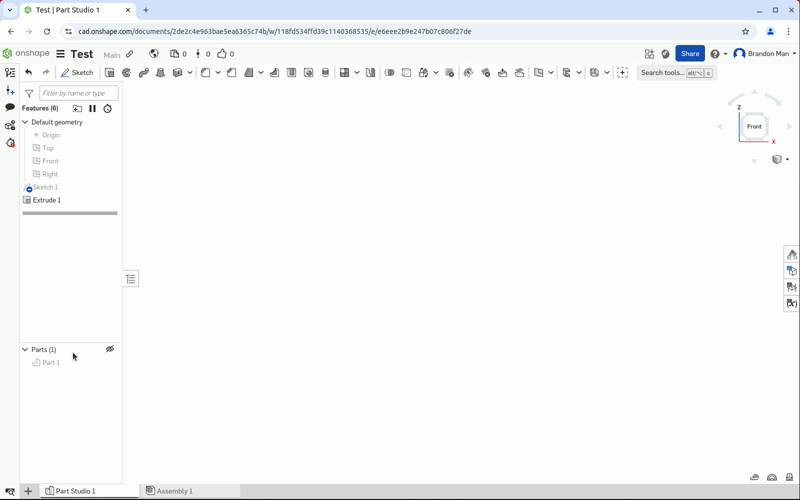
key(left)
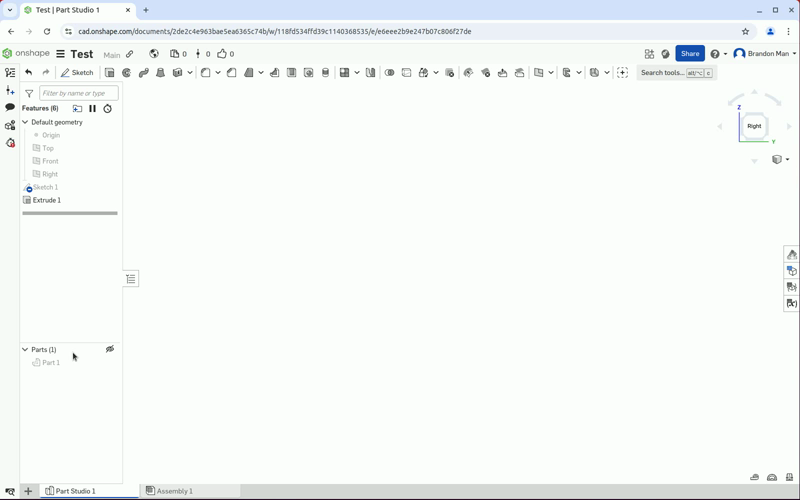
key_up(shift)
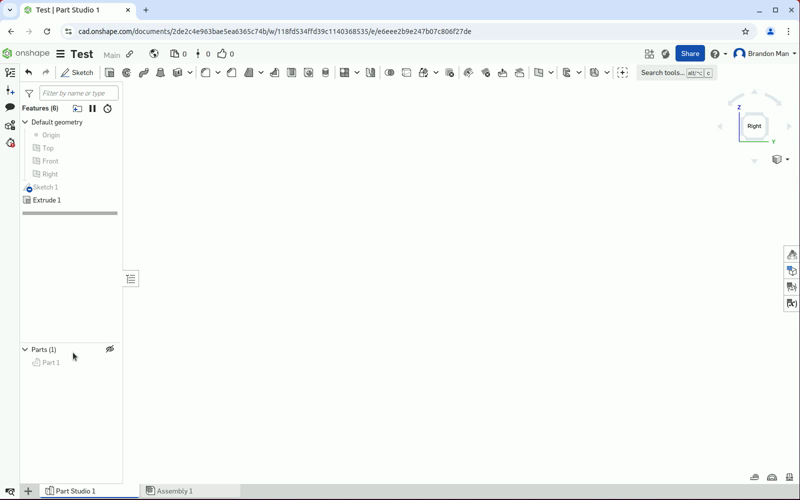
mouse_move(73, 352)
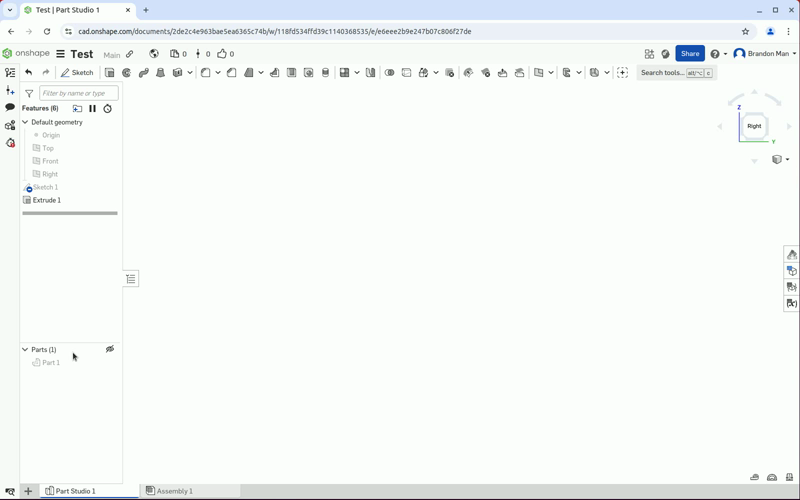
key(shift+y)
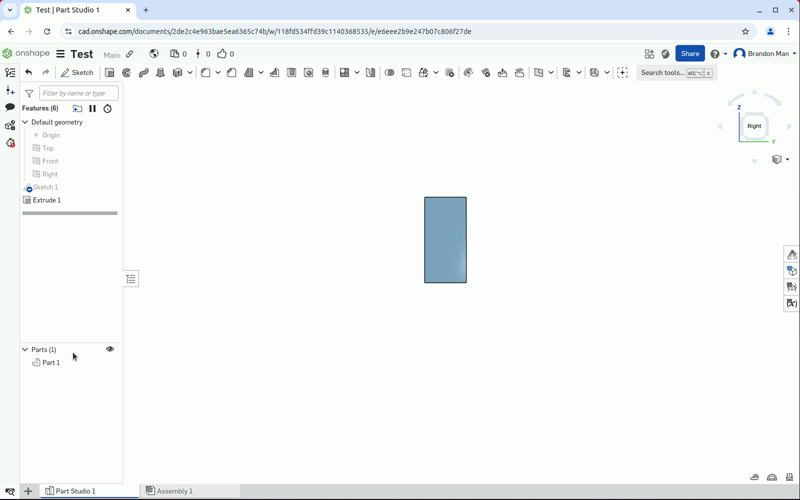
mouse_move(541, 75)
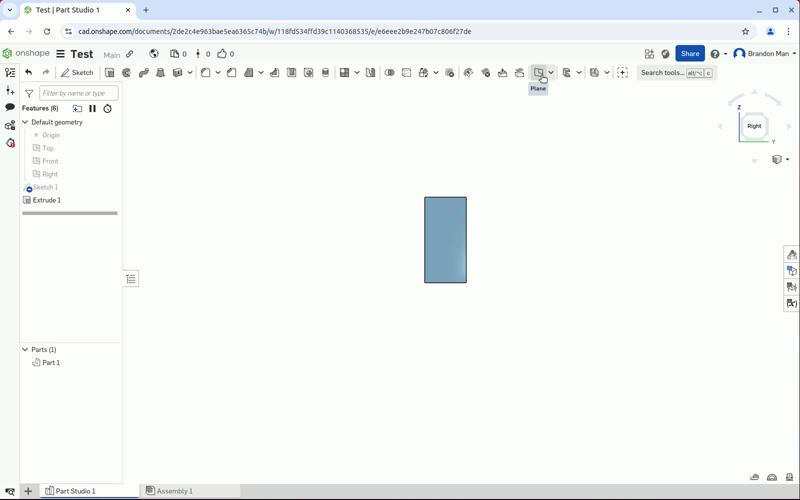
click(541, 75)
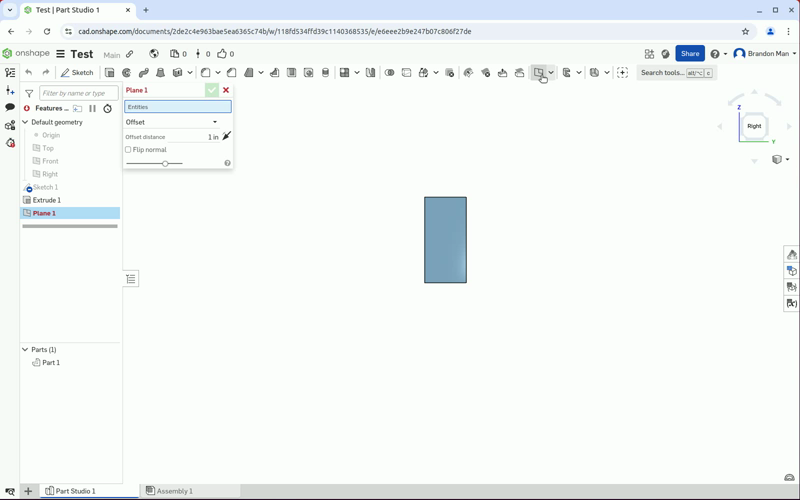
mouse_move(73, 176)
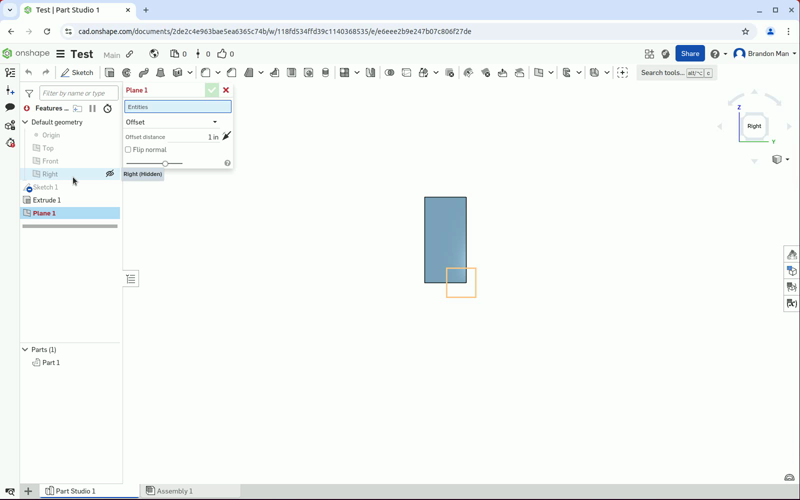
click(73, 176)
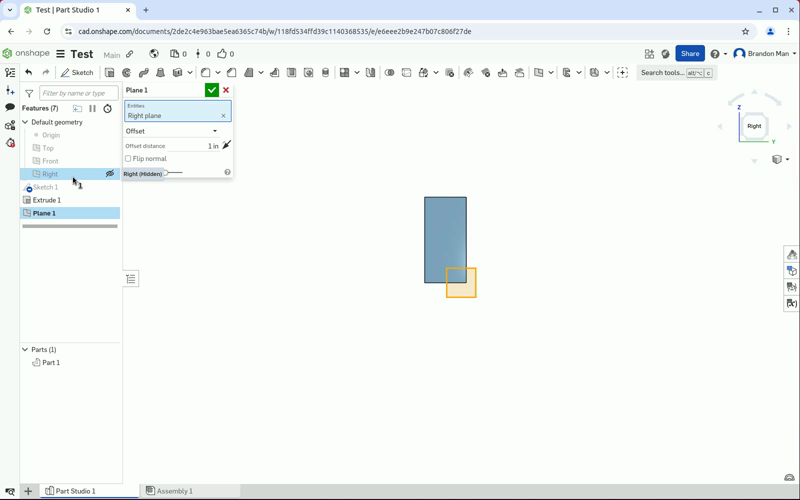
key(tab, 2)
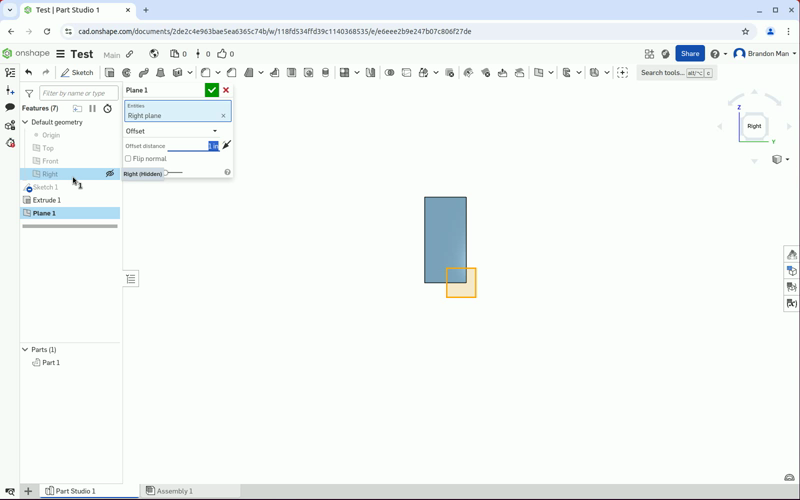
text(21.907)
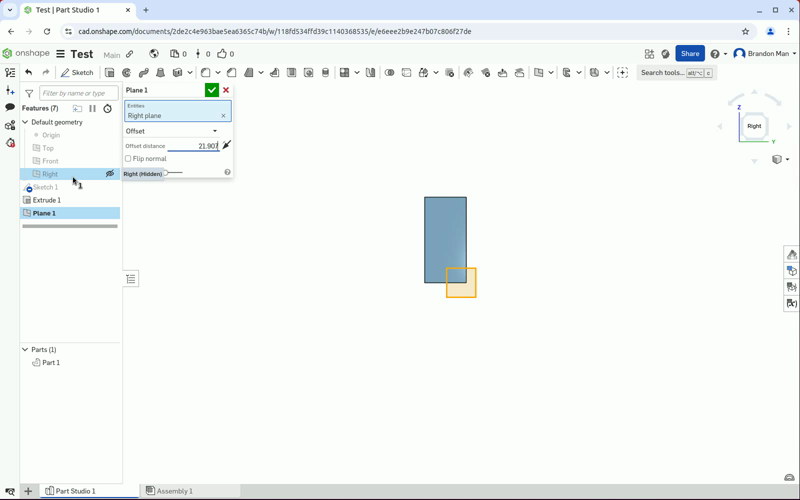
key(enter, 2)
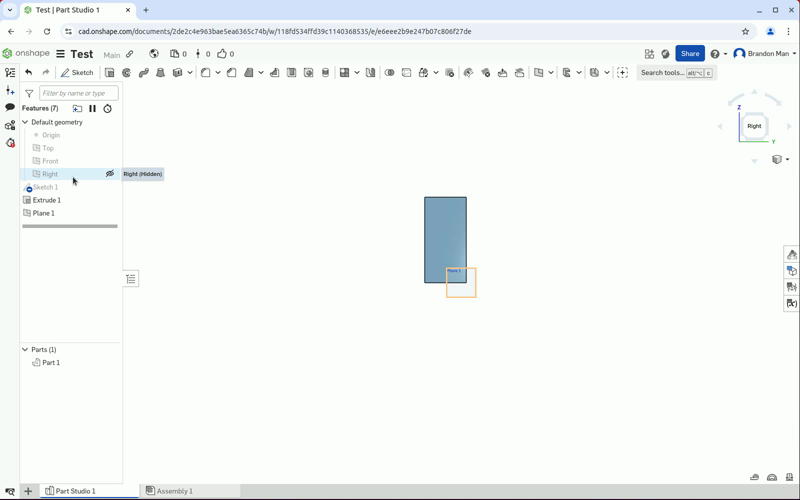
key(shift+s)
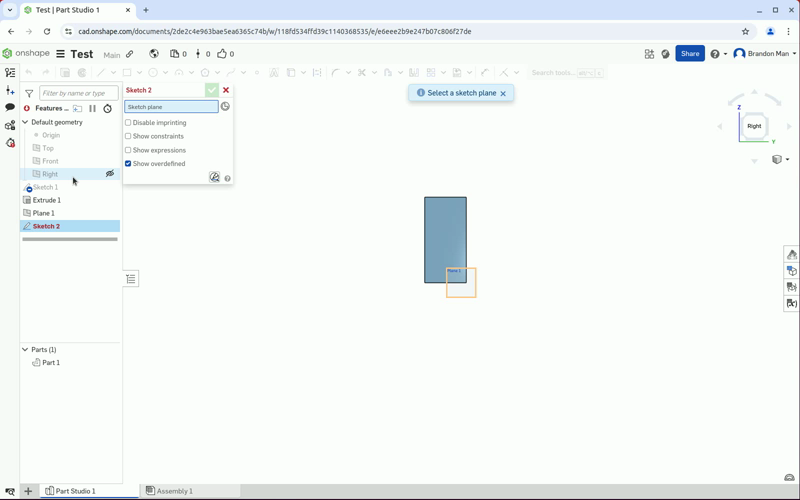
mouse_move(73, 215)
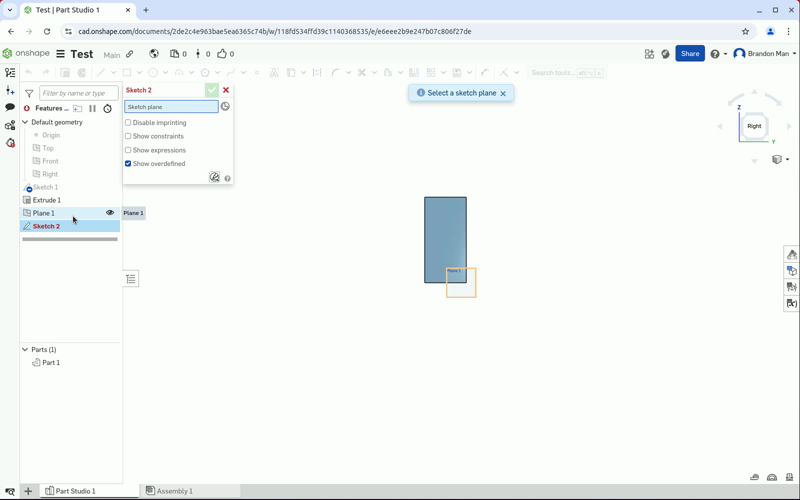
click(73, 215)
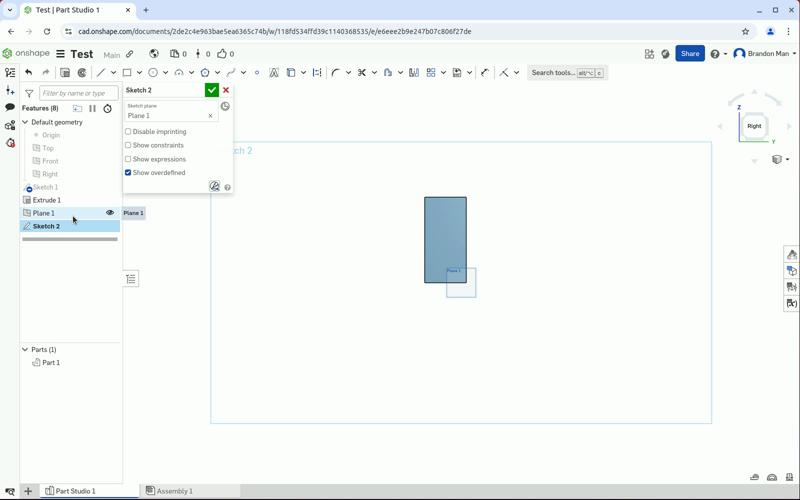
mouse_move(73, 352)
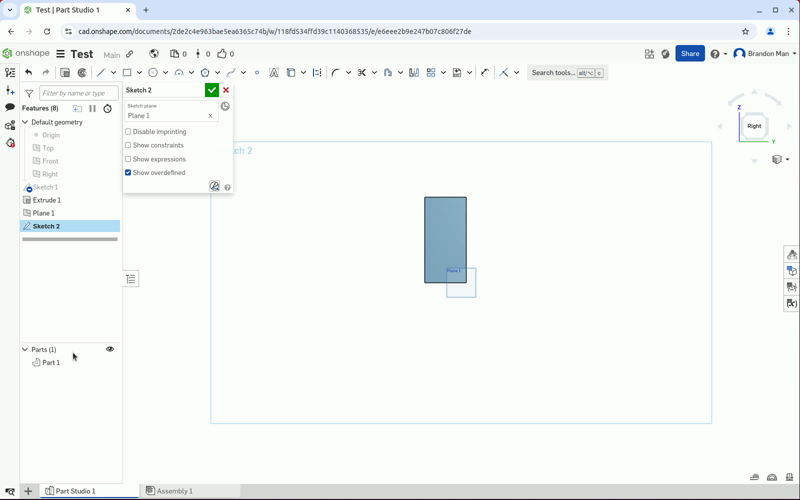
key(y)
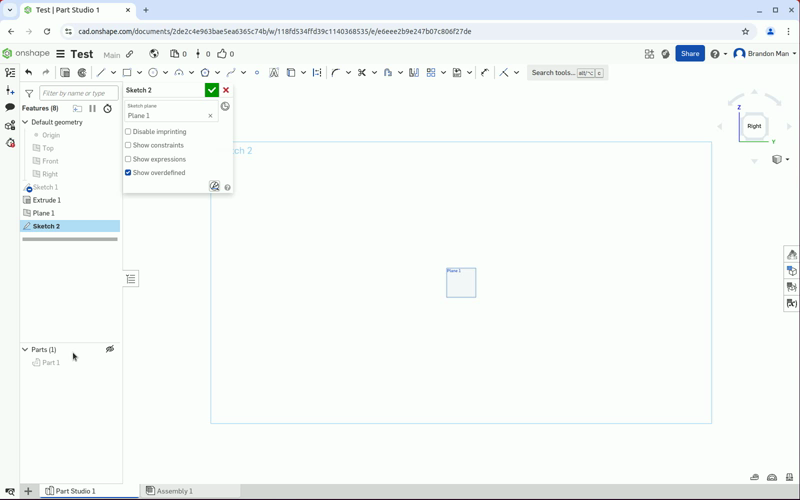
key(l)
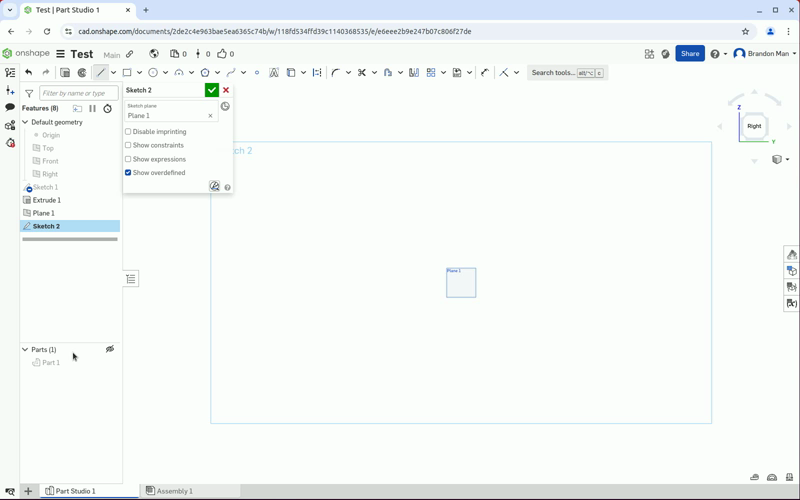
key_down(shift)
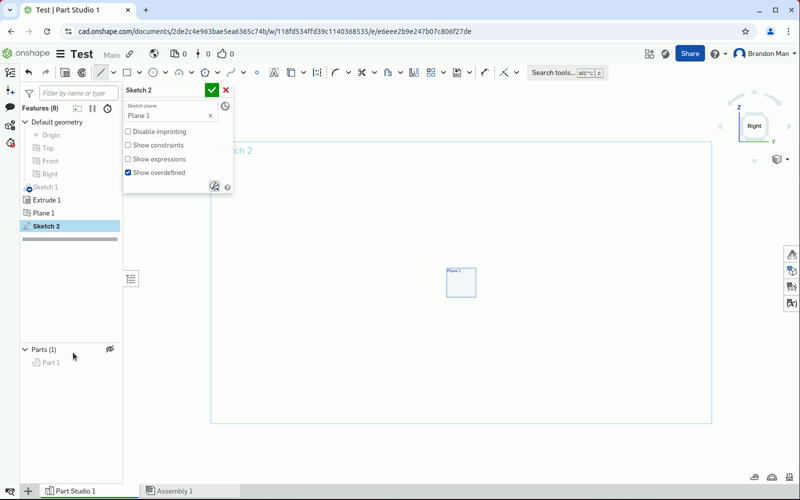
mouse_move(424, 210)
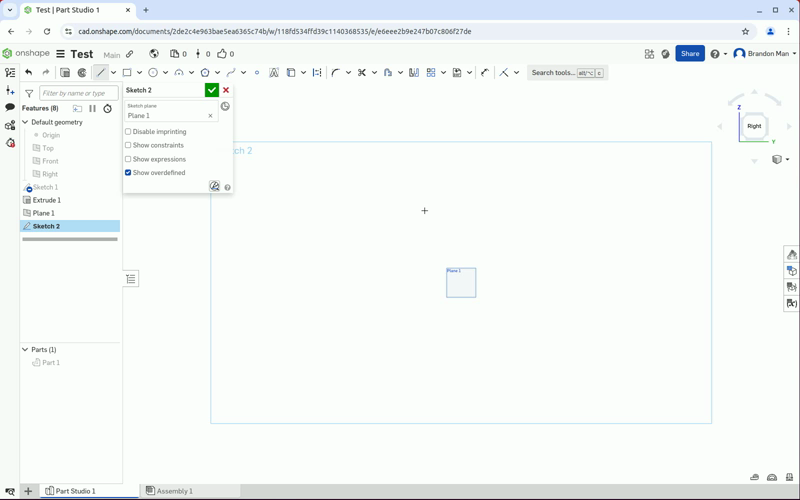
click(424, 210)
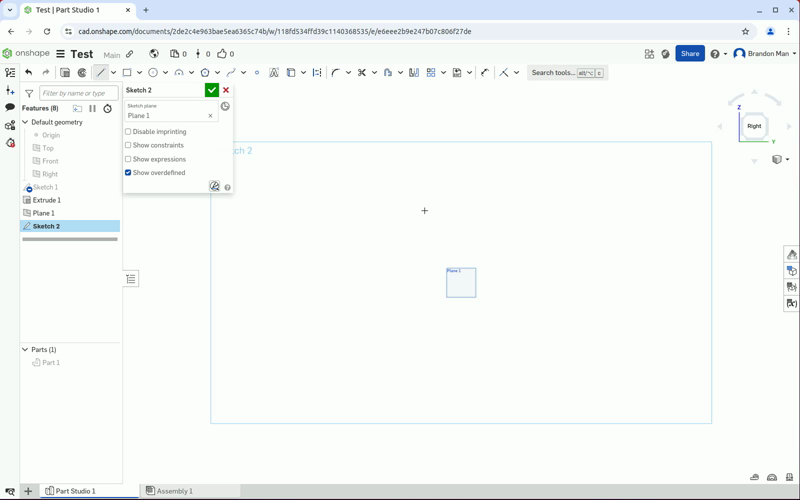
key_up(shift)
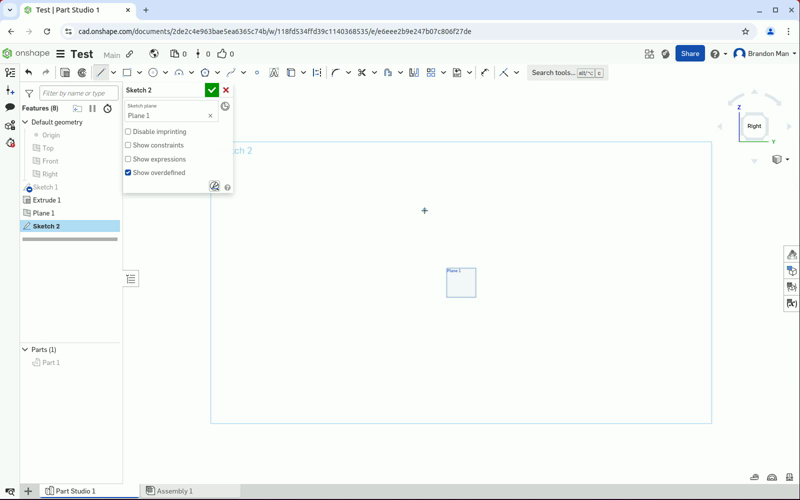
key_down(shift)
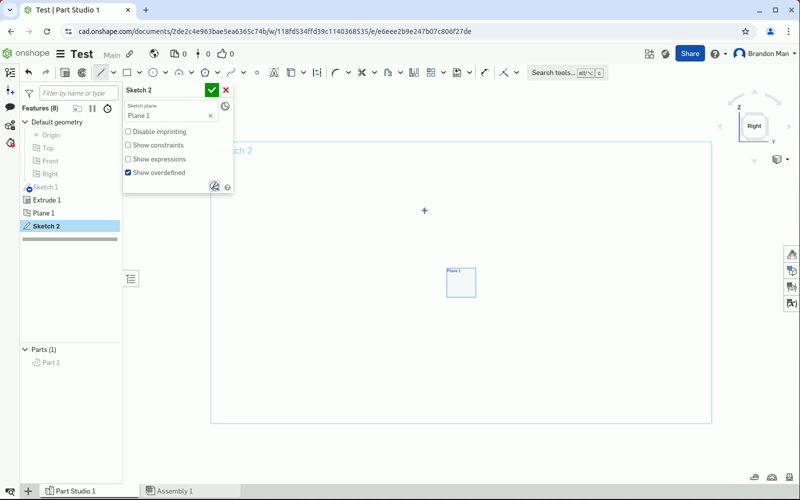
mouse_move(454, 210)
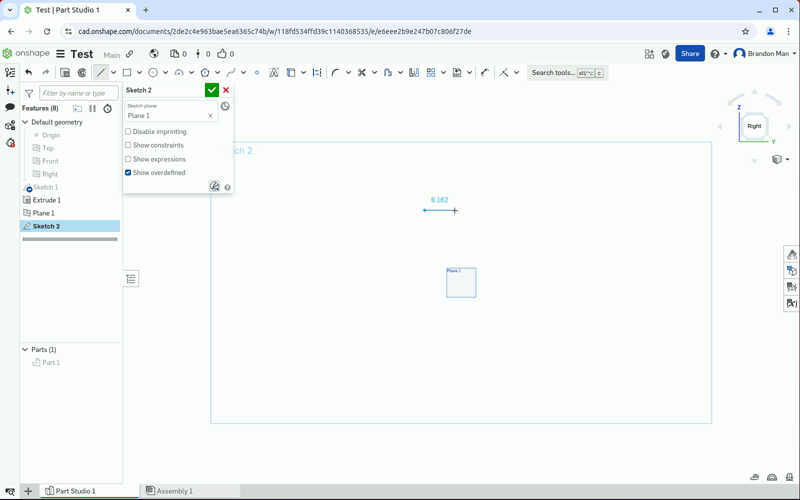
mouse_move(467, 198)
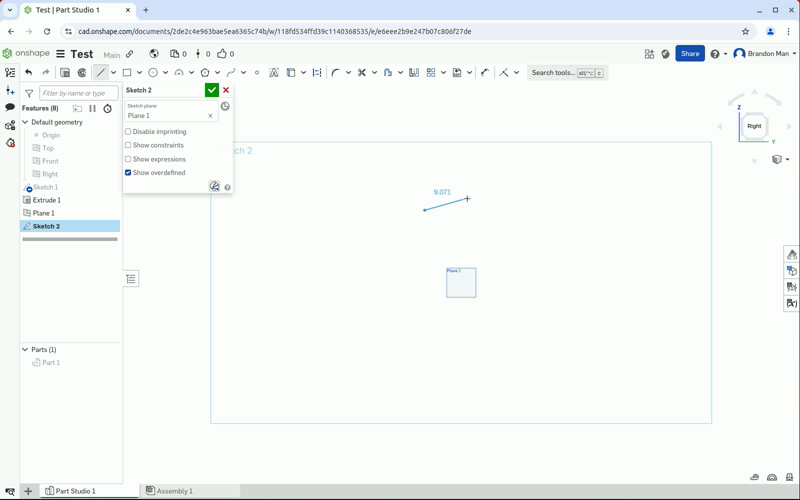
click(467, 198)
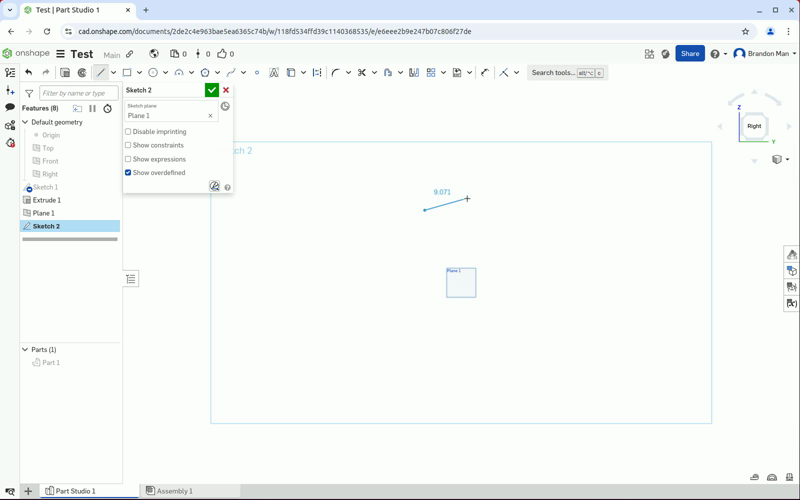
key_up(shift)
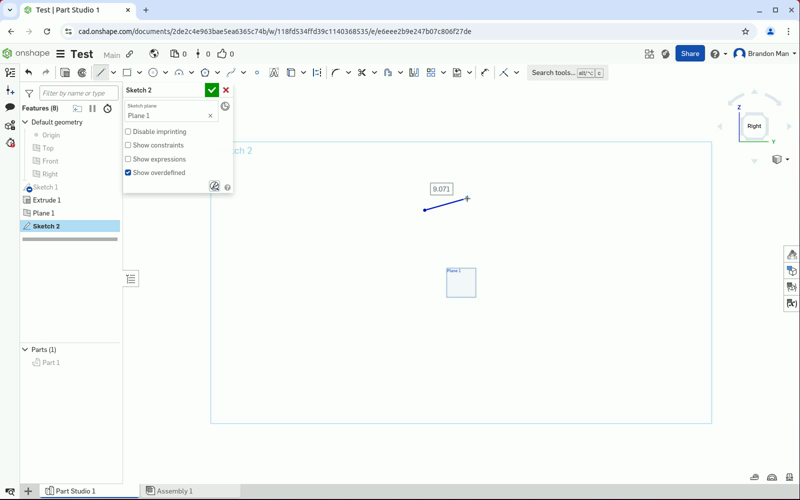
key_down(shift)
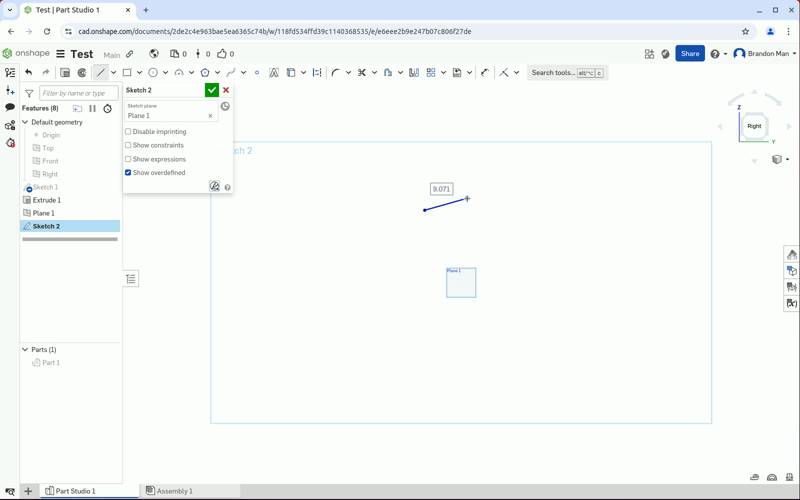
mouse_move(497, 198)
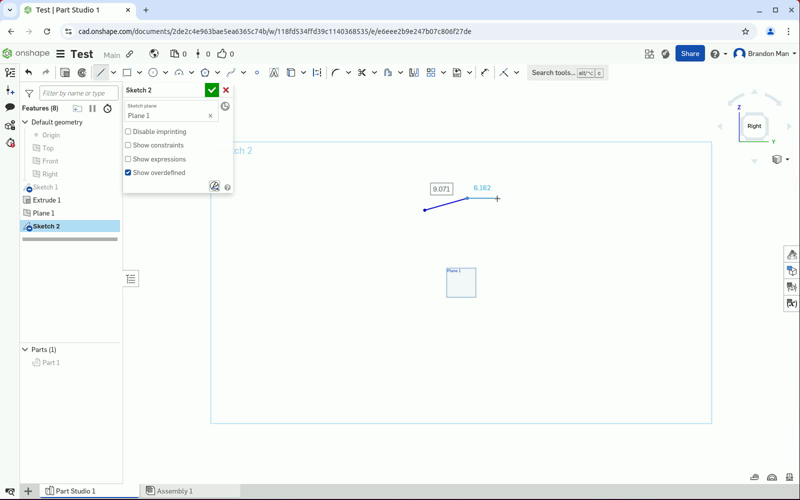
mouse_move(424, 198)
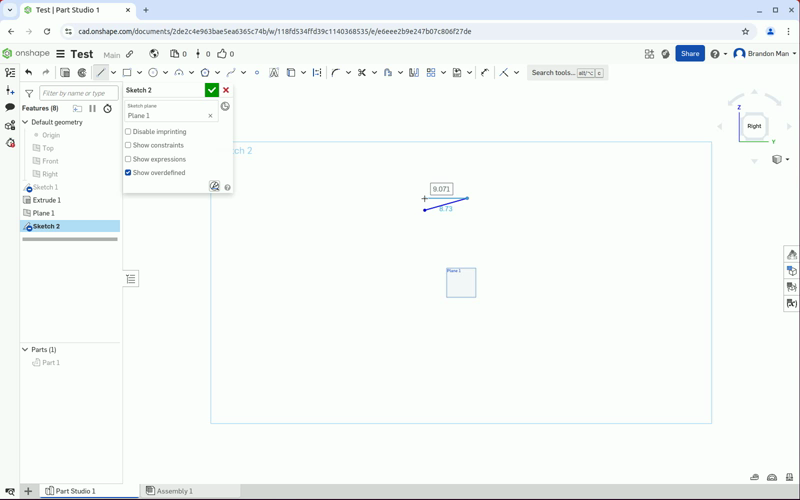
click(424, 198)
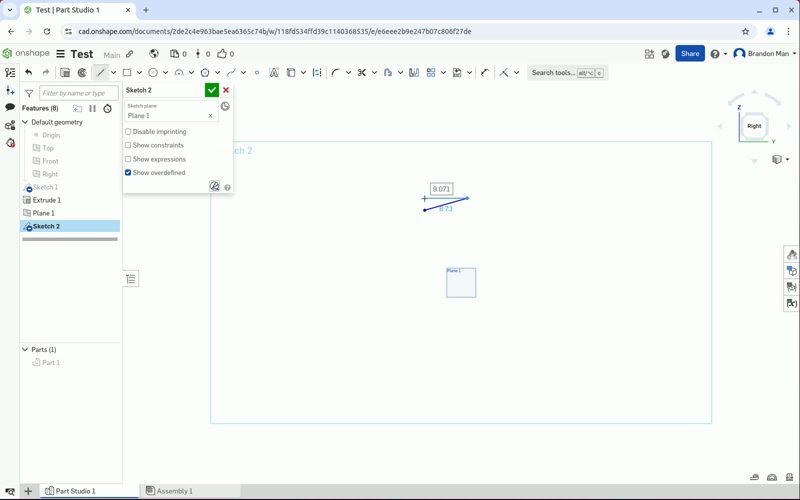
key_up(shift)
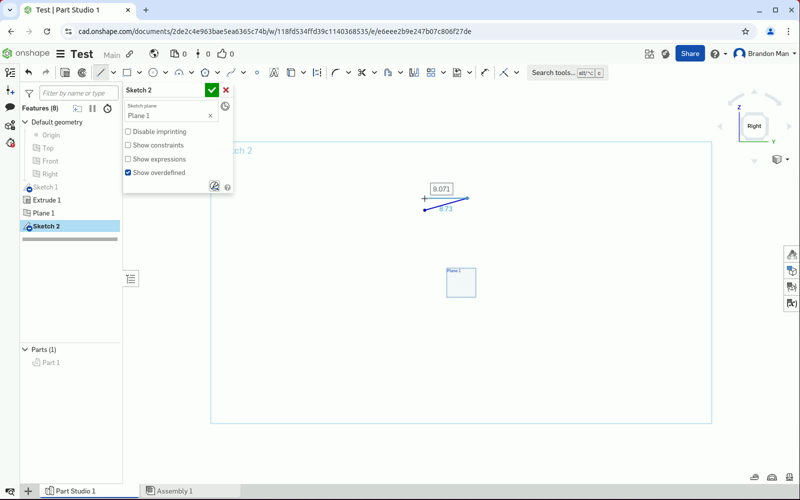
mouse_move(454, 198)
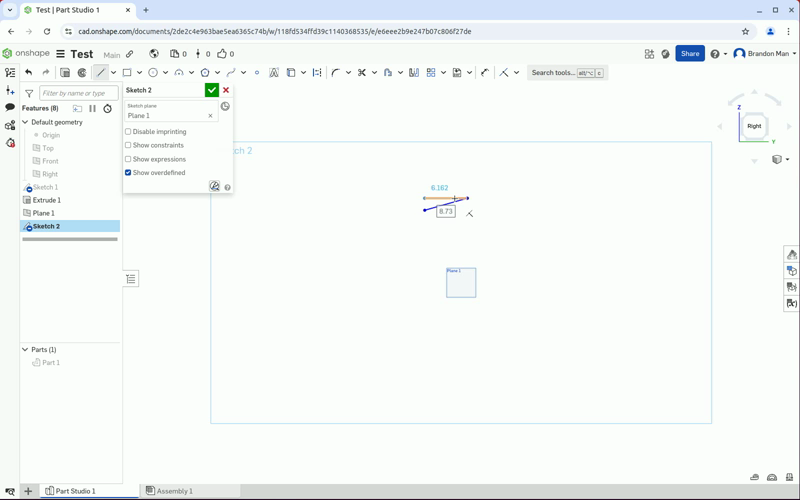
key_down(shift)
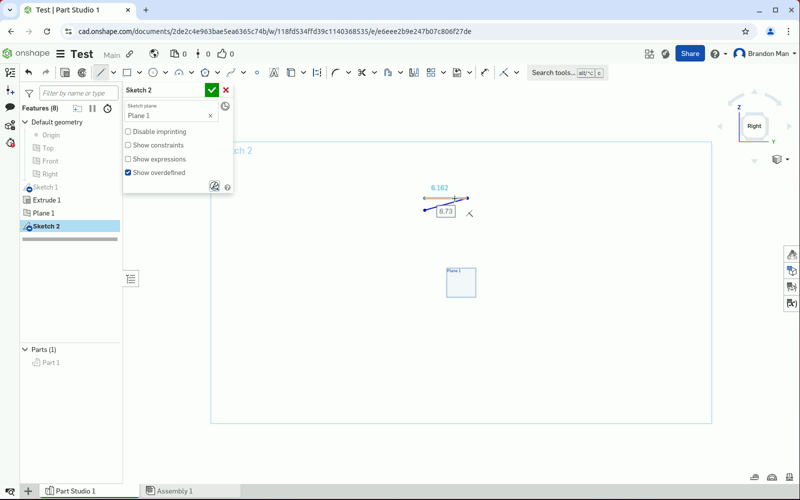
mouse_move(424, 210)
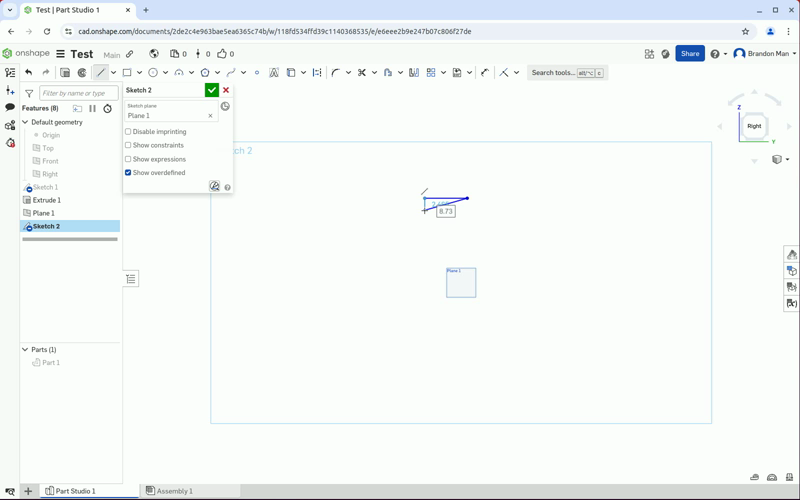
key_up(shift)
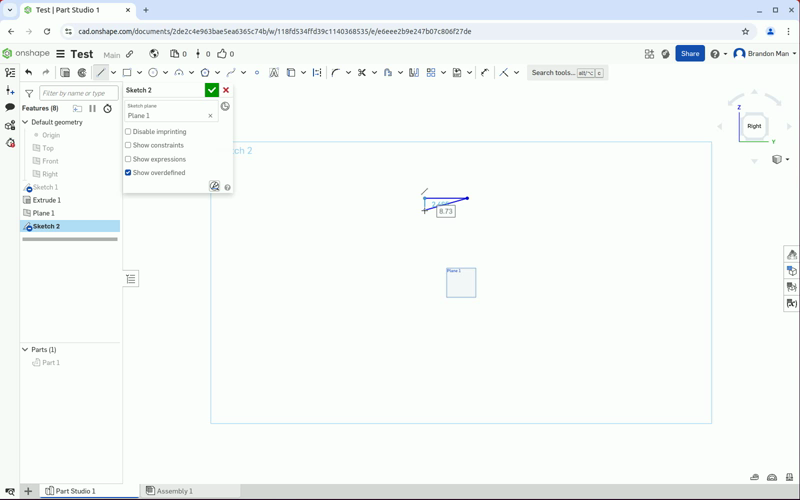
click(424, 210)
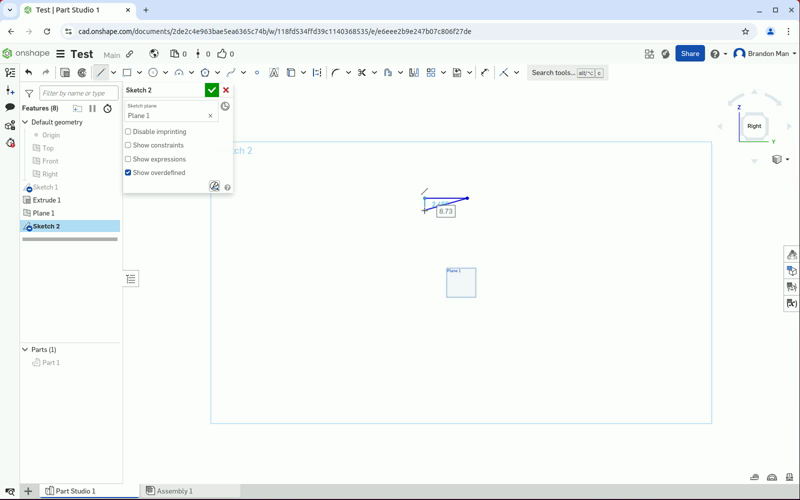
key(esc)
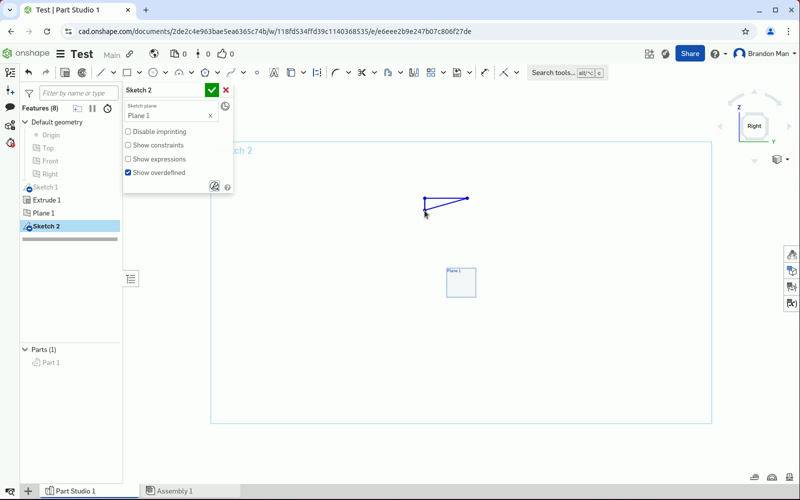
mouse_move(456, 199)
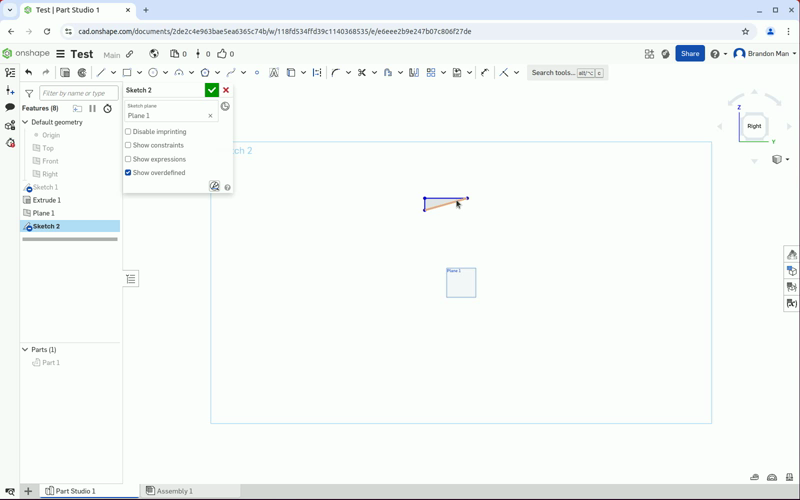
scroll(6)
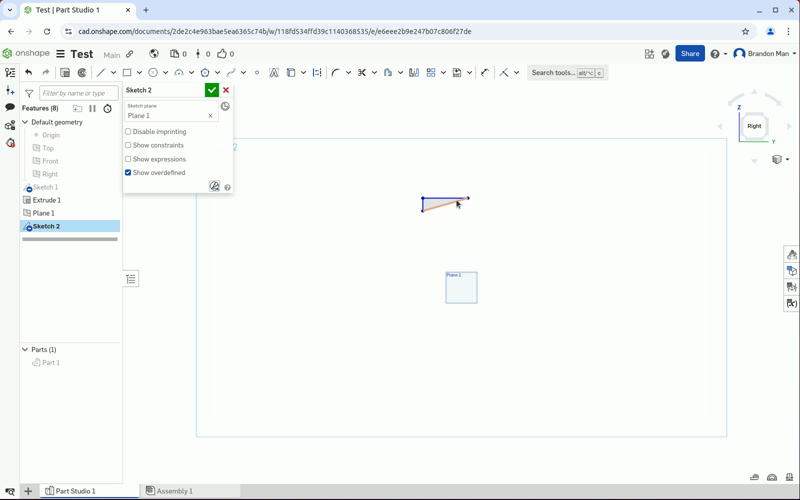
scroll(6)
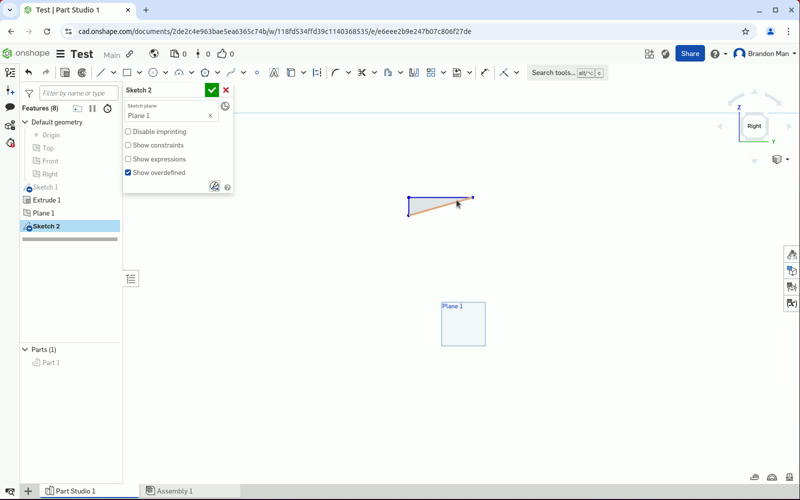
scroll(6)
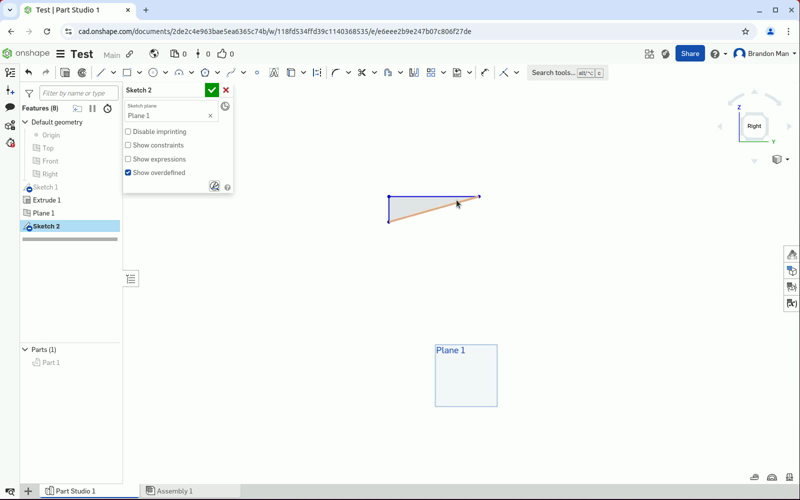
scroll(6)
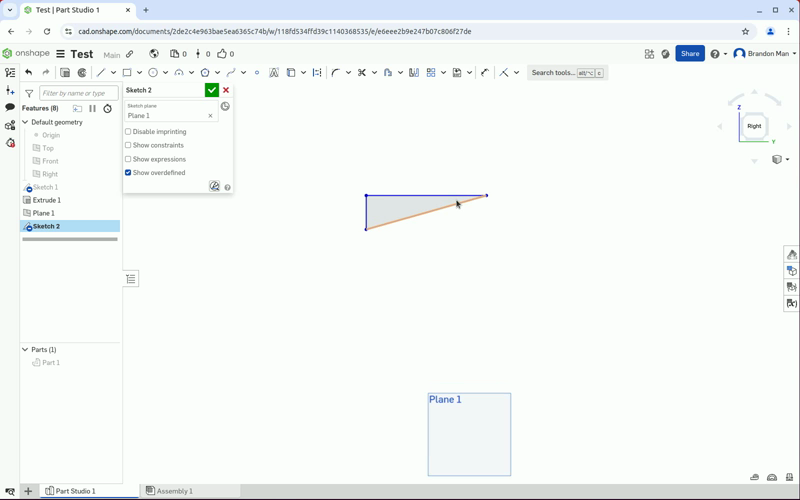
scroll(6)
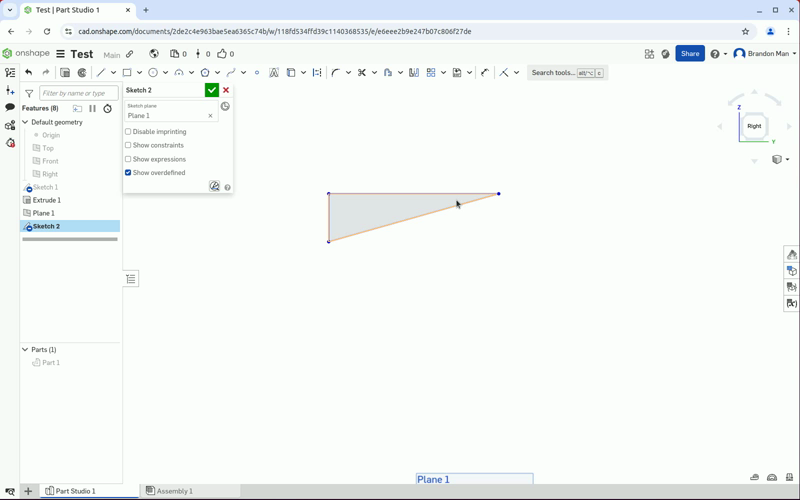
scroll(6)
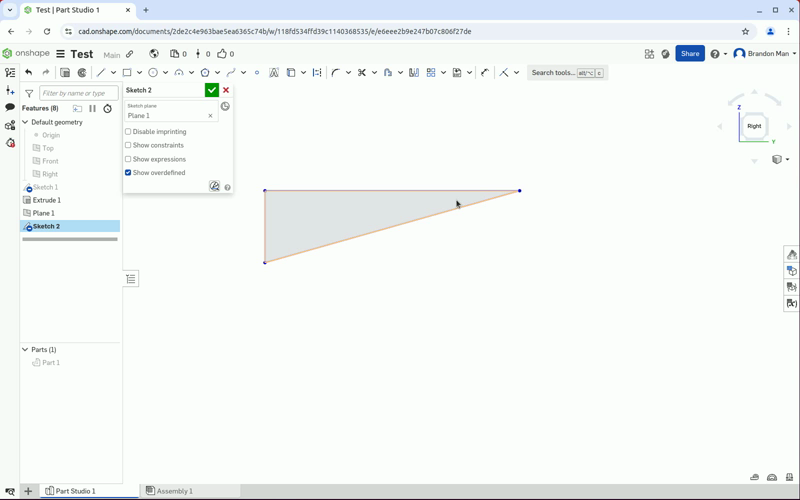
scroll(6)
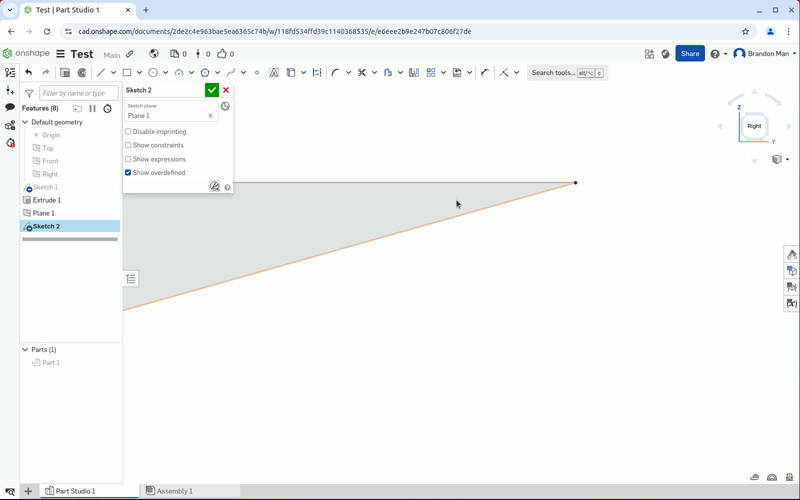
click(456, 199)
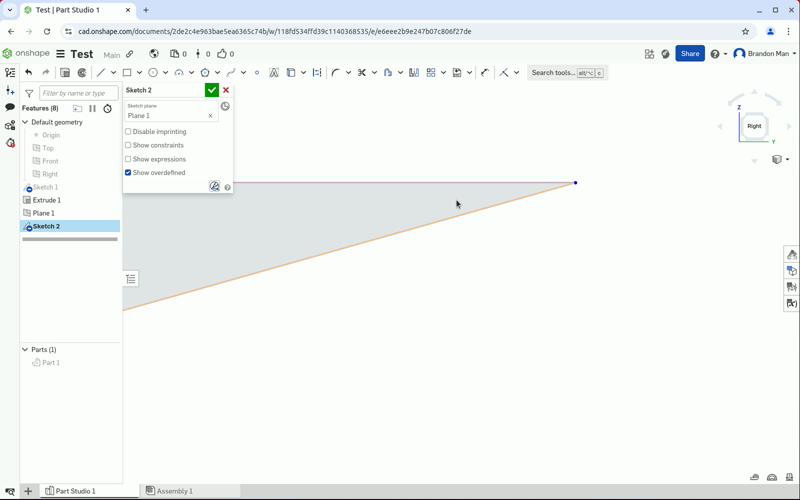
scroll(-6)
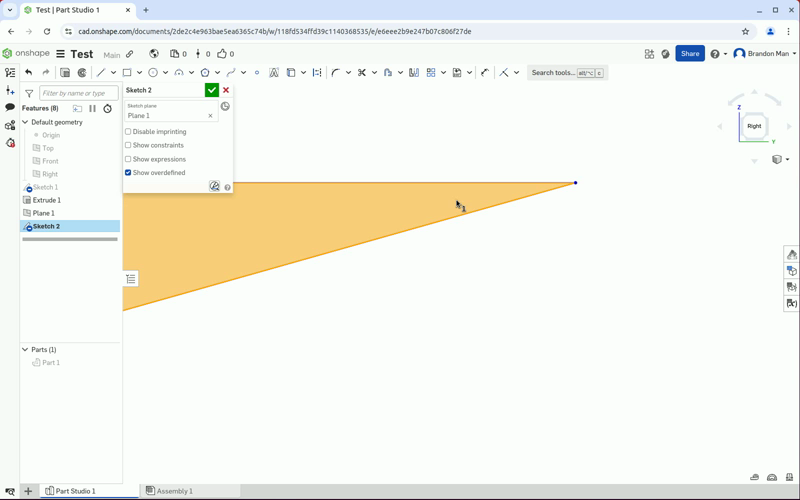
scroll(-6)
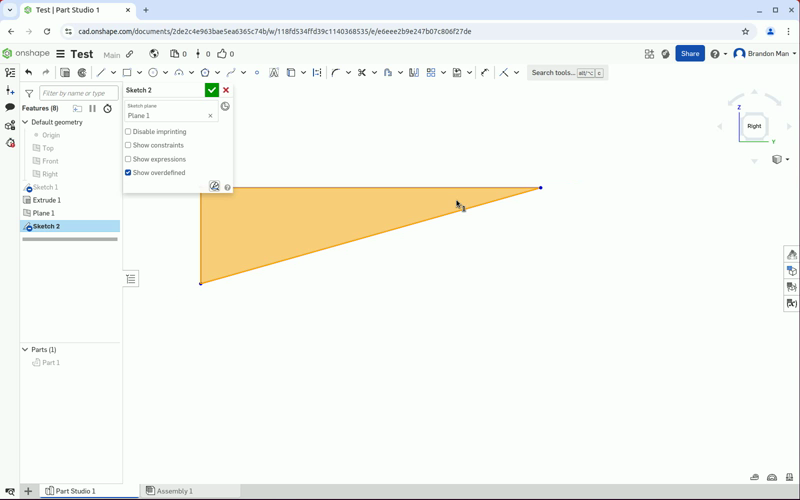
scroll(-6)
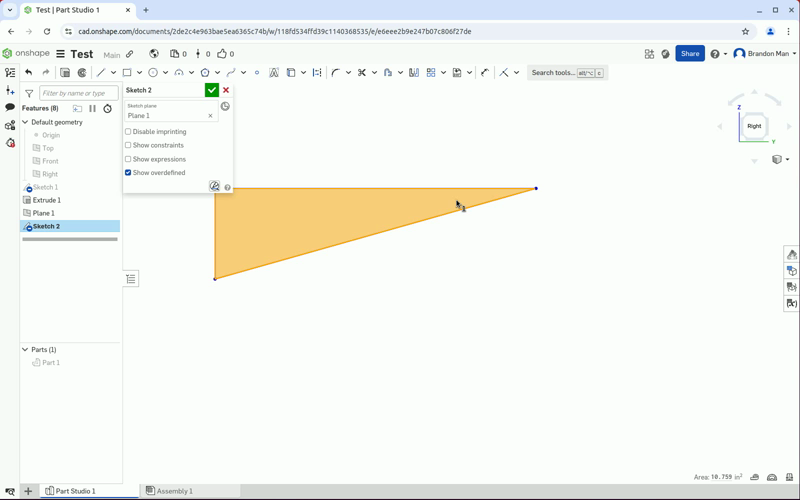
scroll(-6)
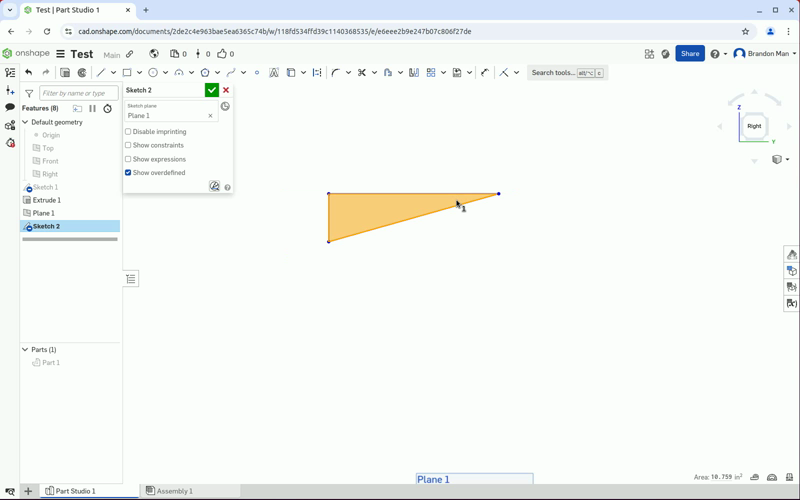
scroll(-6)
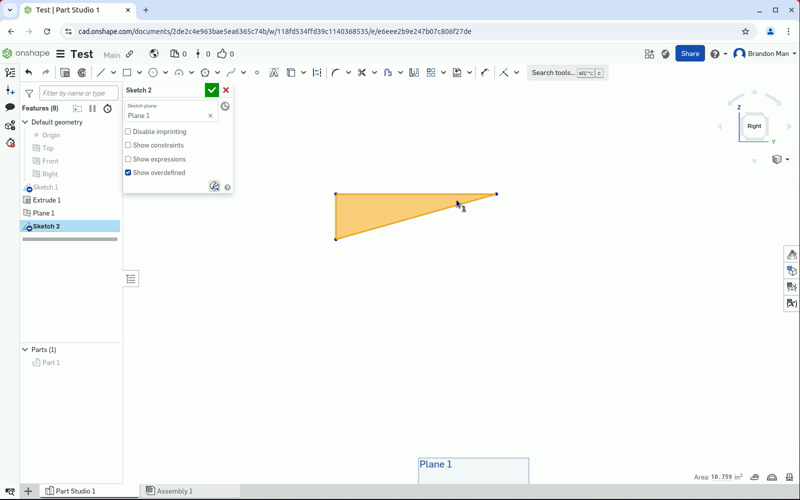
scroll(-6)
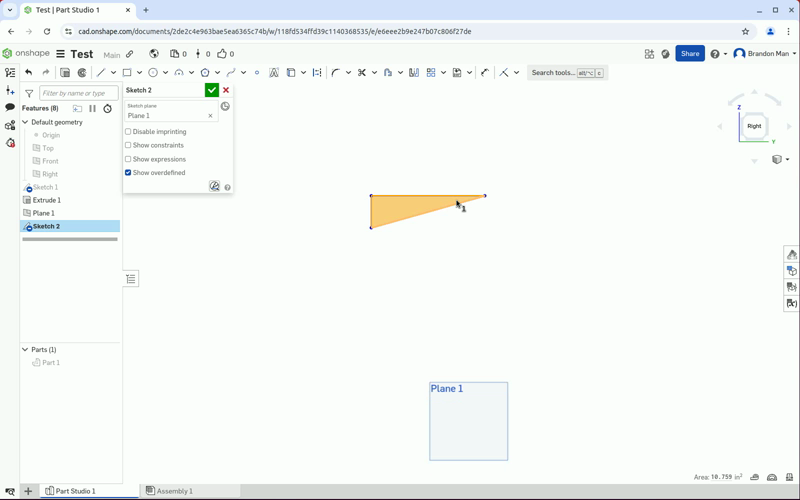
scroll(-6)
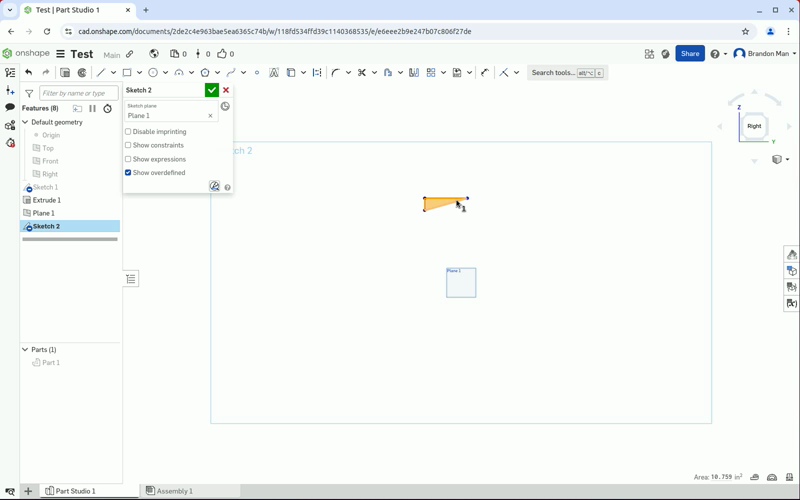
mouse_move(73, 352)
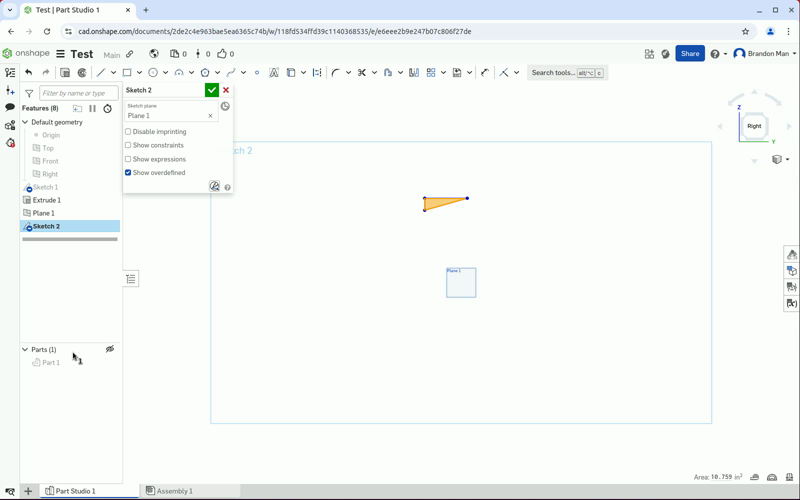
key(shift+y)
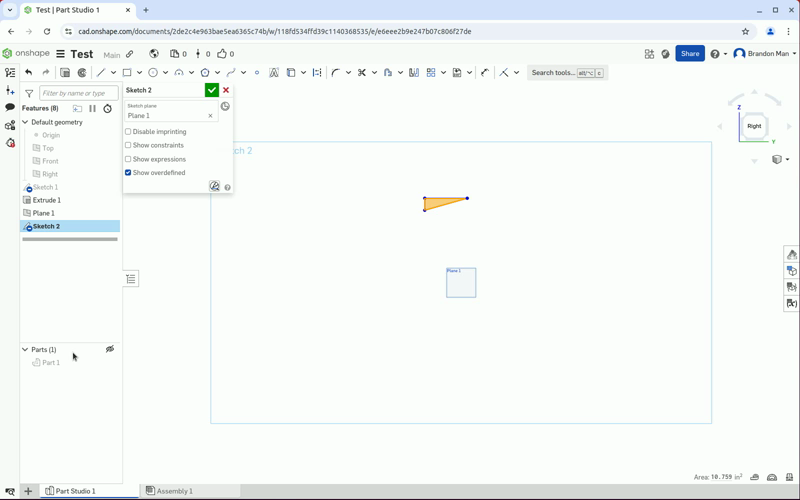
key(shift+e)
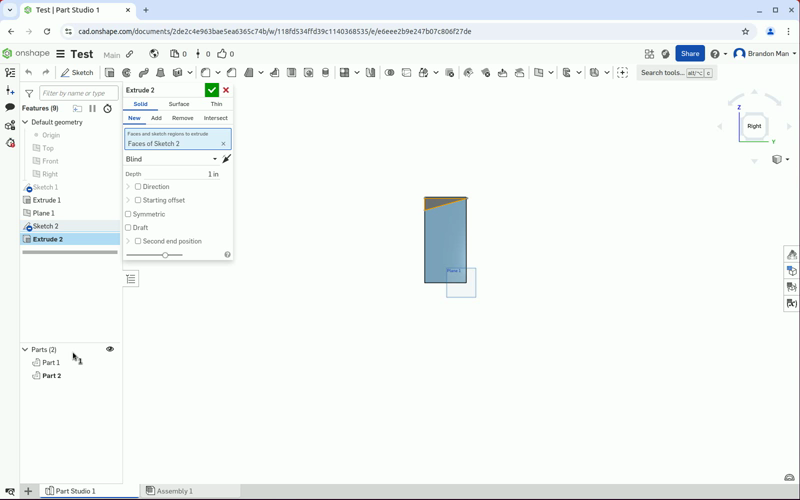
mouse_move(143, 106)
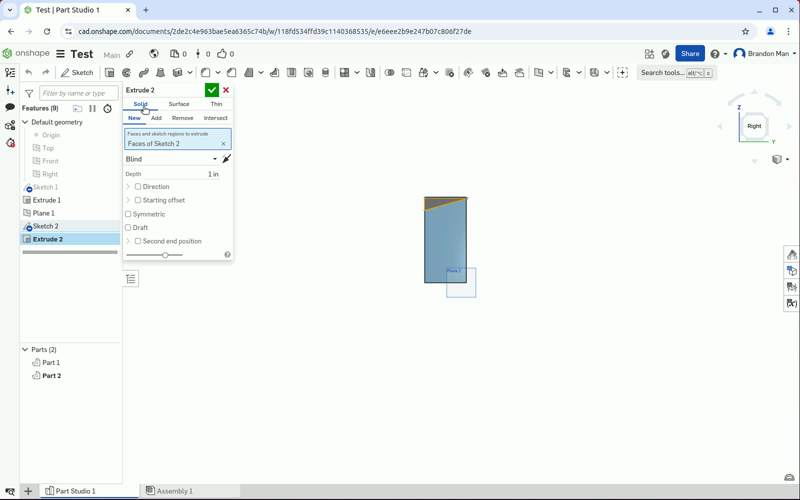
click(143, 106)
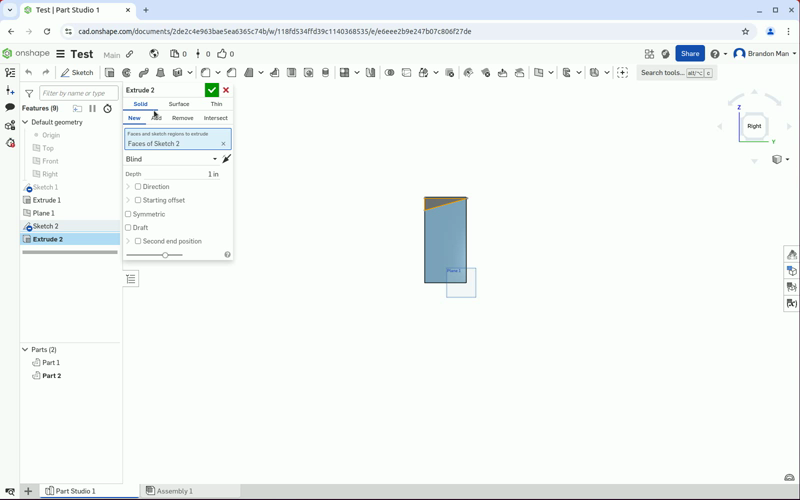
mouse_move(186, 120)
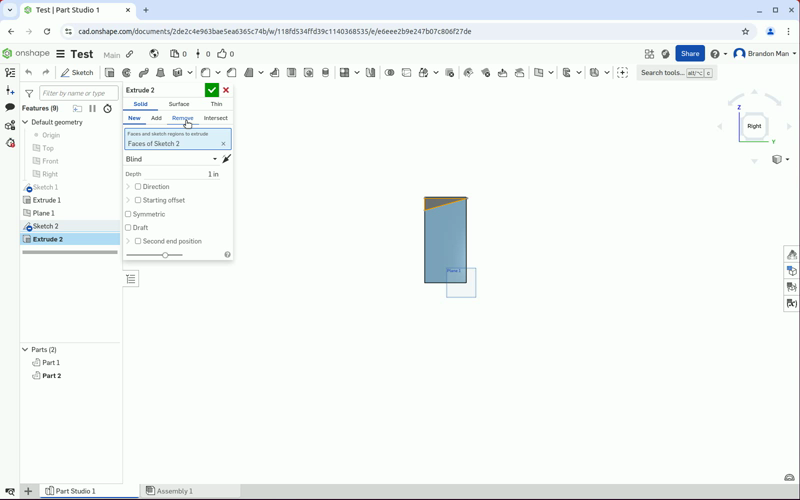
click(186, 120)
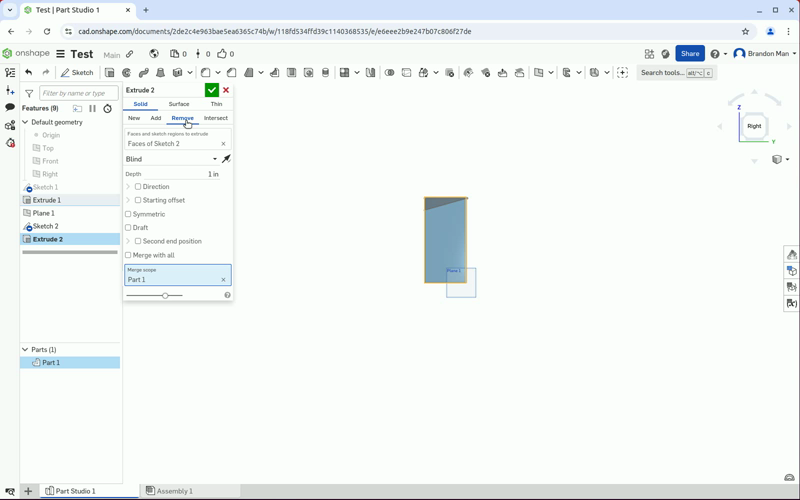
key(tab, 4)
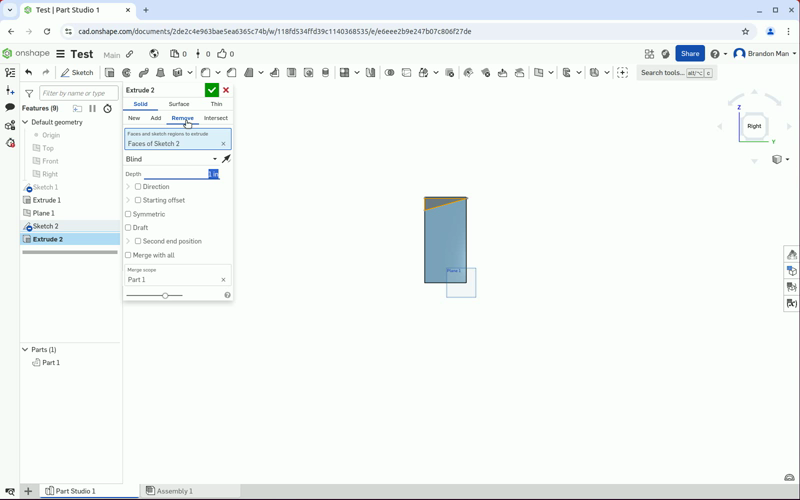
text(22.627)
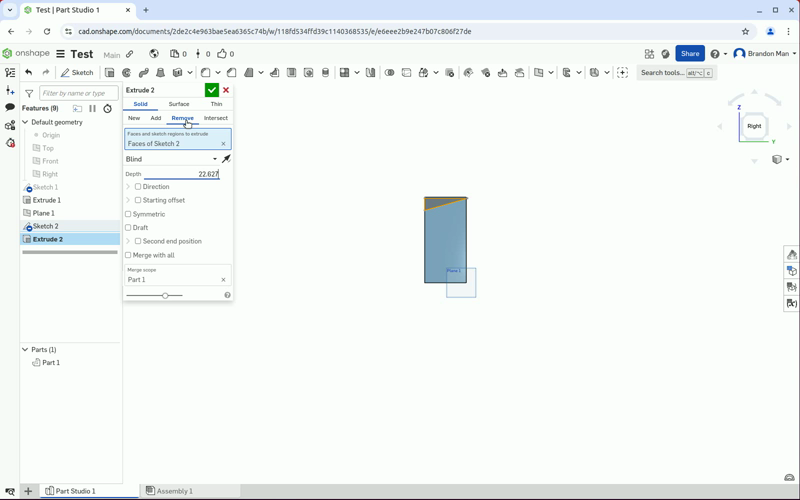
key(tab, 6)
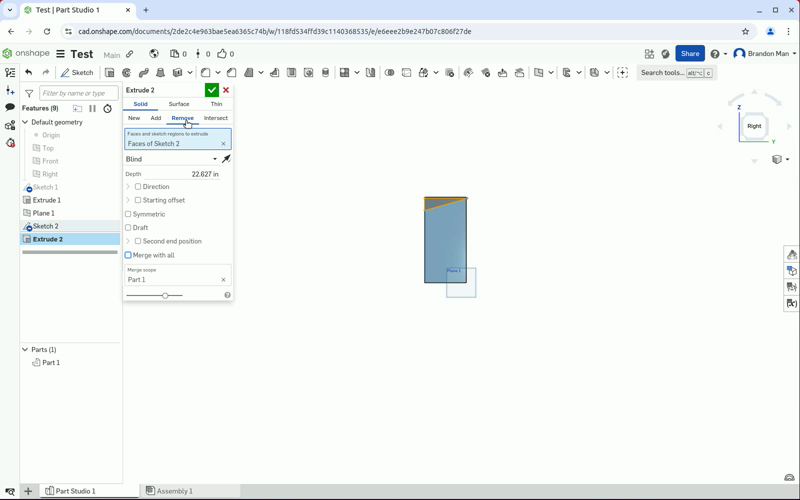
key(space)
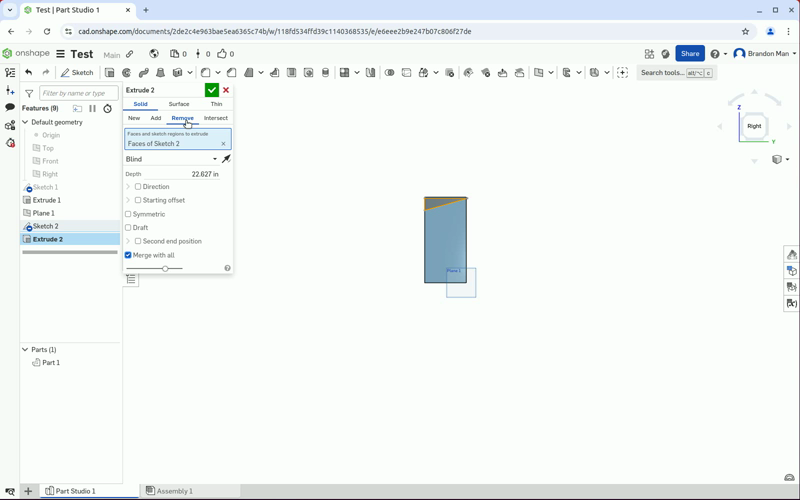
key(enter)
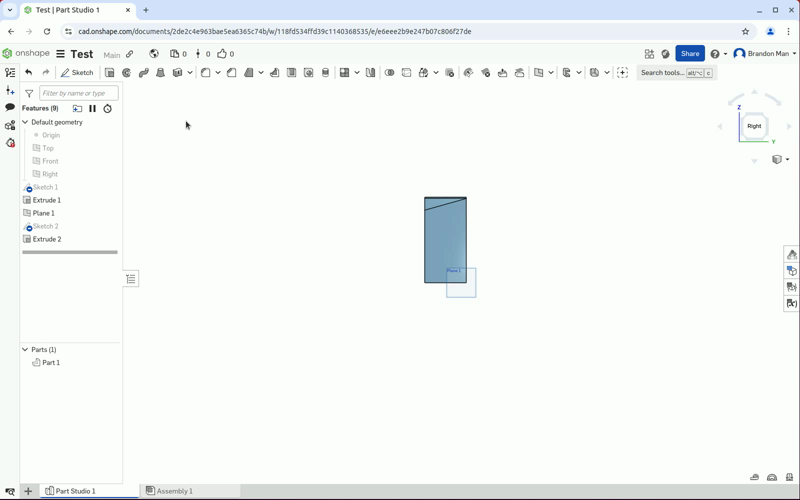
key(shift+h)
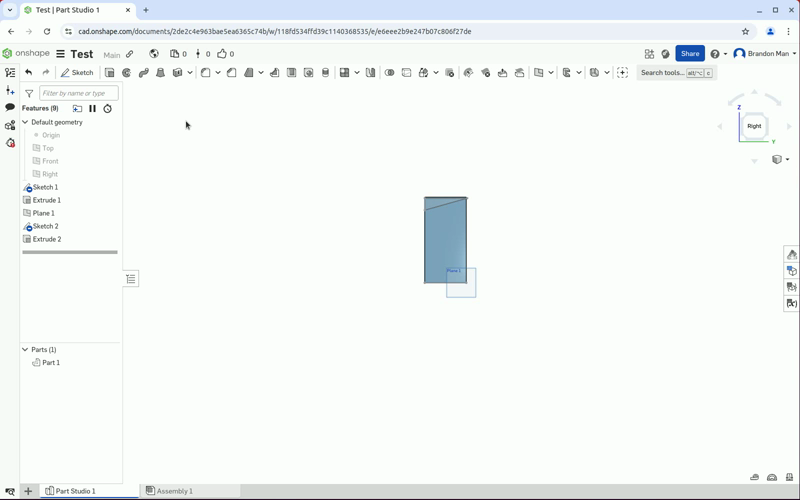
key(shift+h)
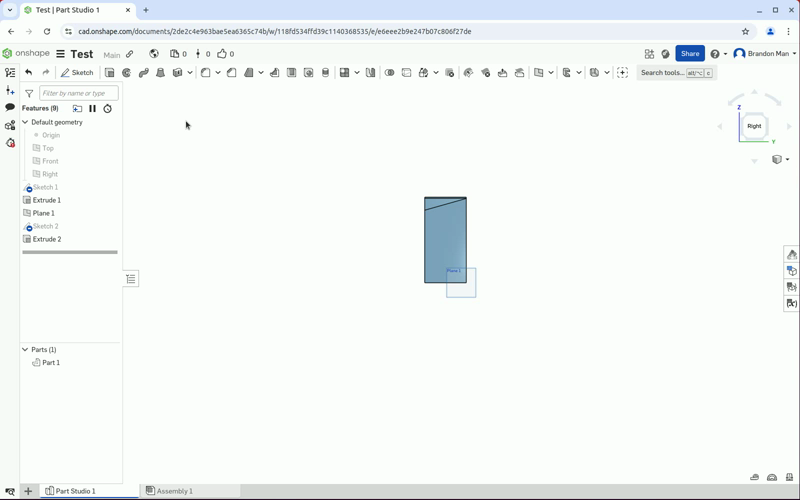
mouse_move(73, 189)
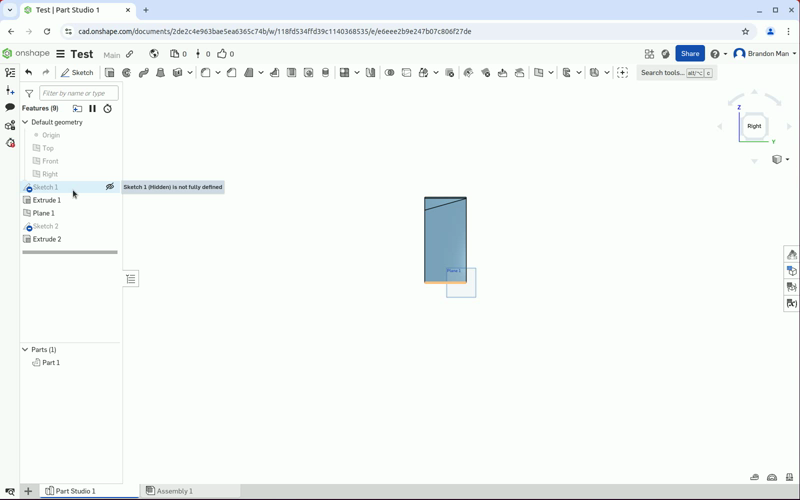
click(73, 189)
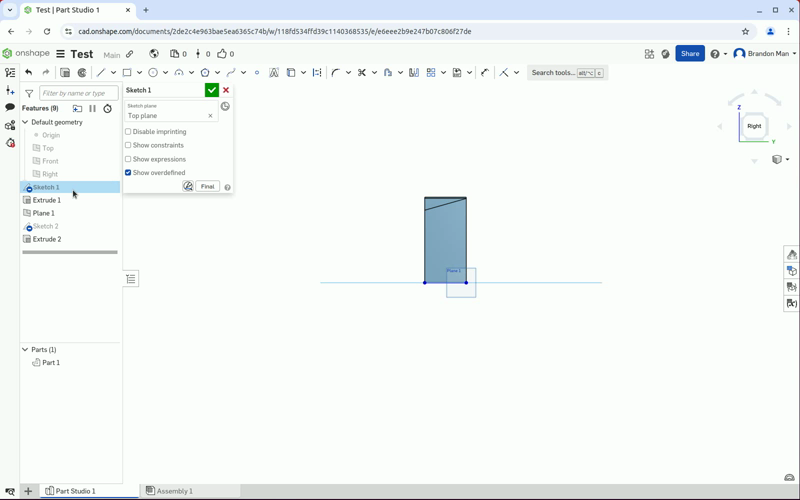
mouse_move(229, 92)
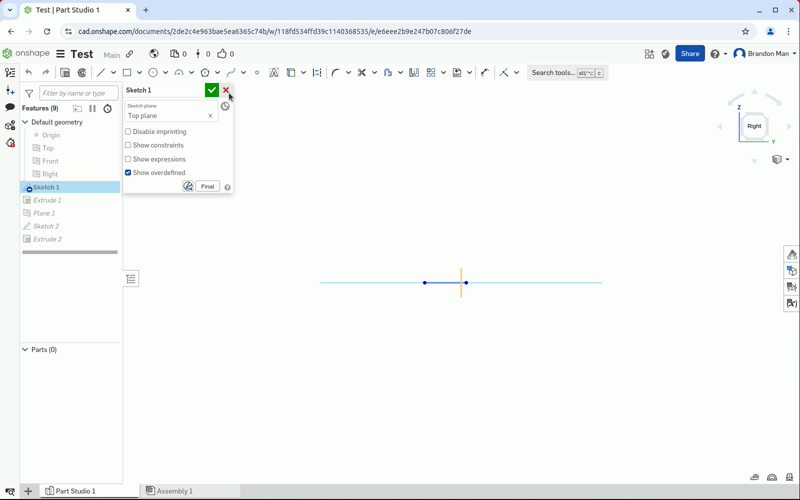
click(229, 92)
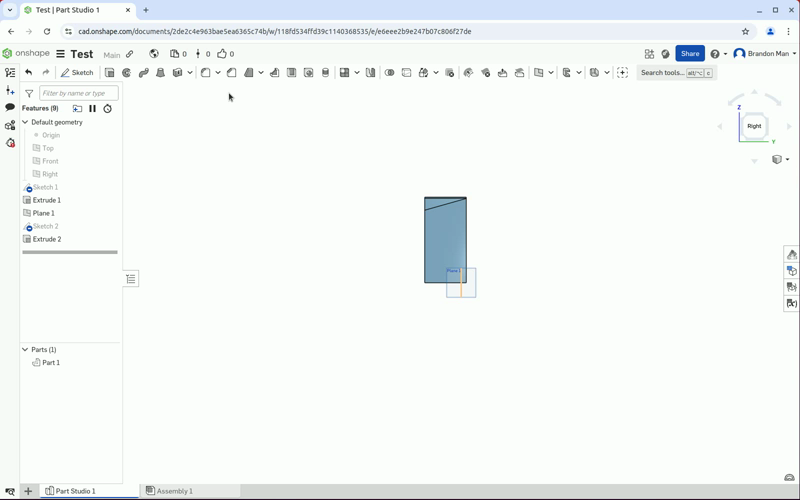
mouse_move(541, 75)
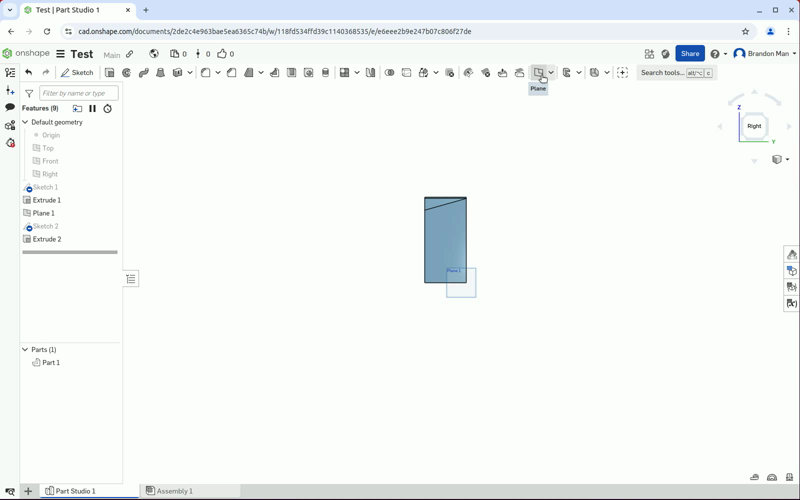
click(541, 75)
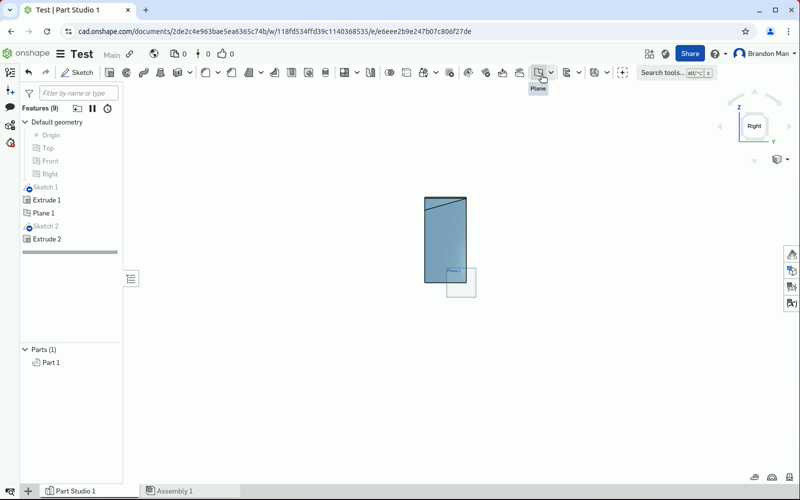
mouse_move(73, 176)
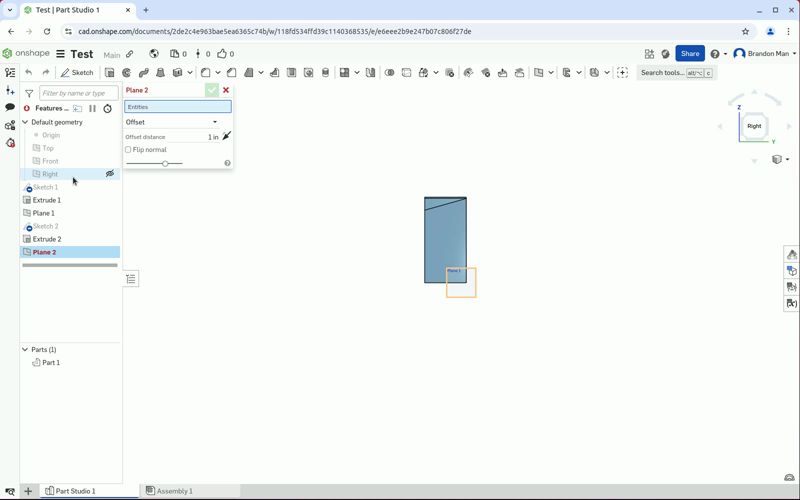
click(73, 176)
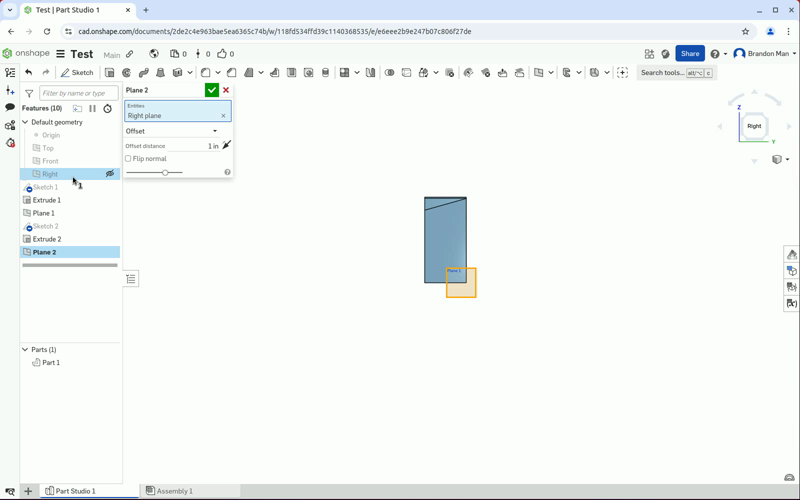
key(tab, 2)
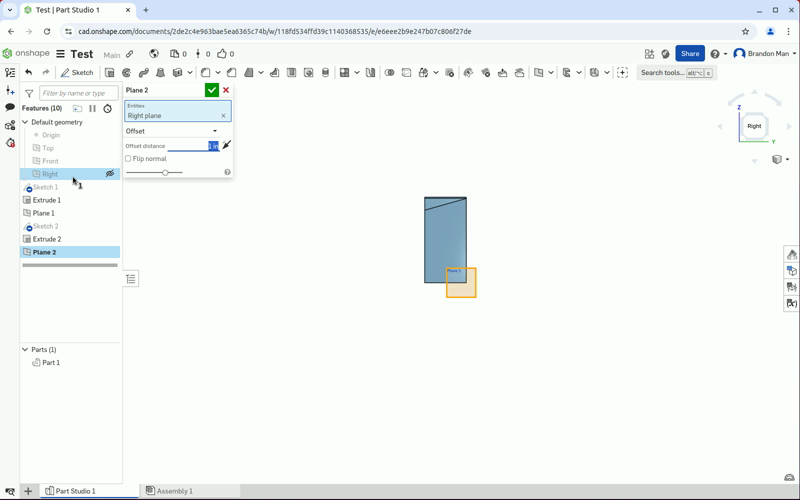
text(23.108)
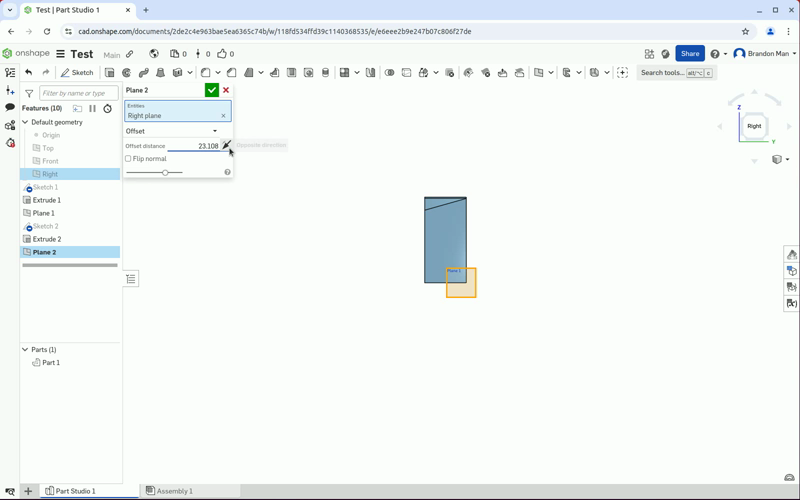
mouse_move(229, 147)
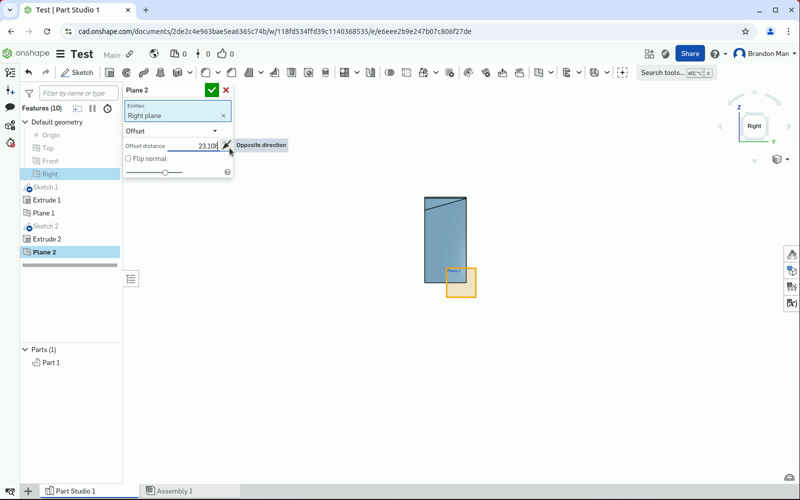
click(229, 147)
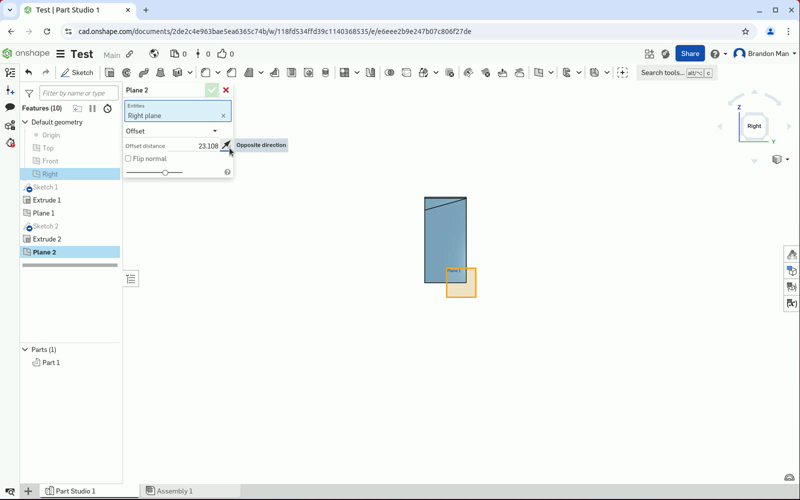
key(enter, 2)
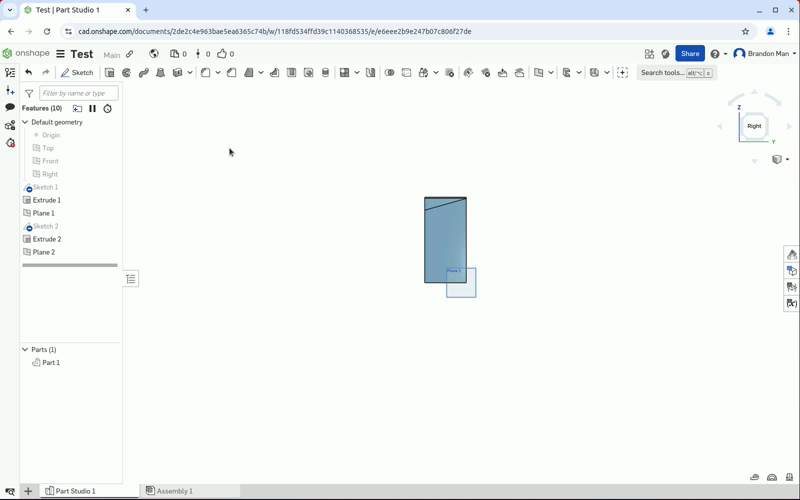
key(shift+s)
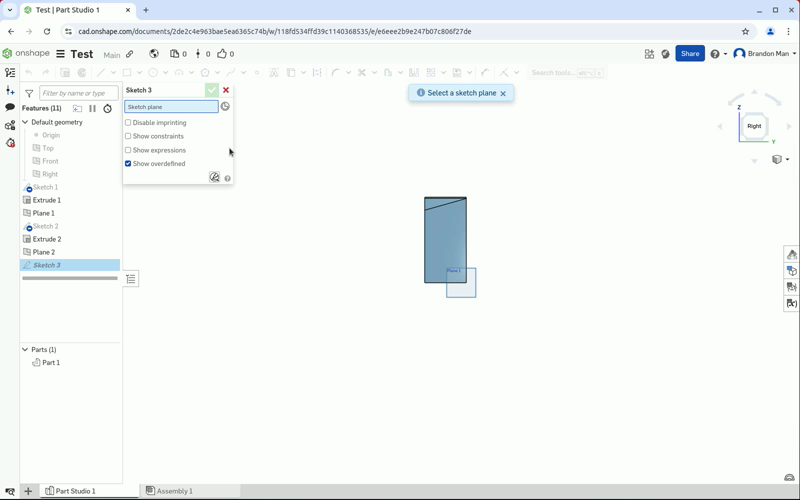
mouse_move(73, 254)
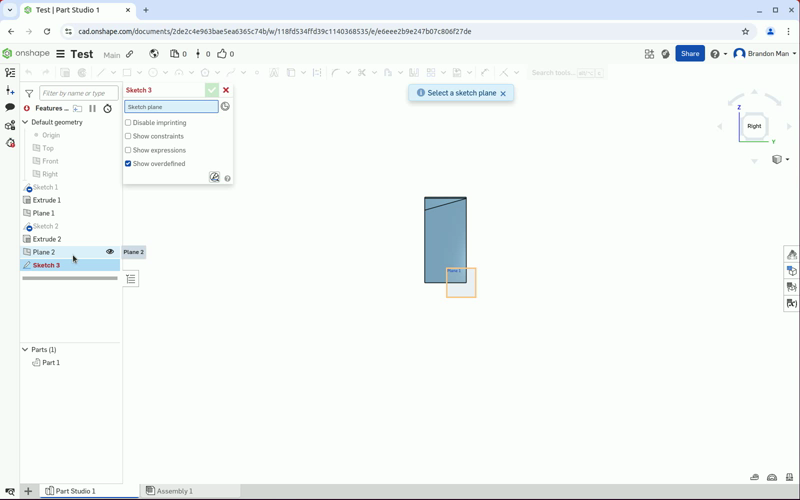
click(73, 254)
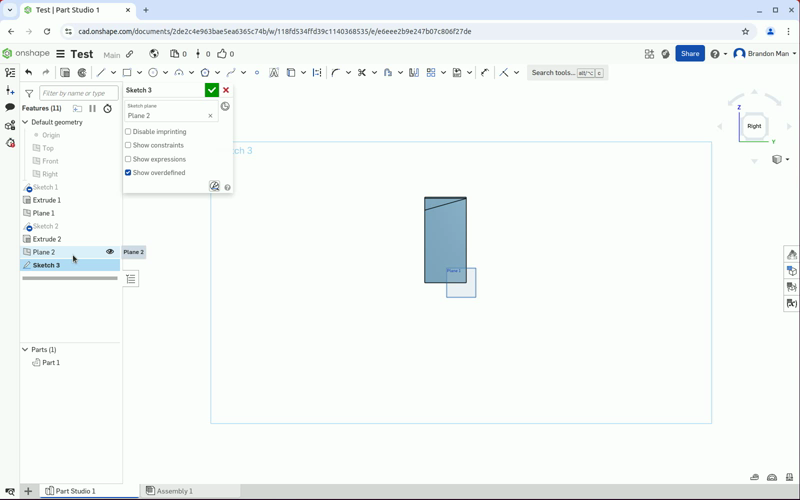
mouse_move(73, 352)
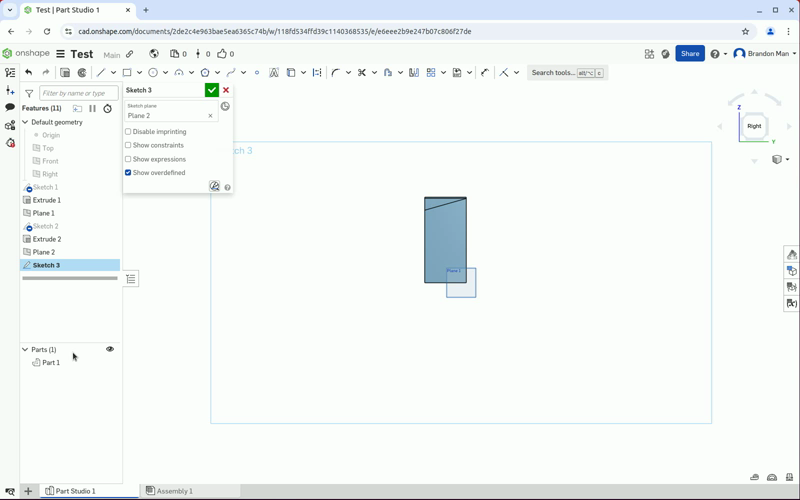
key(y)
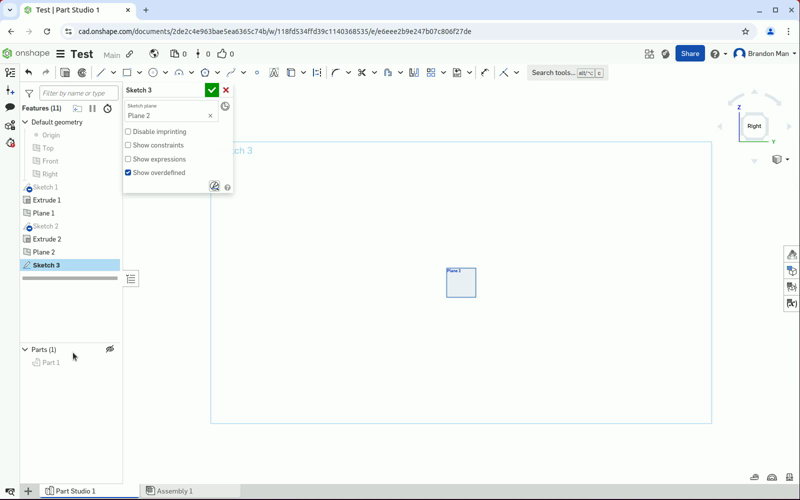
key(l)
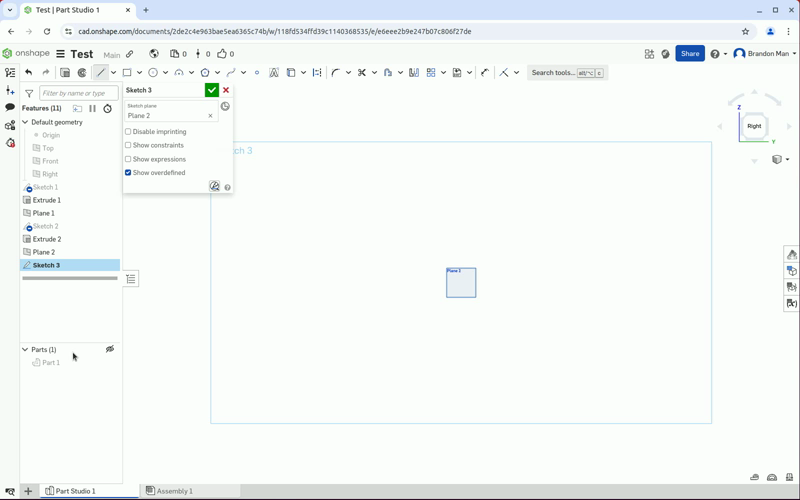
key_down(shift)
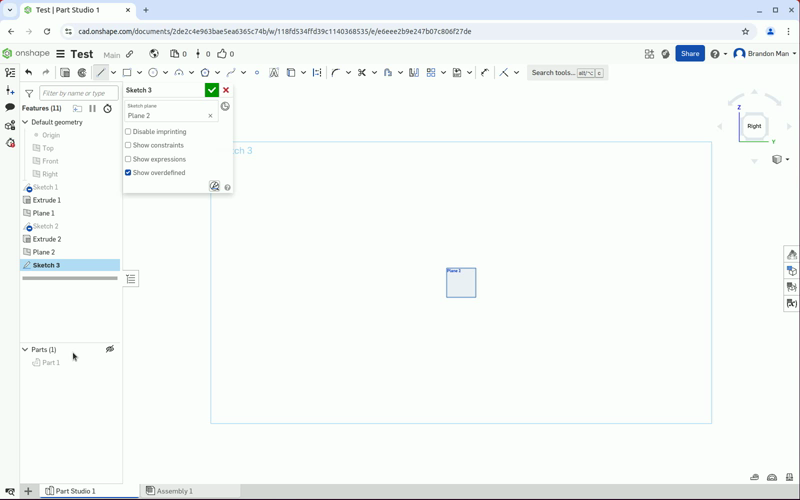
mouse_move(424, 210)
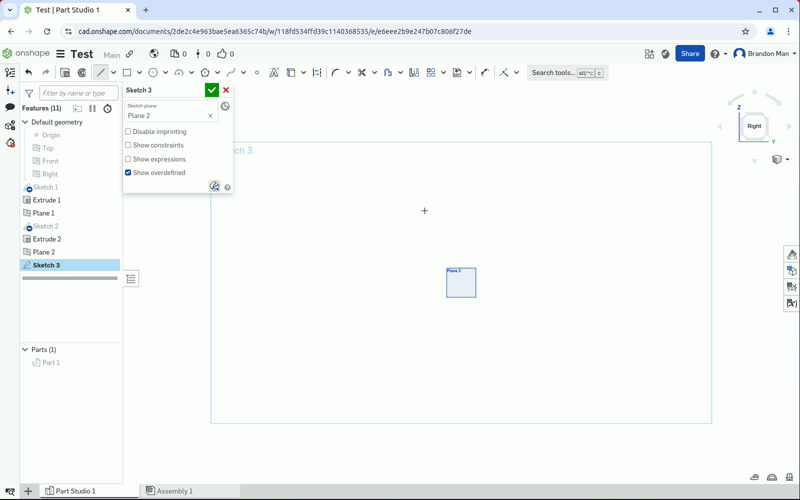
click(424, 210)
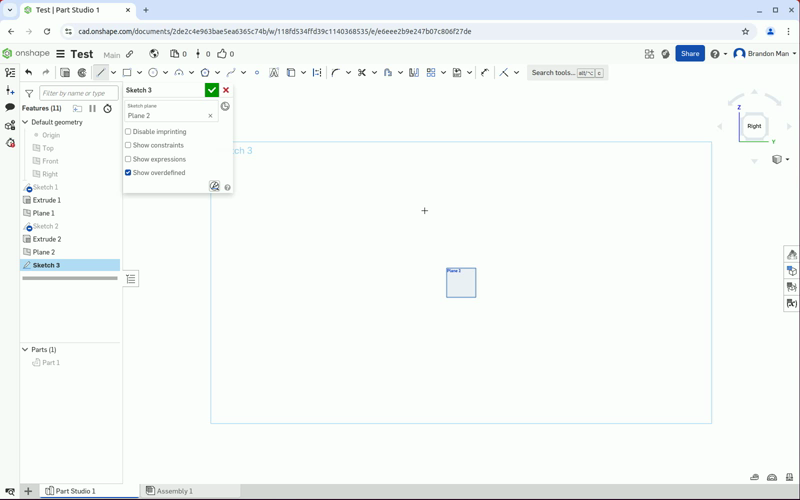
key_up(shift)
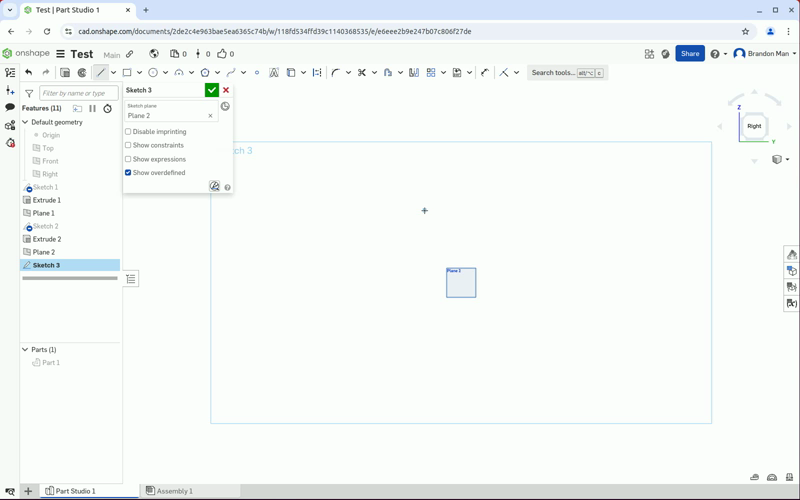
key_down(shift)
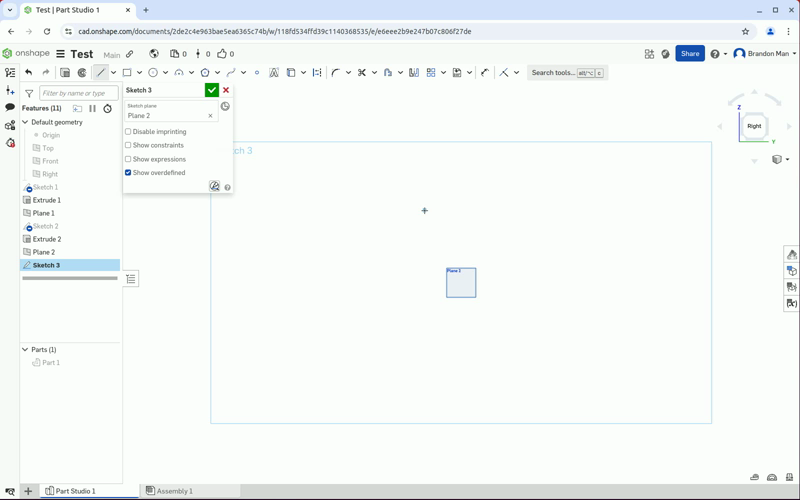
mouse_move(454, 210)
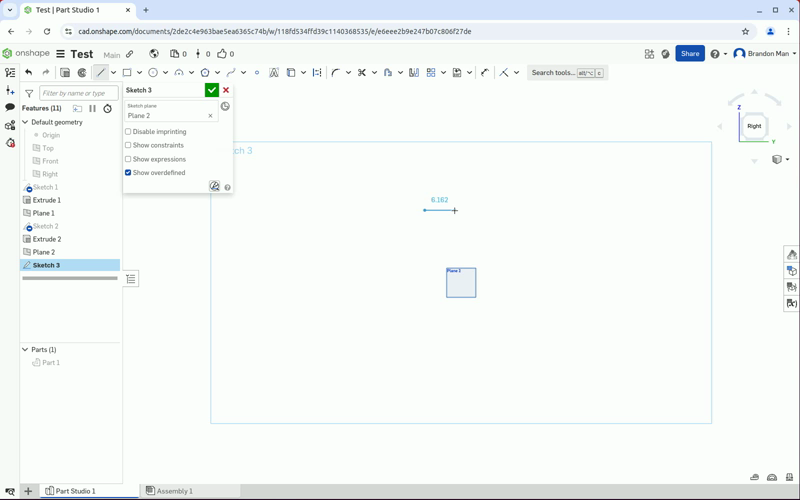
mouse_move(467, 210)
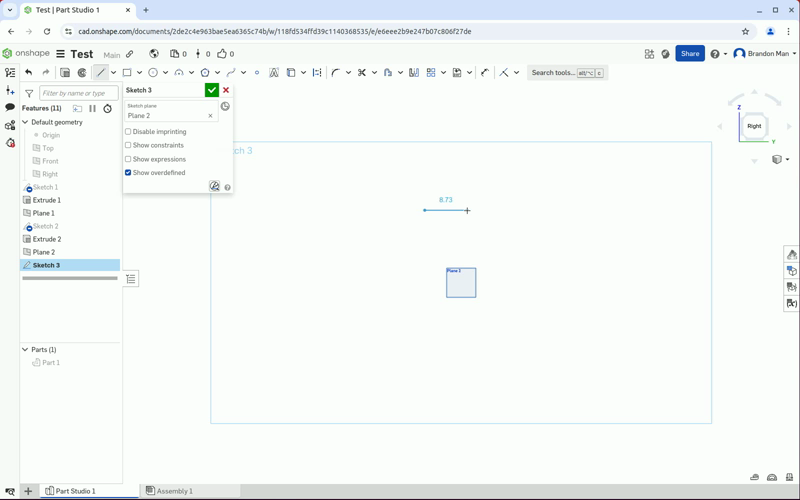
click(467, 210)
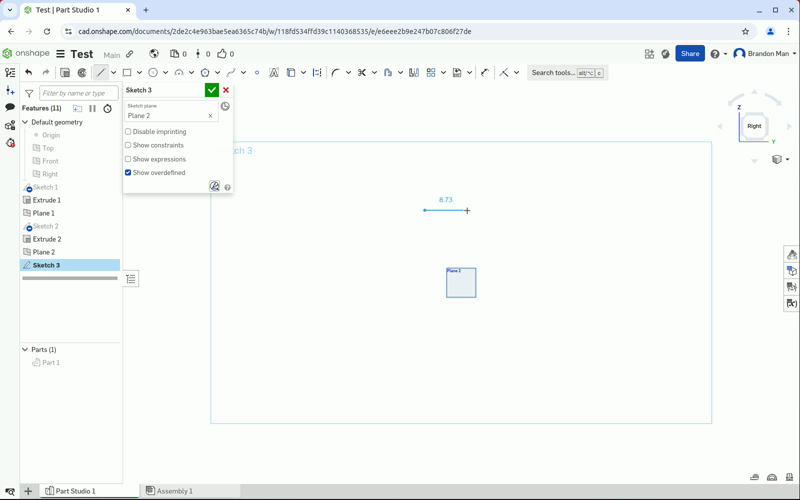
key_up(shift)
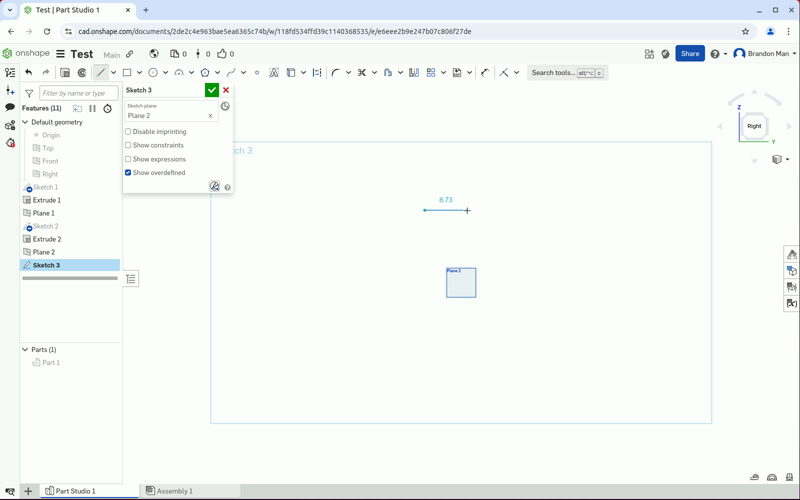
key_down(shift)
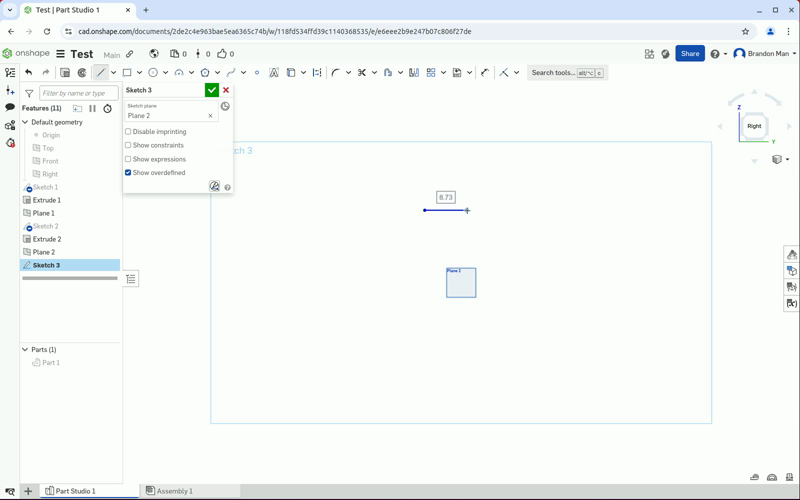
mouse_move(497, 210)
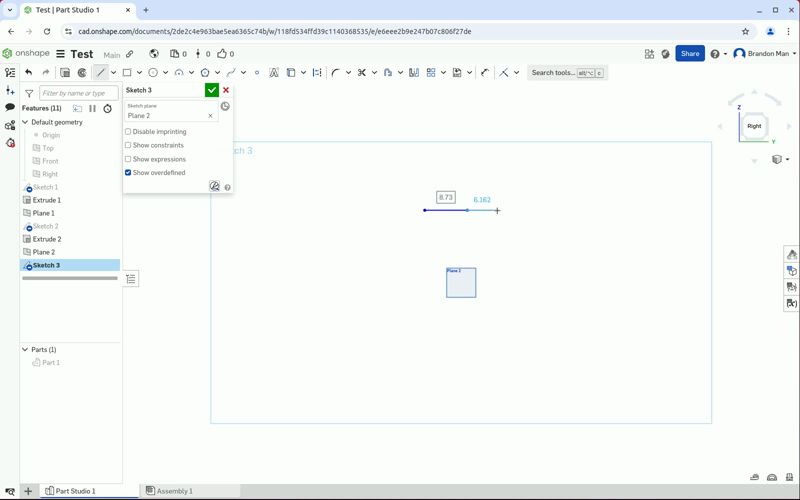
mouse_move(467, 198)
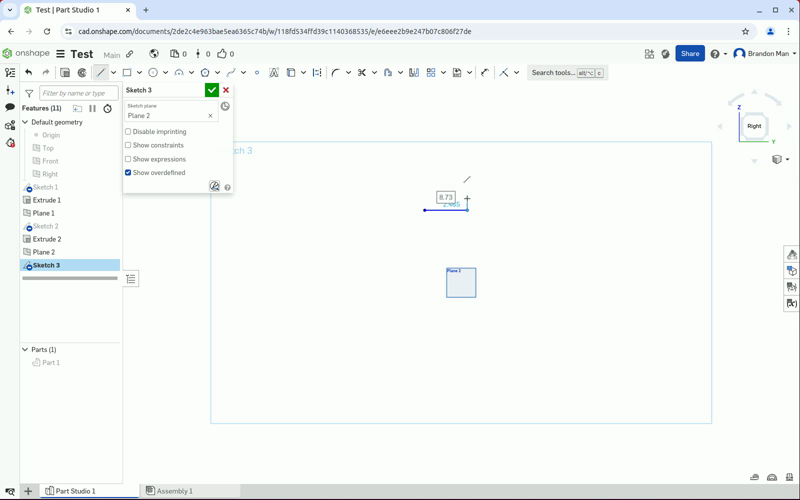
click(467, 198)
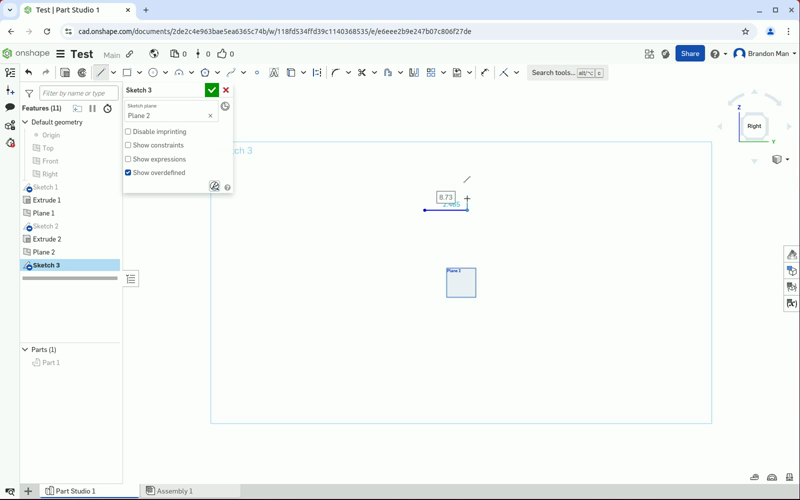
key_up(shift)
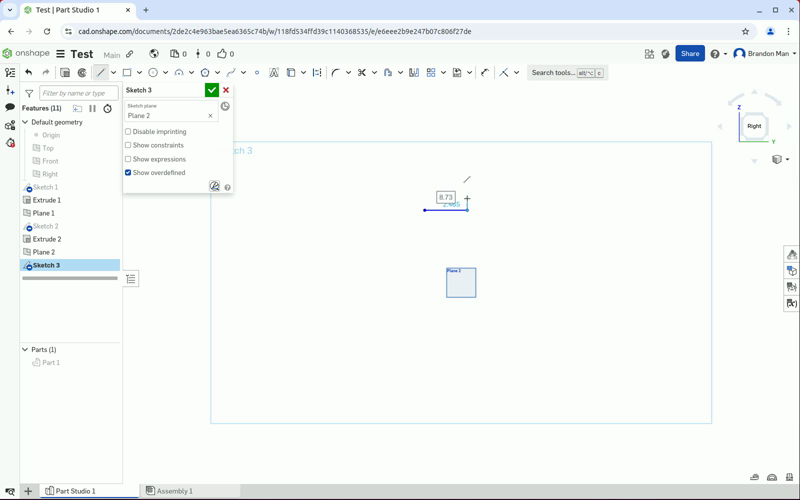
key_down(shift)
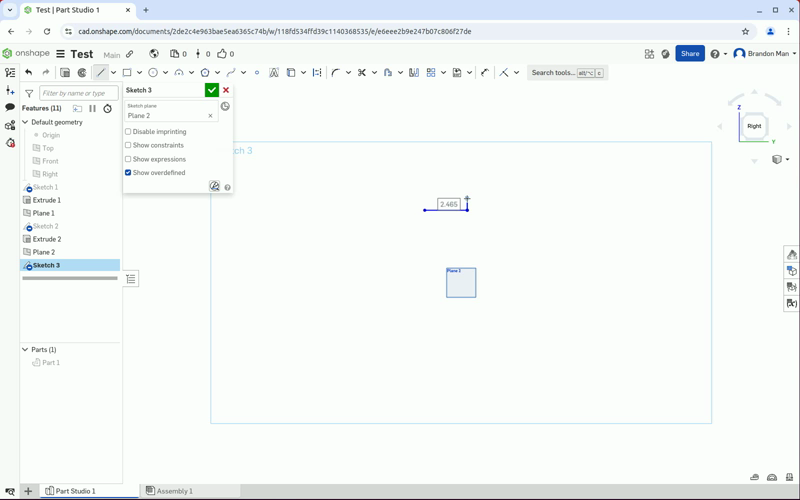
mouse_move(497, 198)
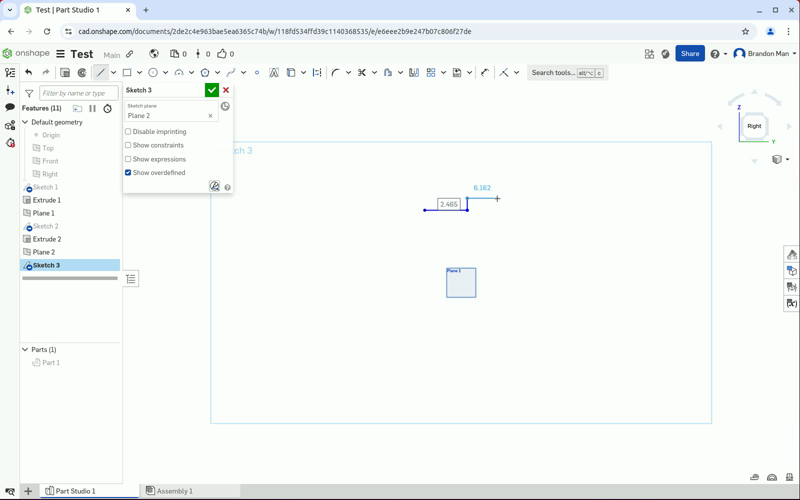
mouse_move(424, 198)
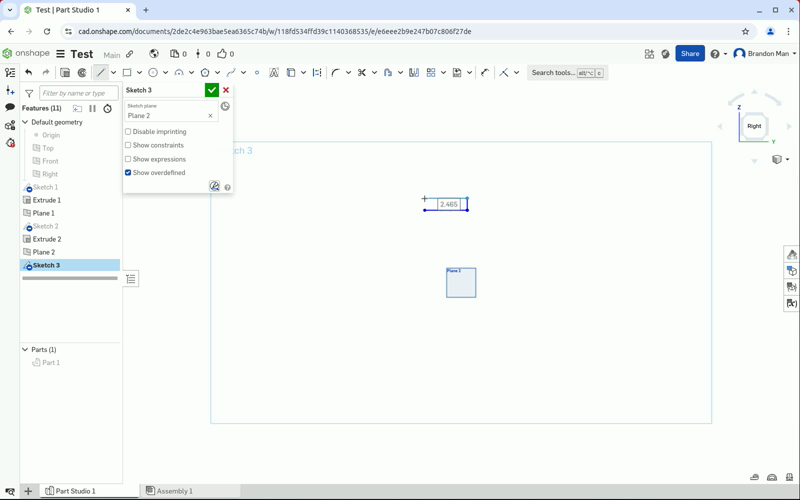
click(424, 198)
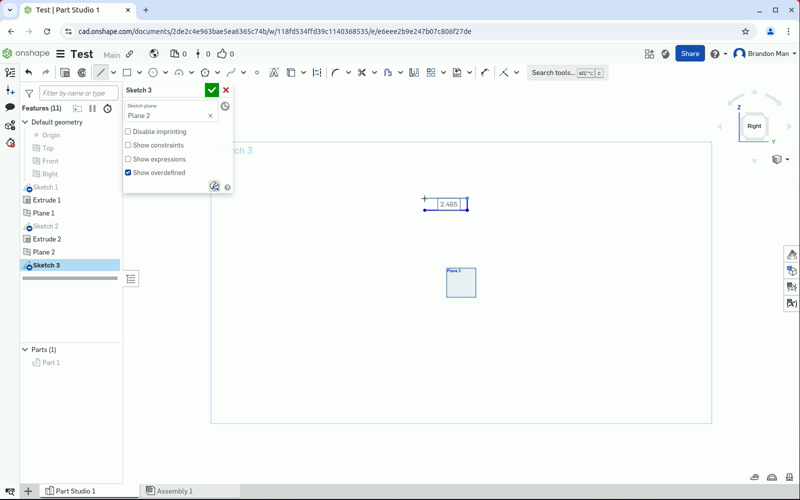
key_up(shift)
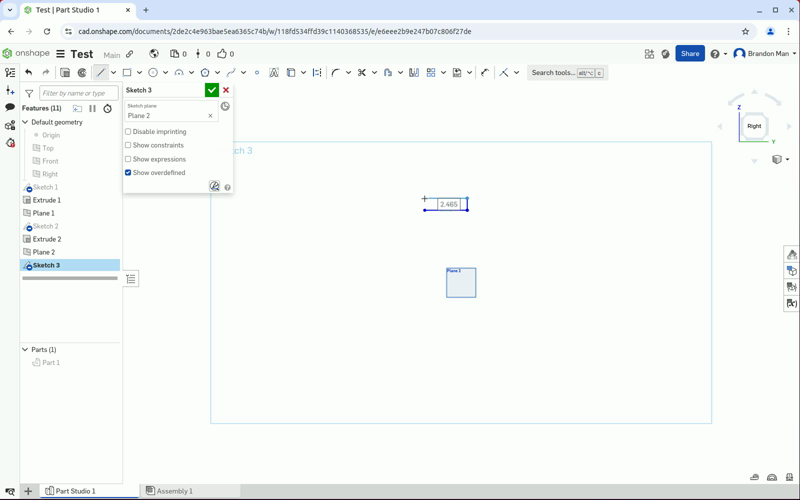
mouse_move(454, 198)
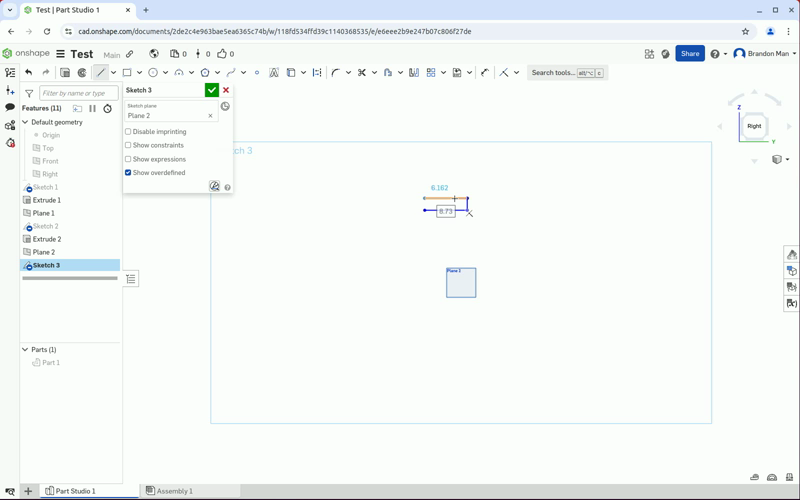
key_down(shift)
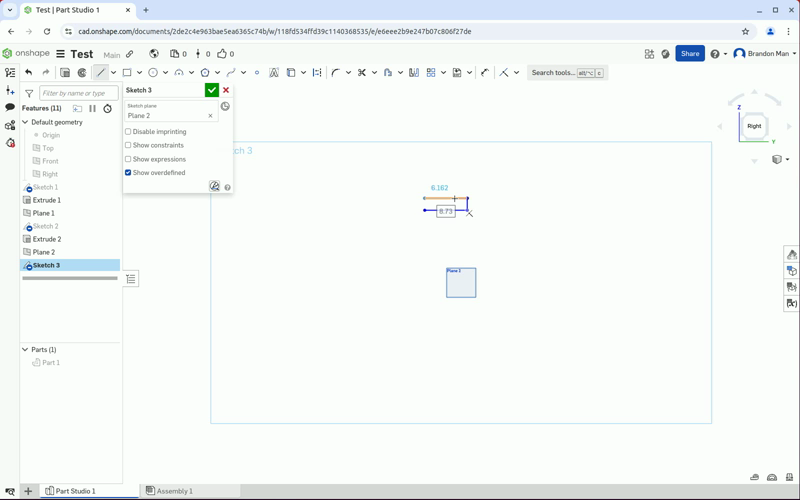
mouse_move(424, 210)
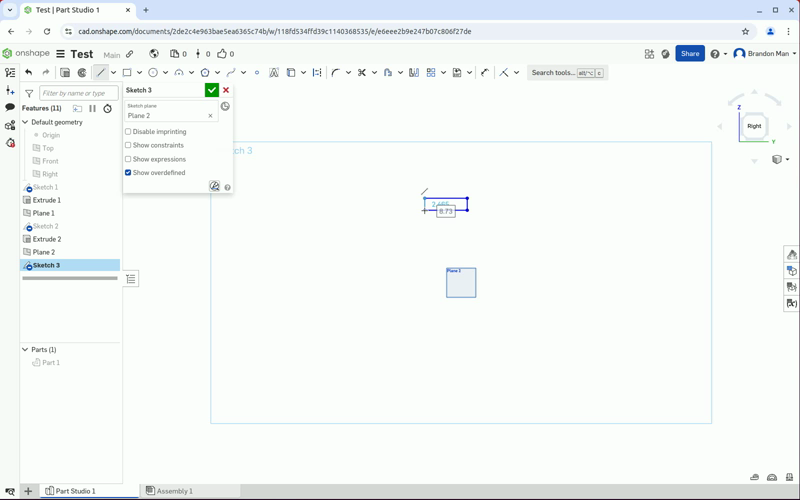
key_up(shift)
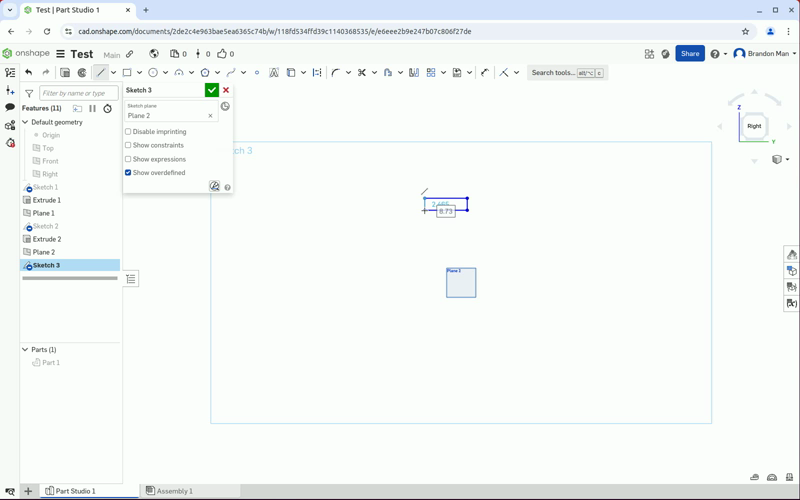
click(424, 210)
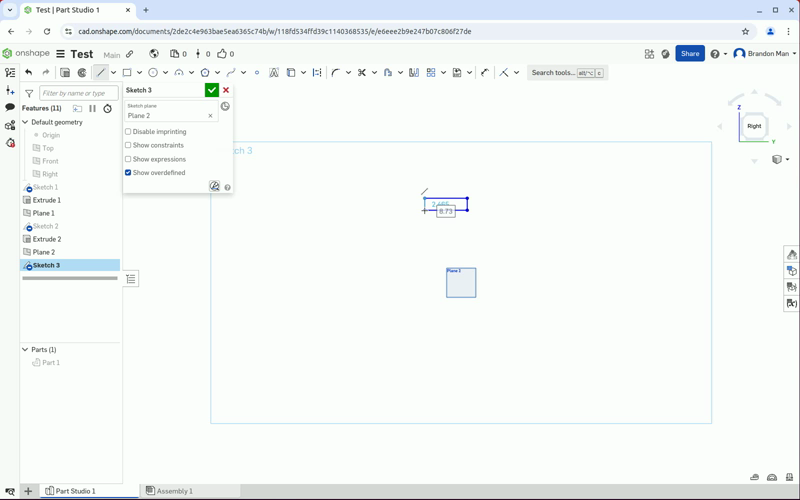
key(esc)
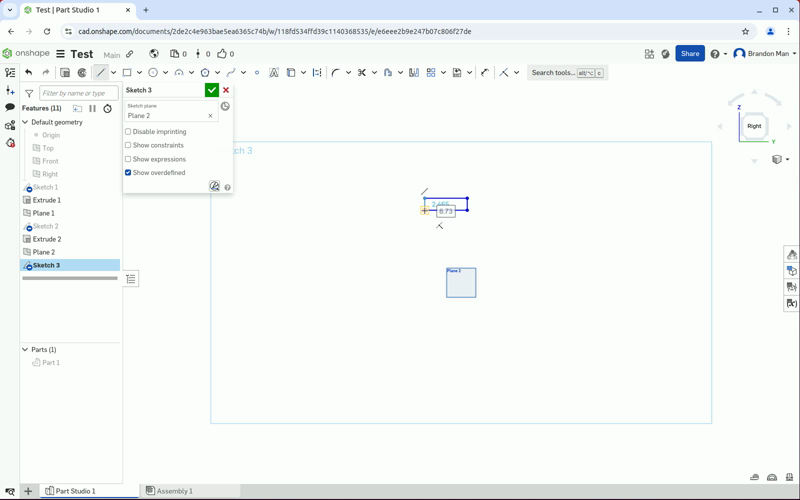
mouse_move(455, 199)
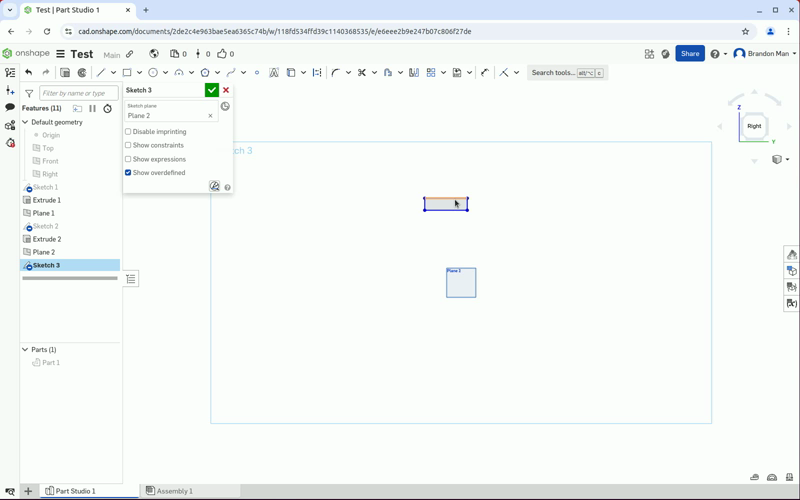
scroll(6)
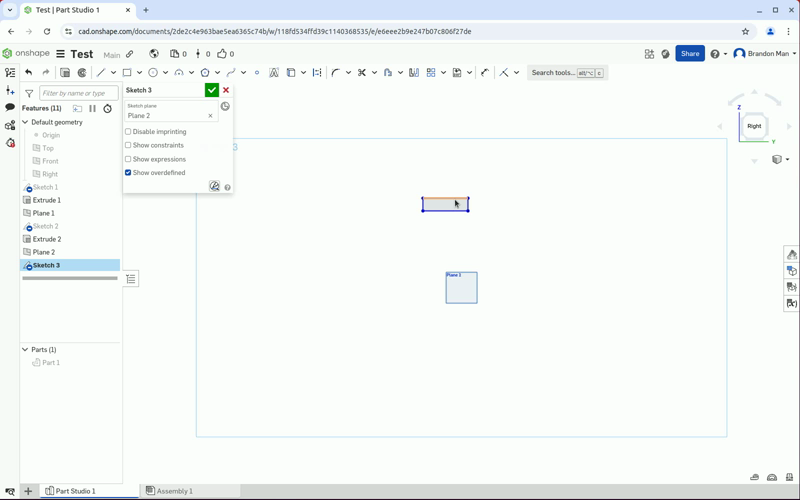
scroll(6)
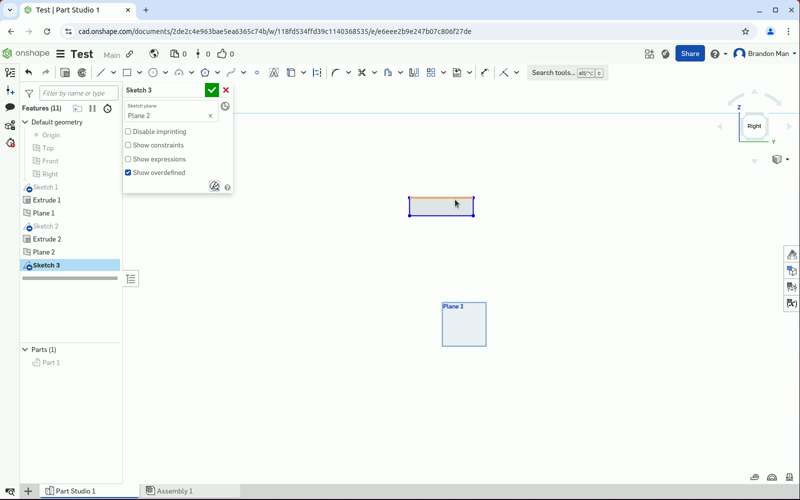
scroll(6)
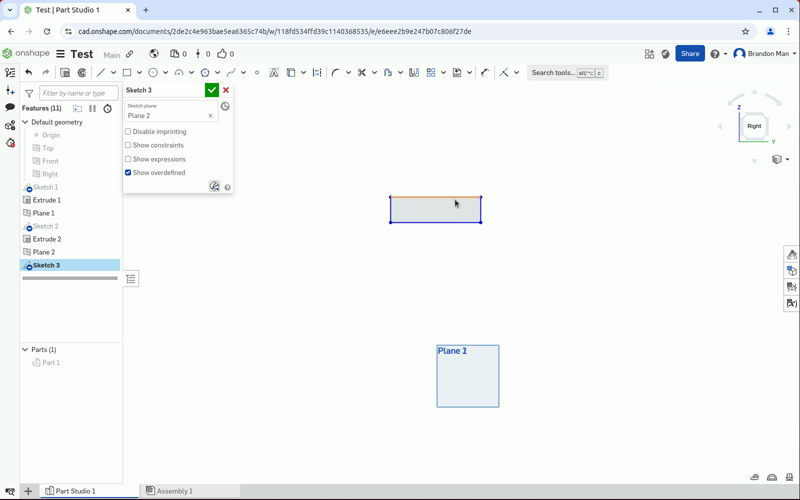
scroll(6)
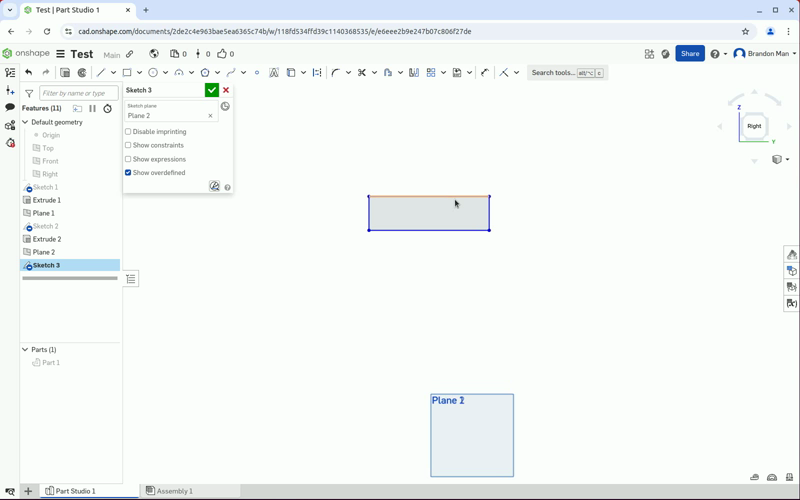
scroll(6)
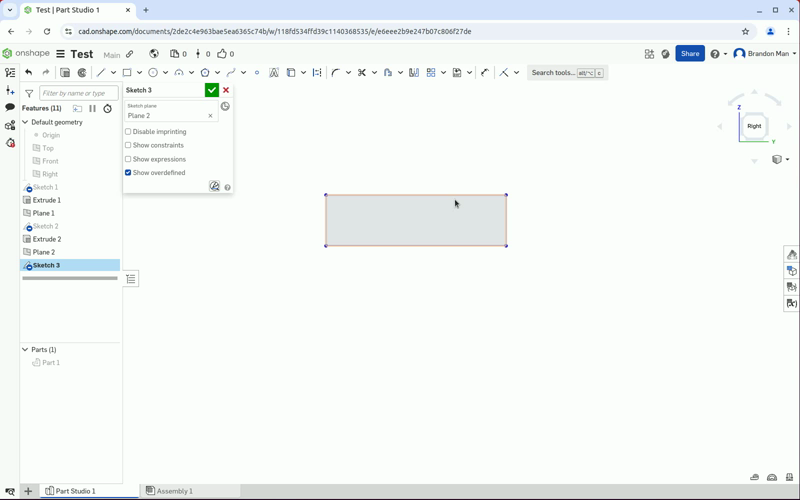
scroll(6)
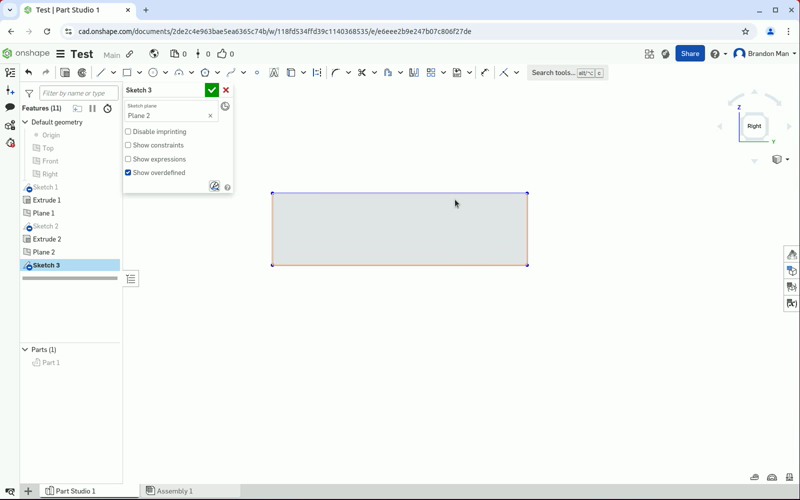
scroll(6)
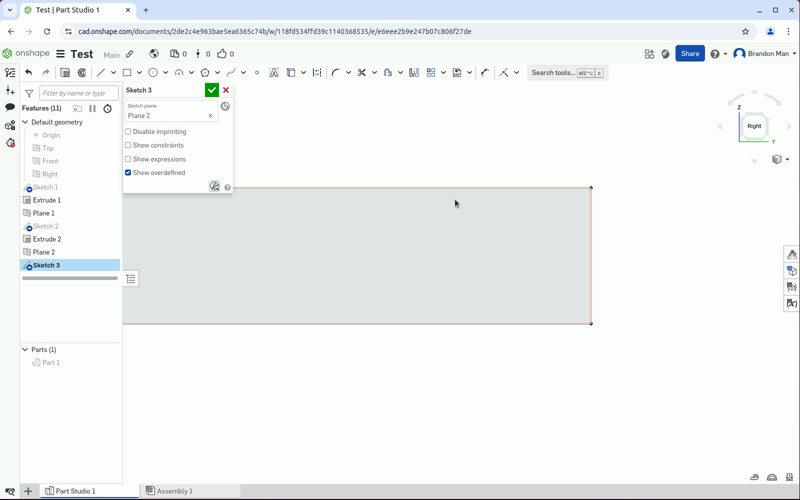
click(455, 199)
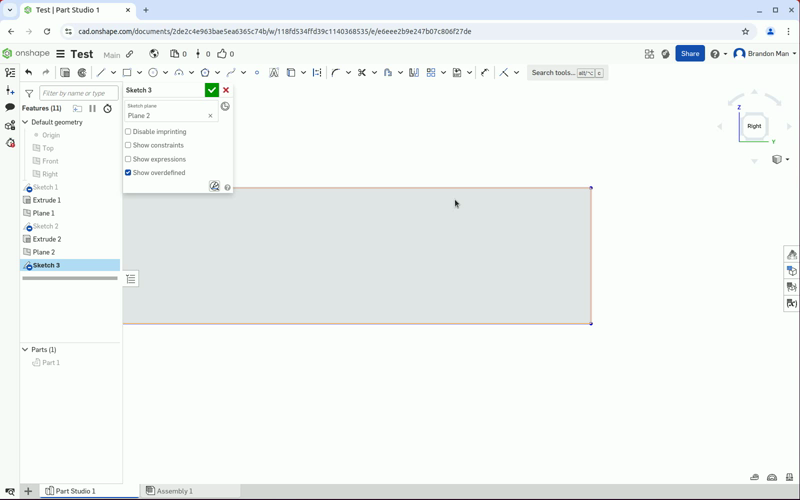
scroll(-6)
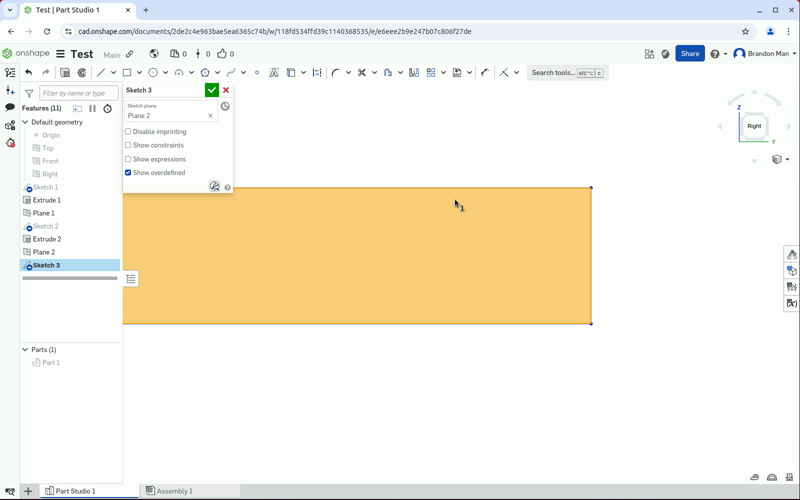
scroll(-6)
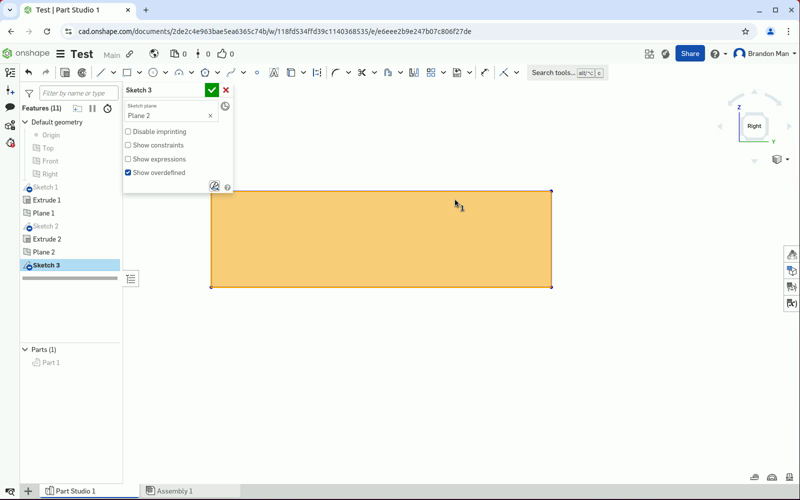
scroll(-6)
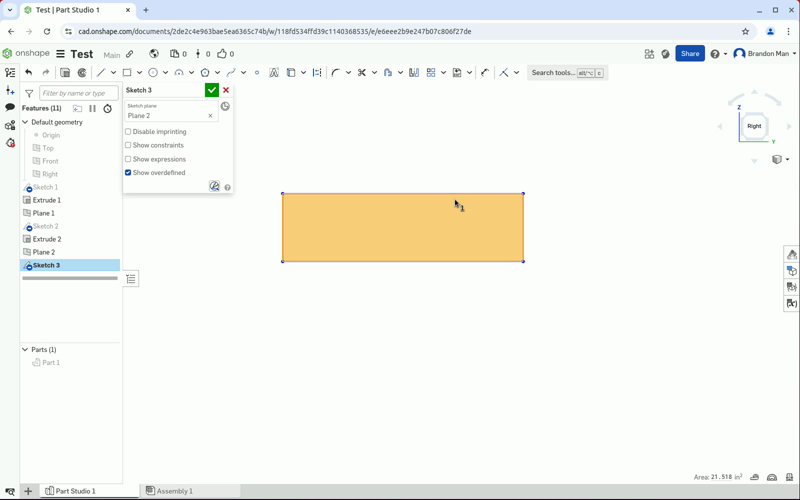
scroll(-6)
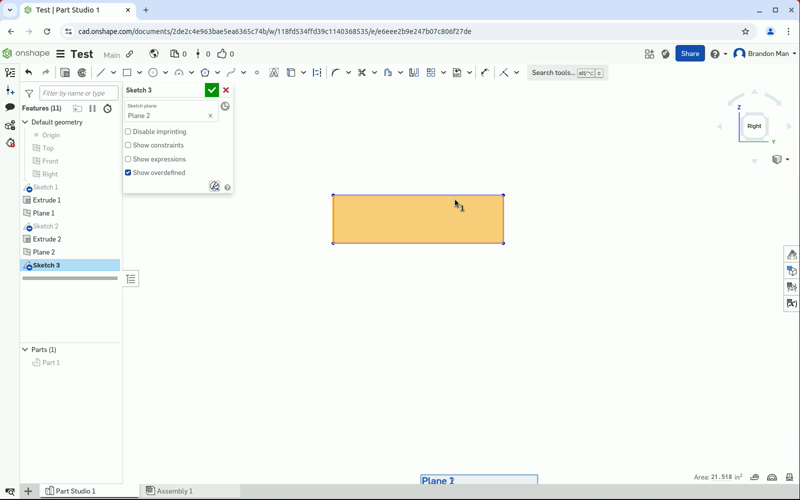
scroll(-6)
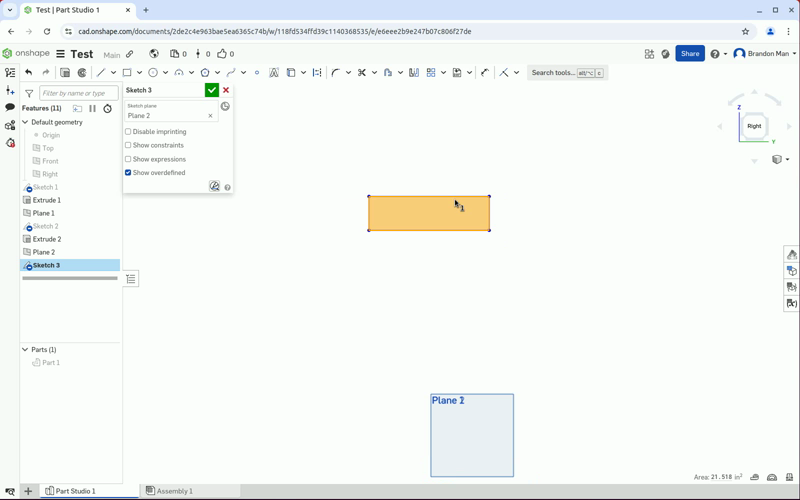
scroll(-6)
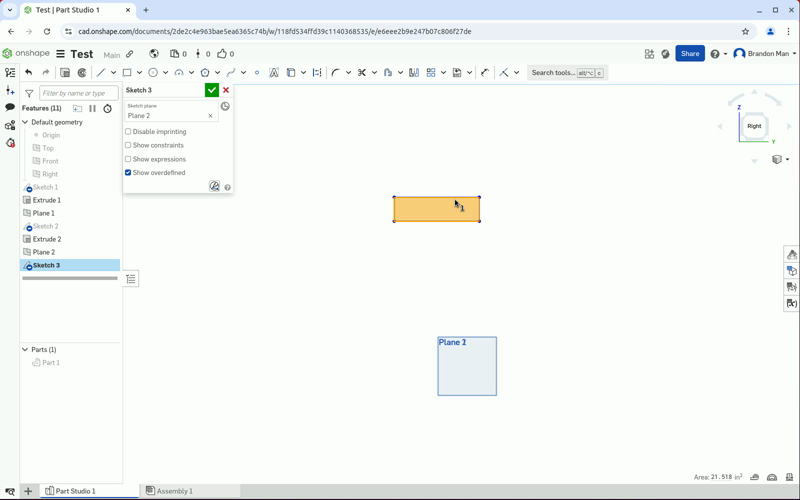
scroll(-6)
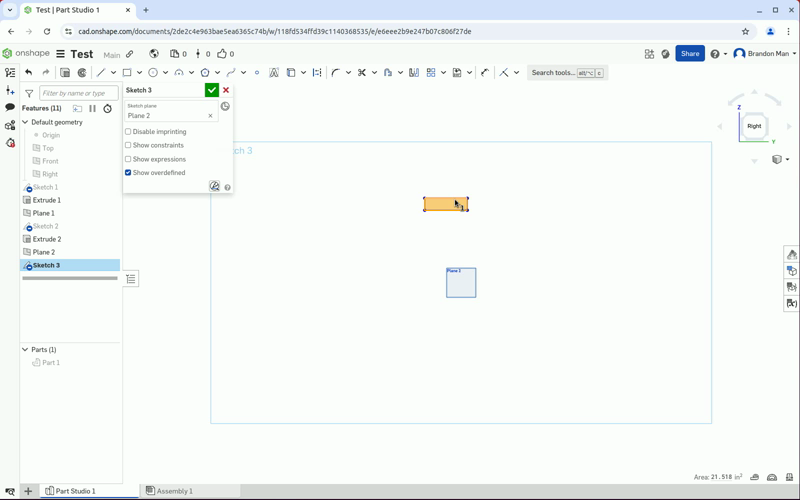
mouse_move(73, 352)
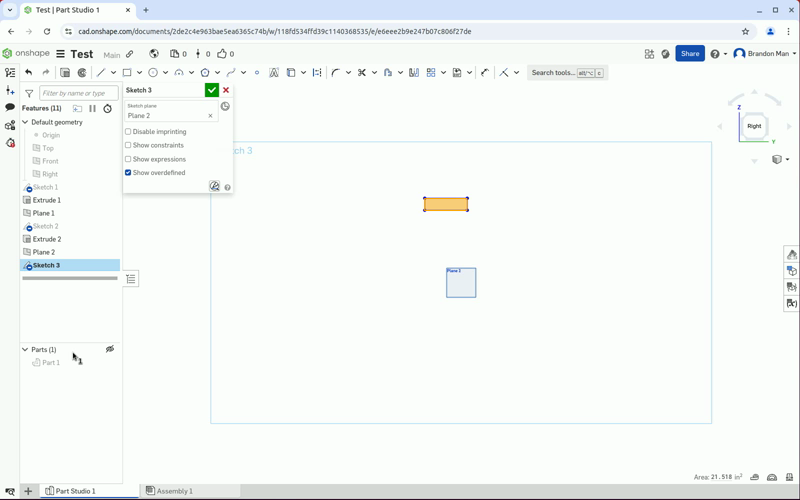
key(shift+y)
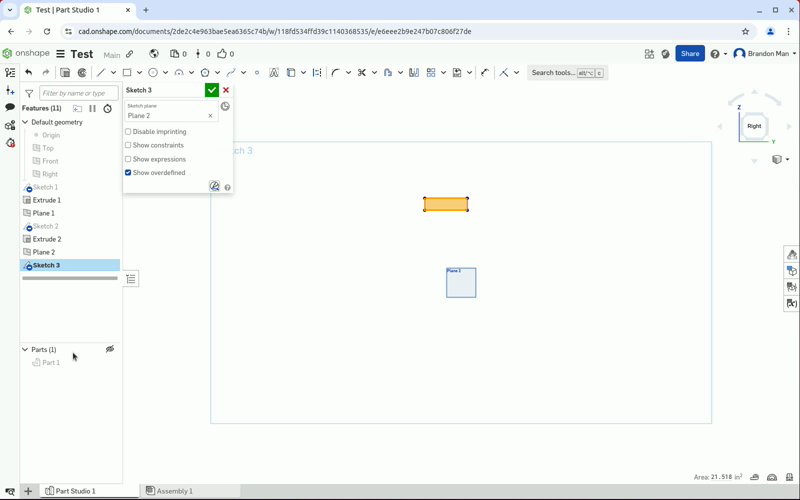
key(shift+e)
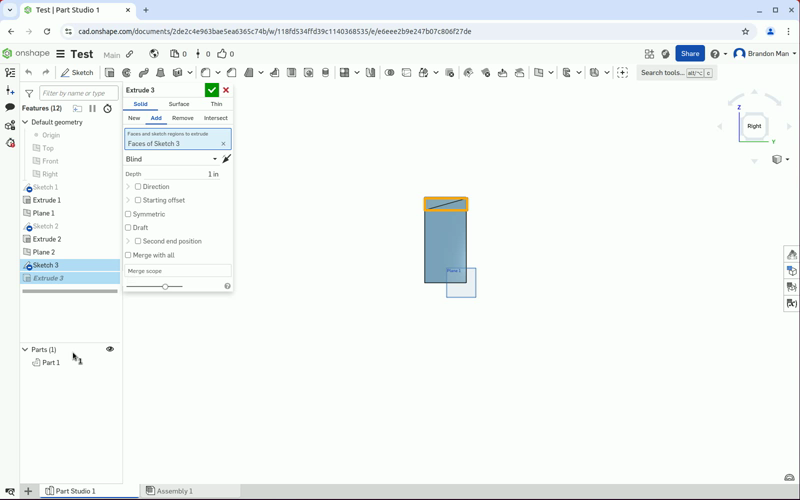
mouse_move(143, 106)
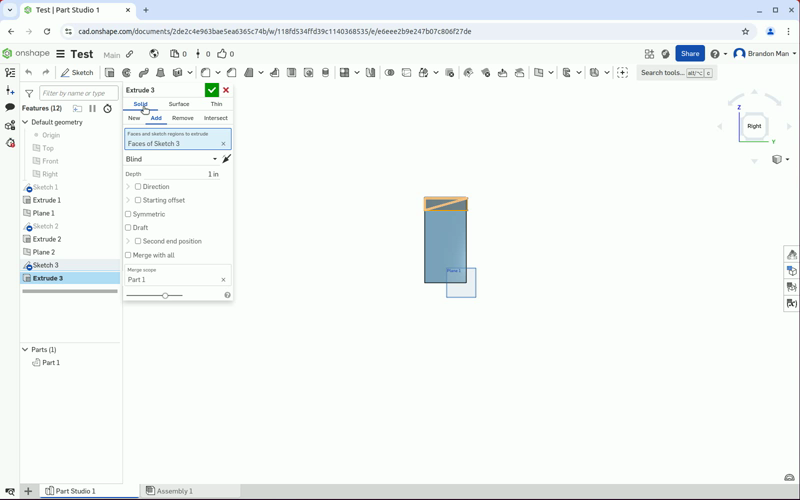
click(143, 106)
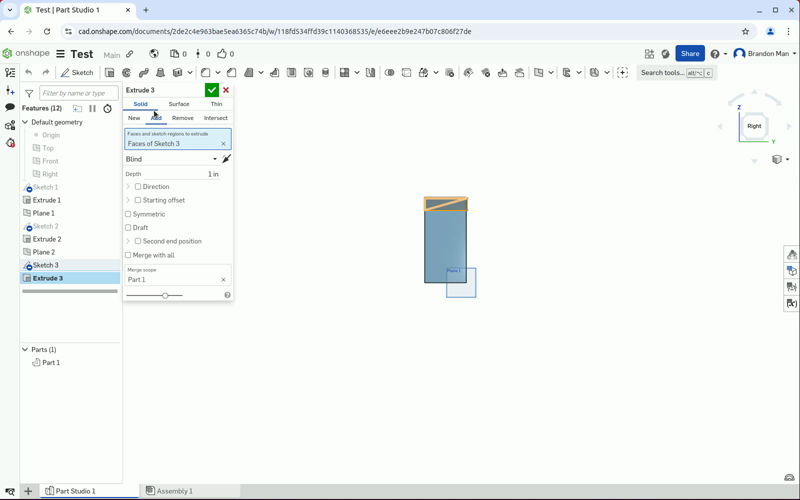
mouse_move(186, 120)
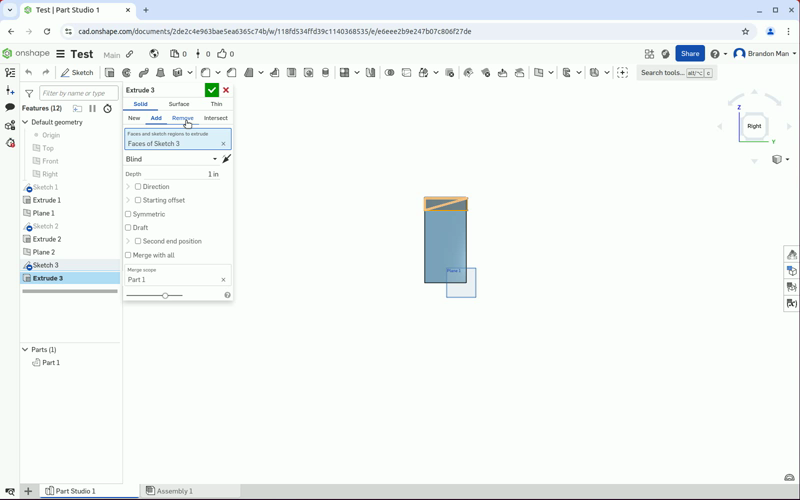
click(186, 120)
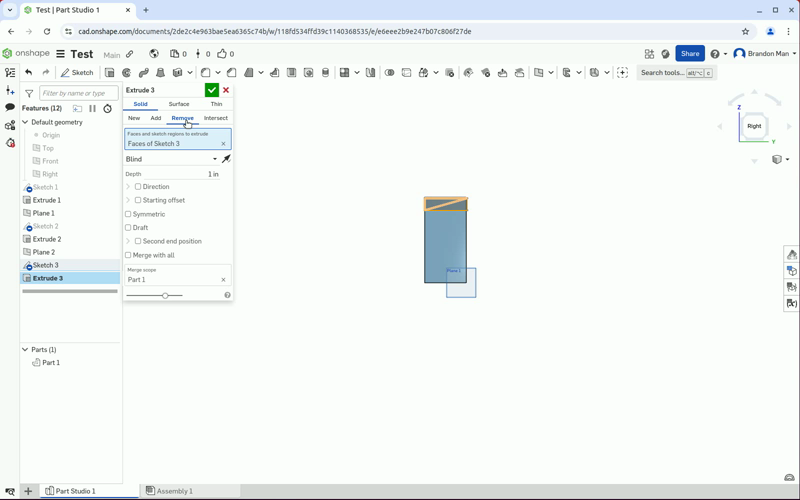
key(tab, 4)
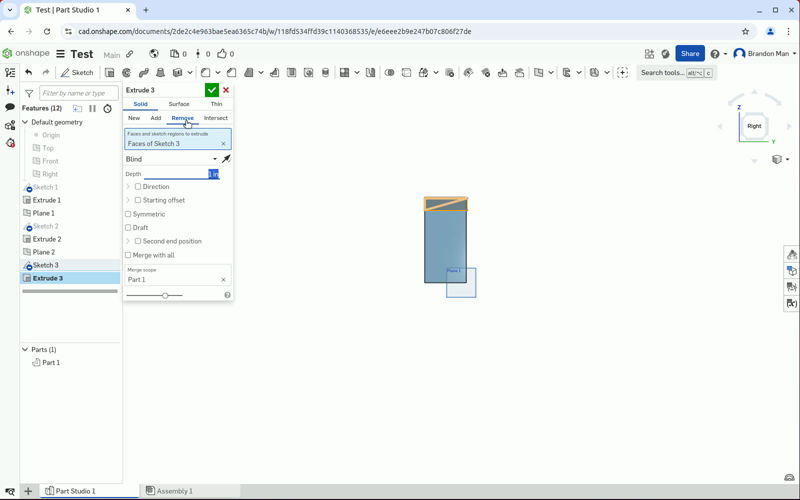
text(22.627)
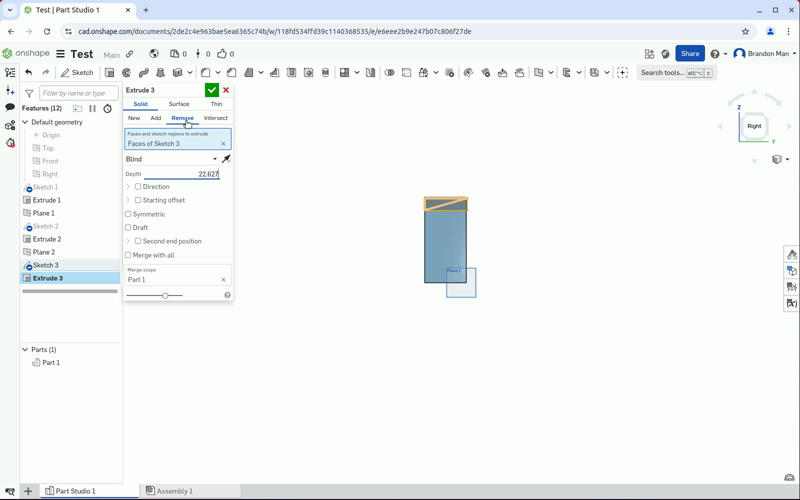
key(tab, 6)
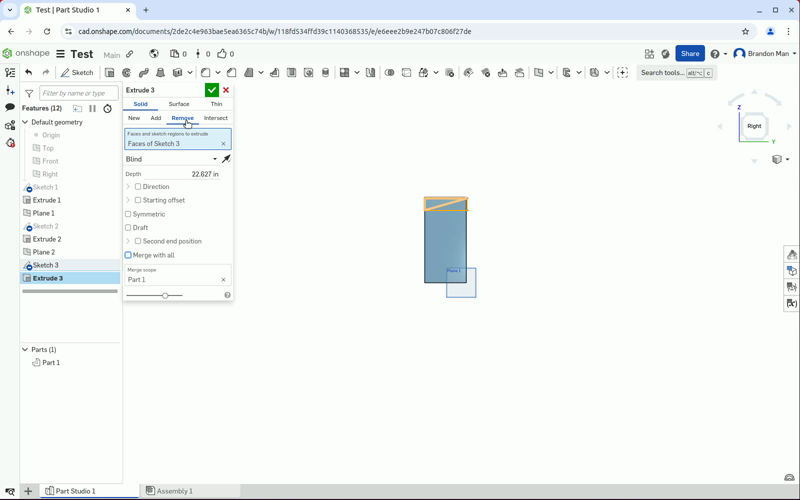
key(space)
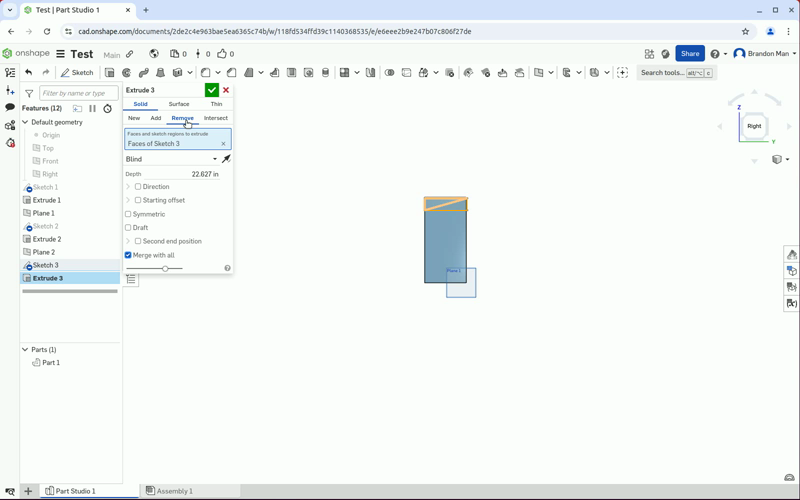
key(enter)
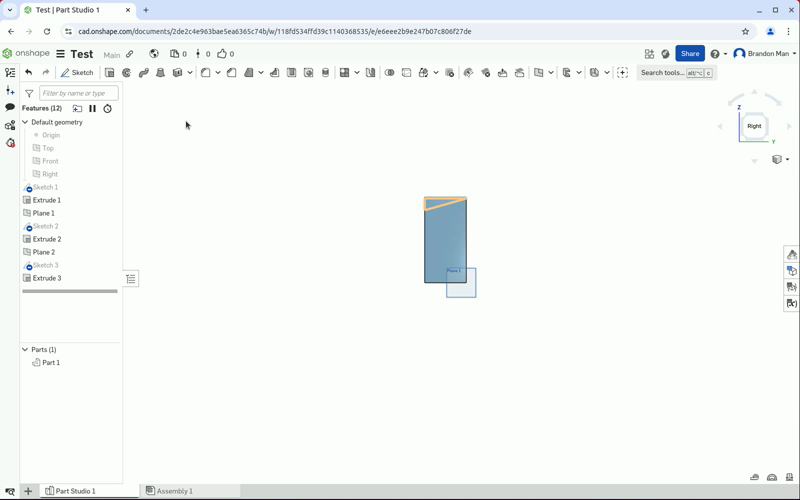
key(shift+h)
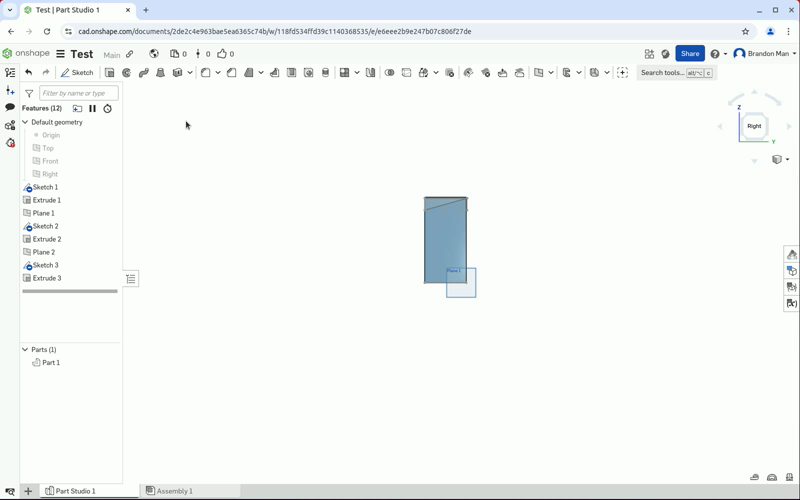
key(shift+h)
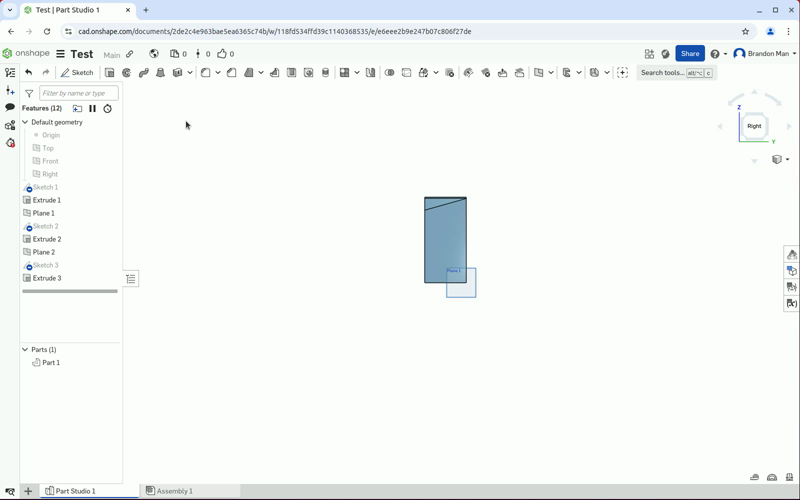
mouse_move(73, 189)
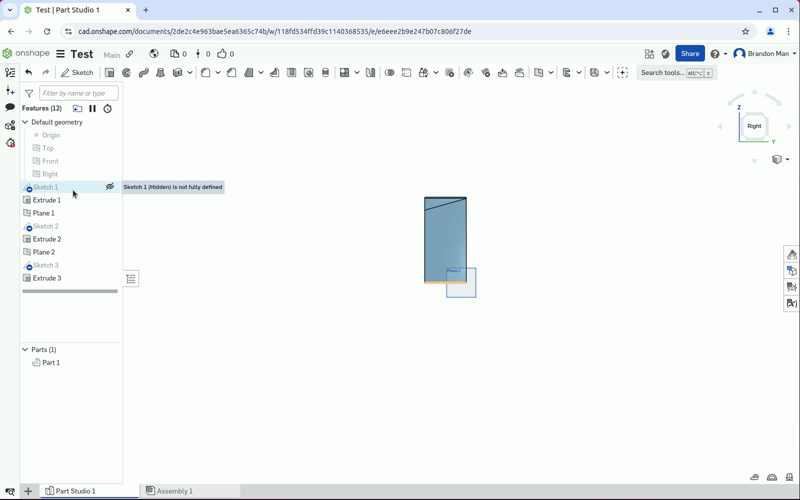
click(73, 189)
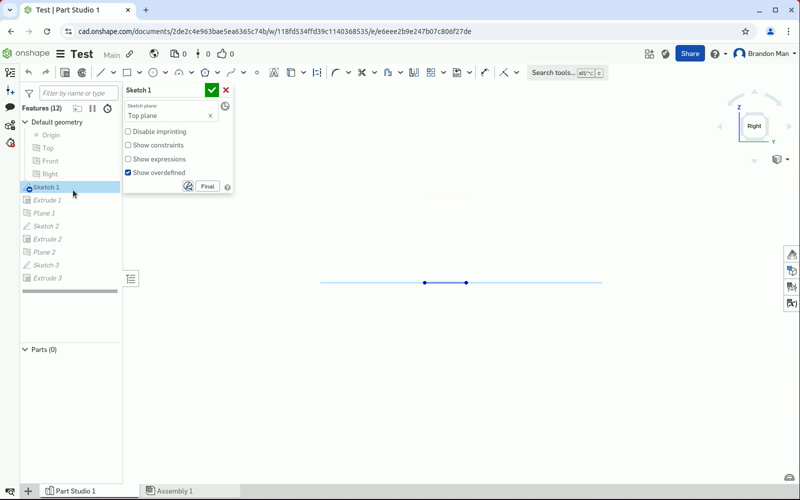
mouse_move(229, 92)
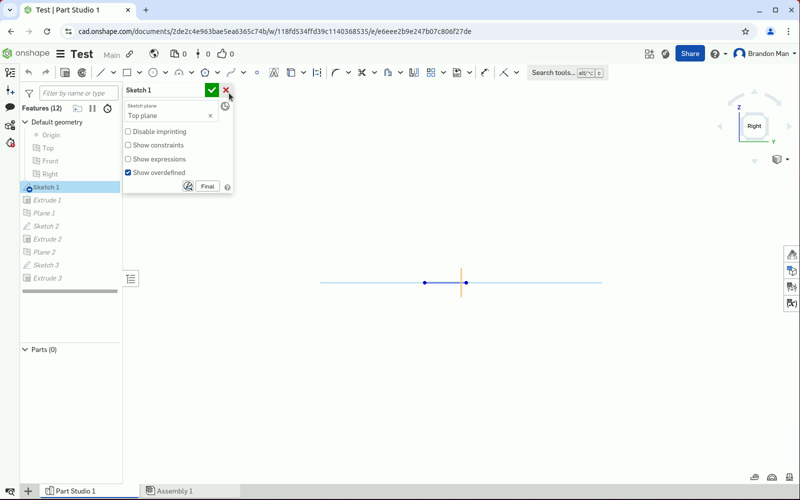
click(229, 92)
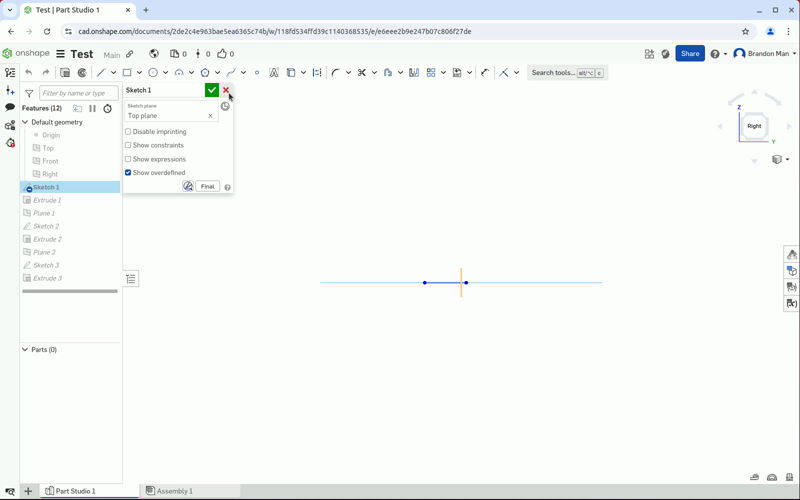
key(shift+s)
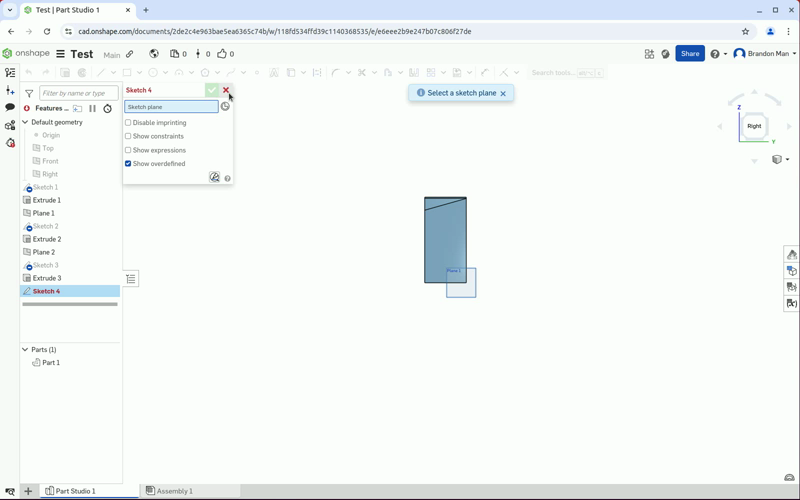
mouse_move(73, 215)
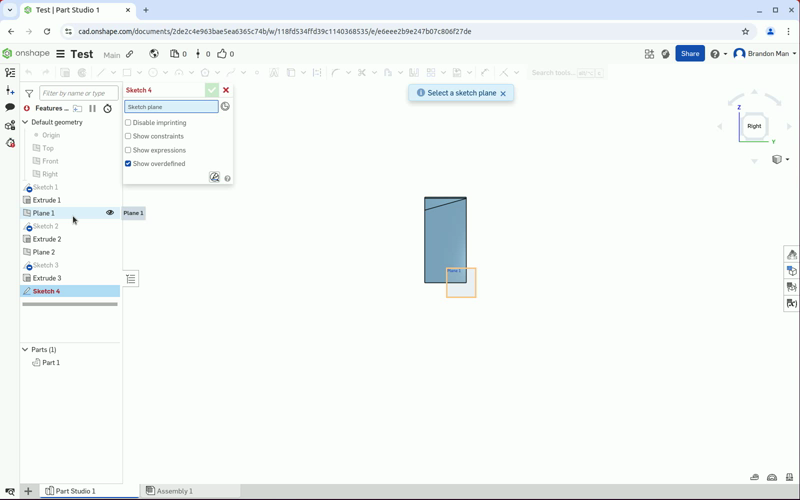
click(73, 215)
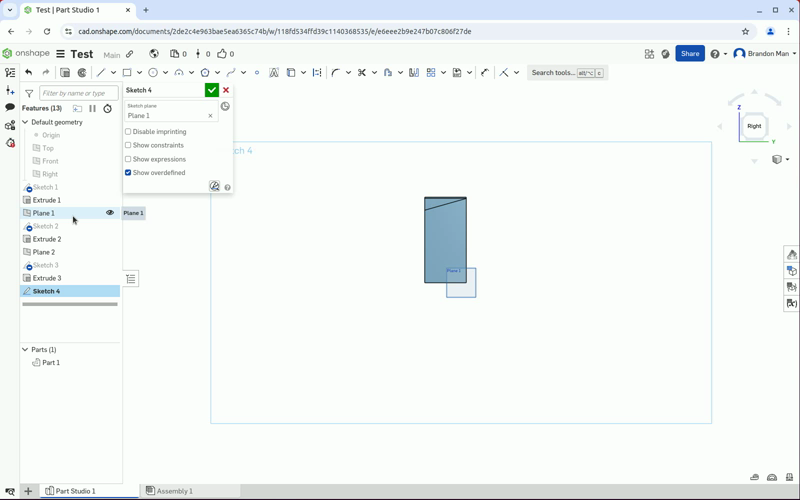
mouse_move(73, 352)
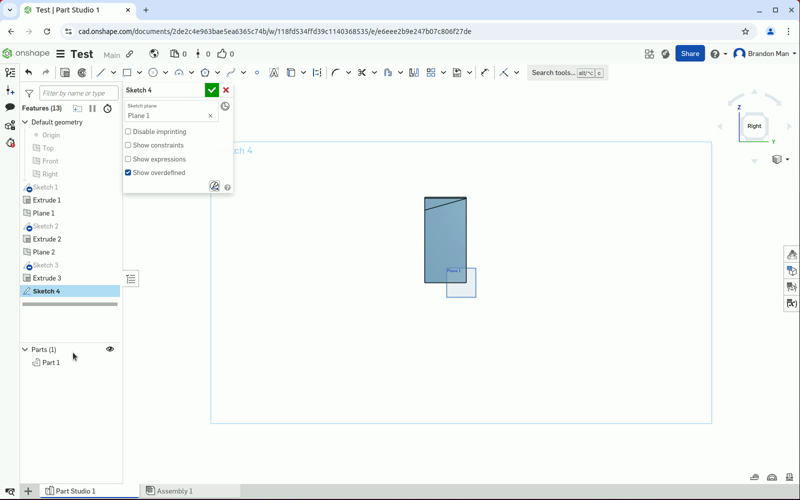
key(y)
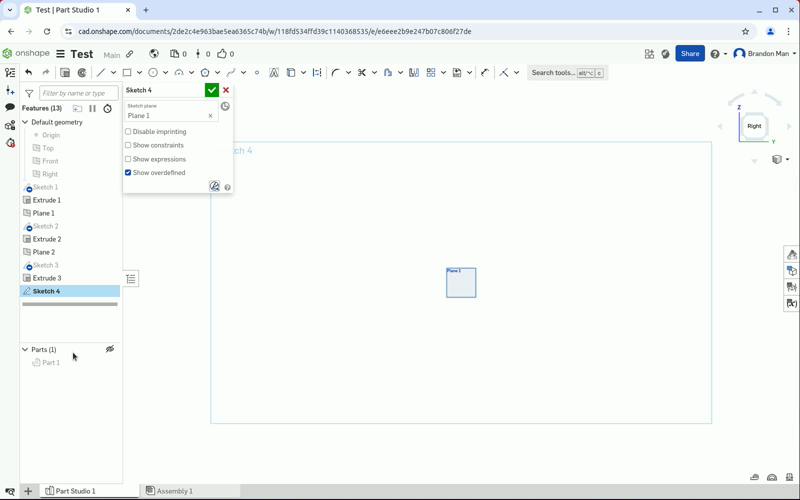
key(l)
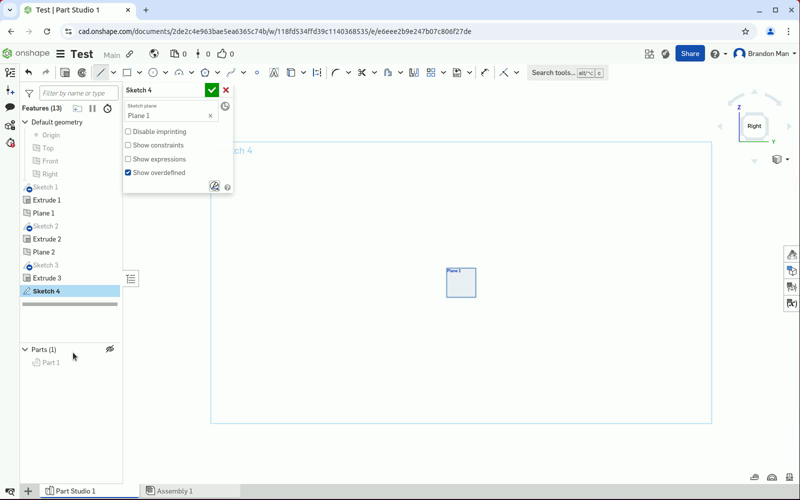
key_down(shift)
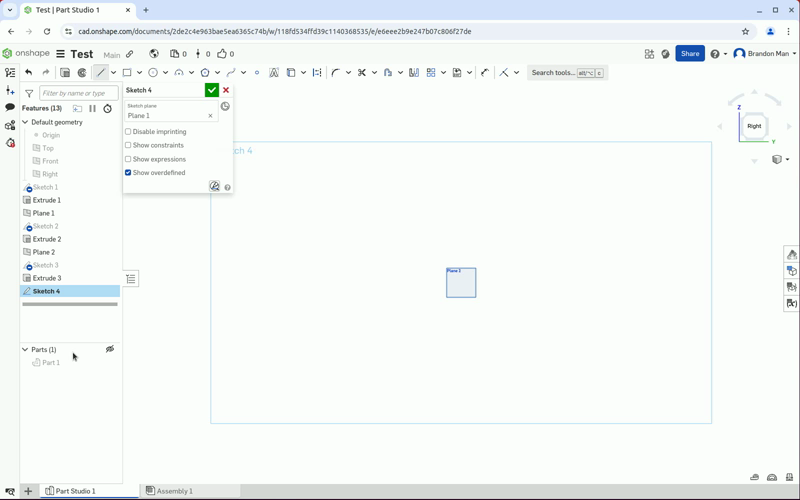
mouse_move(427, 238)
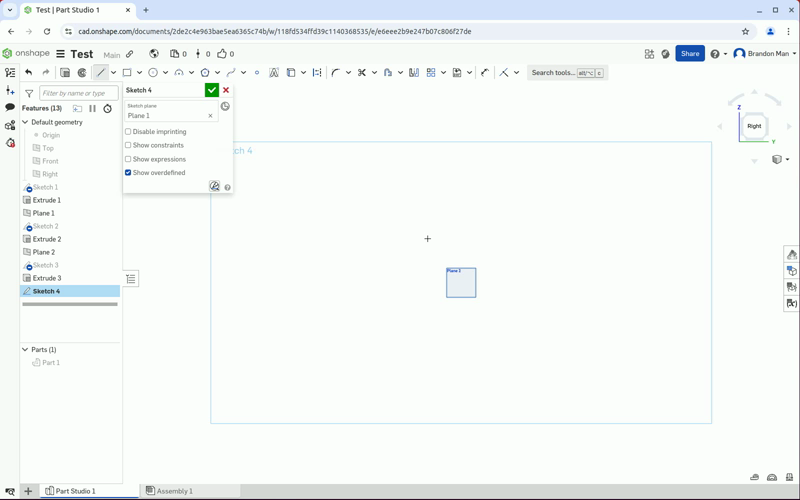
click(427, 238)
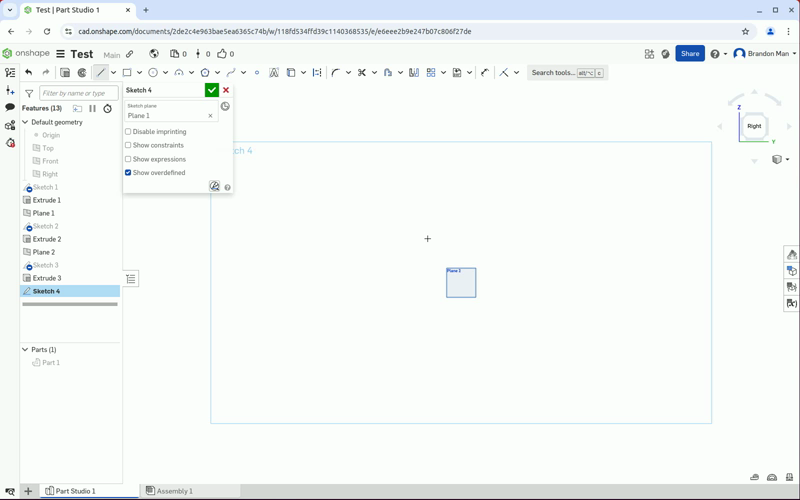
key_up(shift)
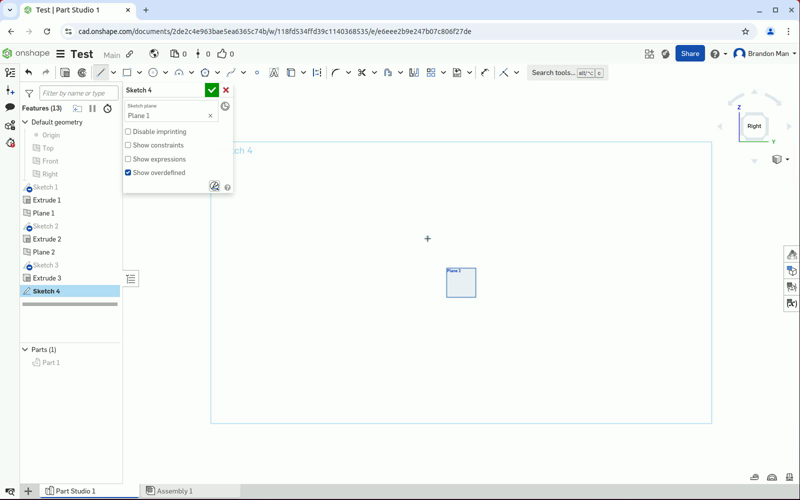
key_down(shift)
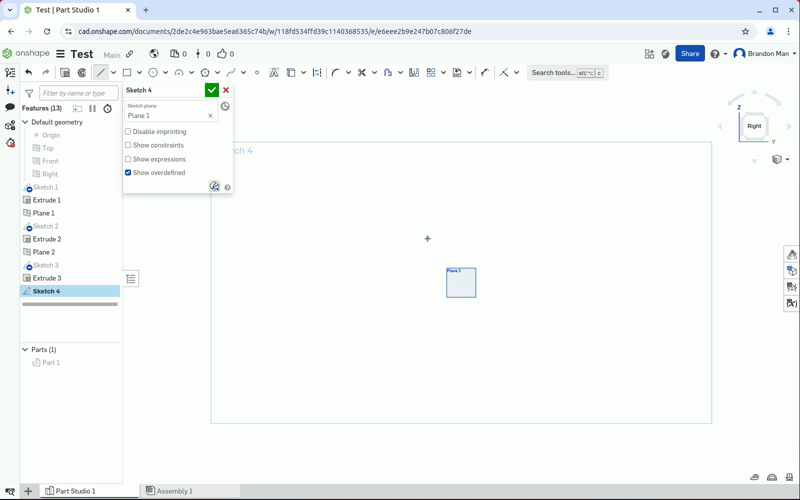
mouse_move(457, 238)
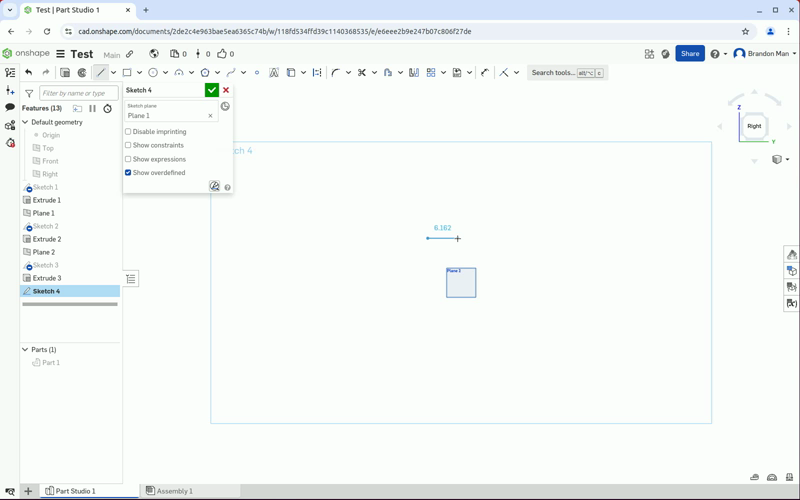
mouse_move(463, 228)
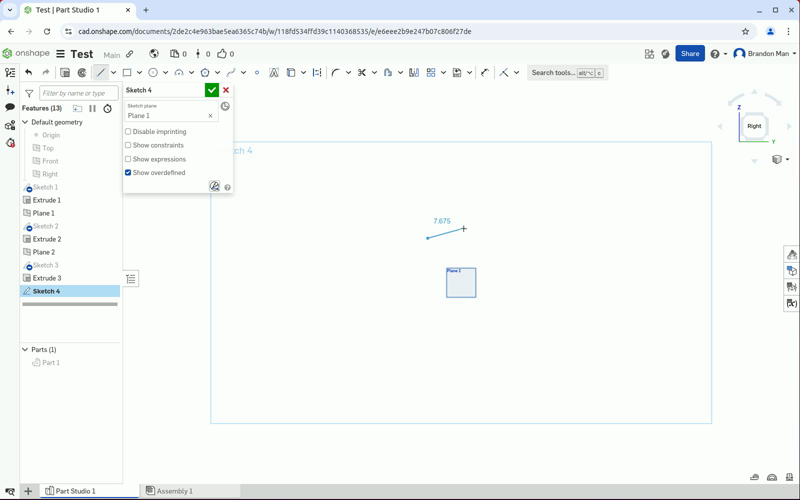
click(463, 228)
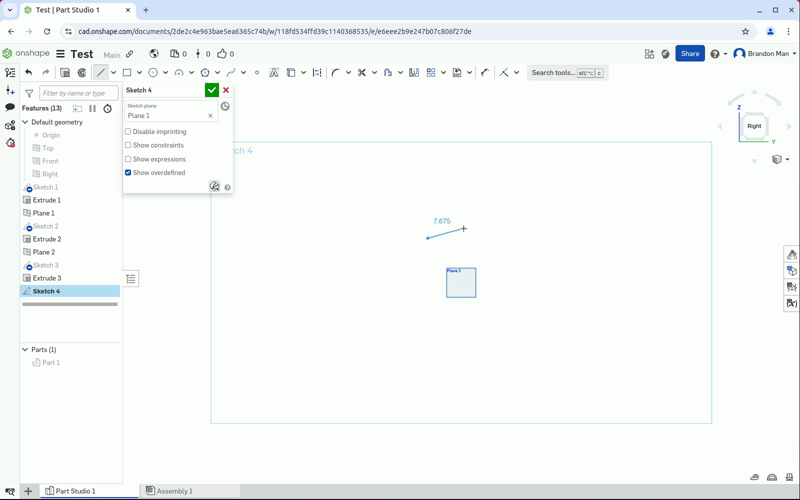
key_up(shift)
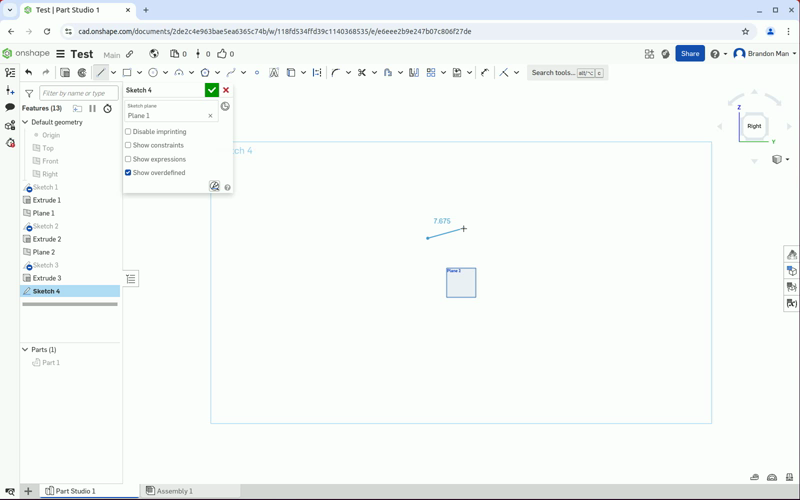
key_down(shift)
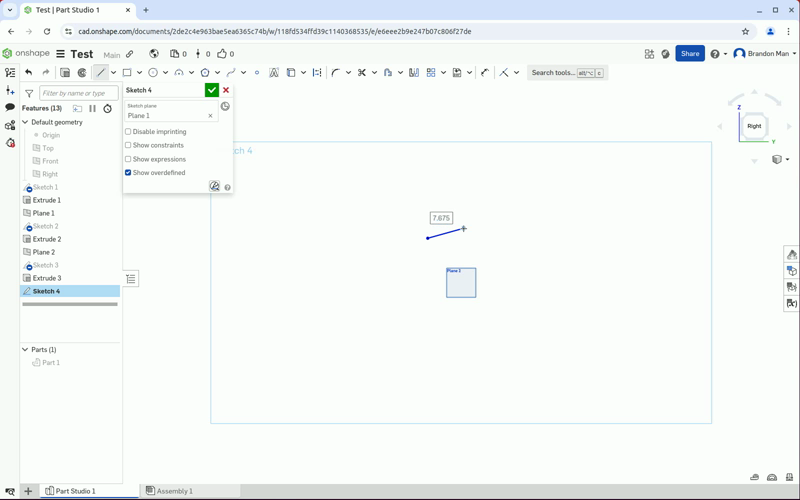
mouse_move(493, 228)
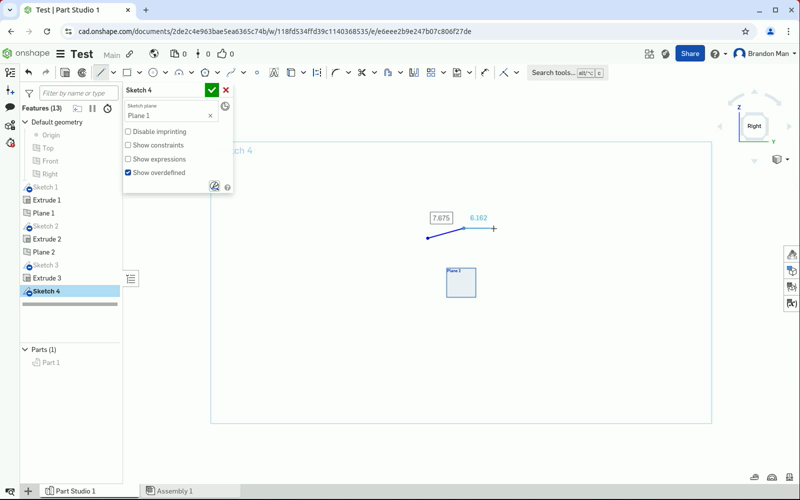
mouse_move(463, 202)
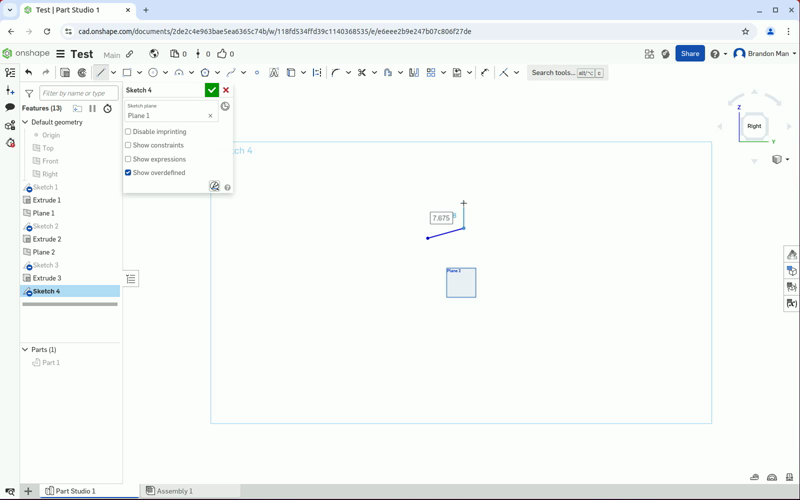
click(463, 202)
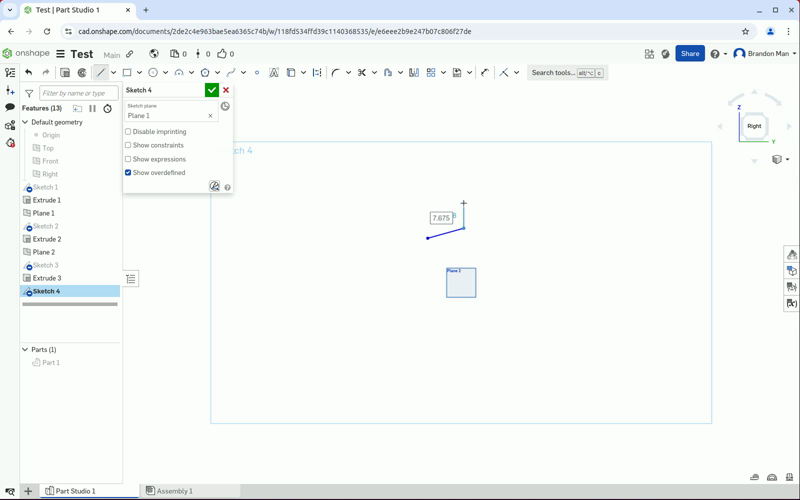
key_up(shift)
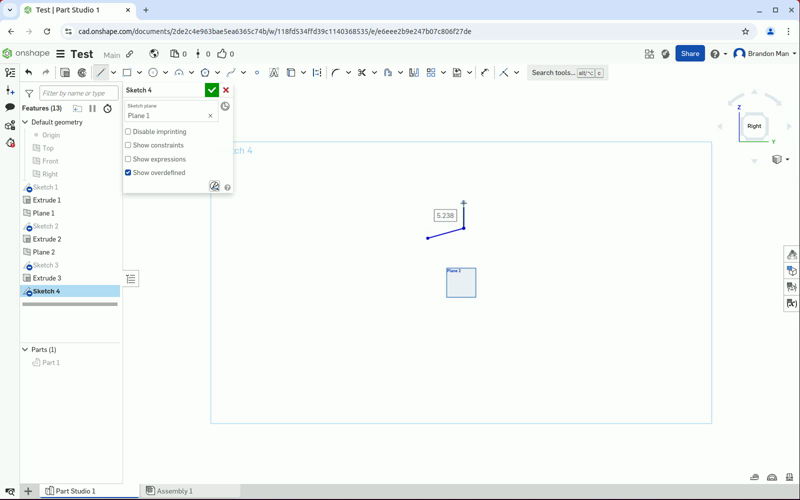
key_down(shift)
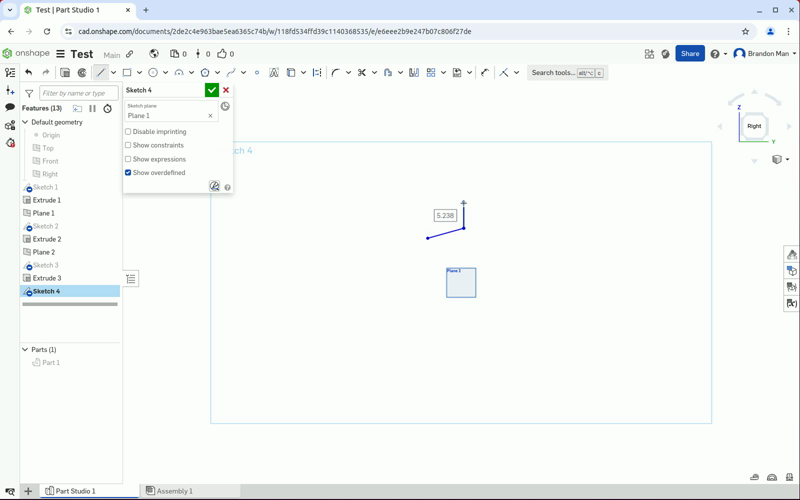
mouse_move(493, 202)
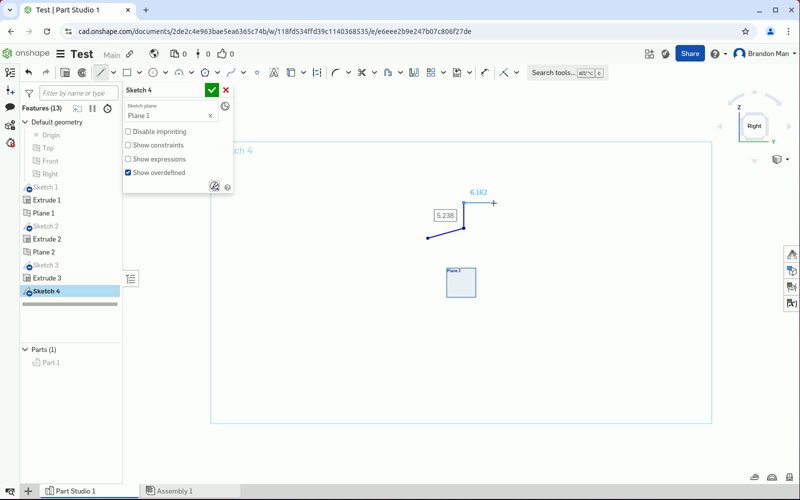
mouse_move(427, 213)
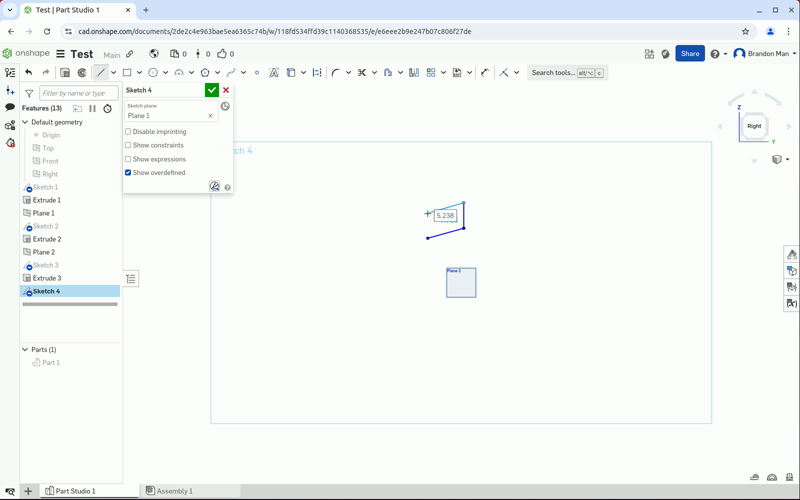
click(427, 213)
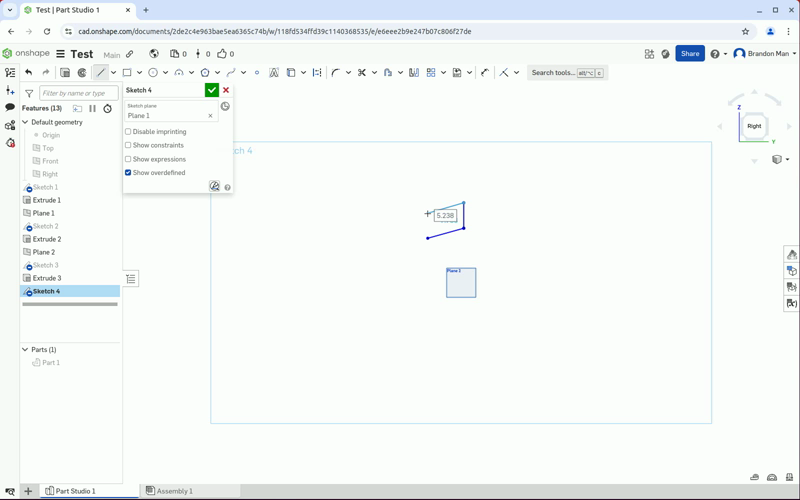
key_up(shift)
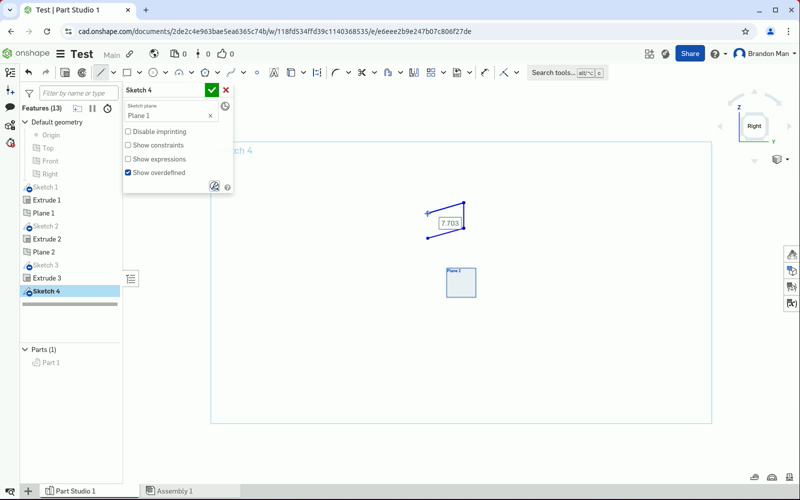
mouse_move(457, 213)
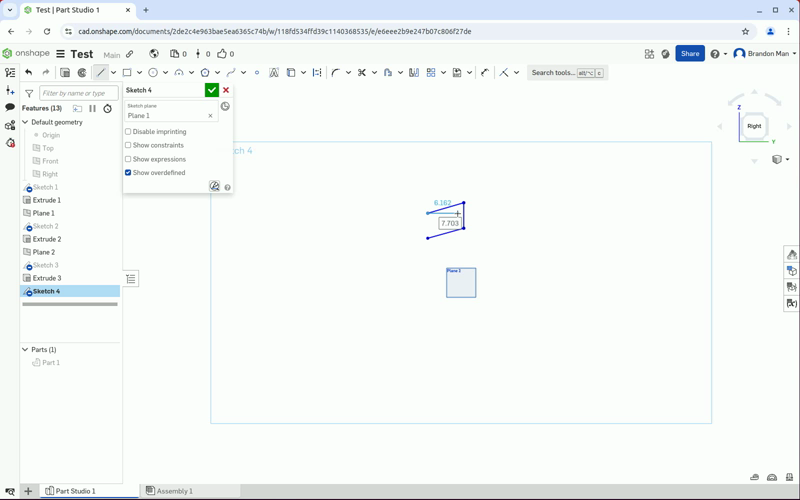
key_down(shift)
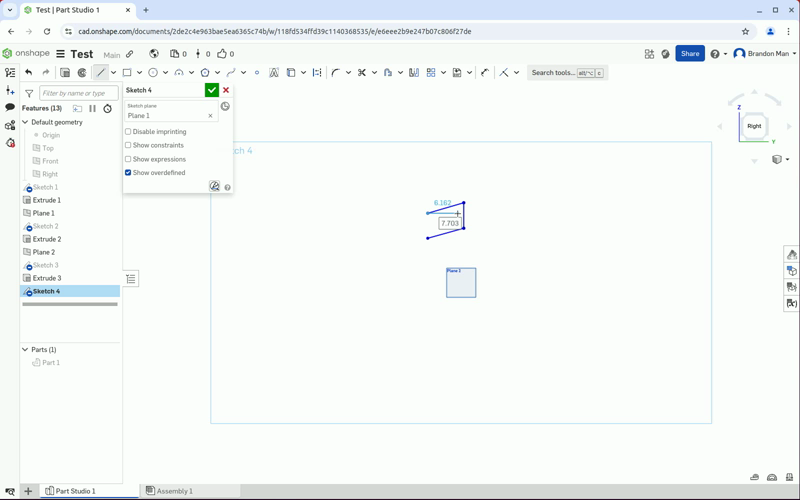
mouse_move(427, 238)
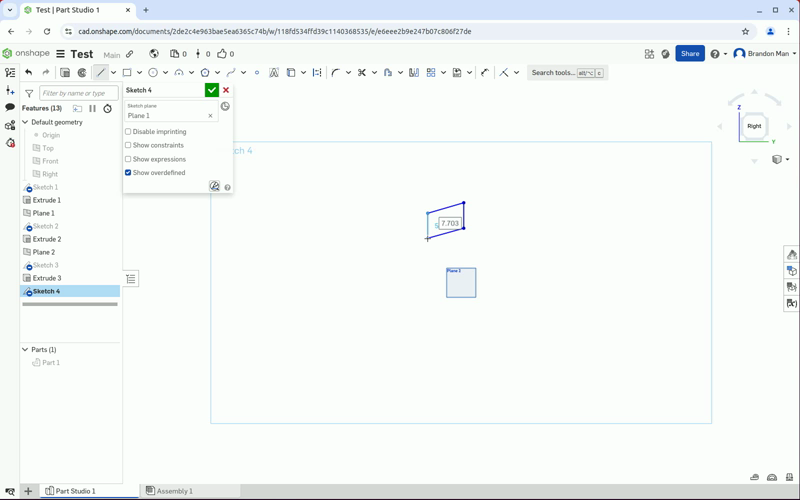
key_up(shift)
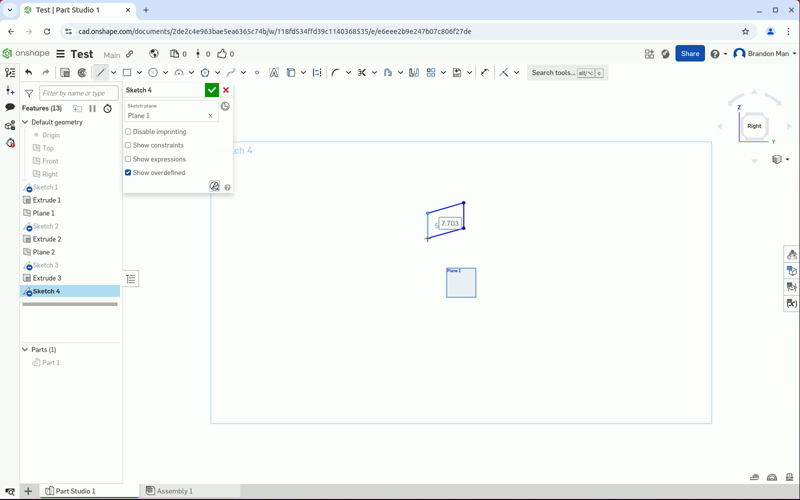
click(427, 238)
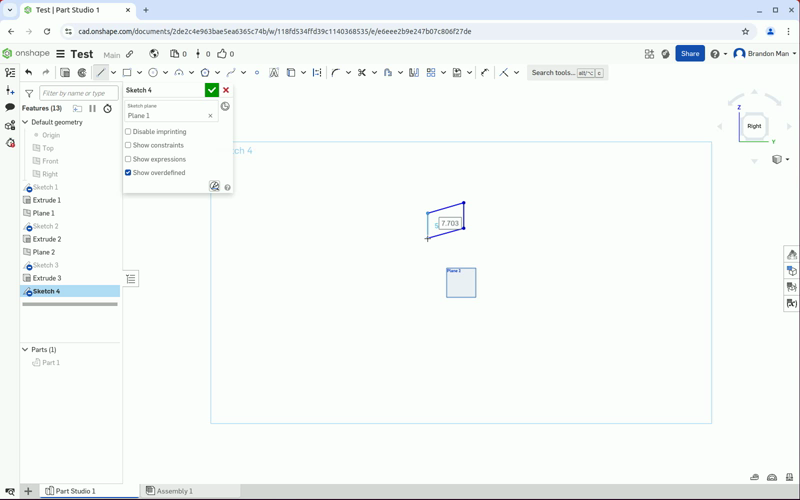
key(esc)
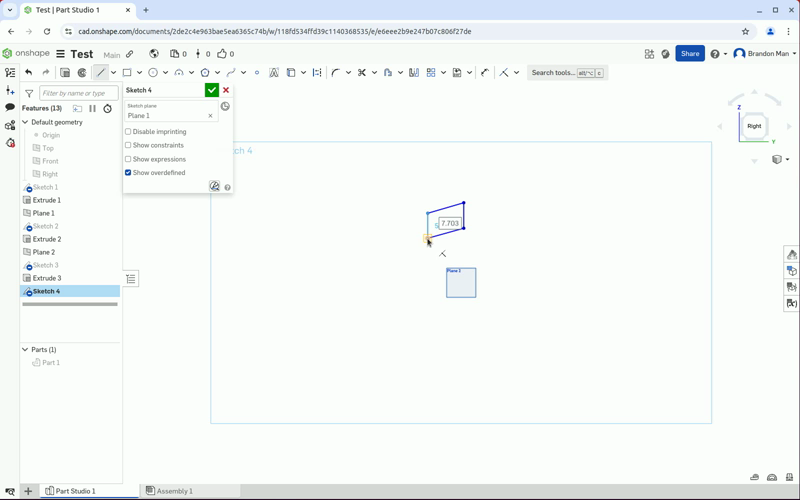
mouse_move(445, 221)
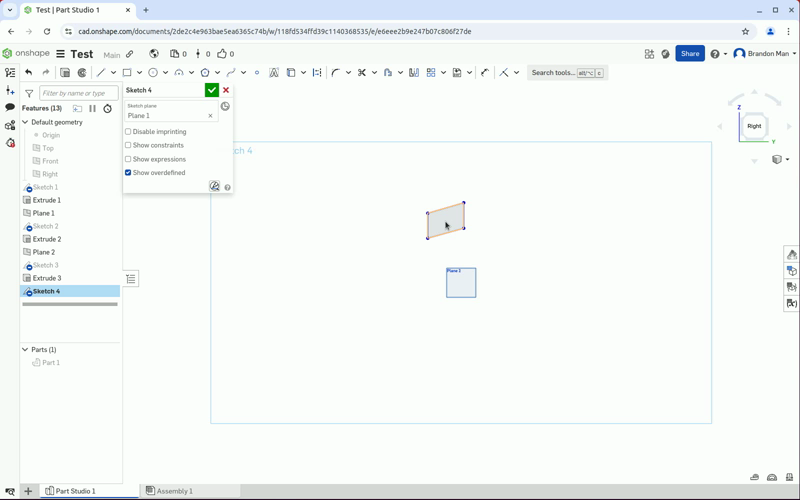
scroll(6)
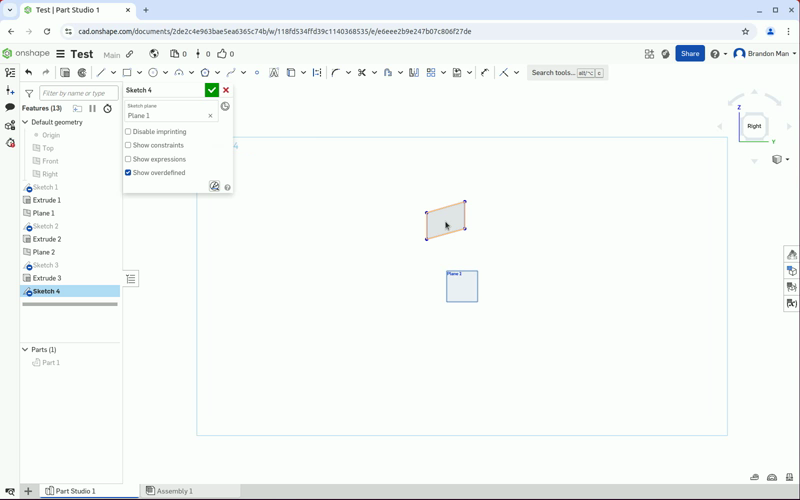
scroll(6)
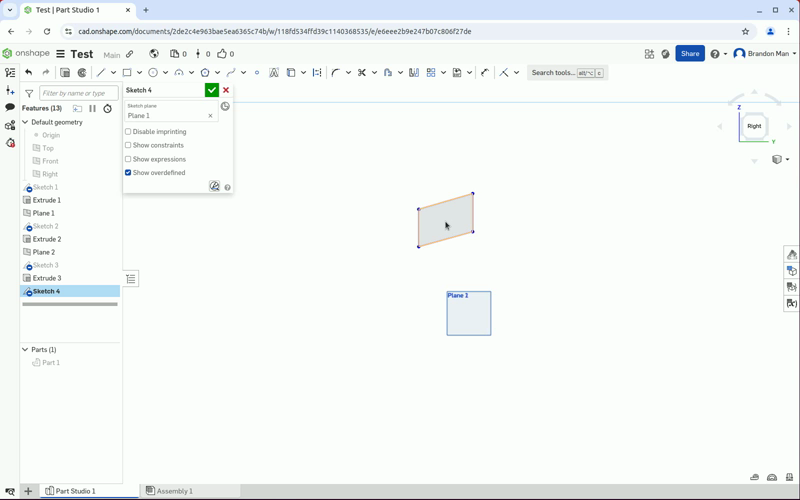
scroll(6)
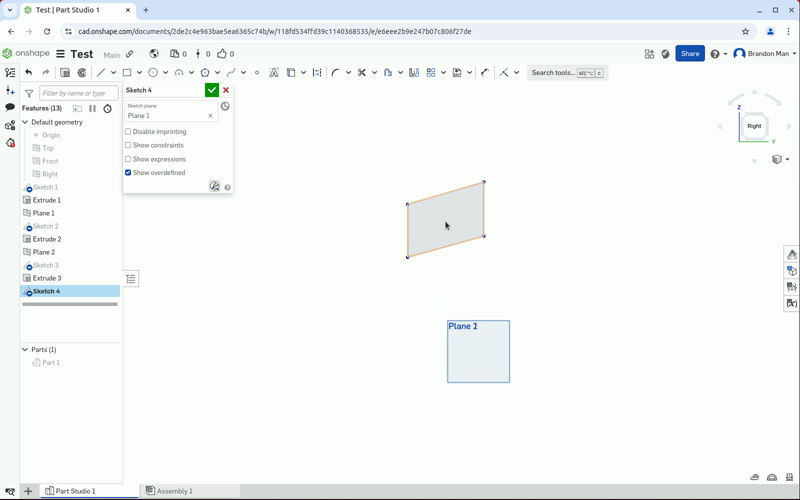
scroll(6)
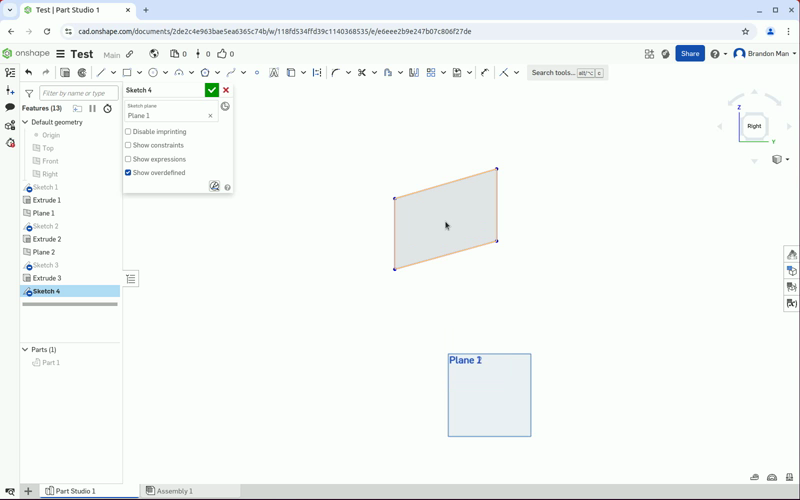
scroll(6)
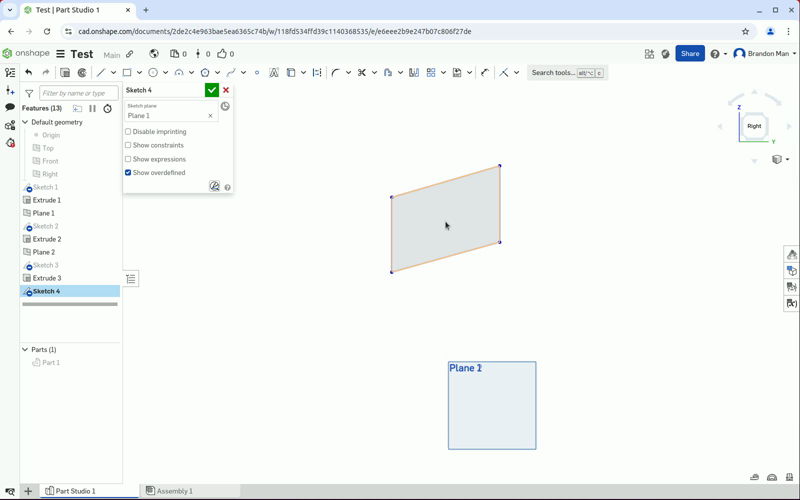
scroll(6)
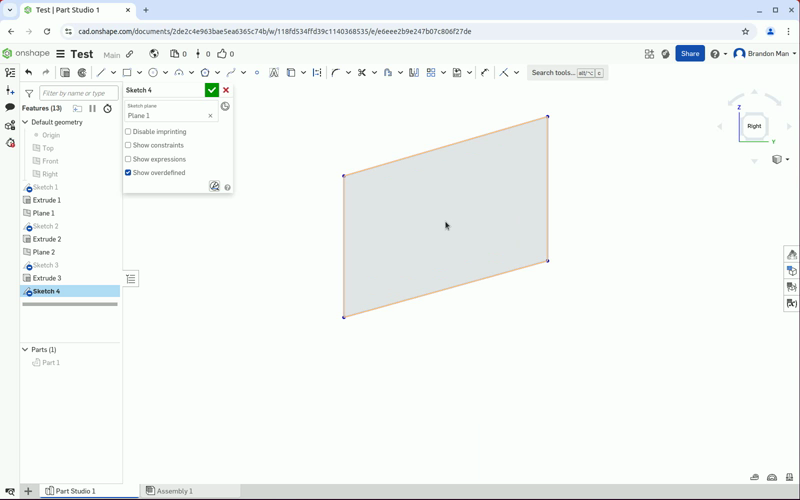
scroll(6)
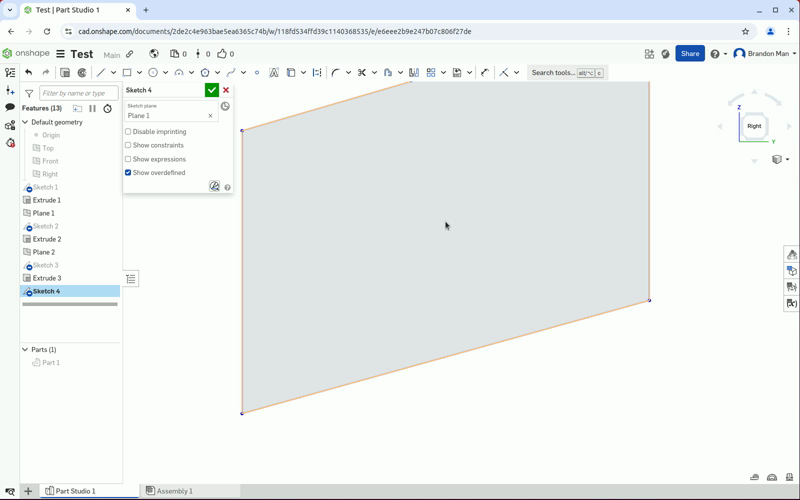
click(445, 221)
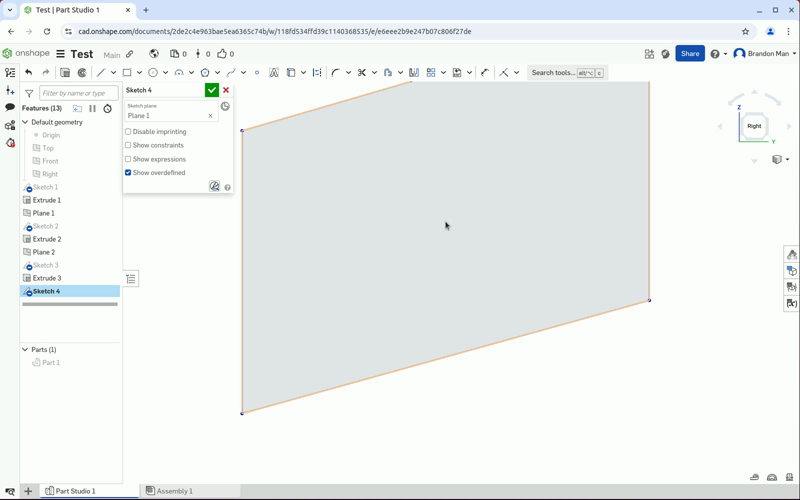
scroll(-6)
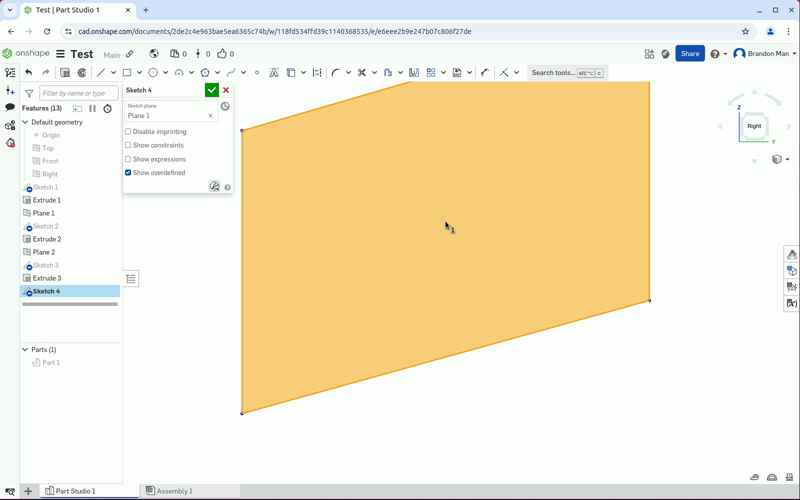
scroll(-6)
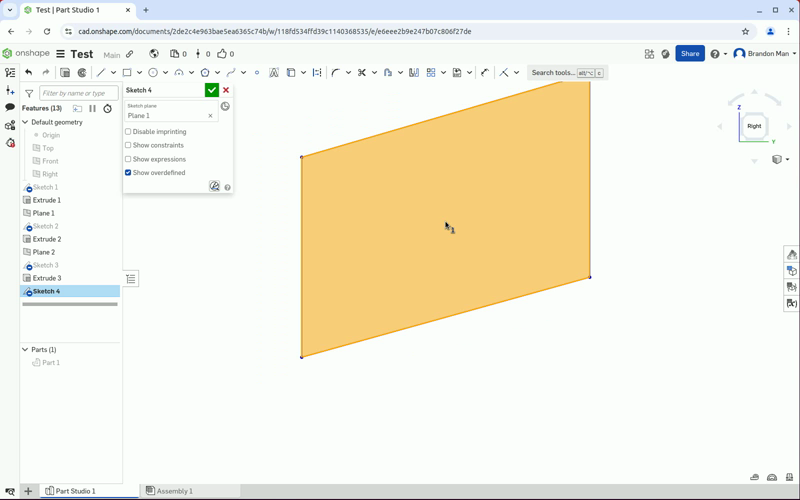
scroll(-6)
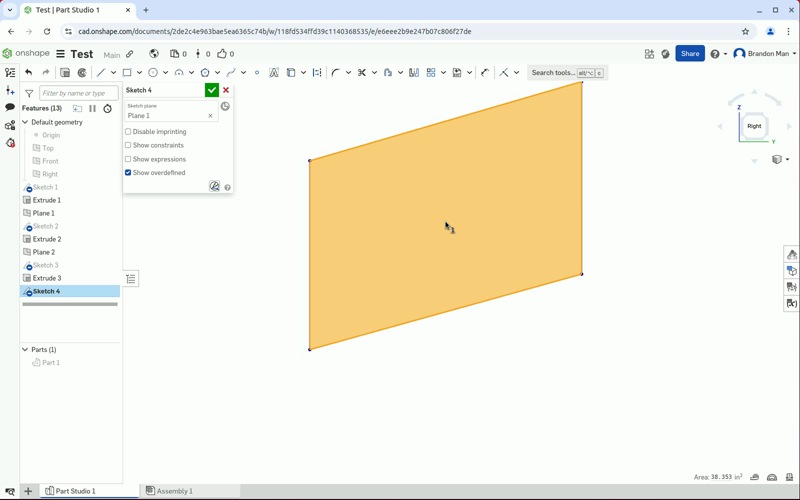
scroll(-6)
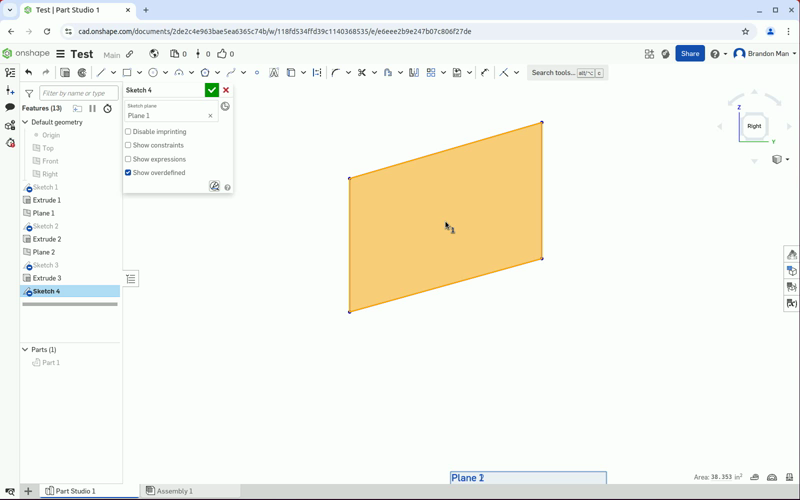
scroll(-6)
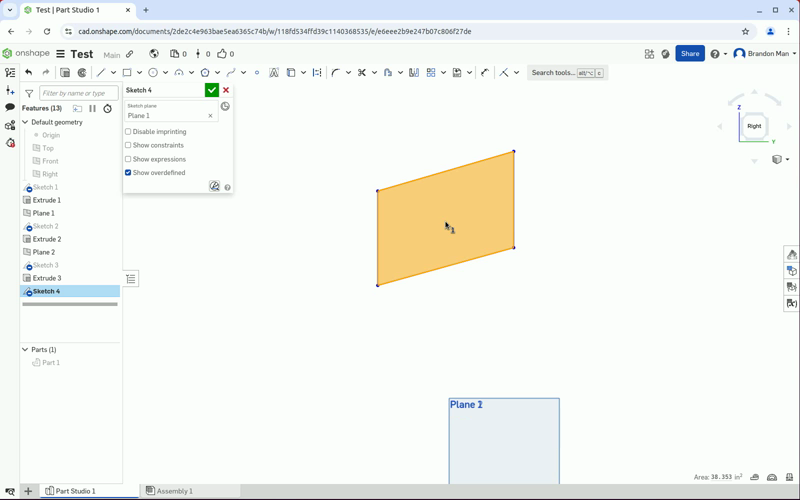
scroll(-6)
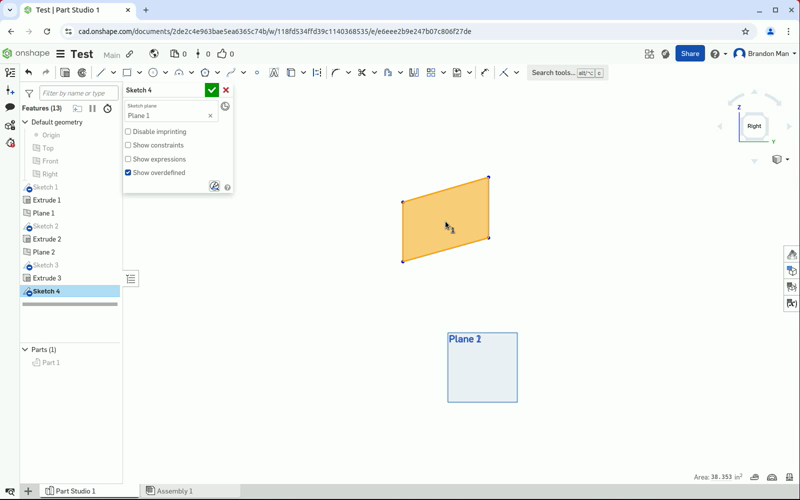
scroll(-6)
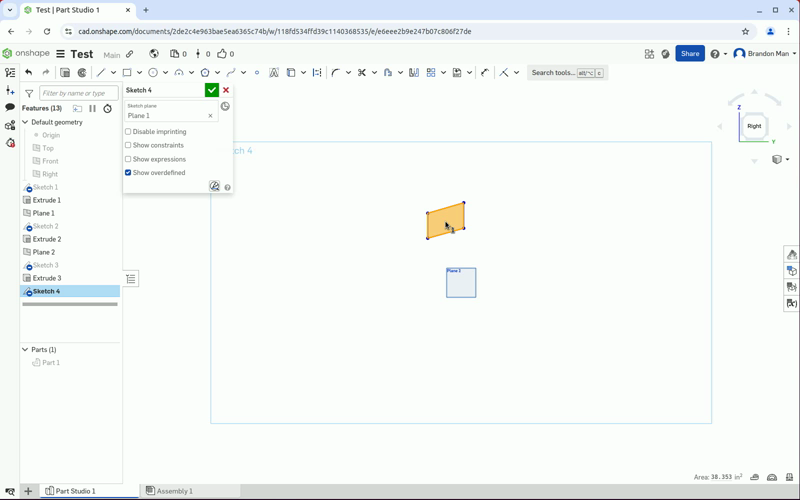
mouse_move(73, 352)
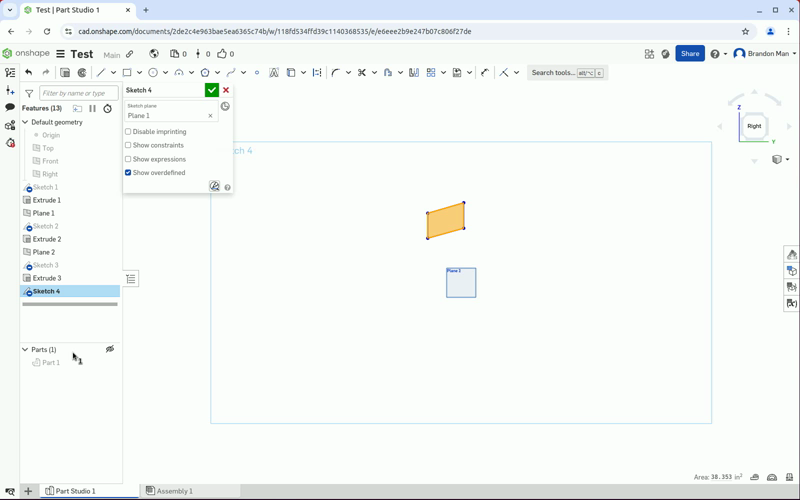
key(shift+y)
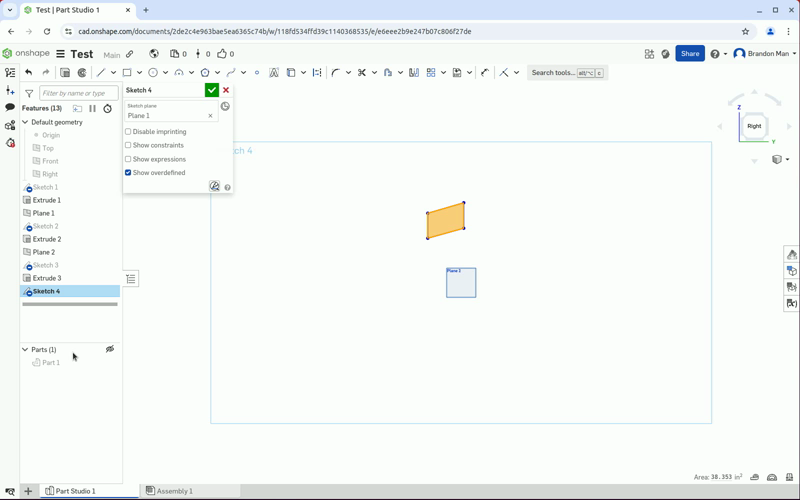
key(shift+e)
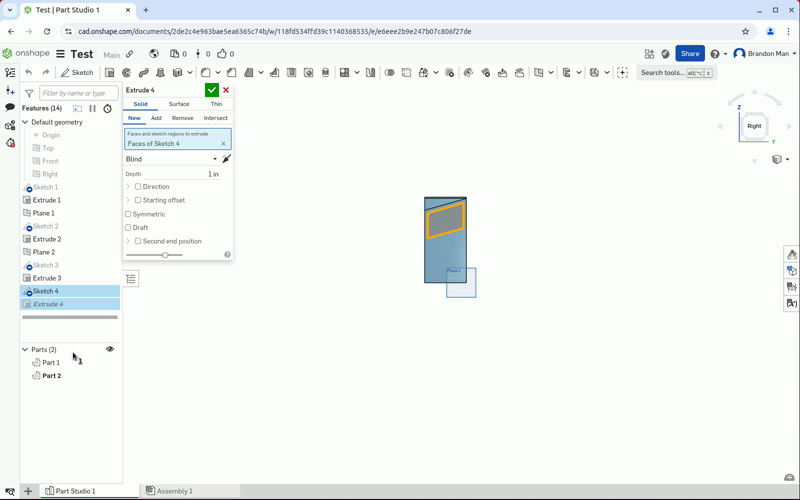
mouse_move(143, 106)
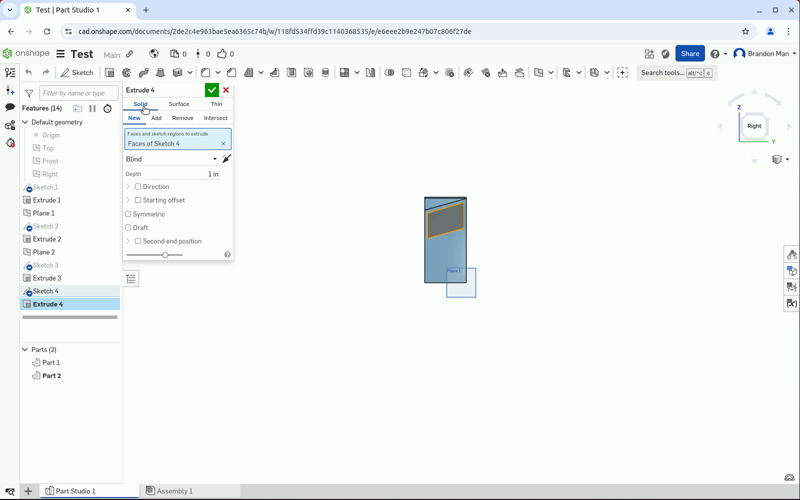
click(143, 106)
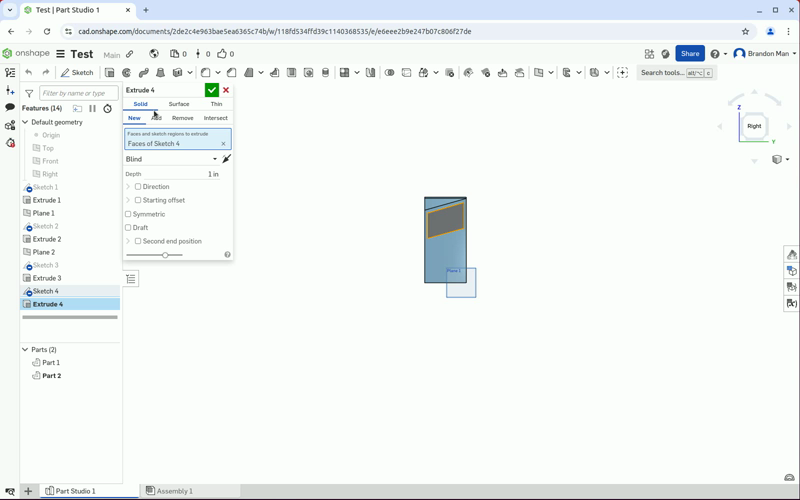
mouse_move(186, 120)
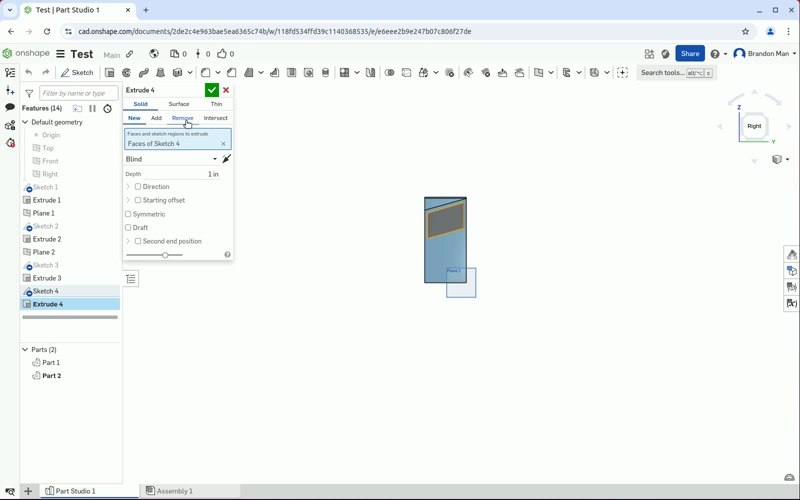
click(186, 120)
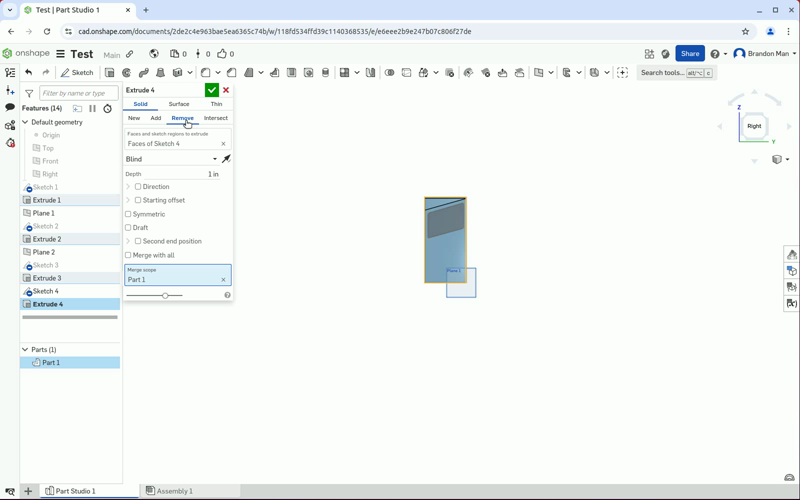
key(tab, 4)
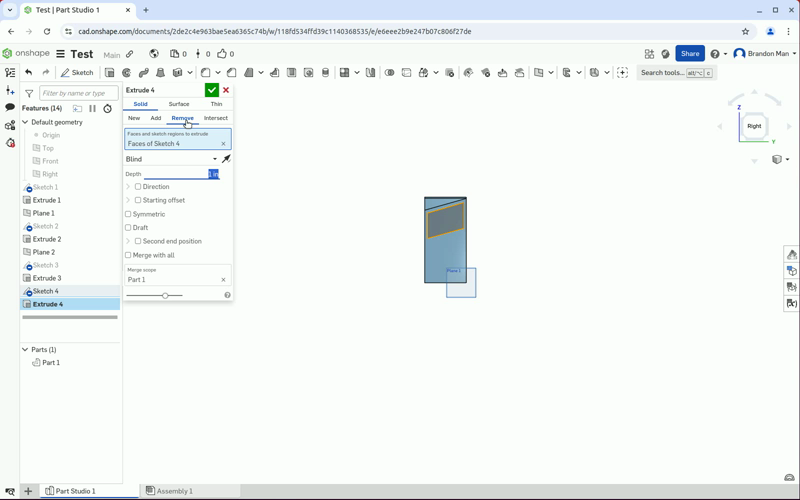
text(22.627)
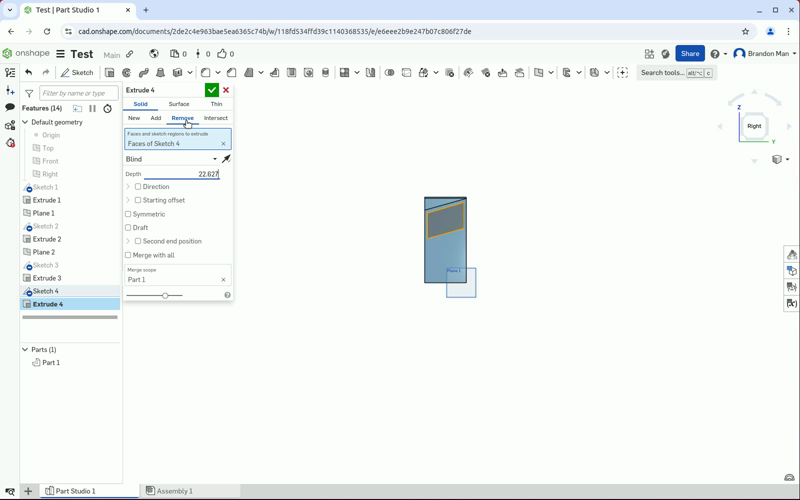
key(tab, 6)
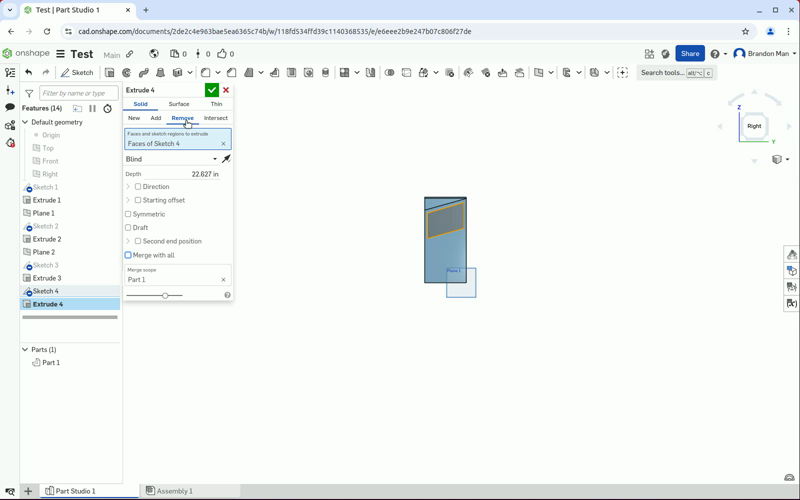
key(space)
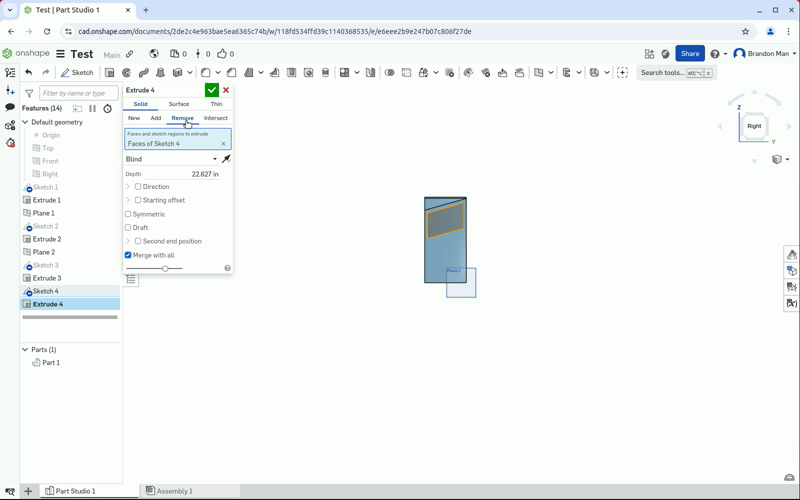
key(enter)
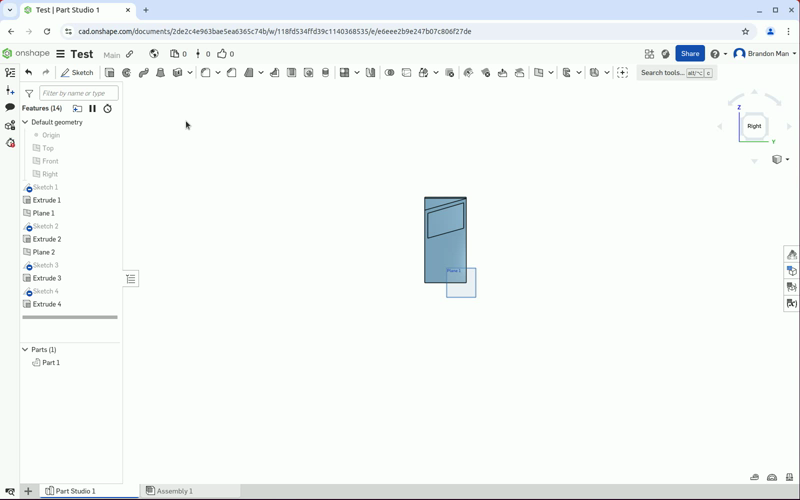
key(shift+h)
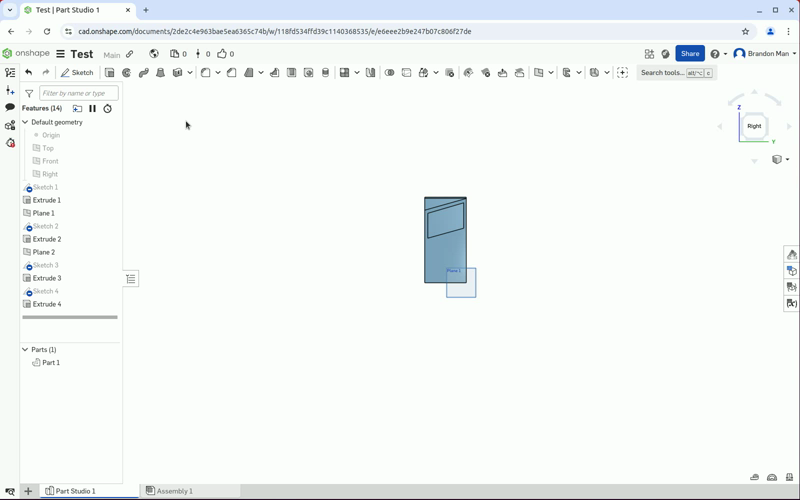
key(shift+h)
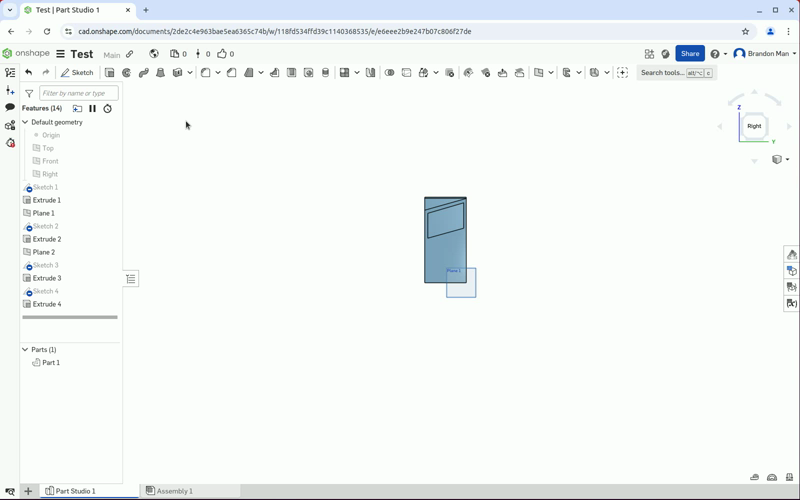
mouse_move(73, 189)
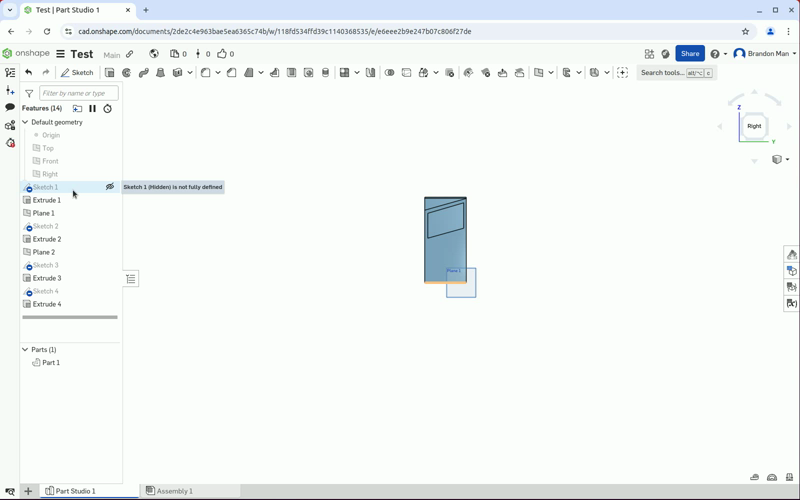
click(73, 189)
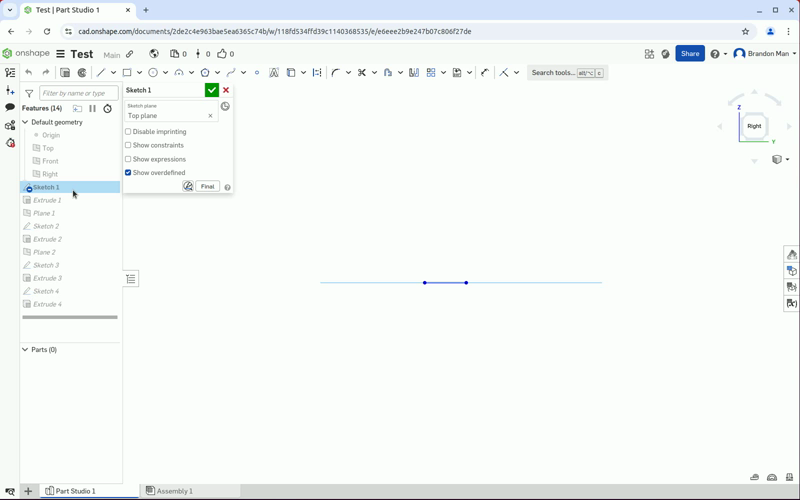
mouse_move(229, 92)
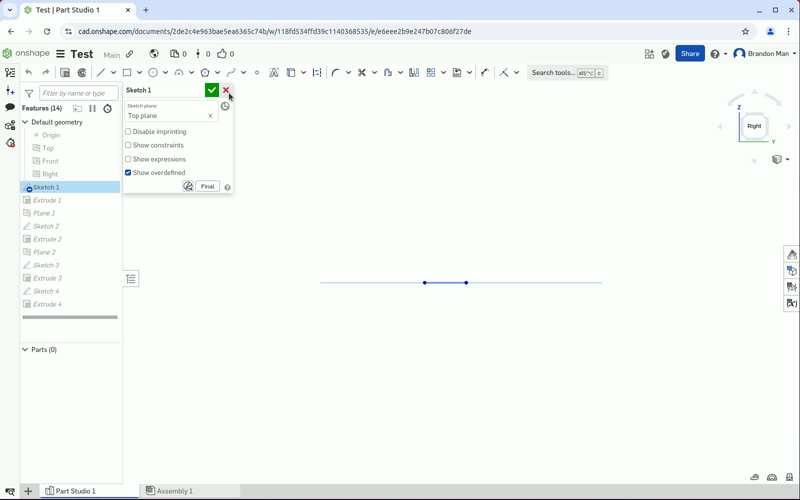
click(229, 92)
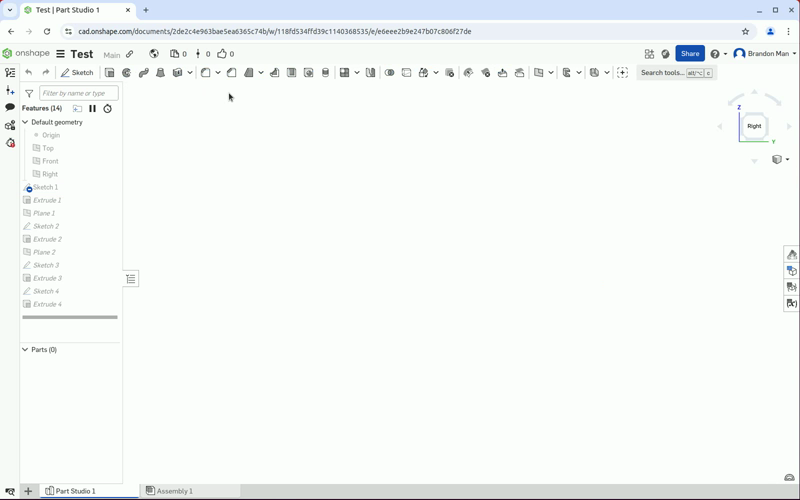
key(shift+s)
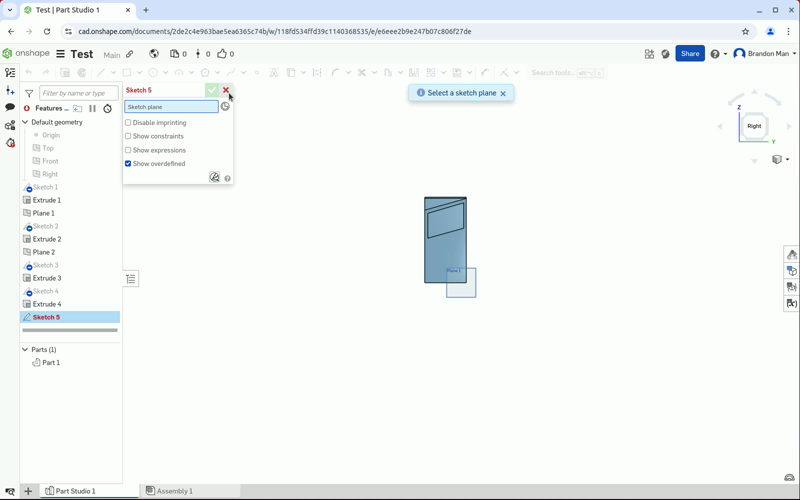
mouse_move(73, 215)
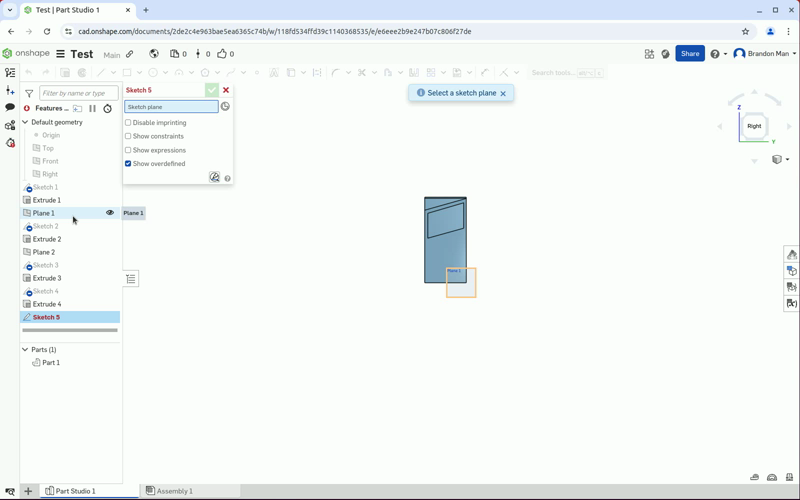
click(73, 215)
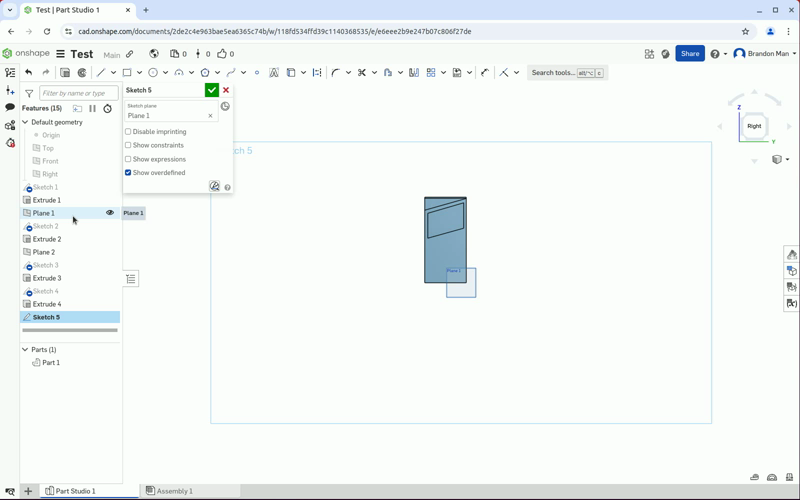
mouse_move(73, 352)
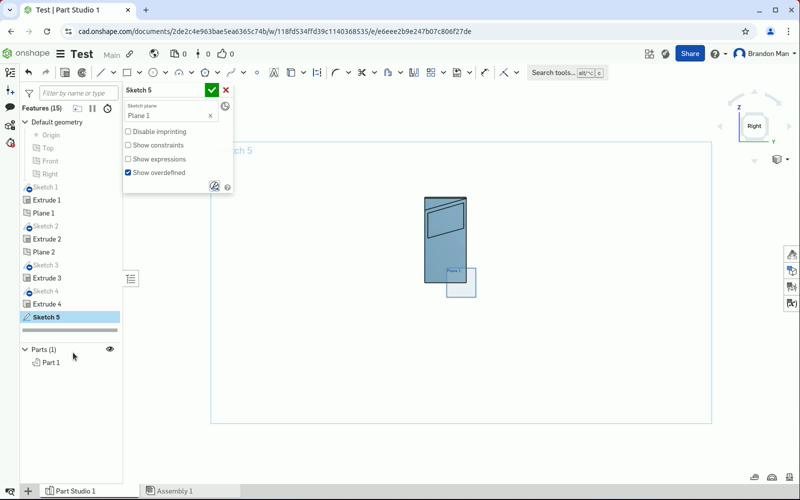
key(y)
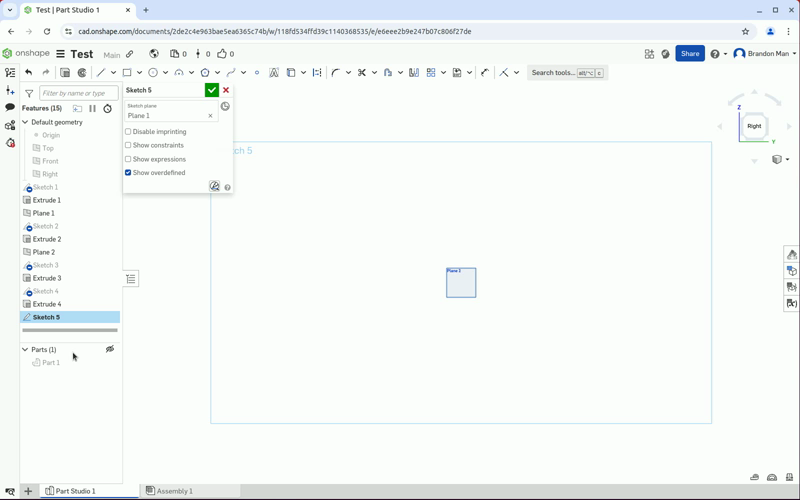
key(l)
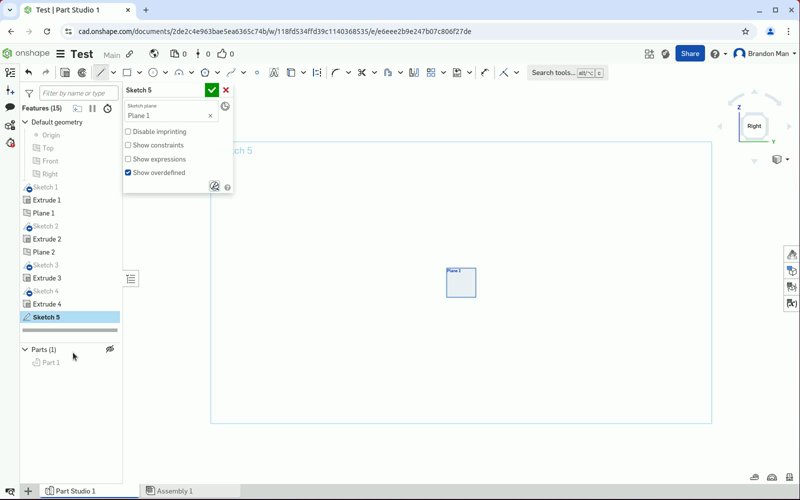
key_down(shift)
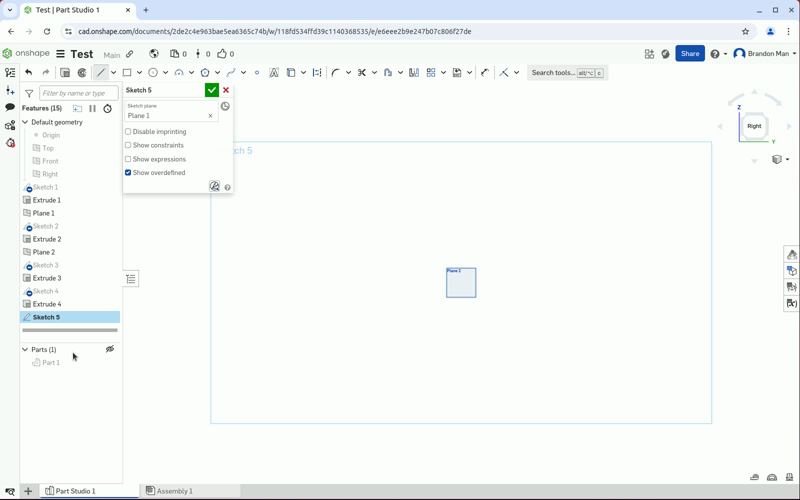
mouse_move(427, 266)
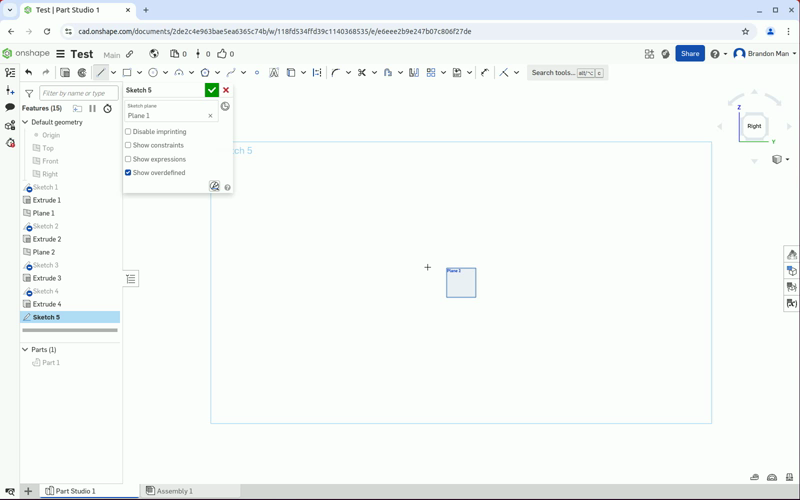
click(427, 266)
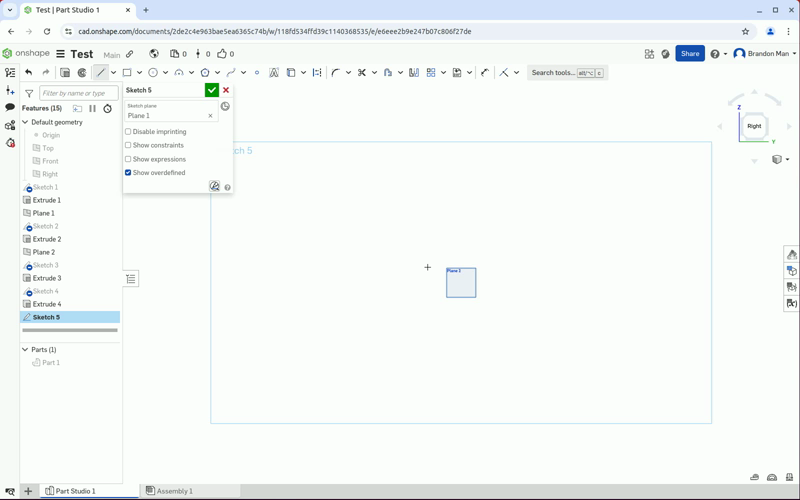
key_up(shift)
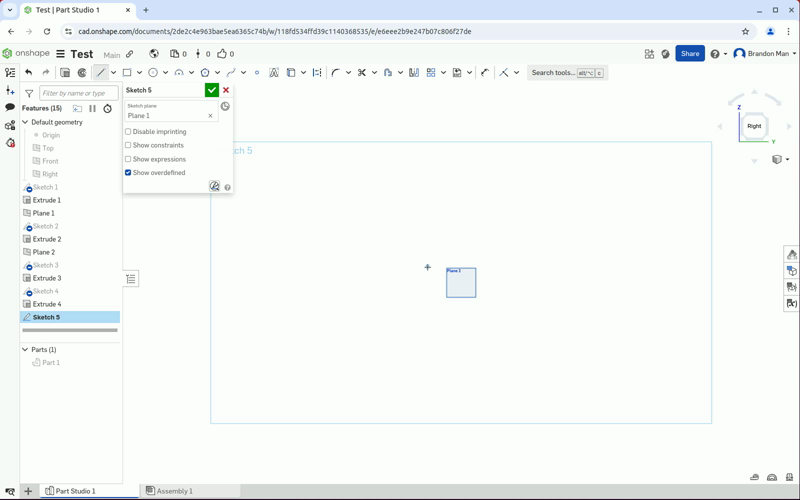
key_down(shift)
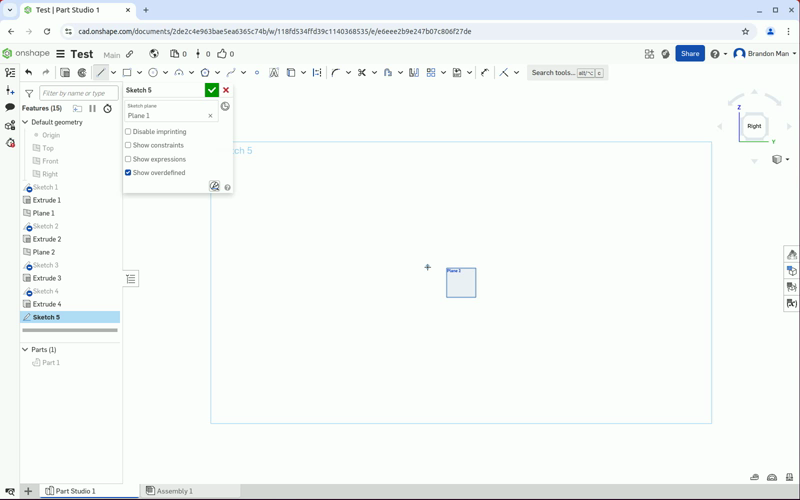
mouse_move(457, 266)
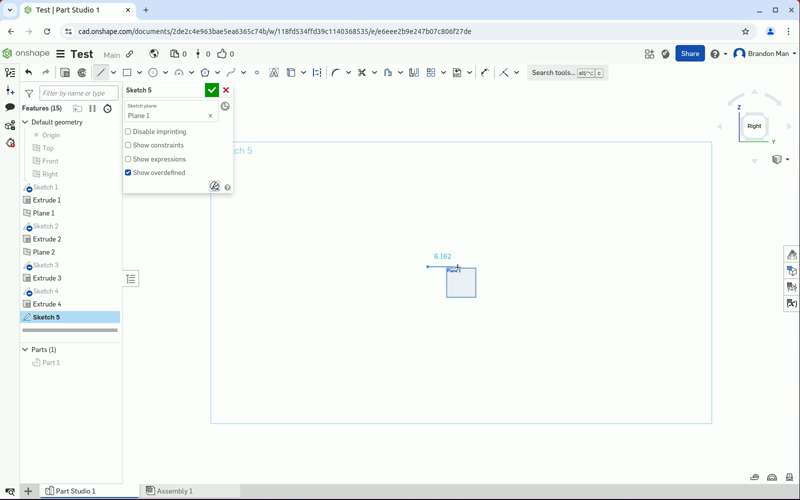
mouse_move(463, 277)
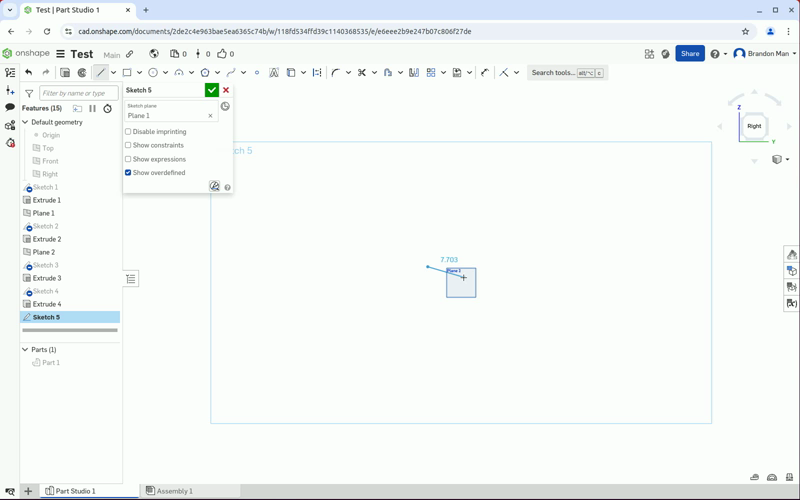
click(463, 277)
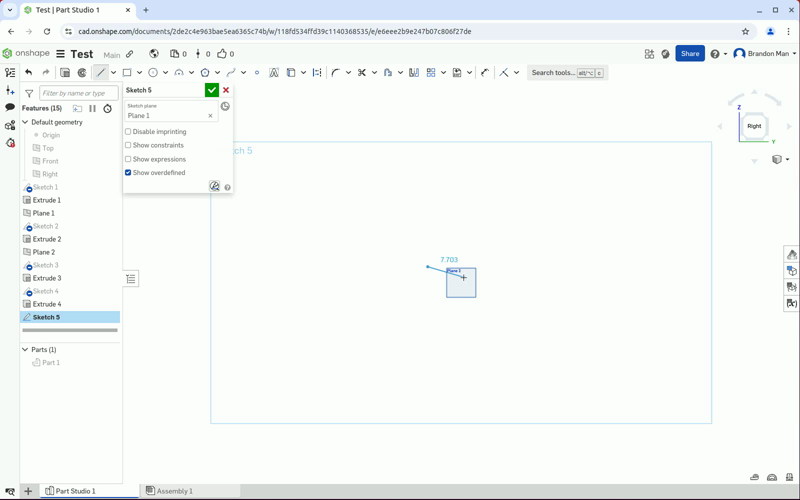
key_up(shift)
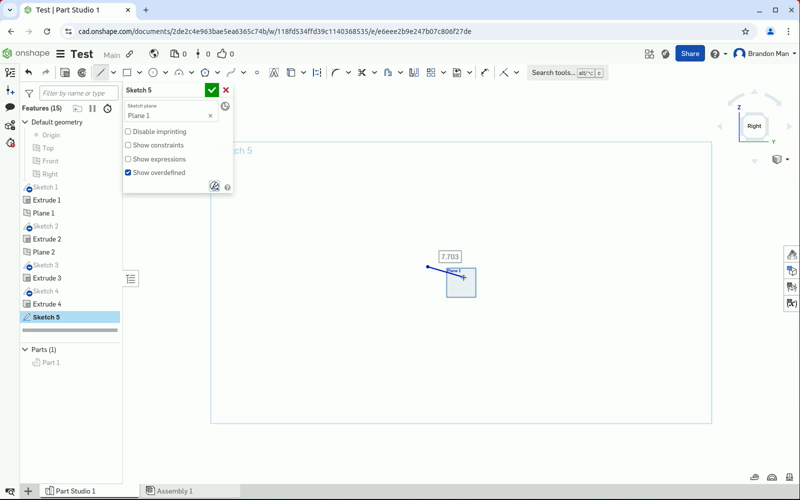
key_down(shift)
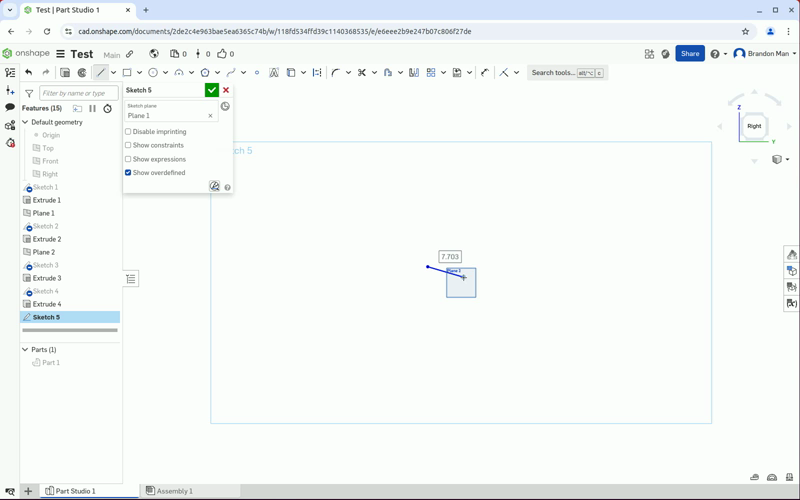
mouse_move(493, 277)
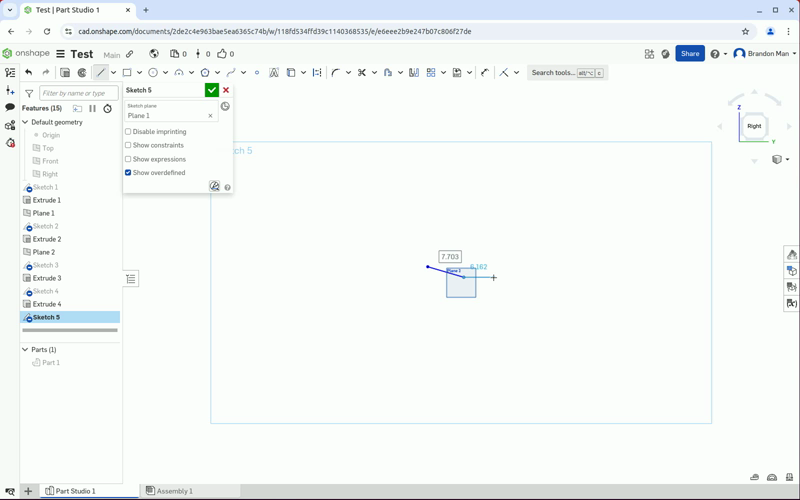
mouse_move(463, 251)
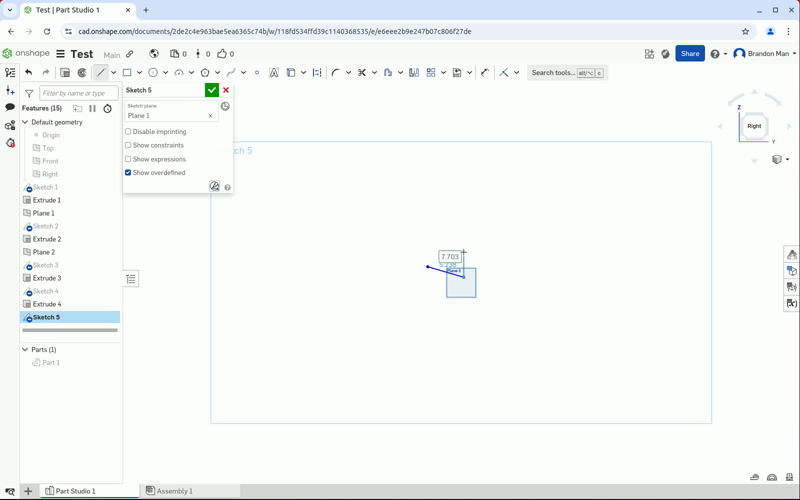
click(463, 251)
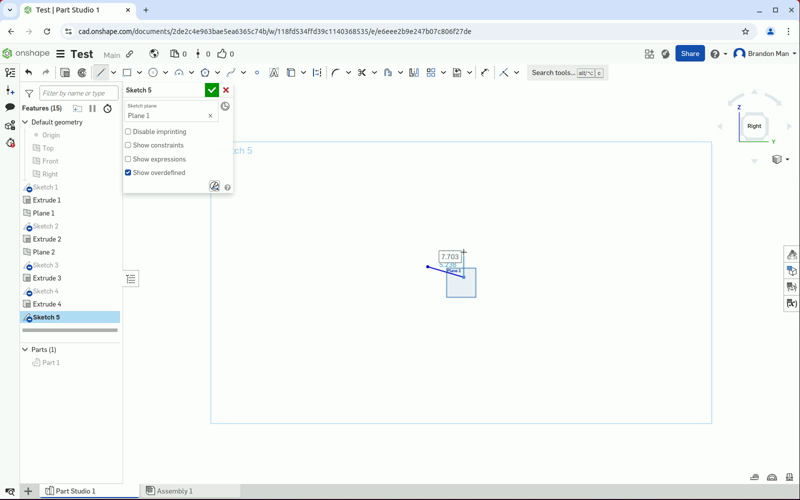
key_up(shift)
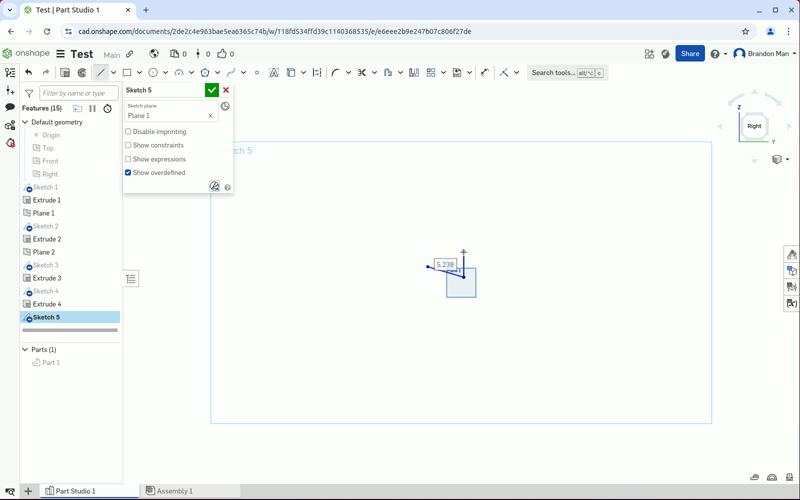
key_down(shift)
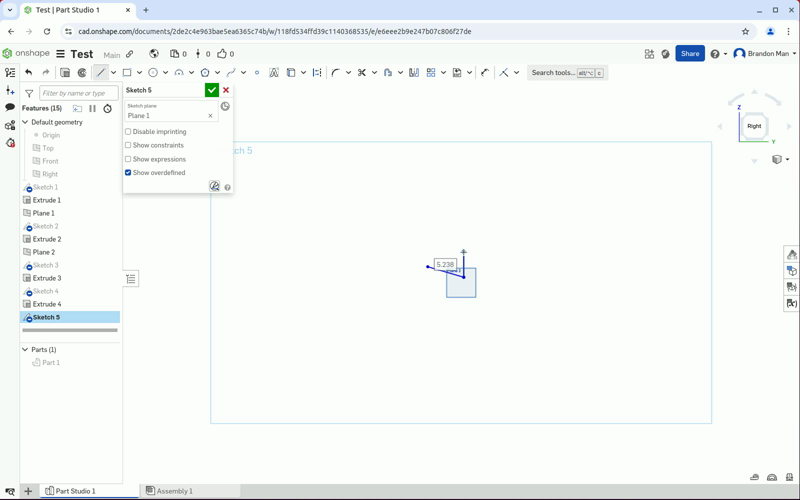
mouse_move(493, 251)
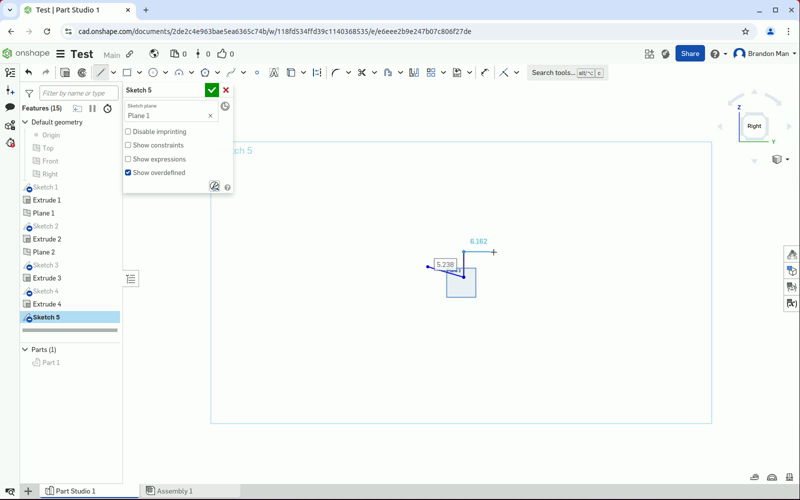
mouse_move(463, 247)
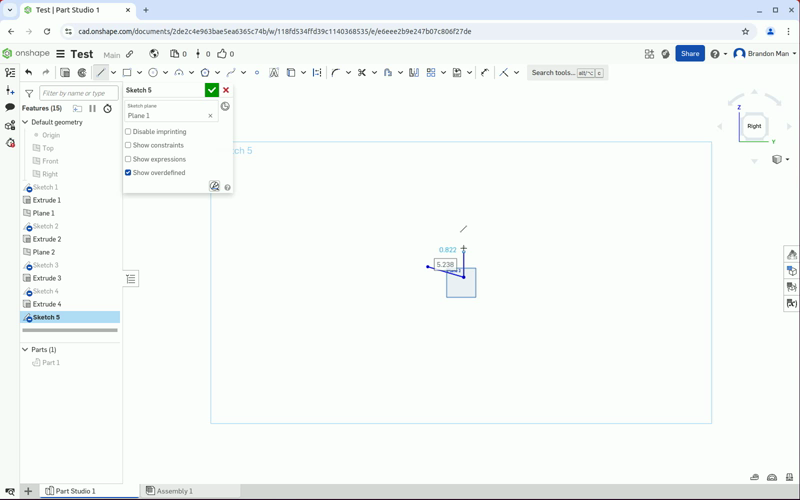
scroll(6)
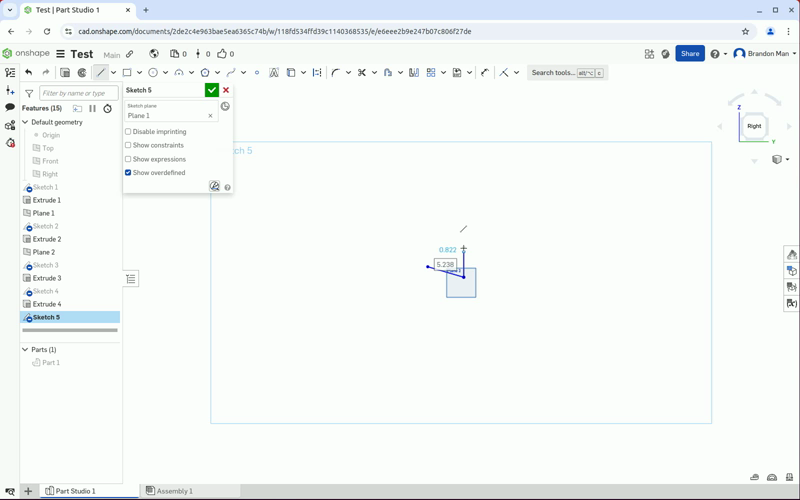
scroll(6)
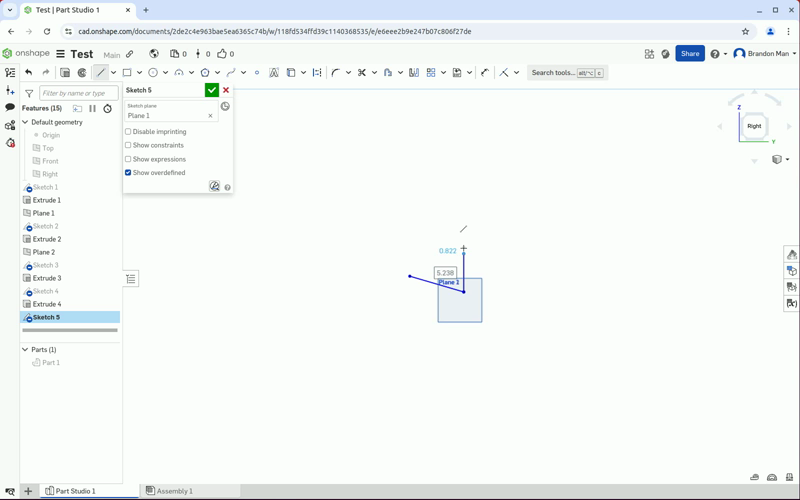
scroll(6)
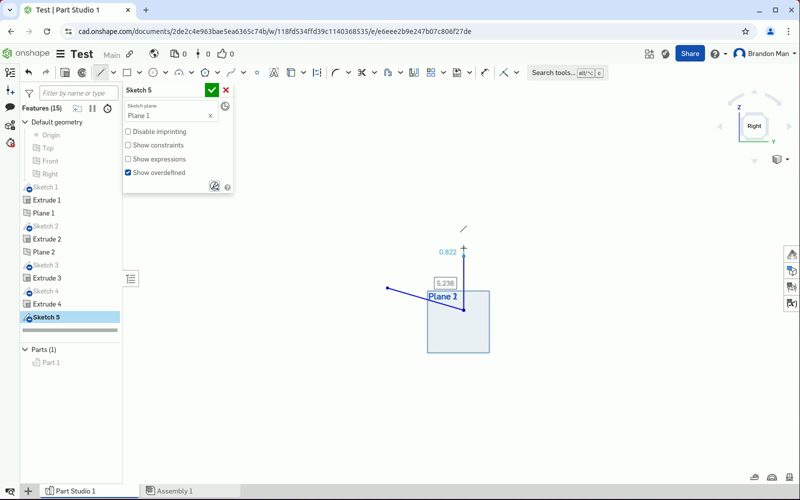
scroll(6)
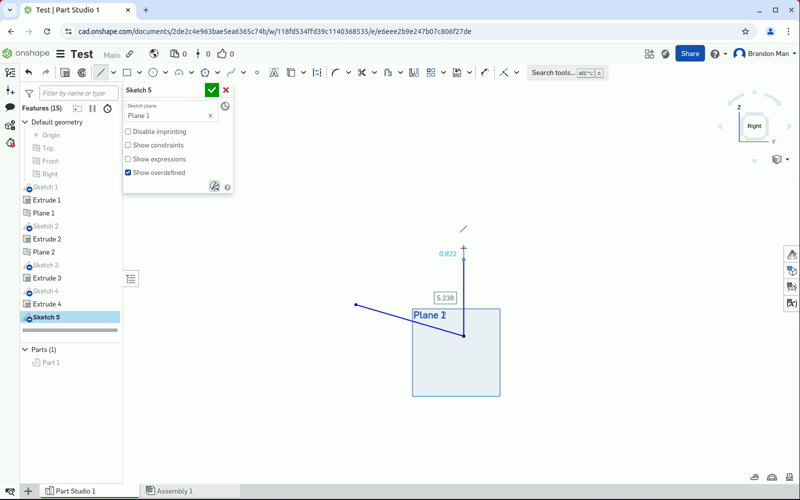
scroll(6)
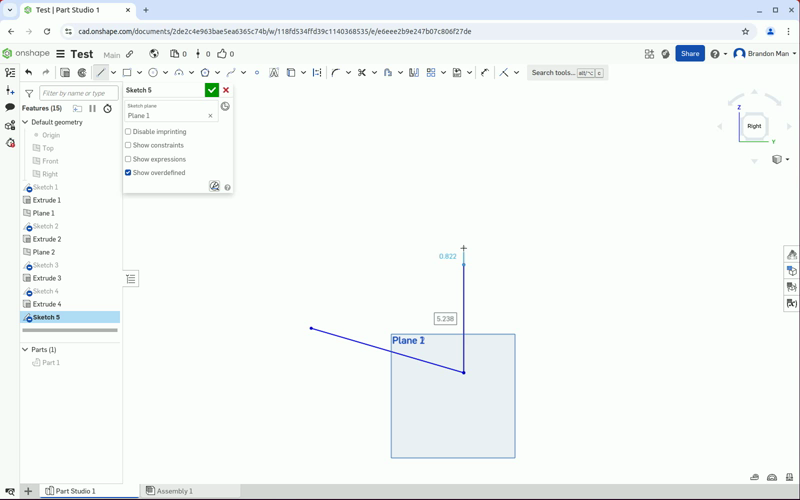
scroll(6)
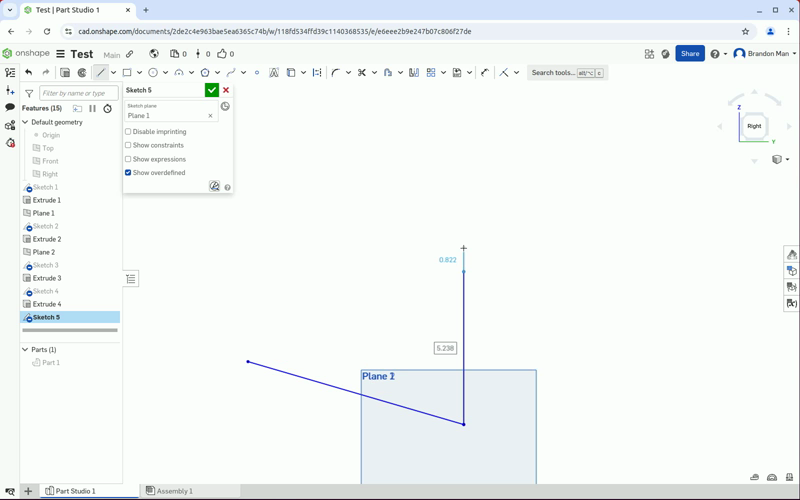
scroll(6)
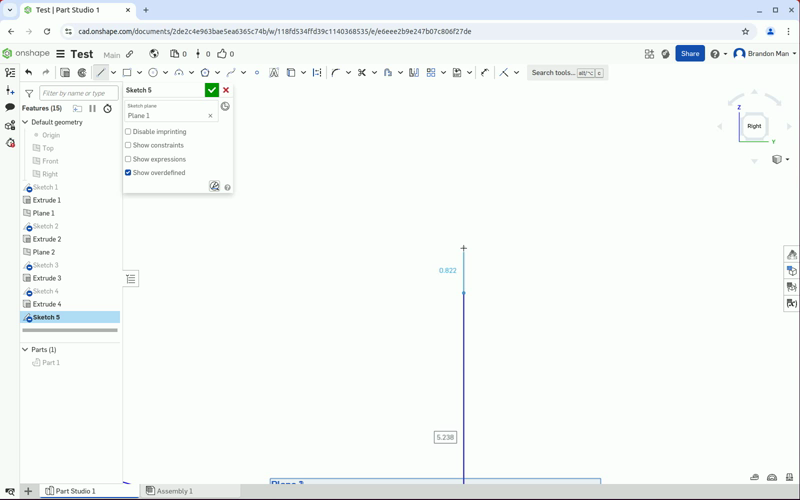
click(463, 247)
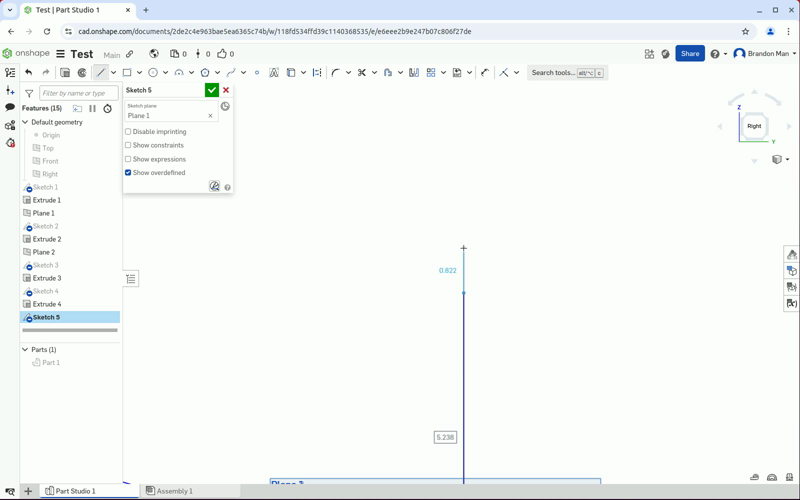
scroll(-6)
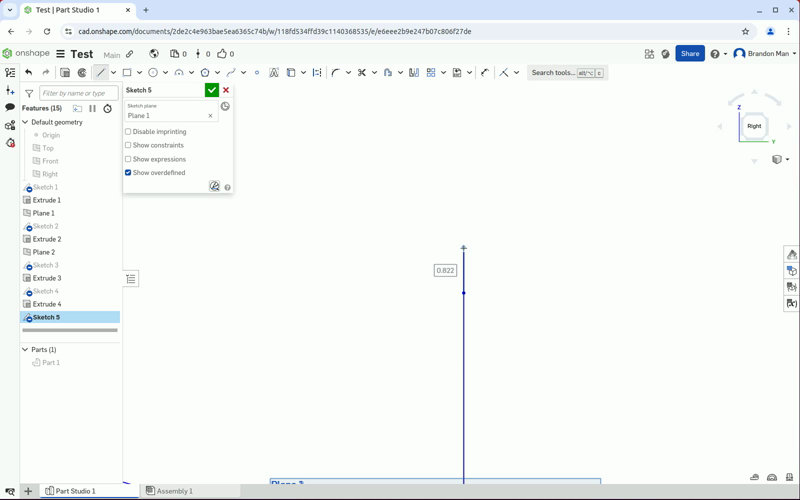
scroll(-6)
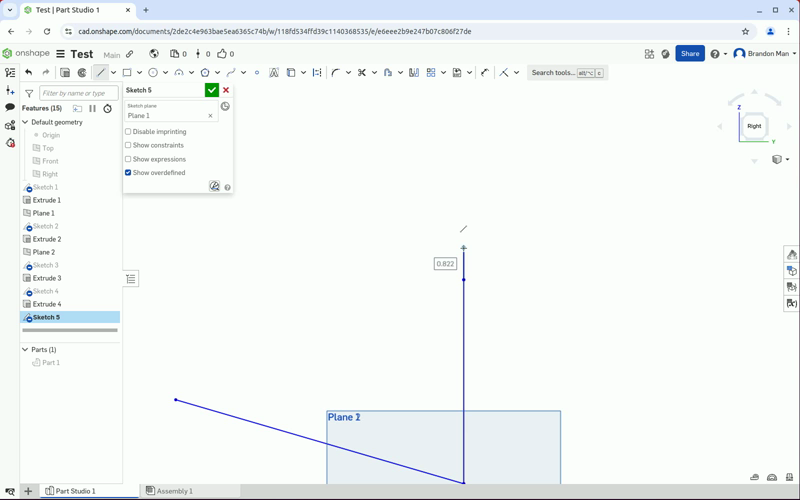
scroll(-6)
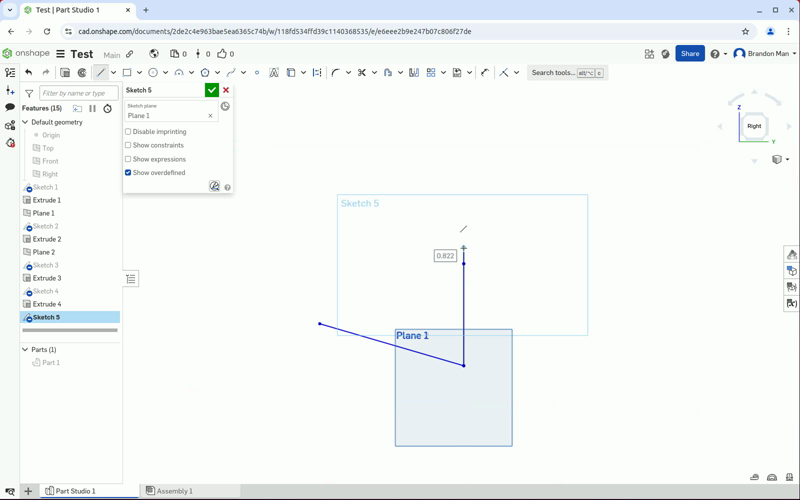
scroll(-6)
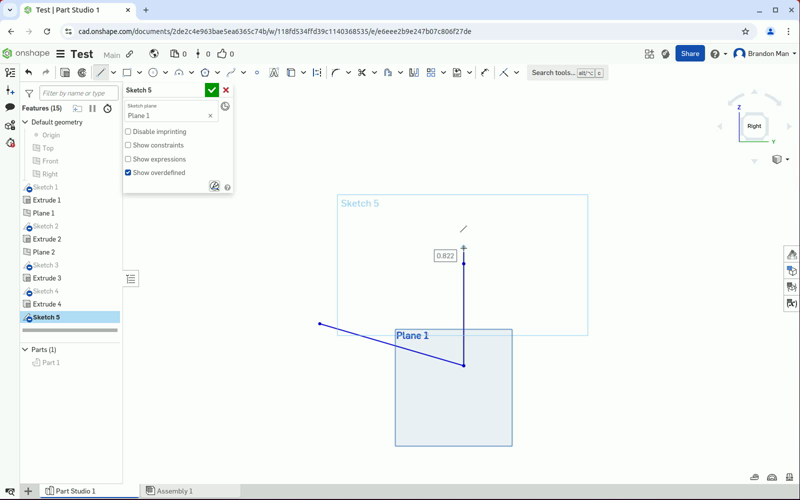
scroll(-6)
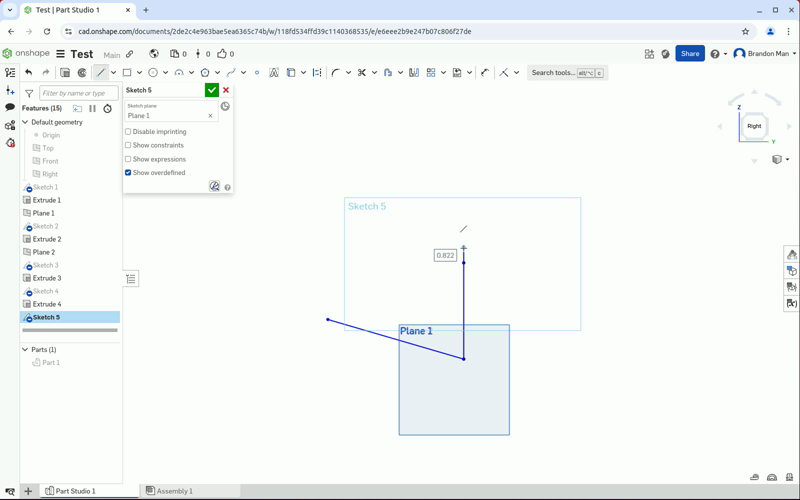
scroll(-6)
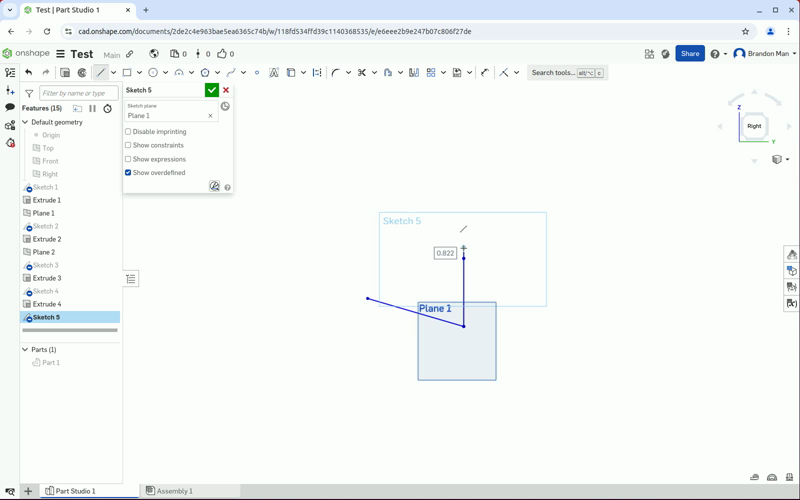
scroll(-6)
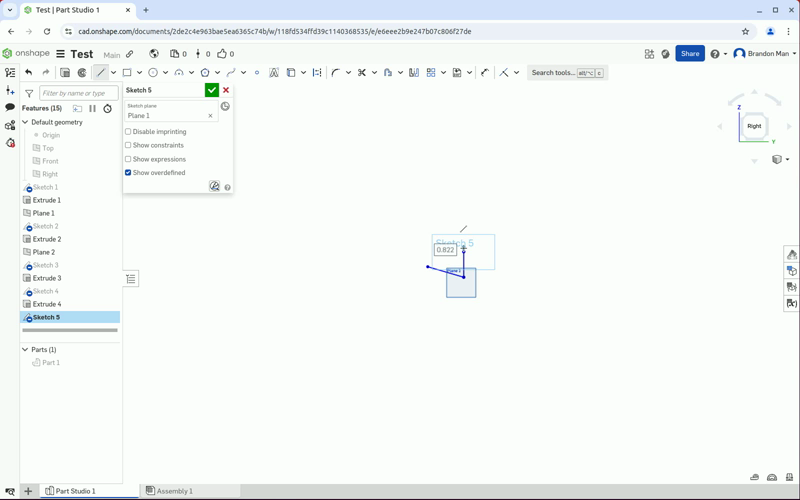
key_up(shift)
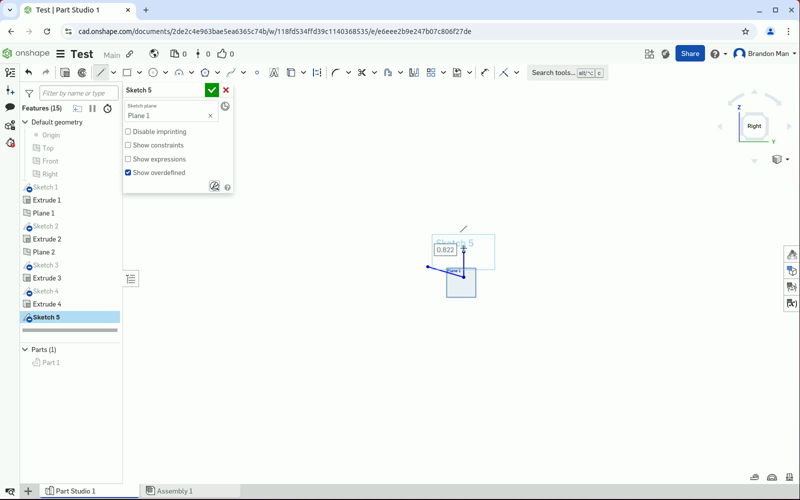
key_down(shift)
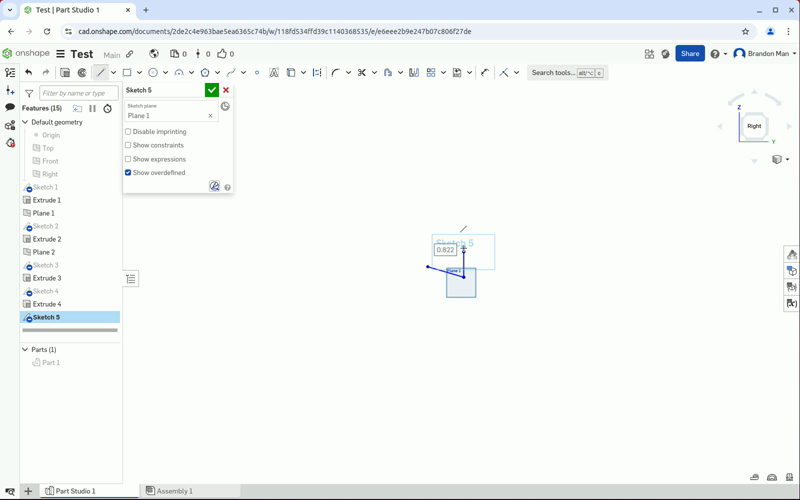
mouse_move(493, 247)
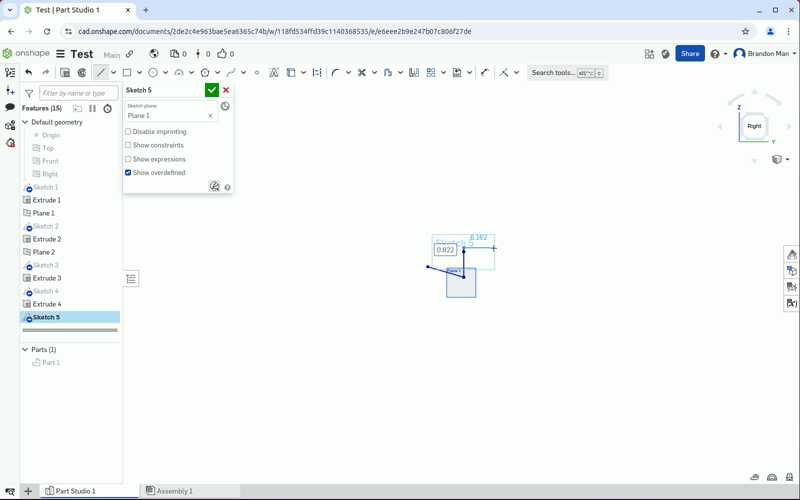
mouse_move(463, 231)
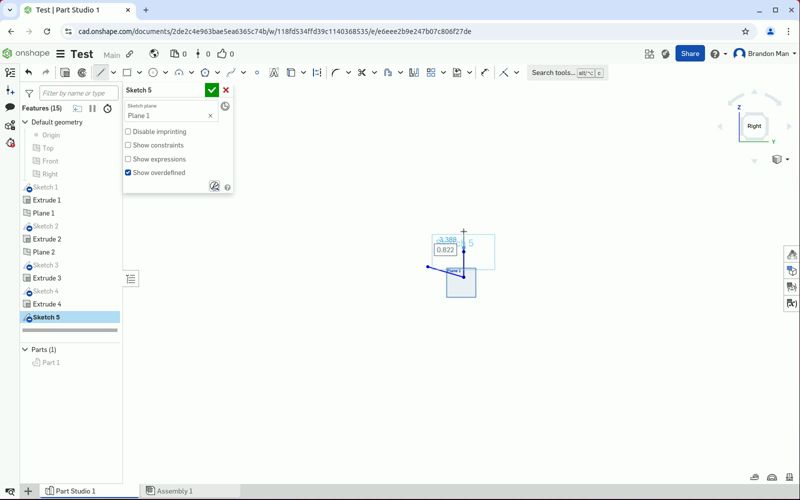
click(463, 231)
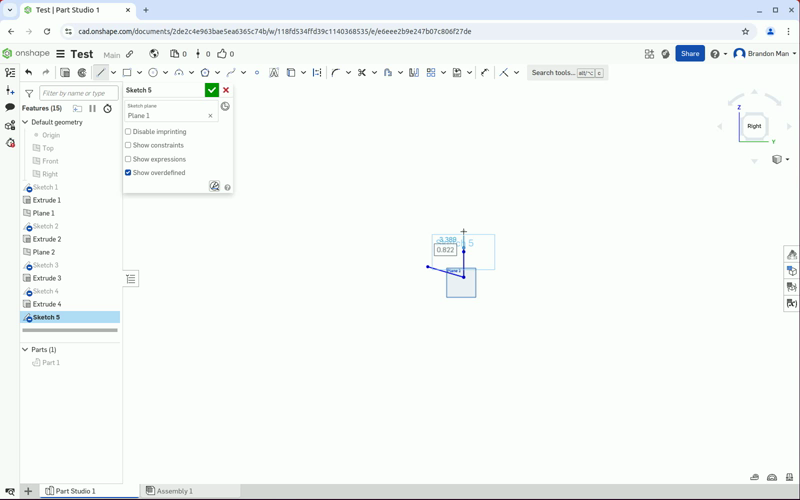
key_up(shift)
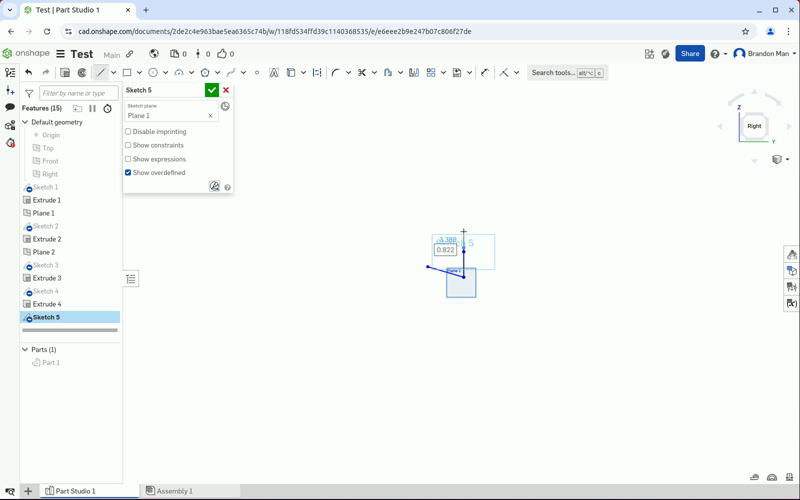
key_down(shift)
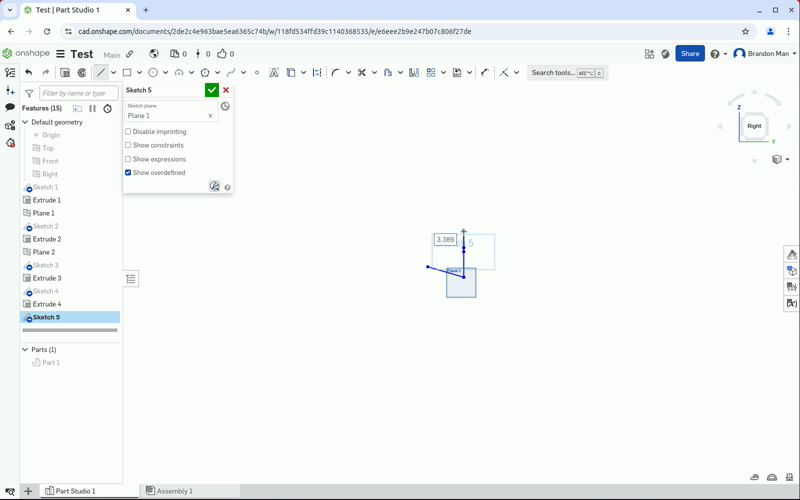
mouse_move(493, 231)
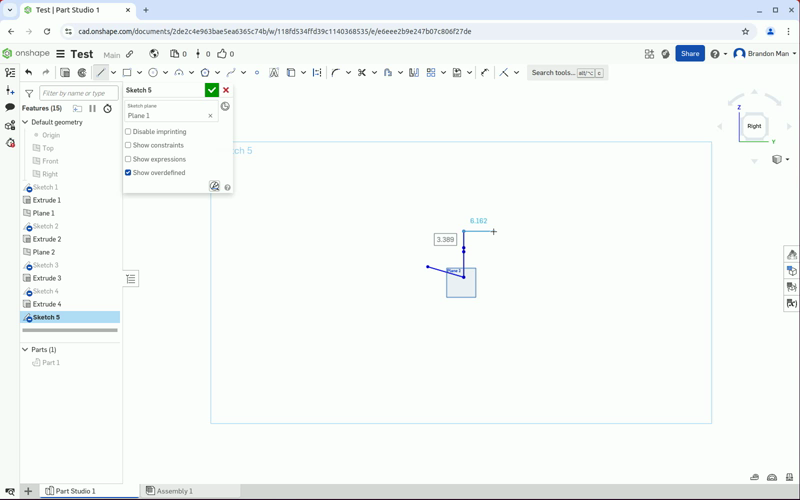
mouse_move(427, 241)
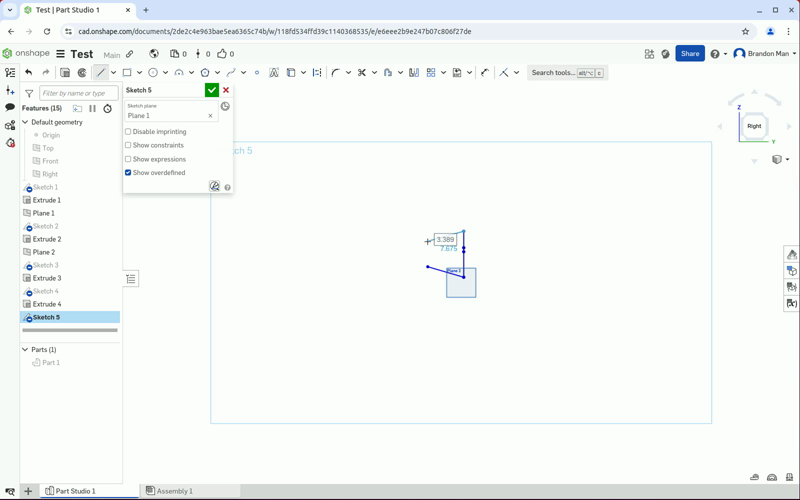
click(427, 241)
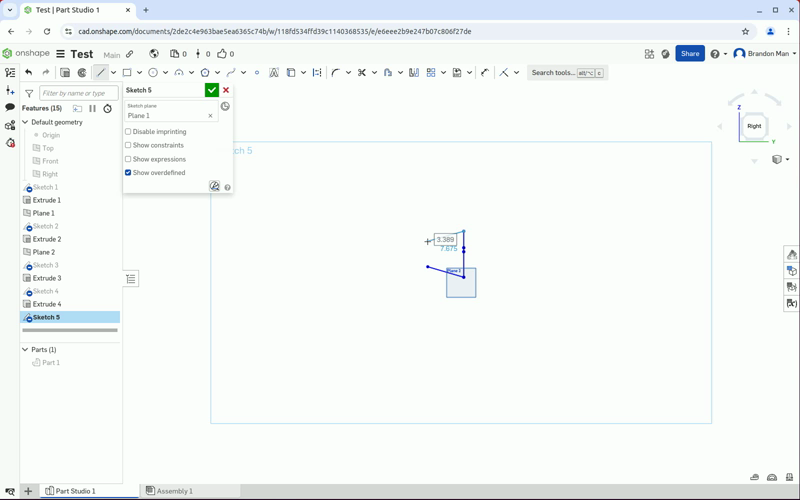
key_up(shift)
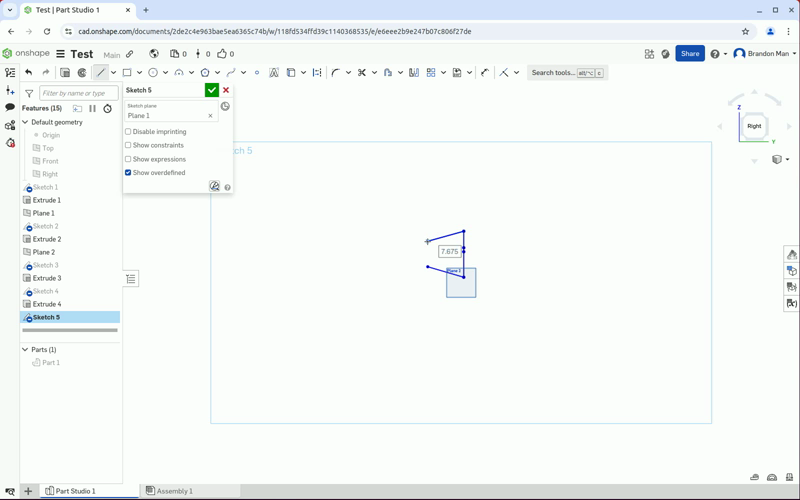
mouse_move(457, 241)
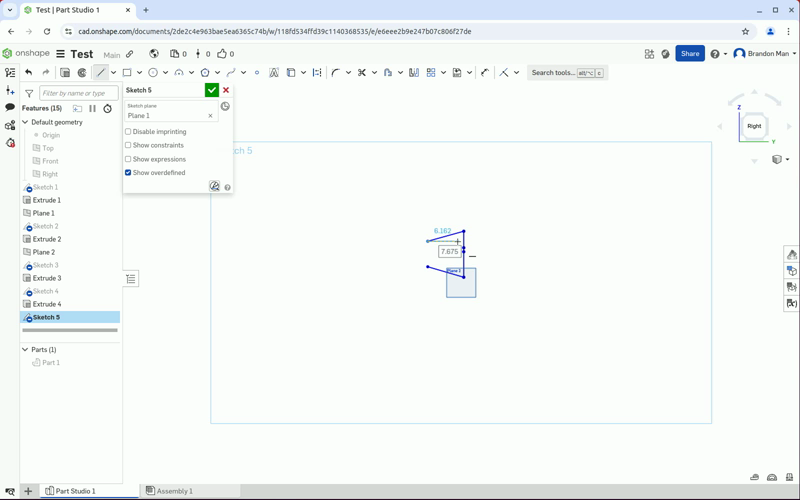
key_down(shift)
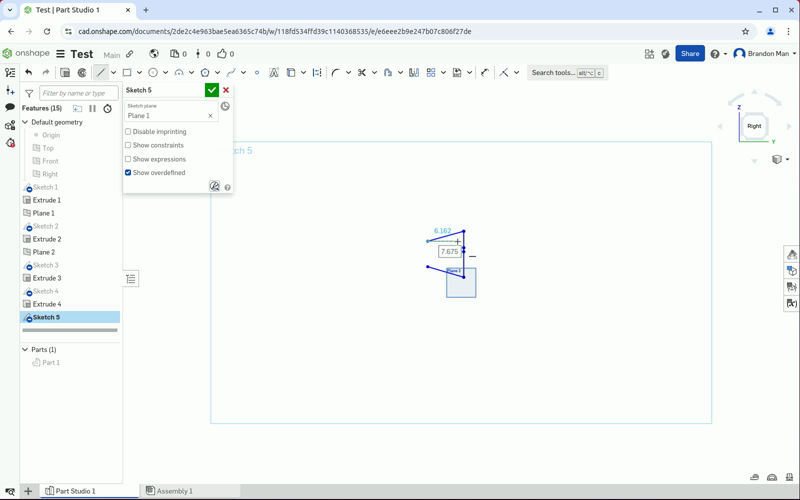
mouse_move(427, 266)
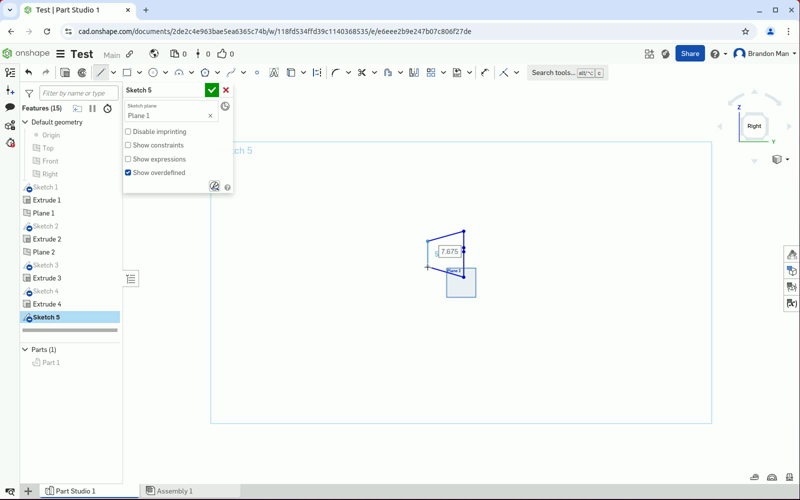
key_up(shift)
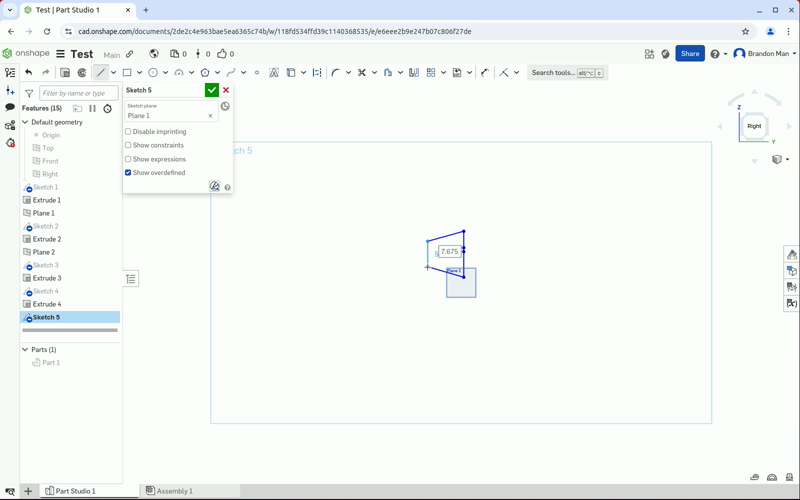
click(427, 266)
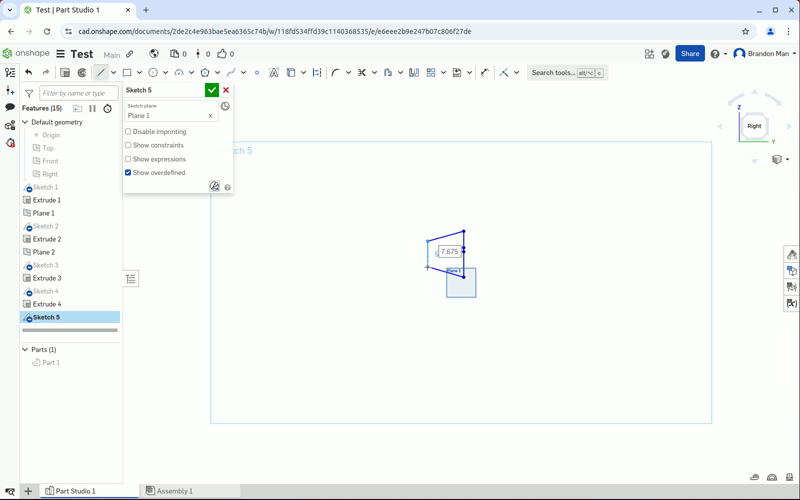
key(esc)
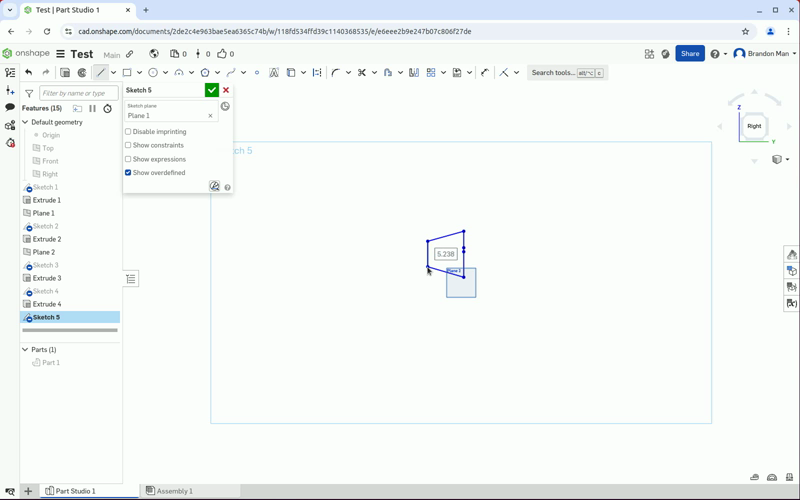
mouse_move(441, 266)
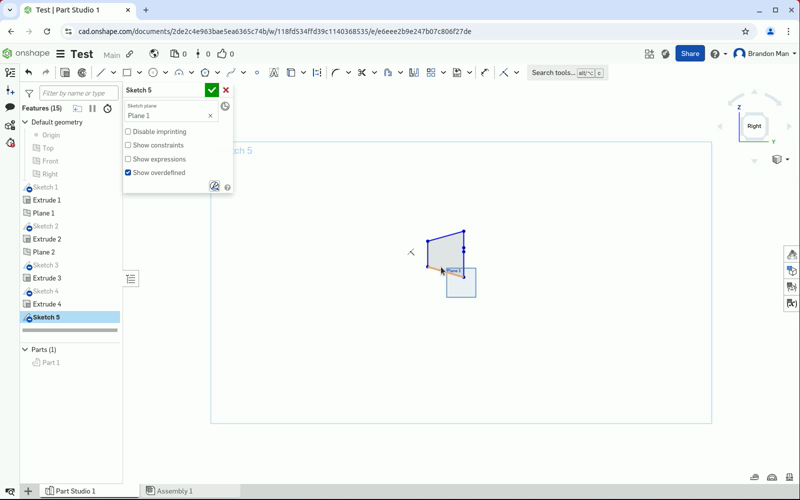
scroll(6)
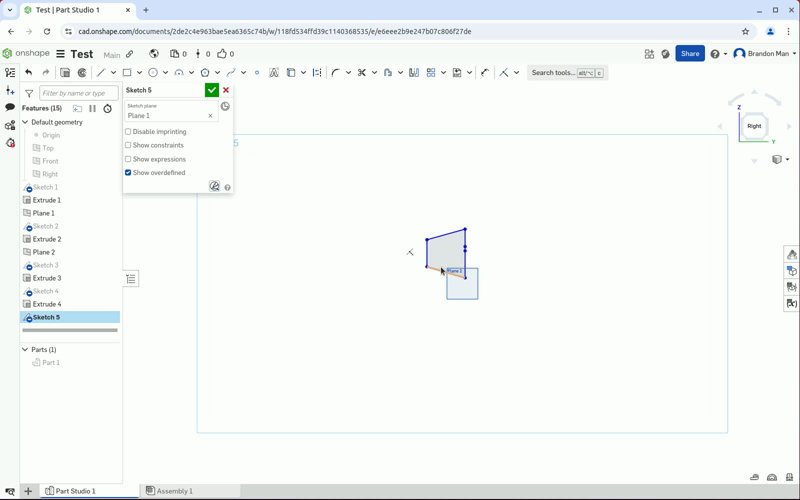
scroll(6)
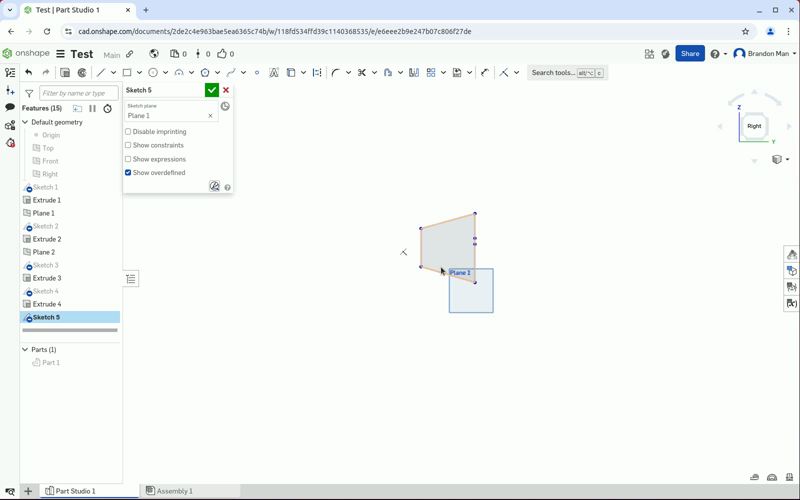
scroll(6)
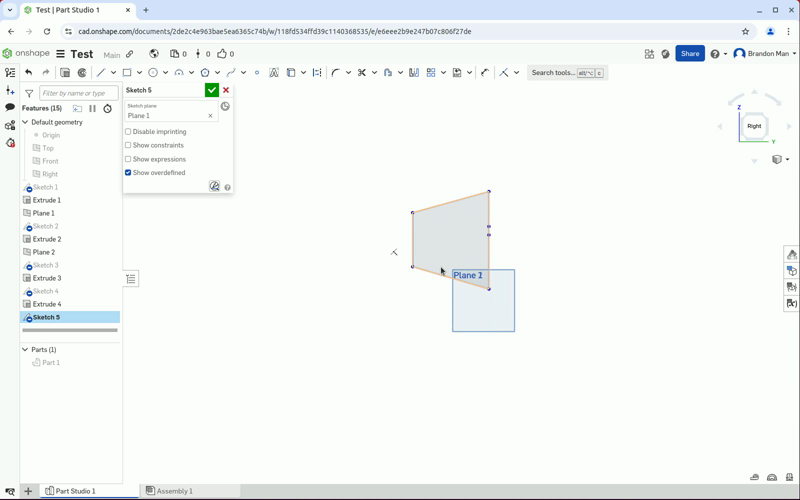
scroll(6)
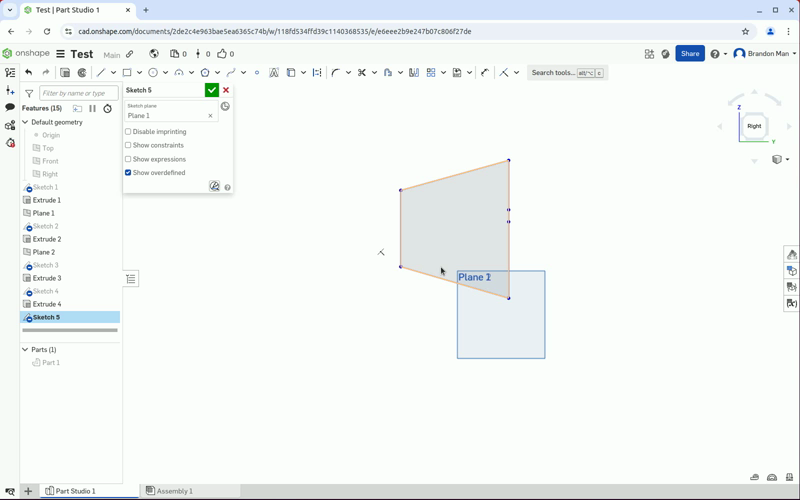
scroll(6)
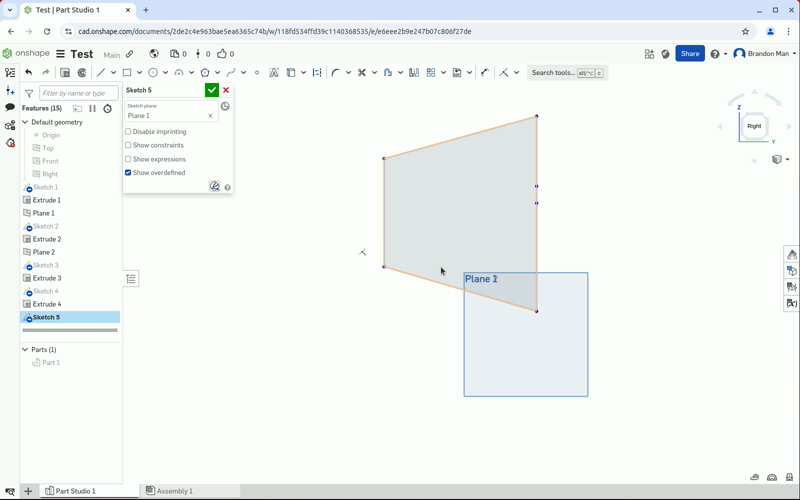
scroll(6)
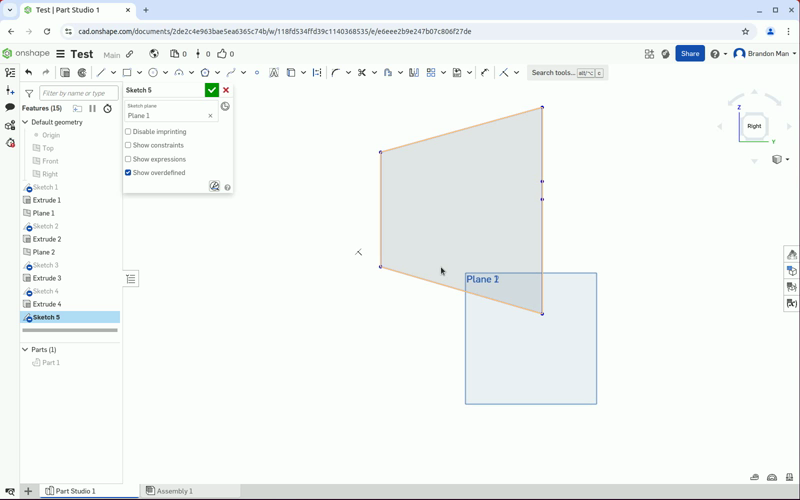
scroll(6)
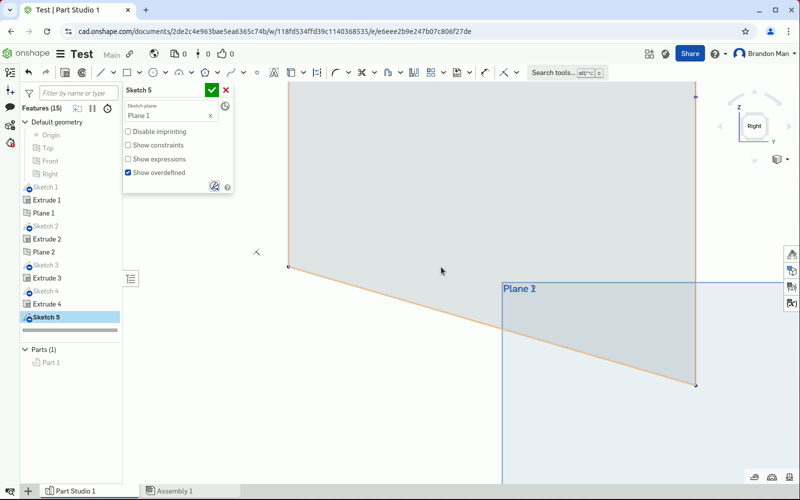
click(441, 266)
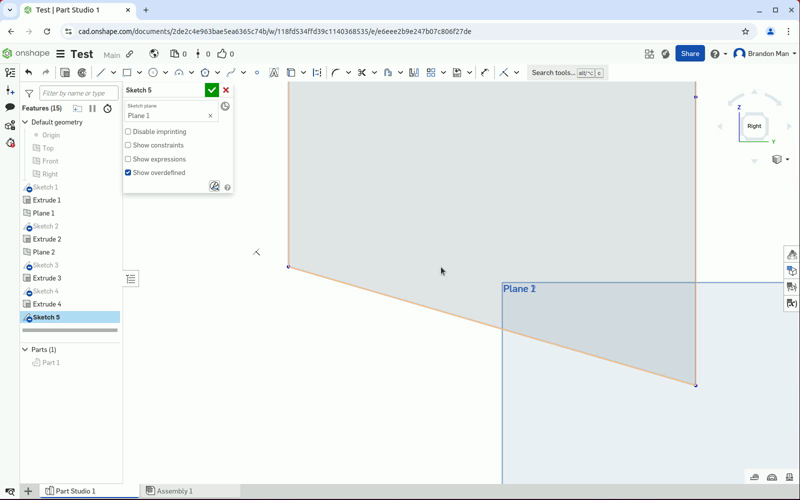
scroll(-6)
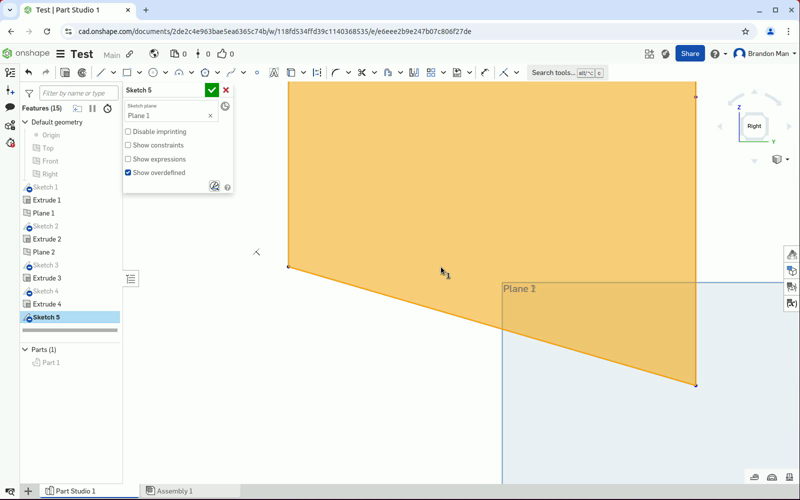
scroll(-6)
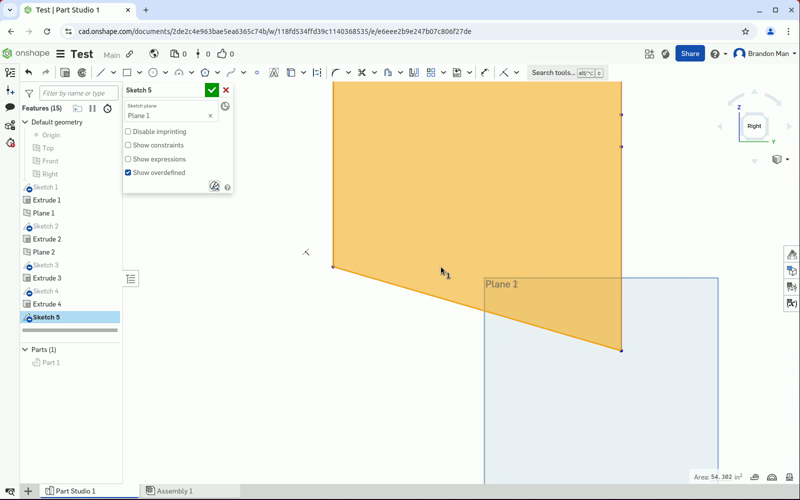
scroll(-6)
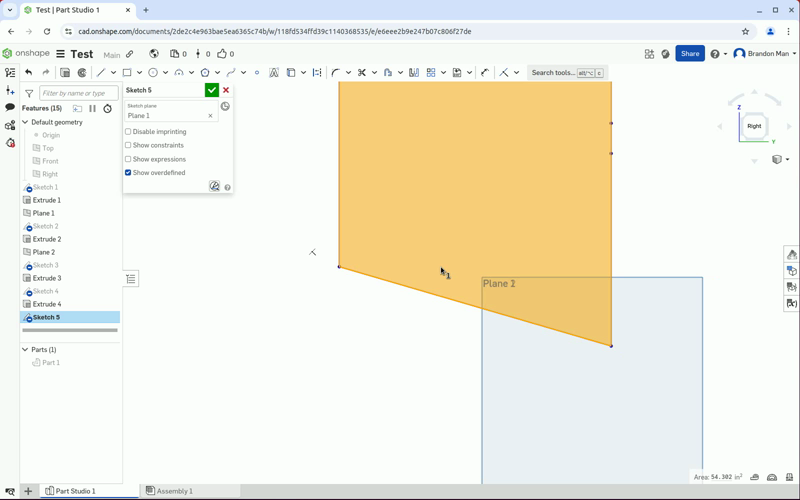
scroll(-6)
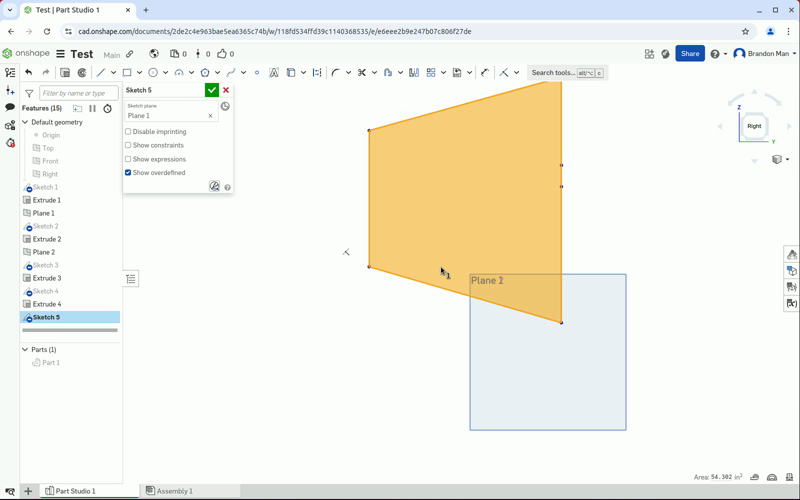
scroll(-6)
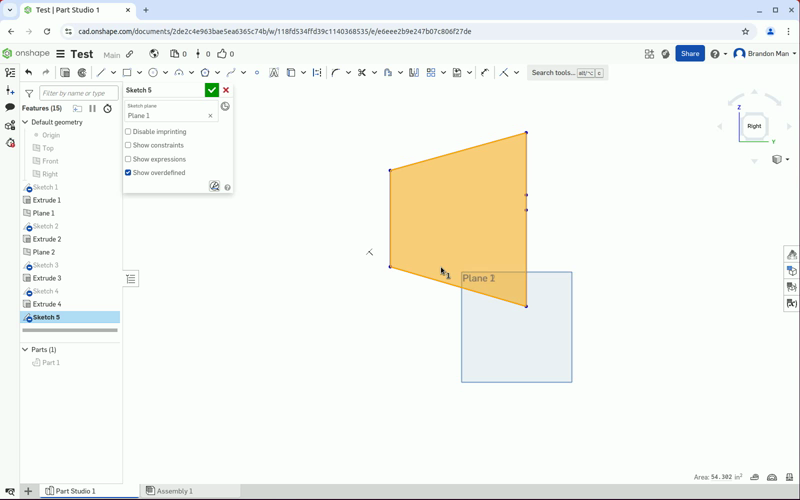
scroll(-6)
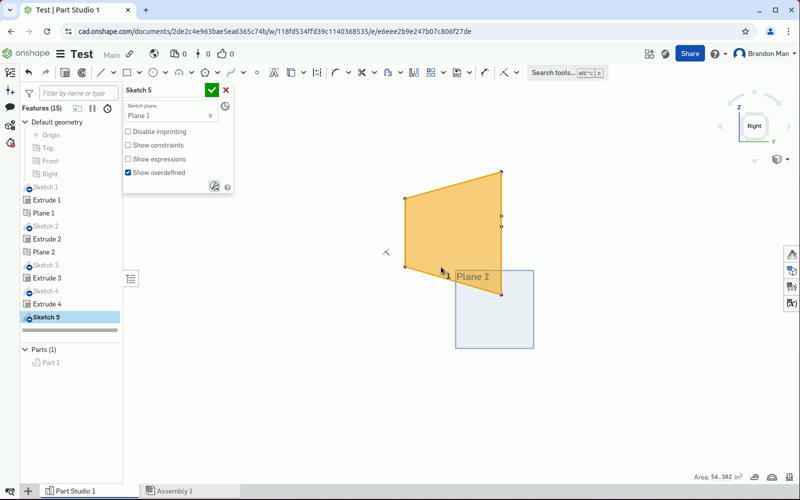
scroll(-6)
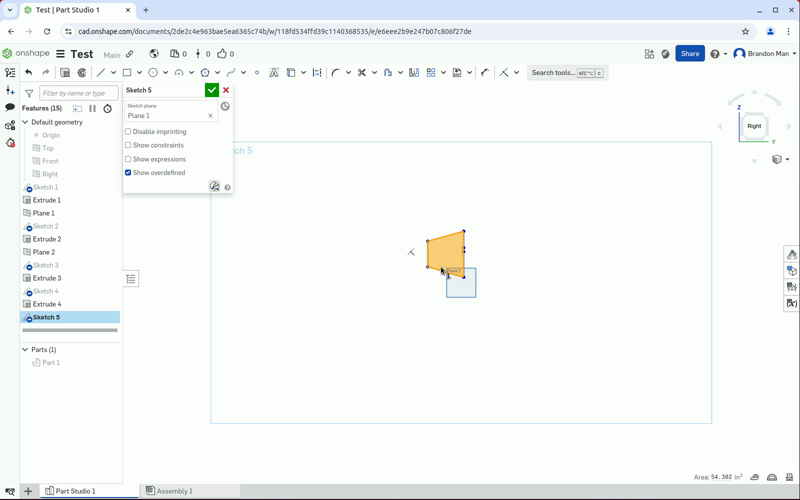
mouse_move(73, 352)
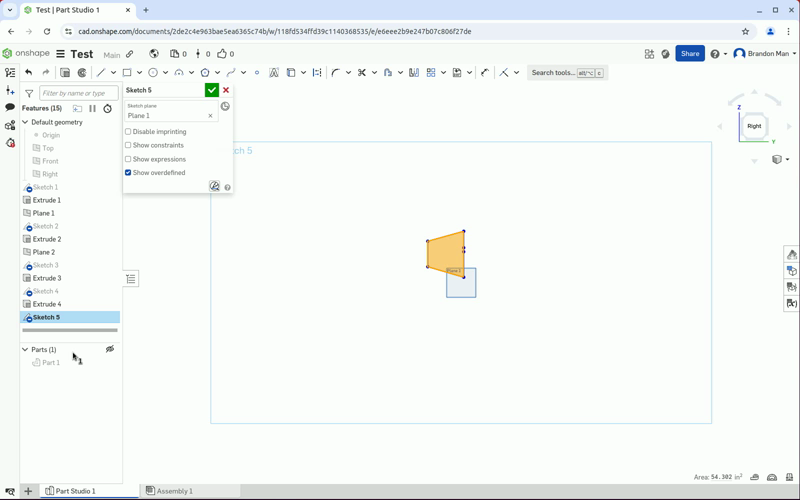
key(shift+y)
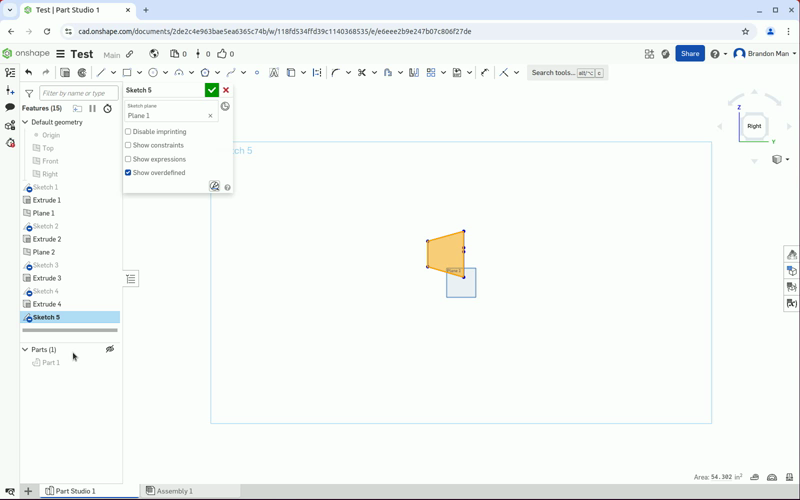
key(shift+e)
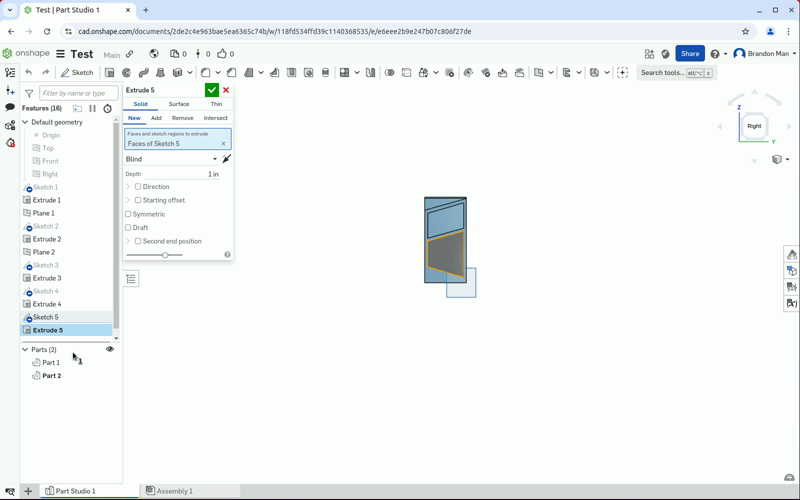
mouse_move(143, 106)
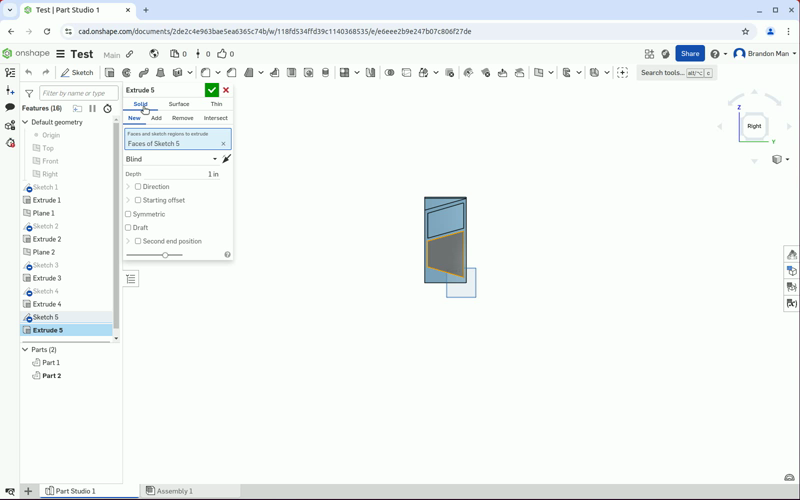
click(143, 106)
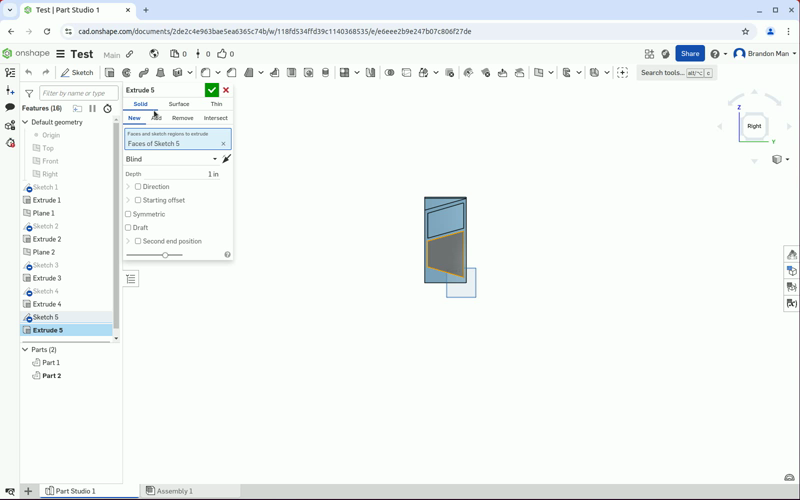
mouse_move(186, 120)
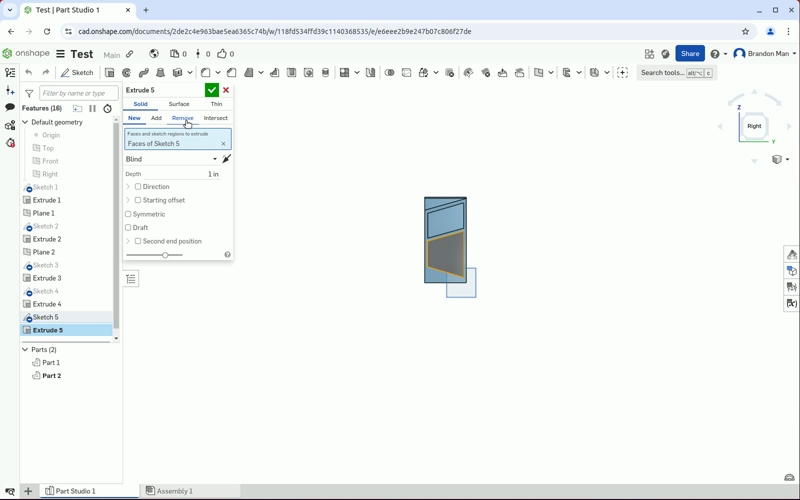
click(186, 120)
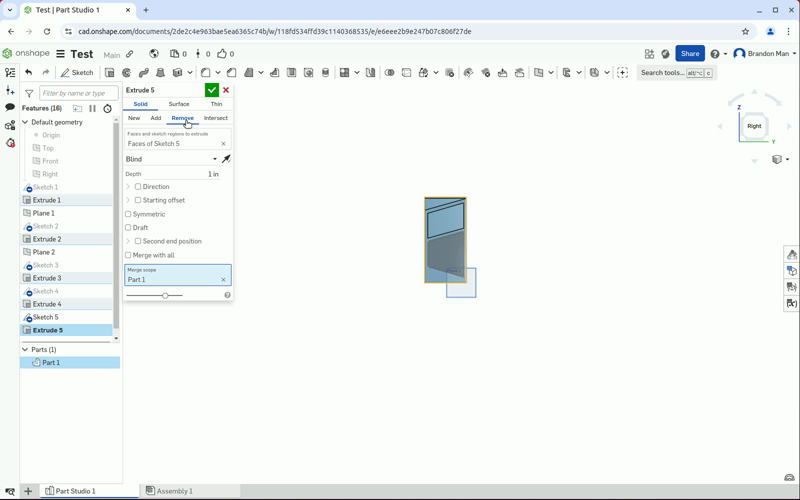
key(tab, 4)
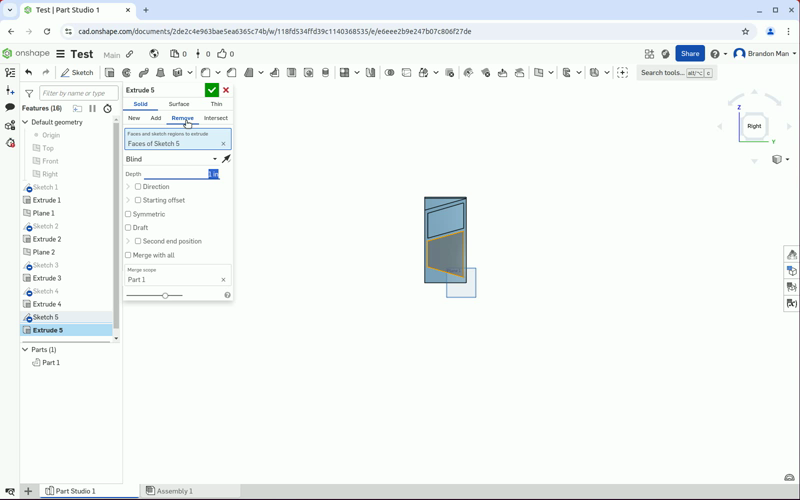
text(22.627)
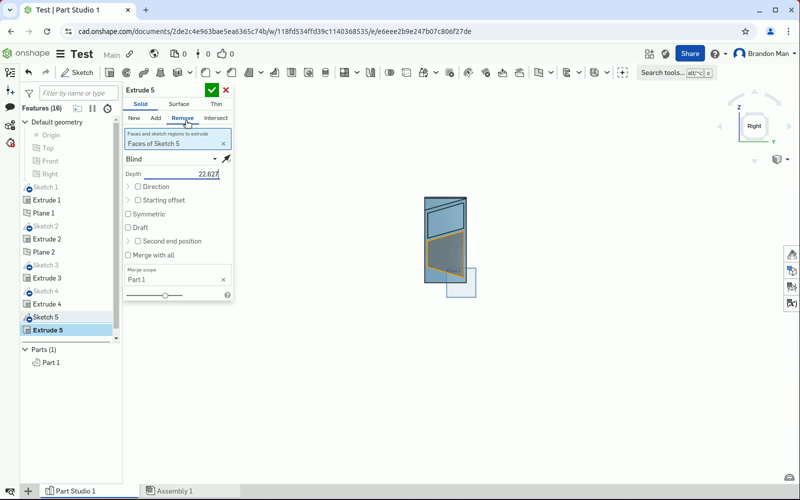
key(tab, 6)
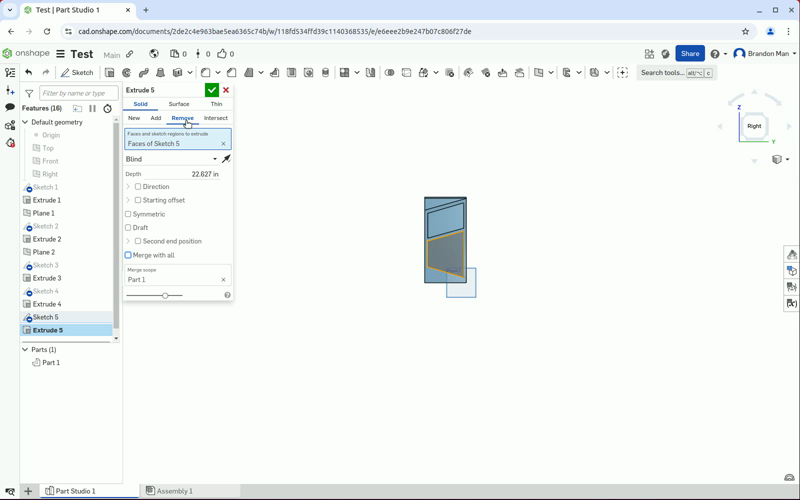
key(space)
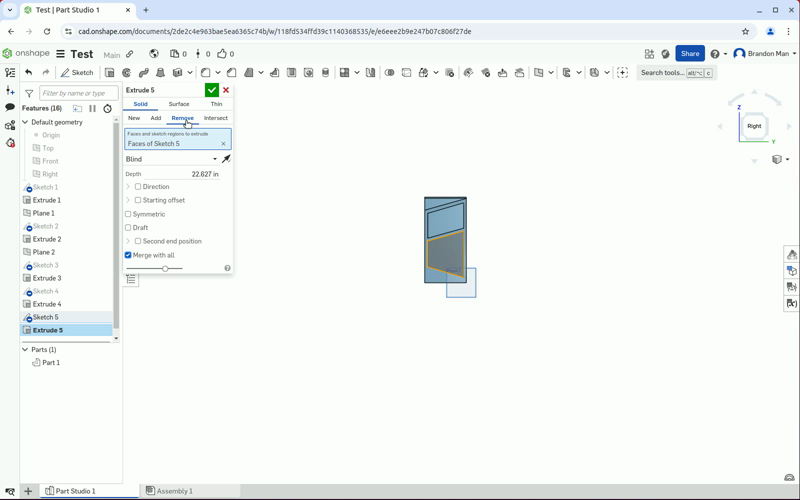
key(enter)
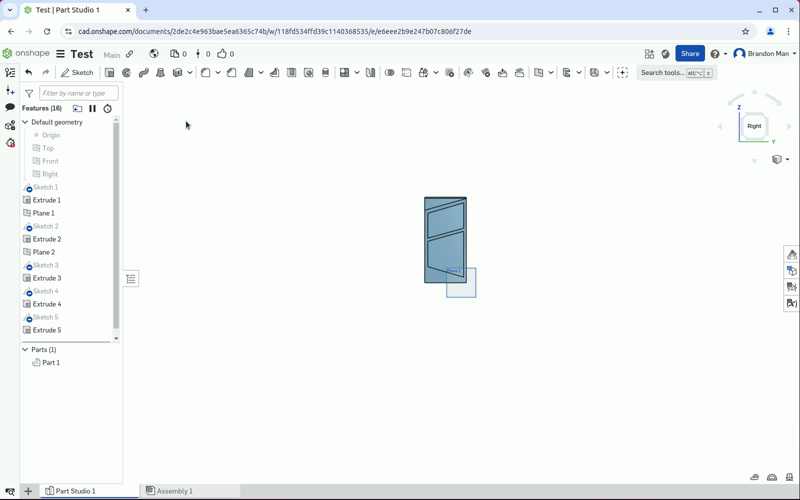
key(shift+h)
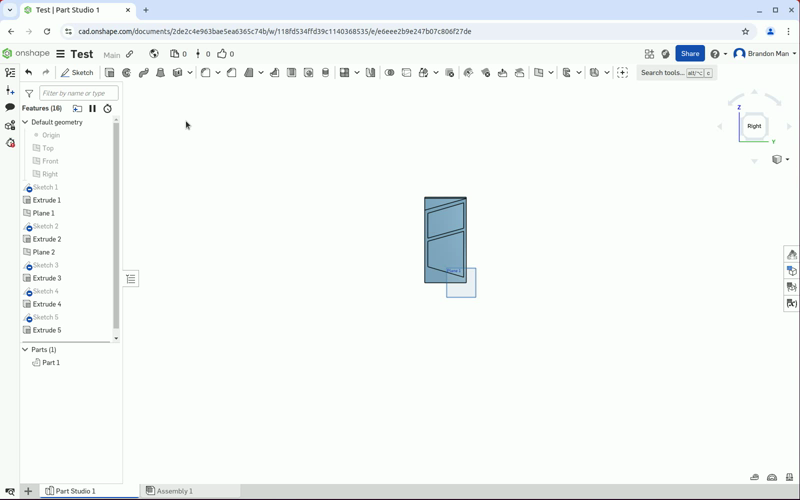
key(shift+h)
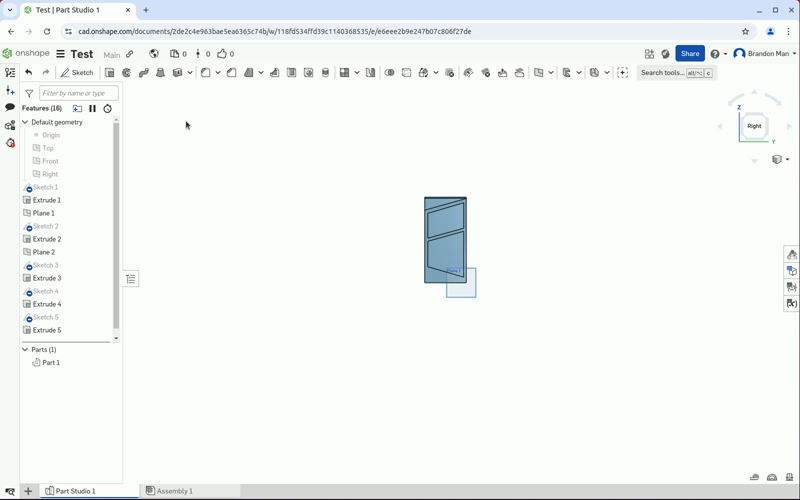
mouse_move(69, 189)
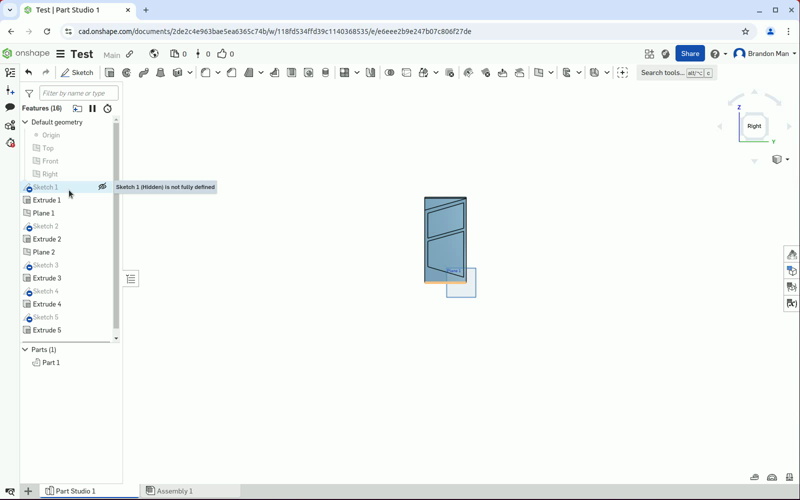
click(69, 189)
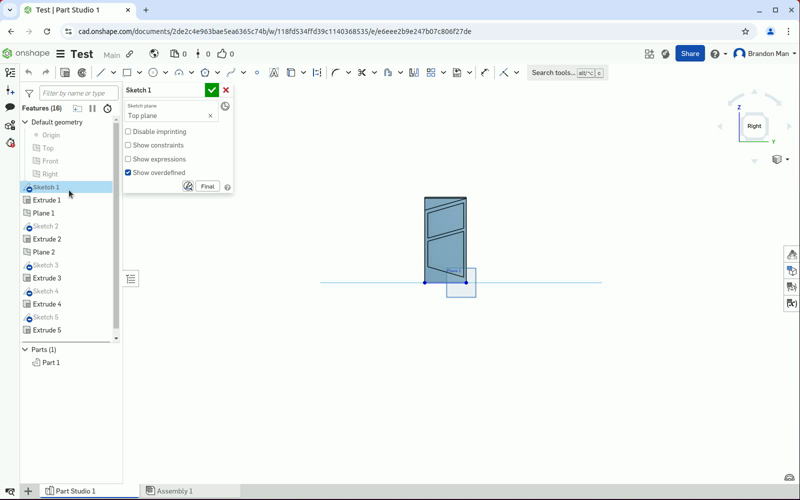
mouse_move(229, 92)
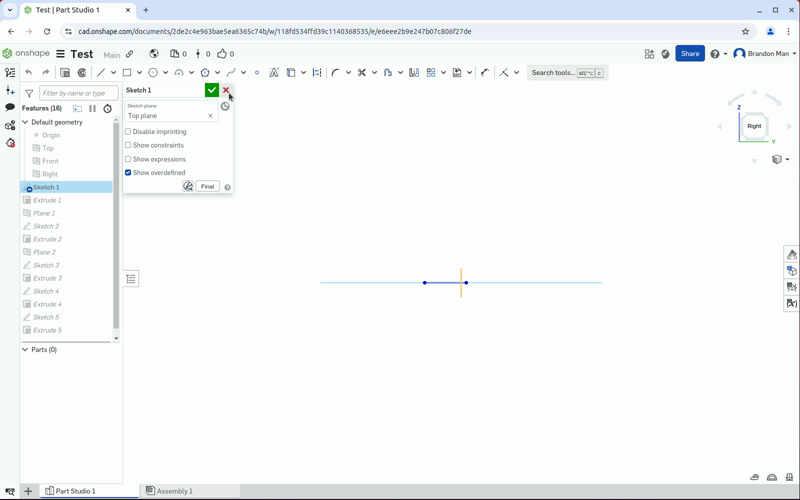
click(229, 92)
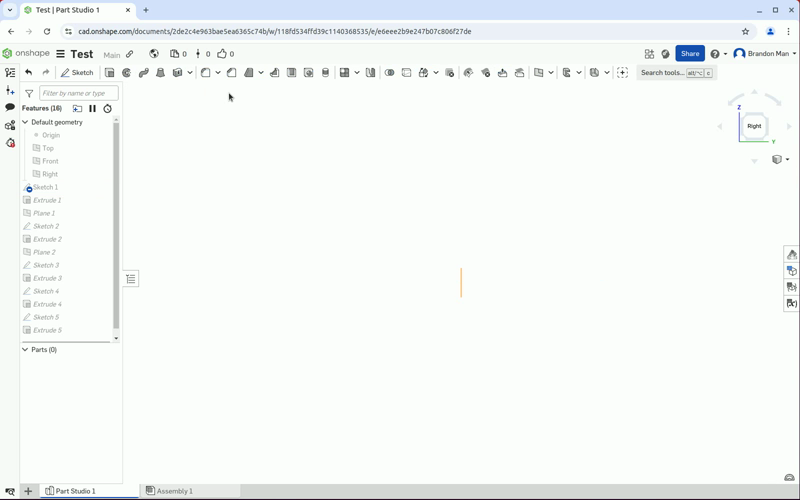
key(shift+s)
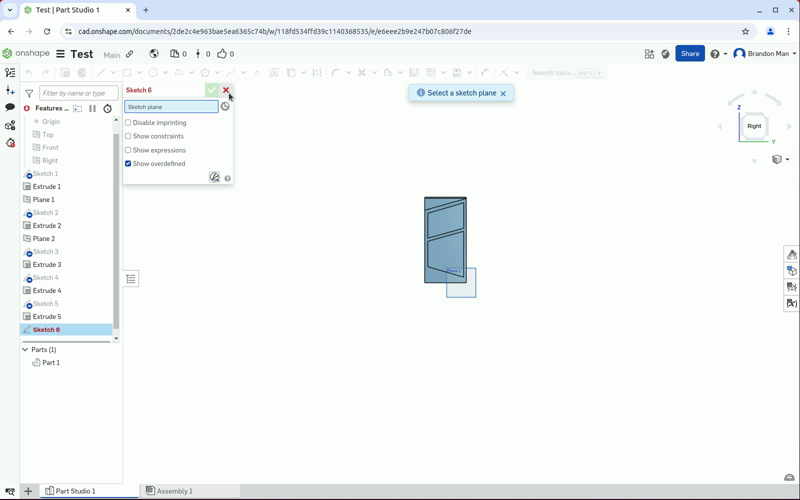
mouse_move(69, 202)
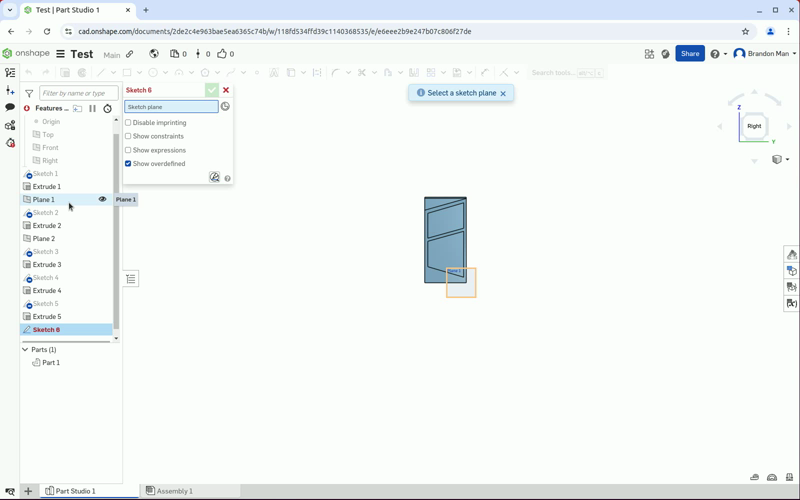
click(69, 202)
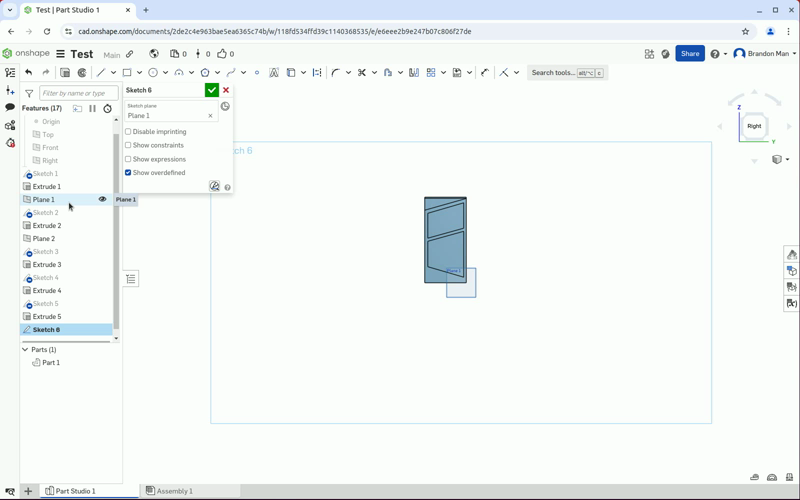
mouse_move(73, 352)
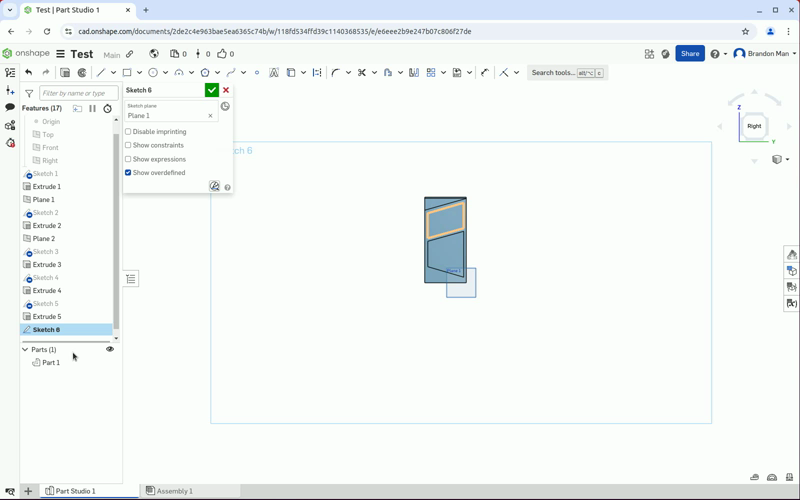
key(y)
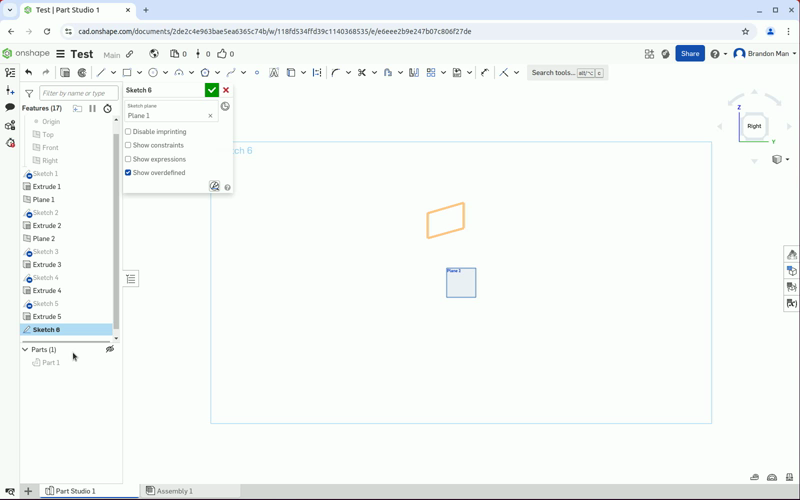
key(l)
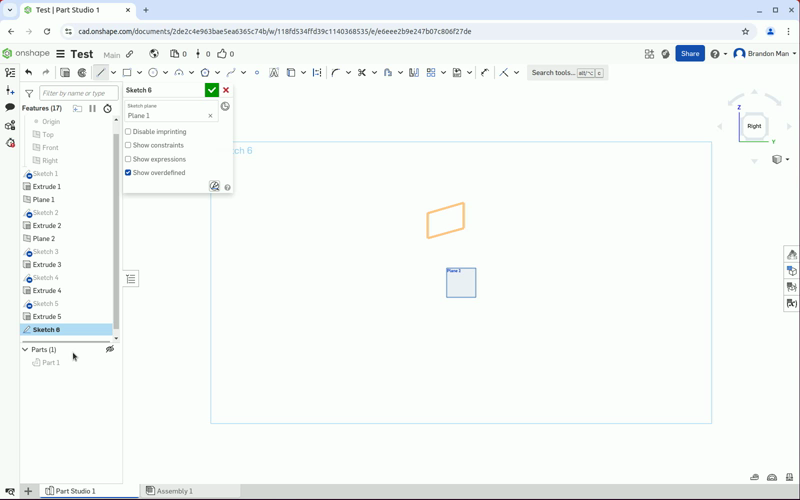
key_down(shift)
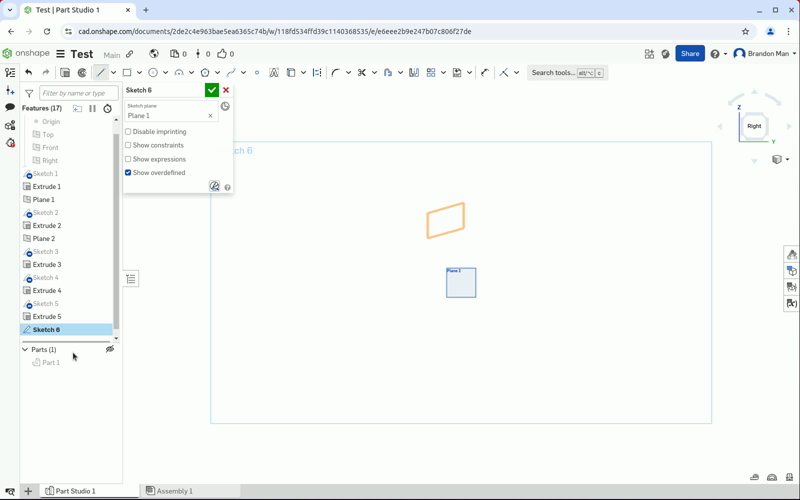
mouse_move(427, 280)
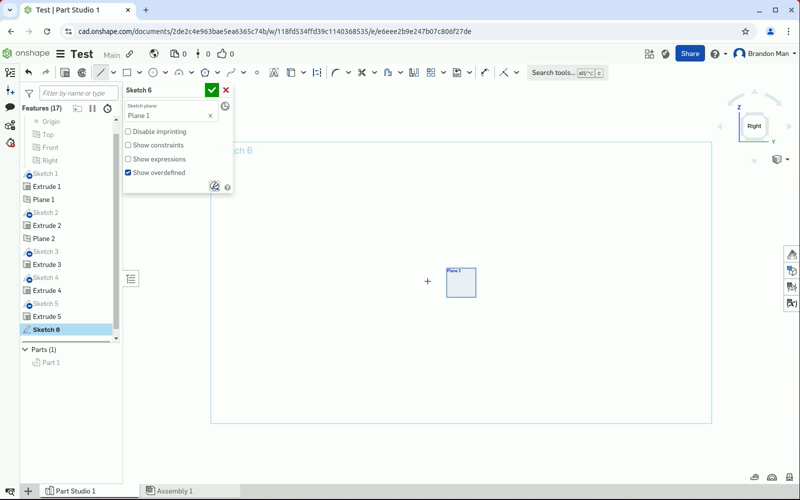
click(427, 280)
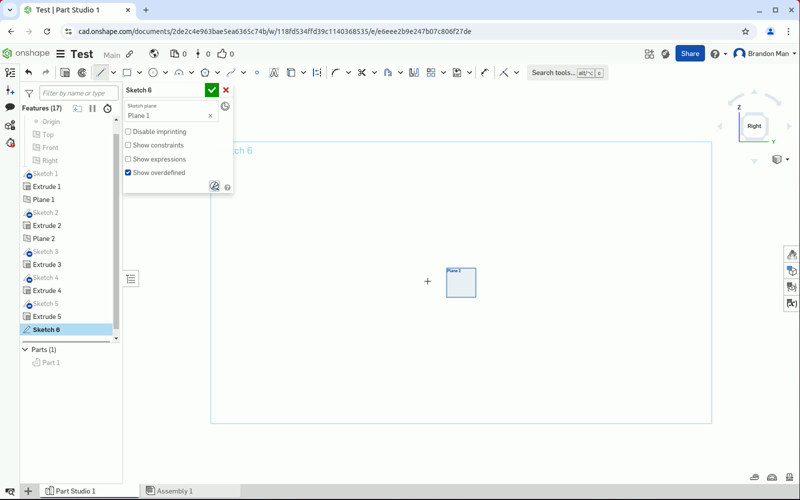
key_up(shift)
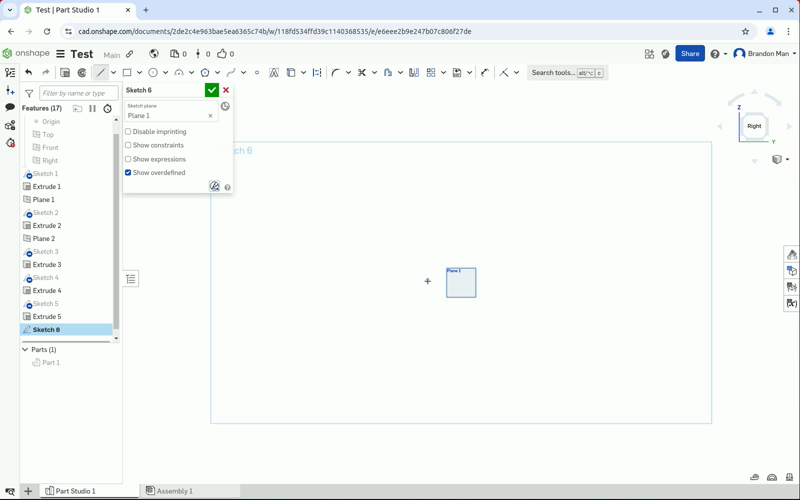
key_down(shift)
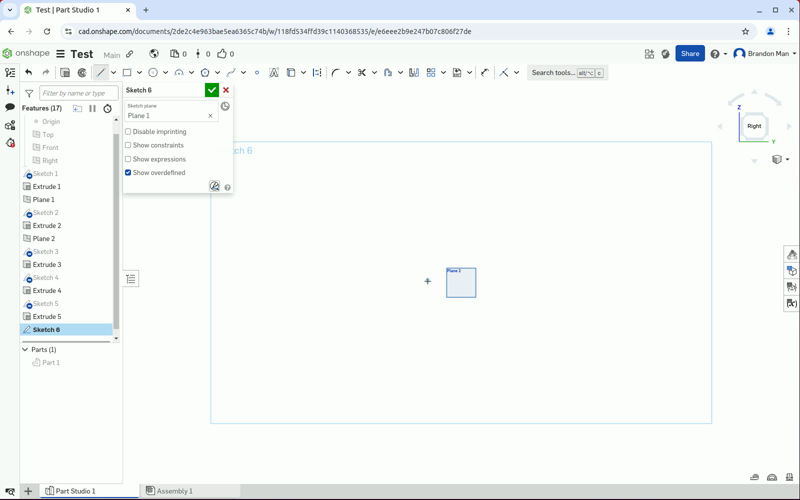
mouse_move(457, 280)
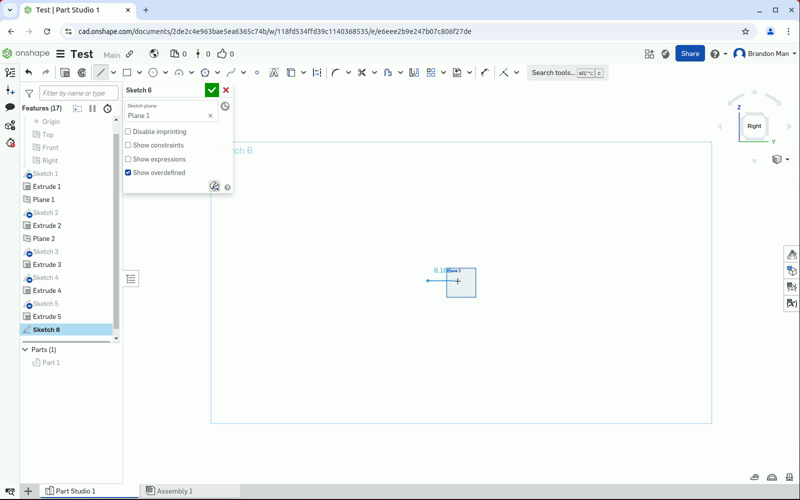
mouse_move(463, 280)
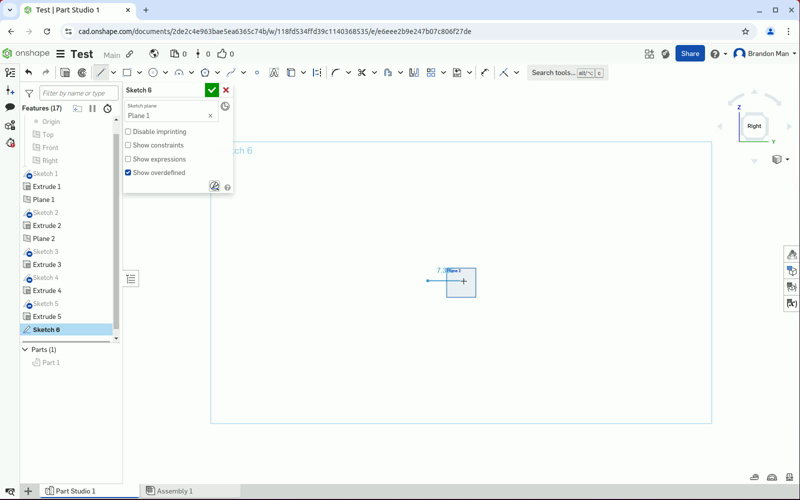
click(463, 280)
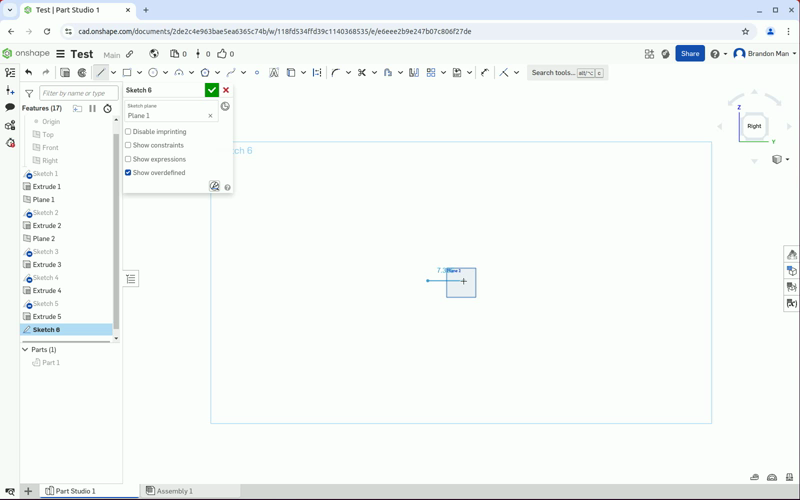
key_up(shift)
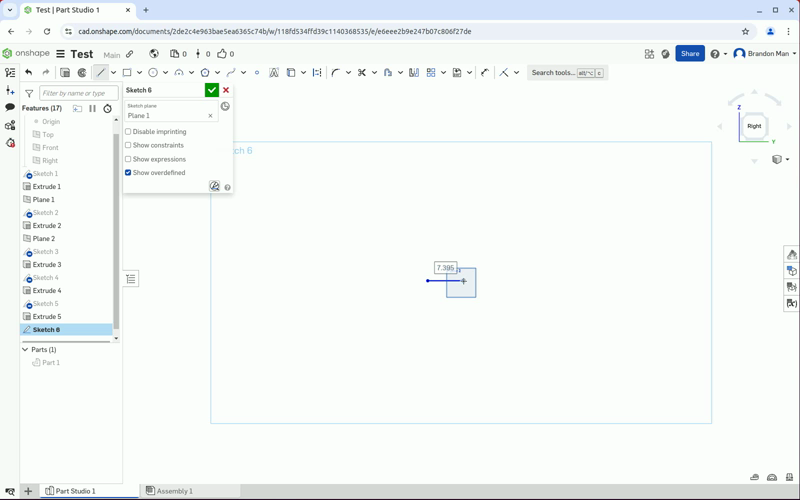
key_down(shift)
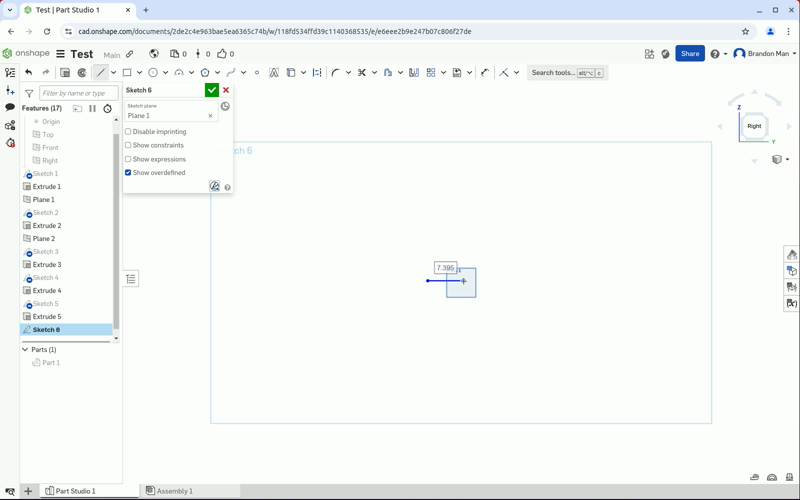
mouse_move(493, 280)
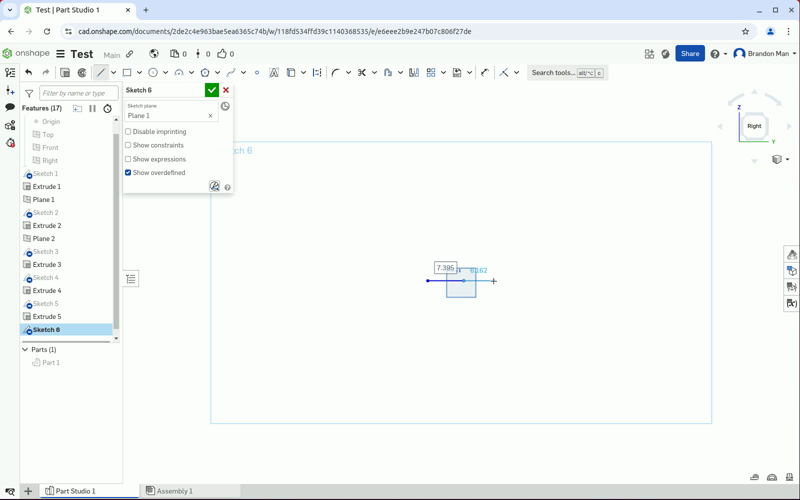
mouse_move(427, 270)
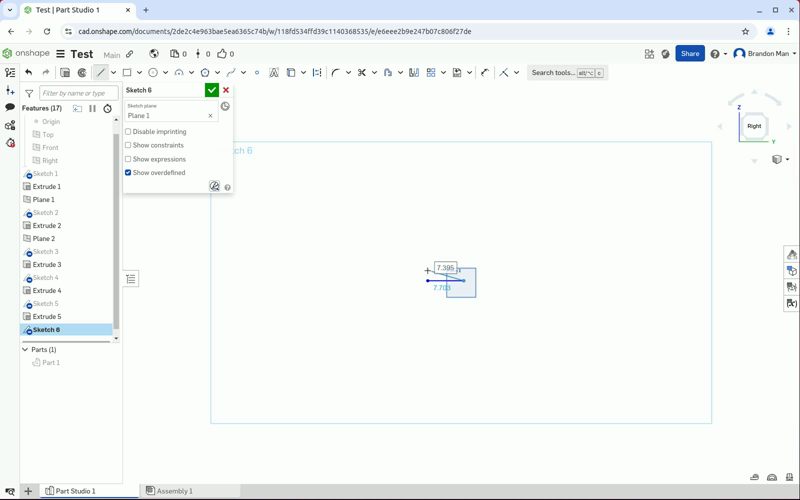
click(427, 270)
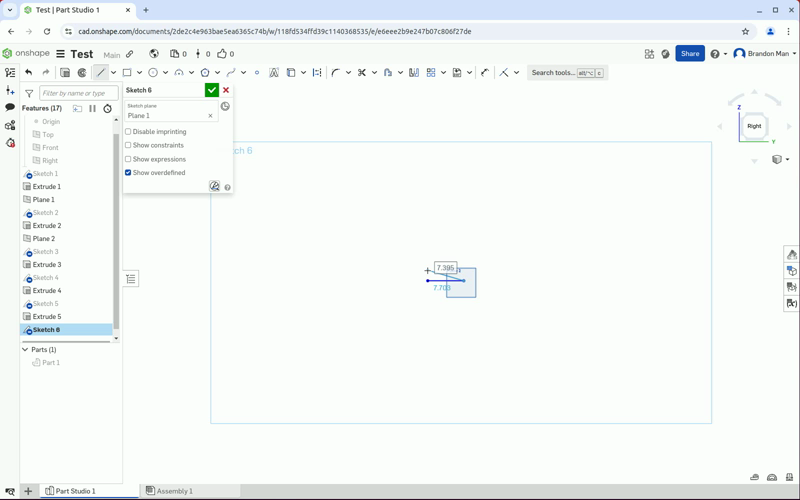
key_up(shift)
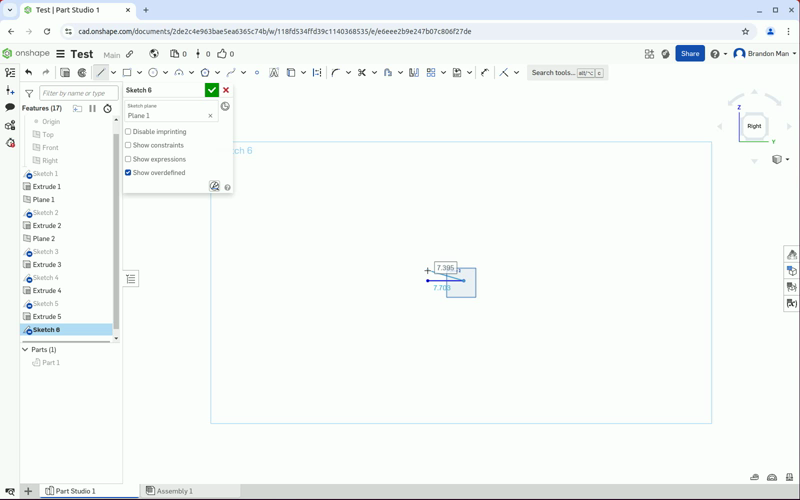
mouse_move(457, 270)
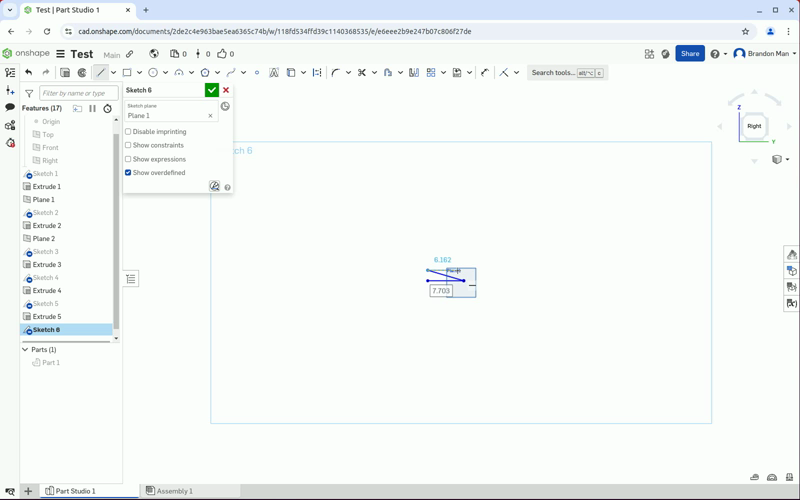
key_down(shift)
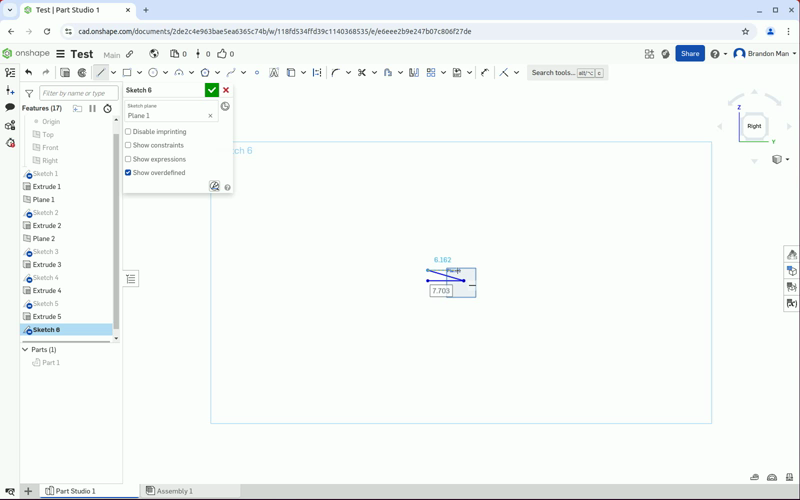
mouse_move(427, 280)
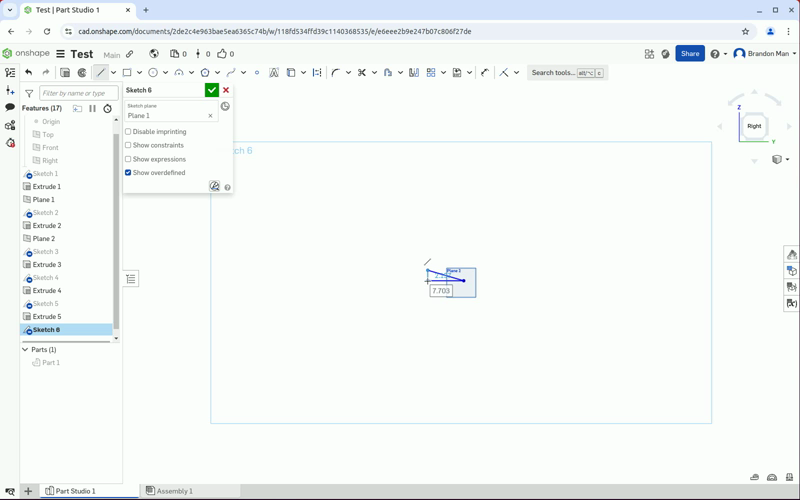
key_up(shift)
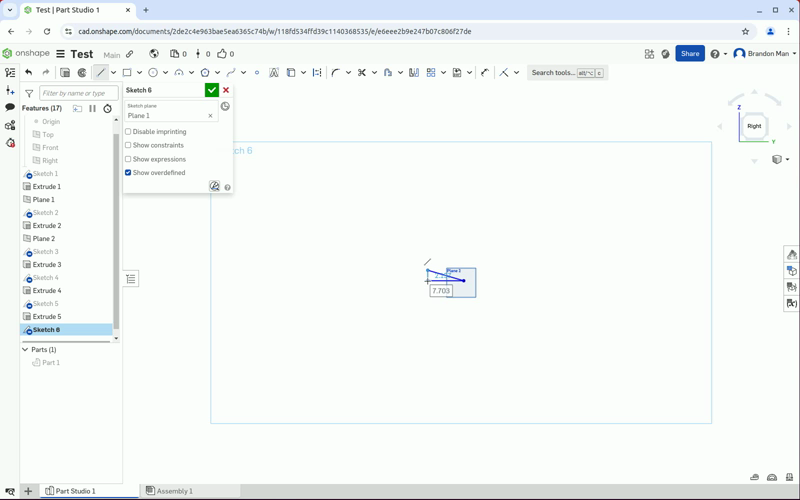
click(427, 280)
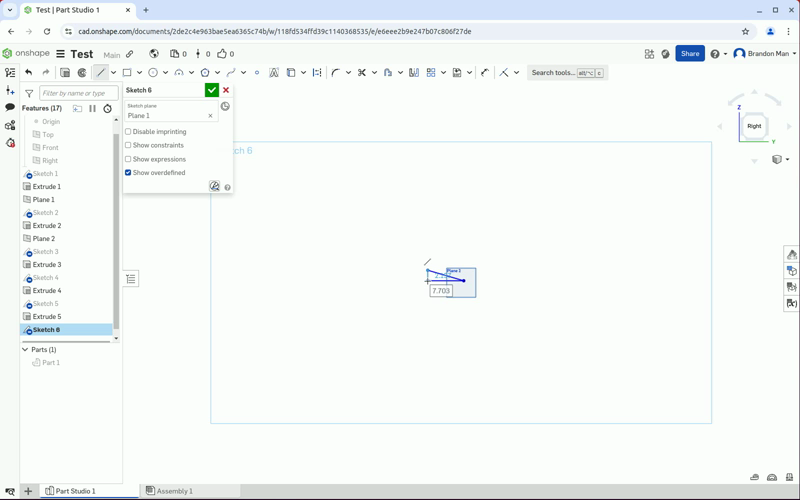
key(esc)
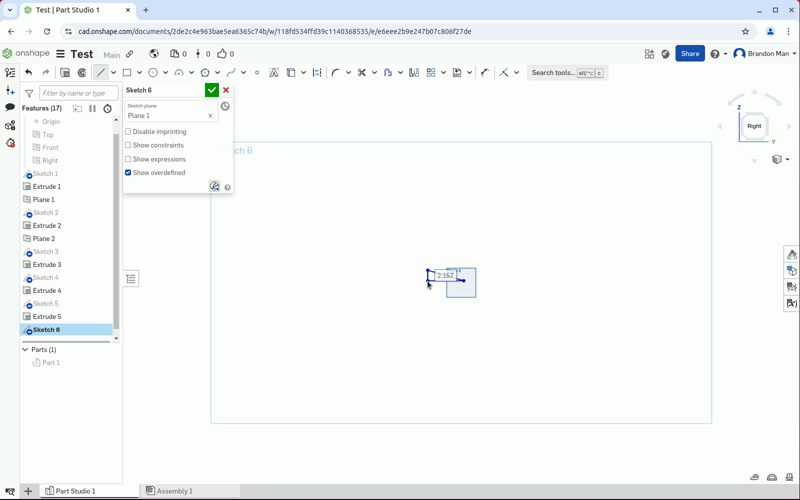
mouse_move(441, 275)
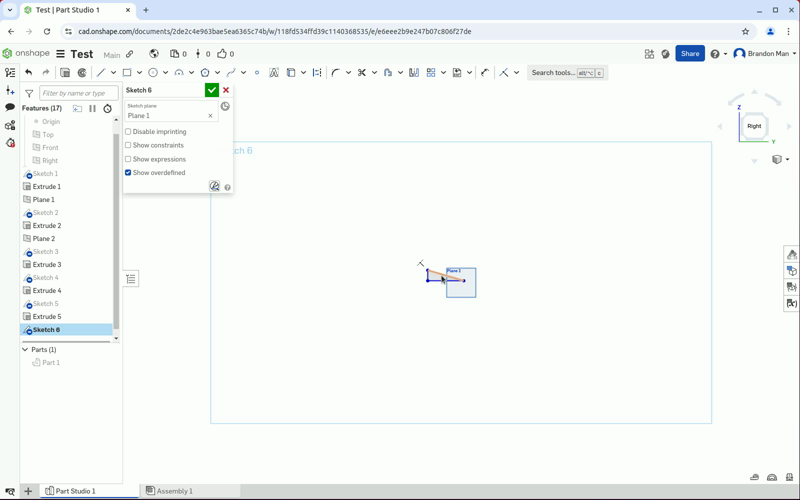
scroll(6)
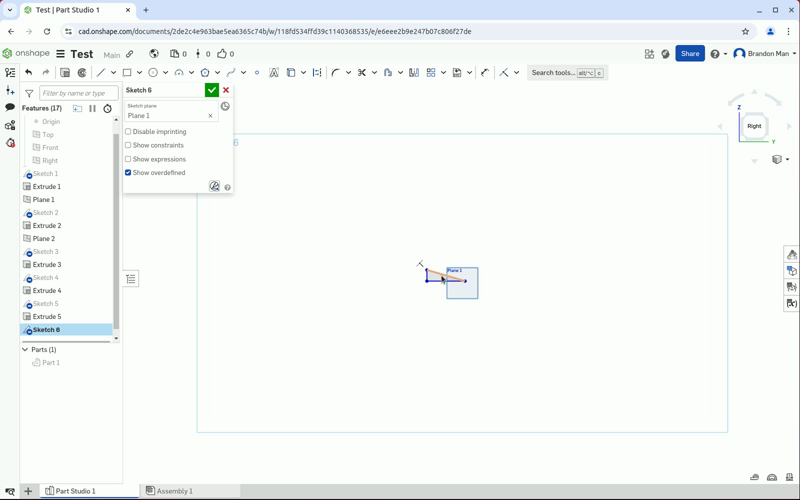
scroll(6)
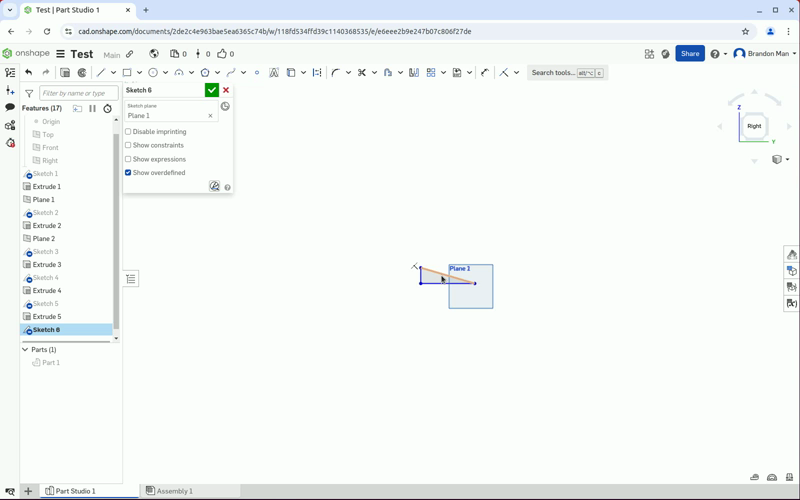
scroll(6)
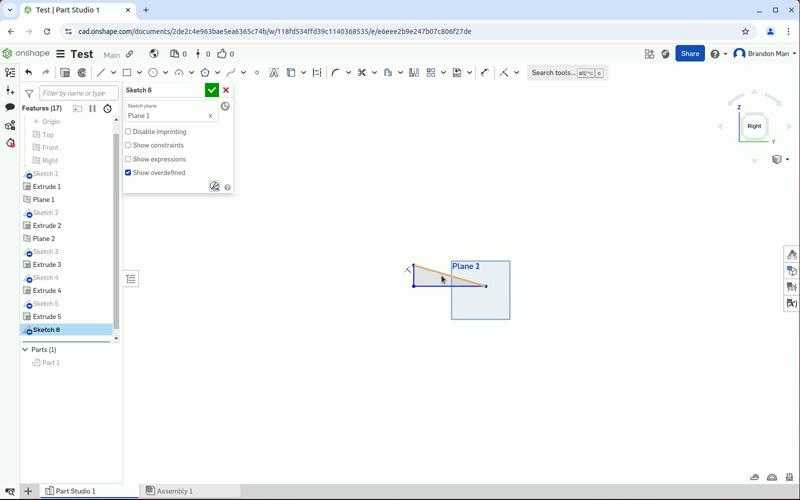
scroll(6)
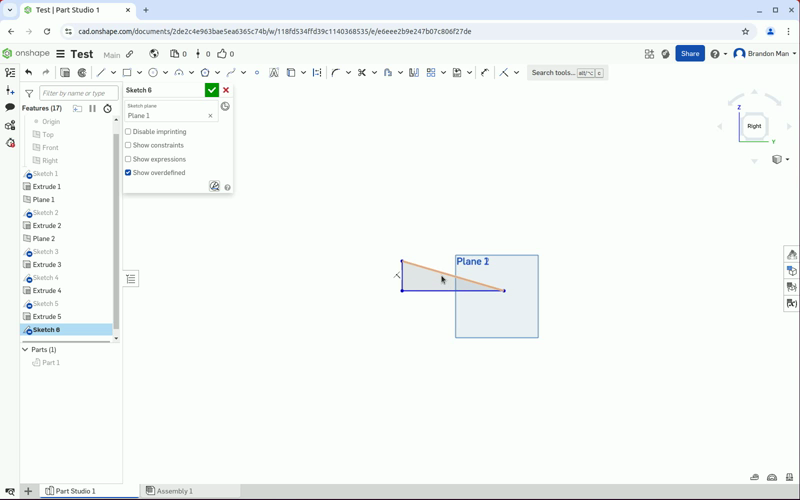
scroll(6)
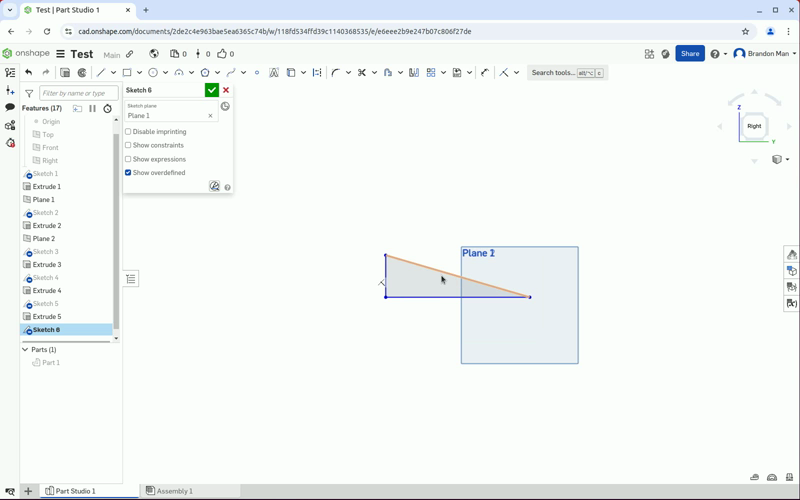
scroll(6)
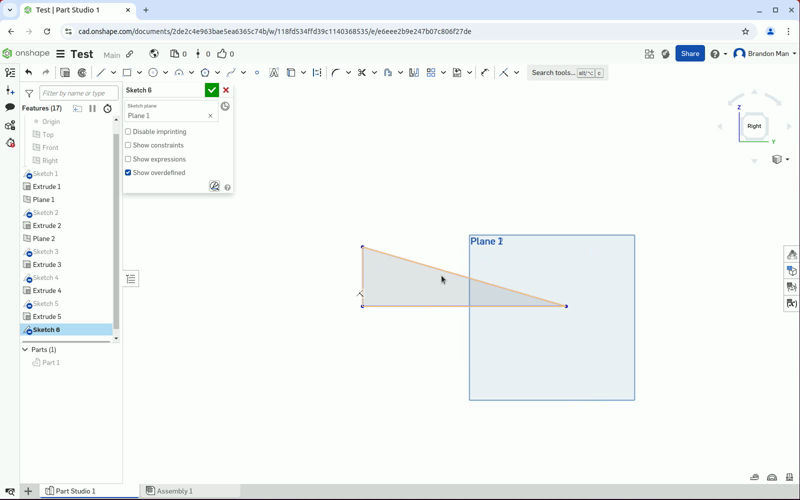
scroll(6)
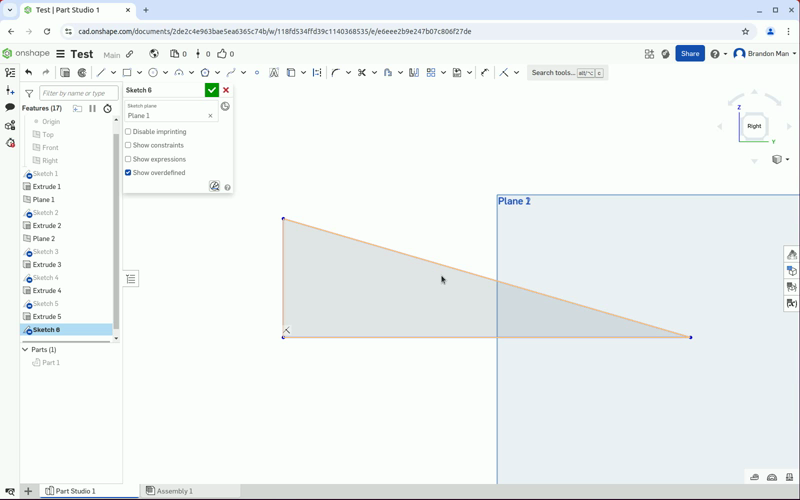
click(441, 275)
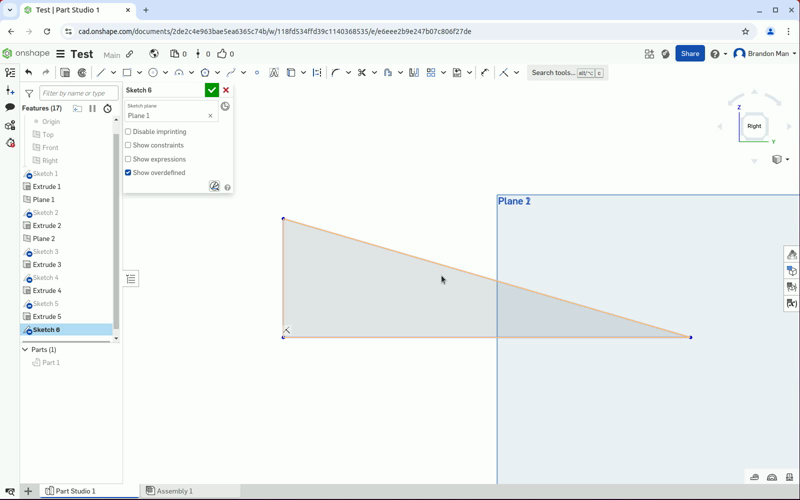
scroll(-6)
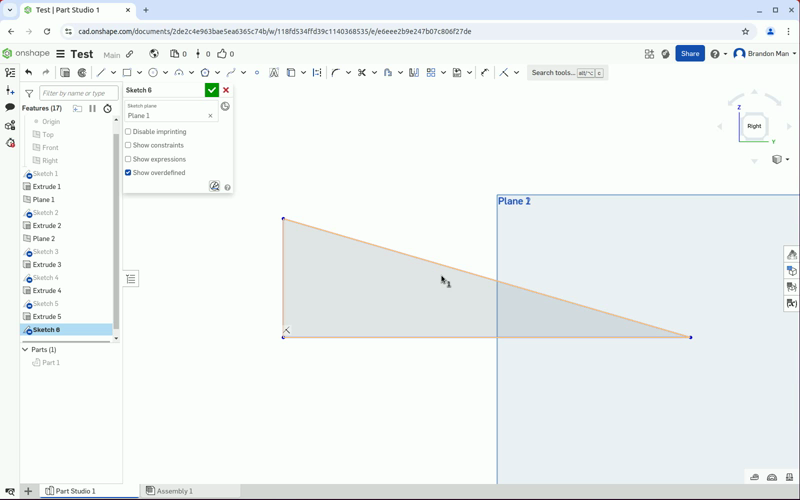
scroll(-6)
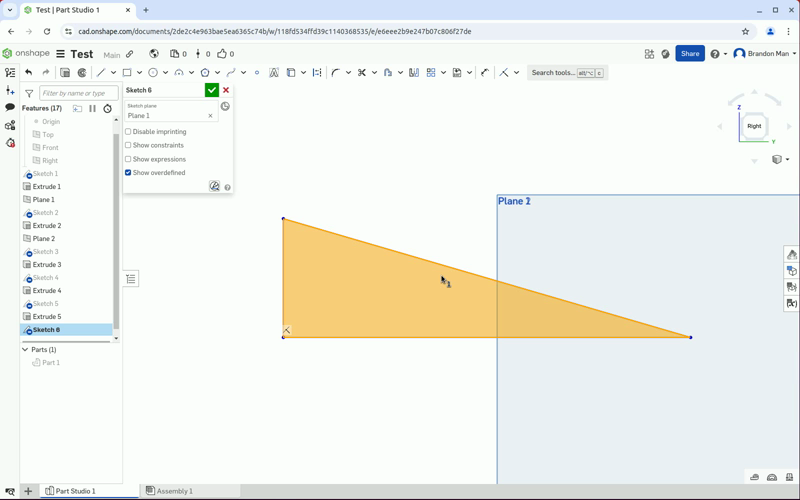
scroll(-6)
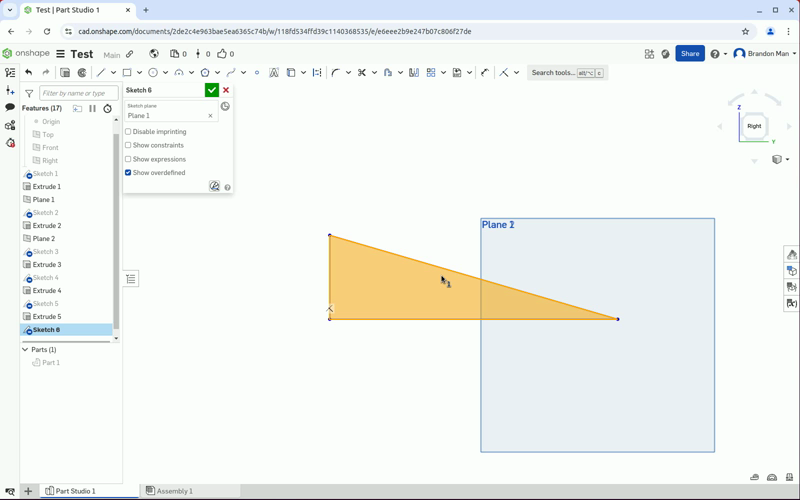
scroll(-6)
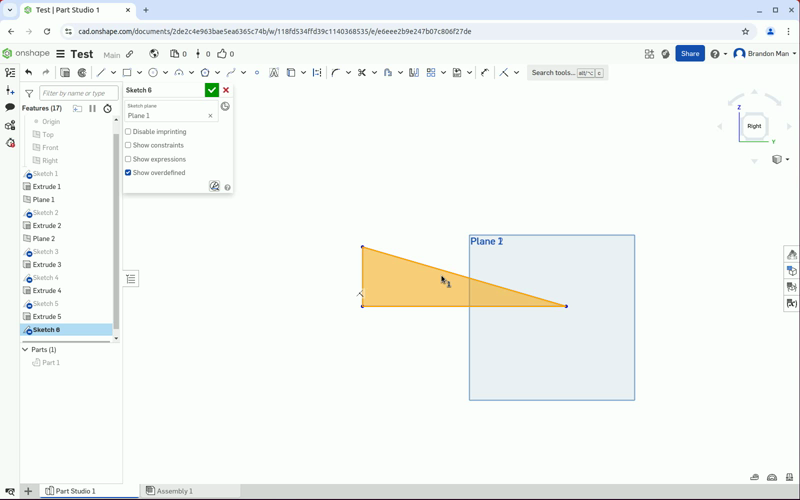
scroll(-6)
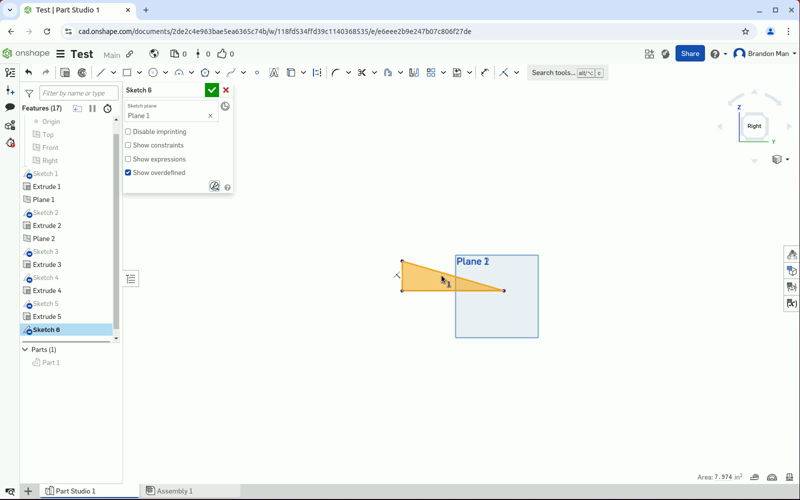
scroll(-6)
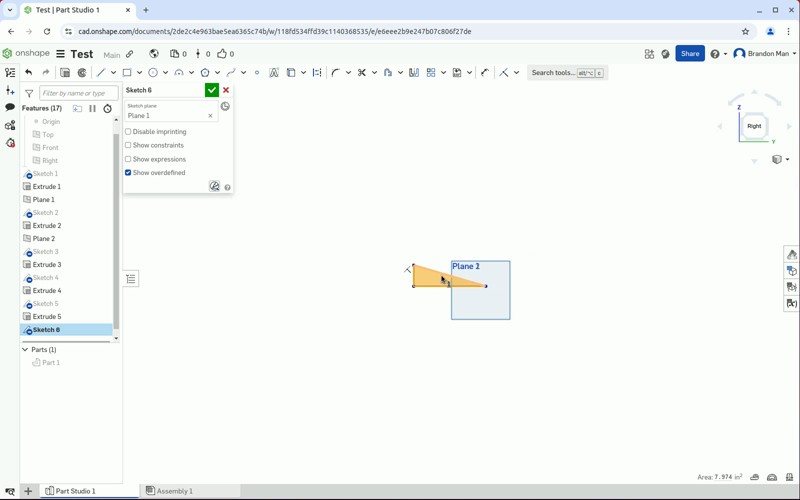
scroll(-6)
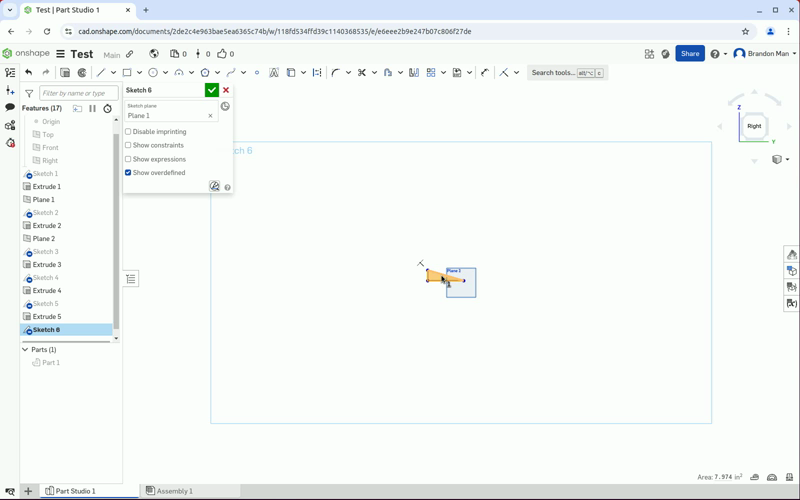
mouse_move(73, 352)
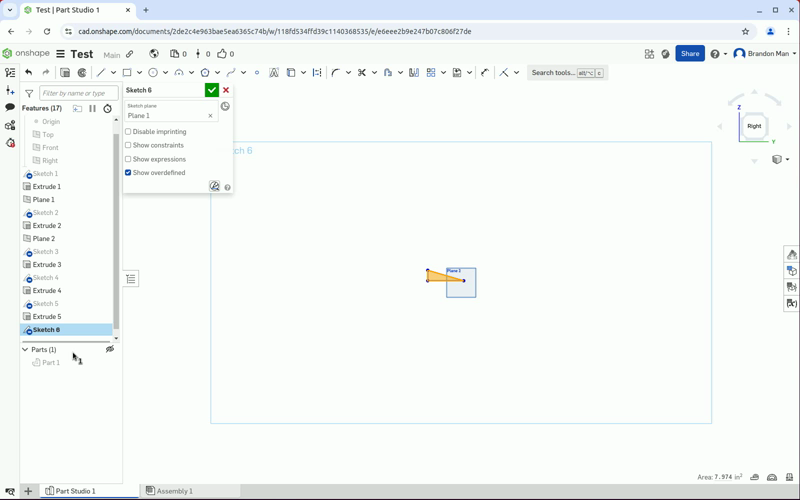
key(shift+y)
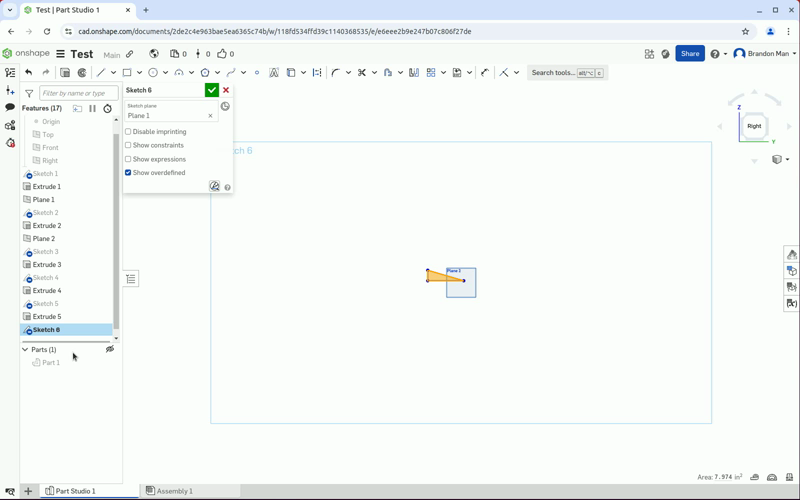
key(shift+e)
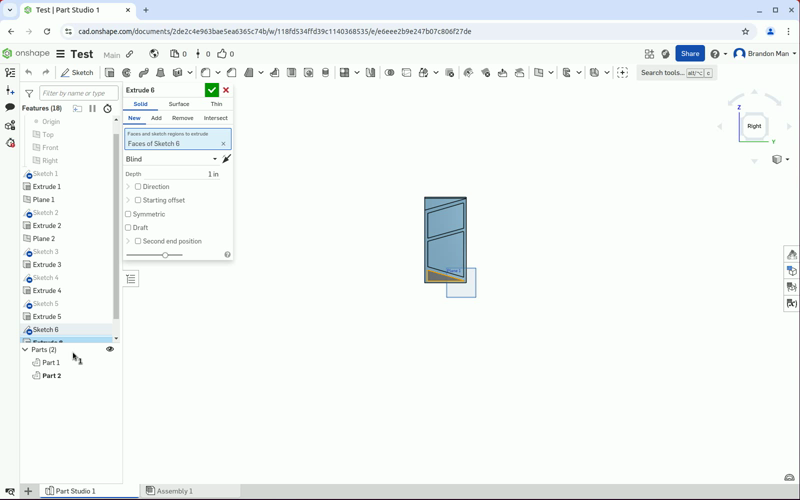
mouse_move(143, 106)
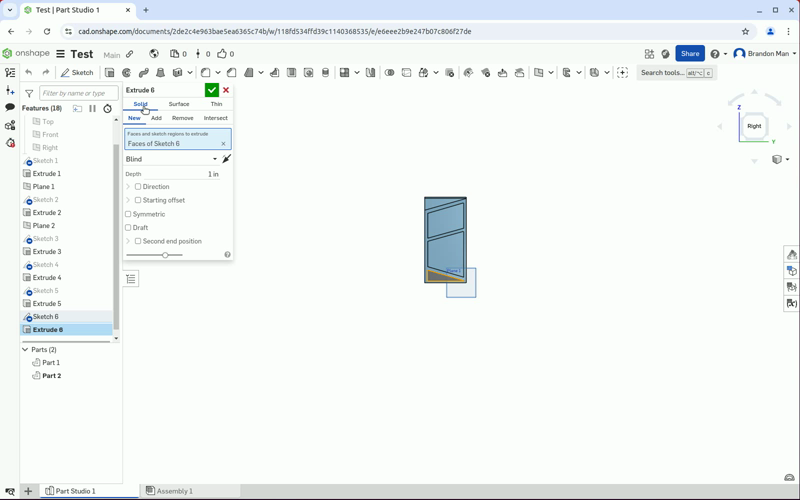
click(143, 106)
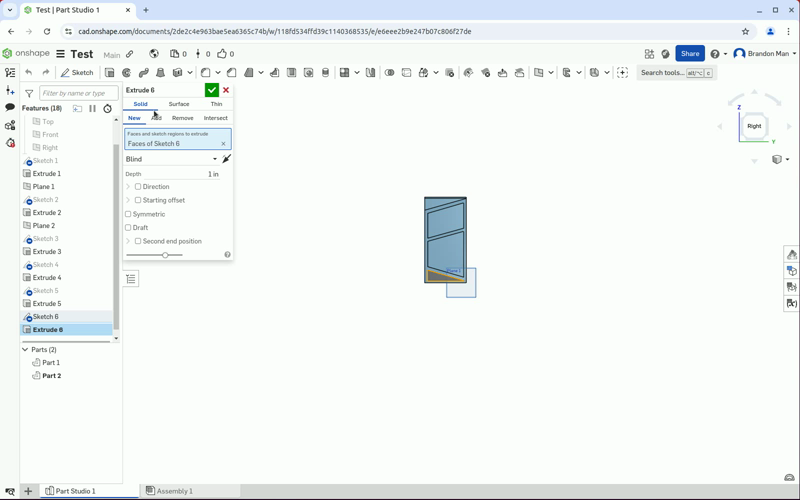
mouse_move(186, 120)
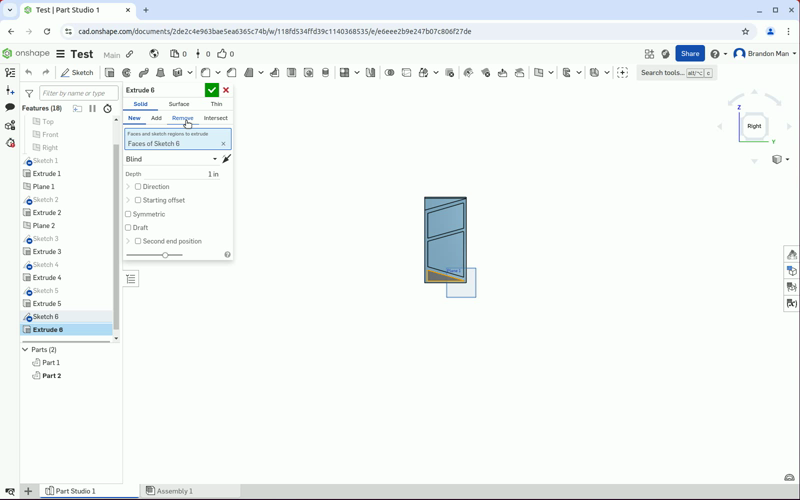
click(186, 120)
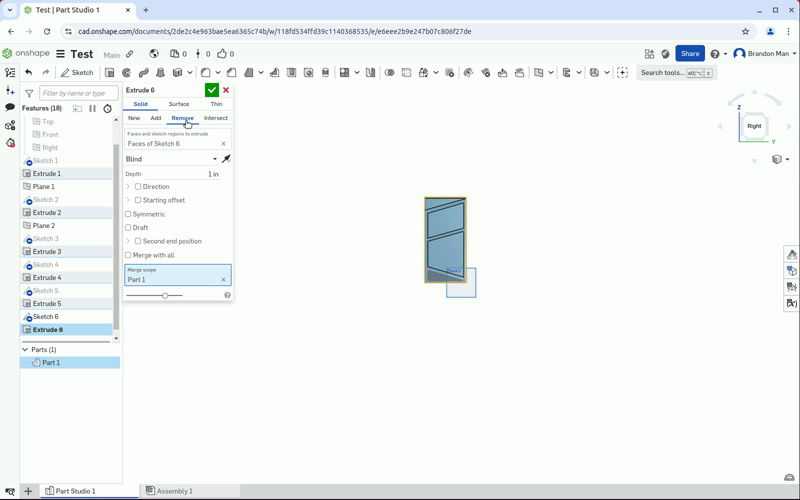
key(tab, 4)
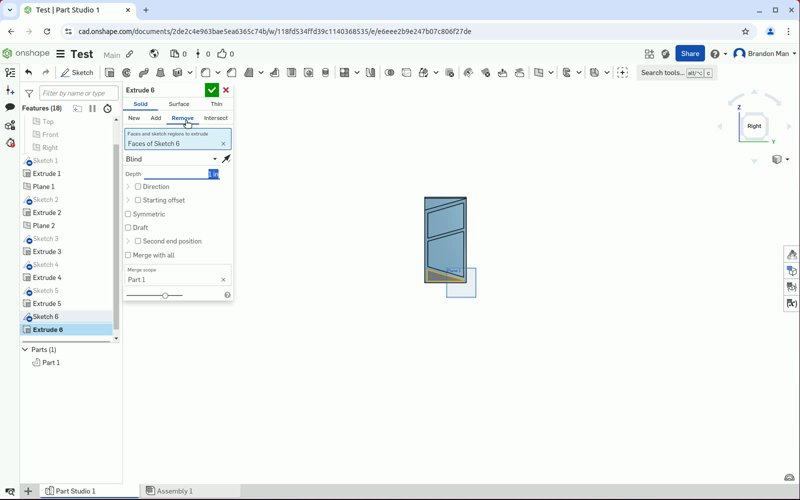
text(22.627)
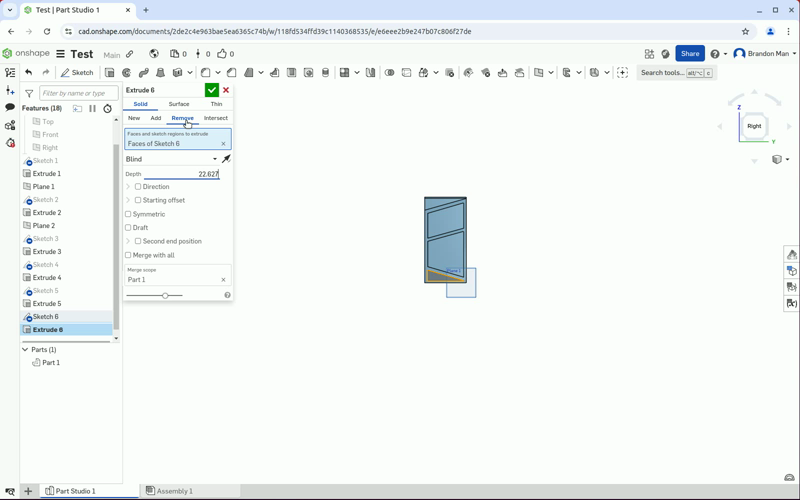
key(tab, 6)
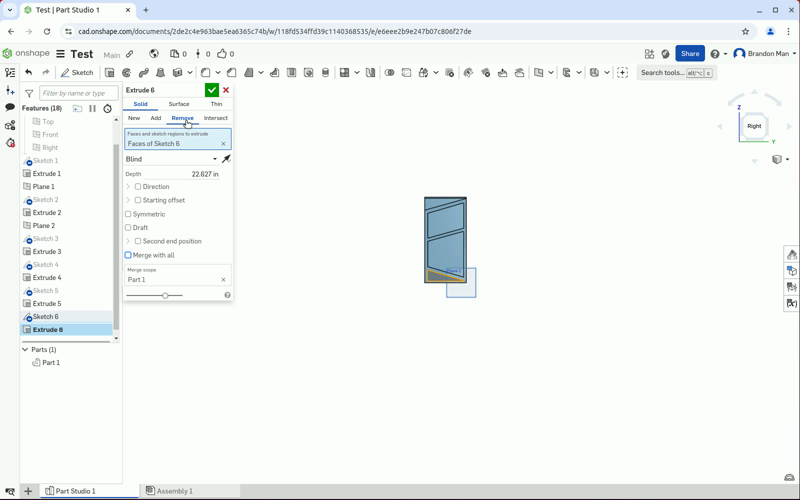
key(space)
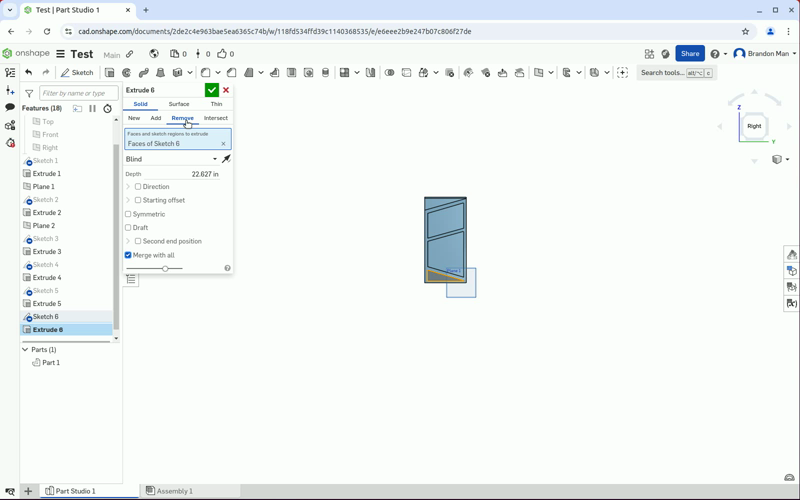
key(enter)
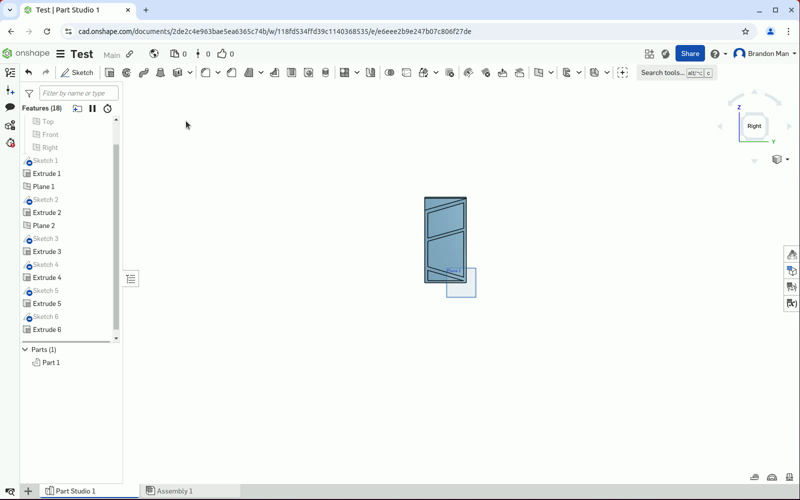
key(shift+h)
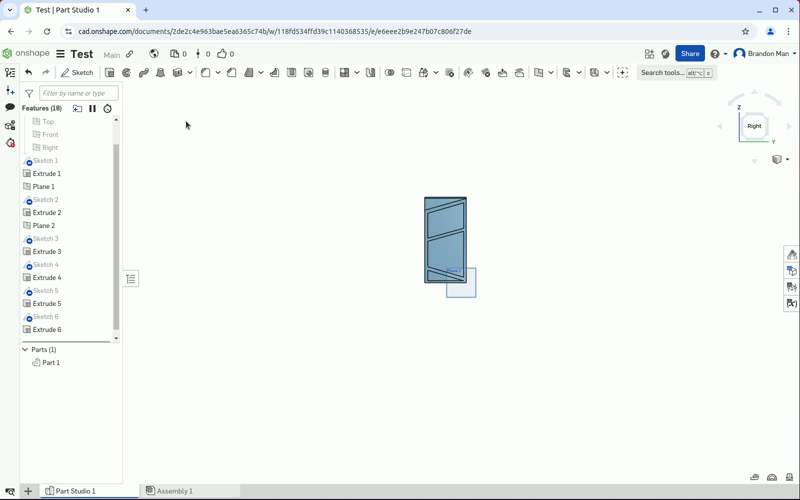
key(shift+h)
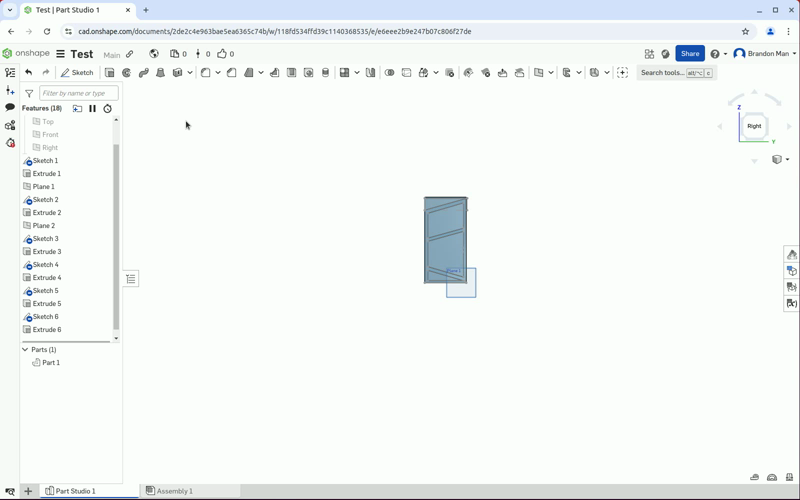
key(shift+7)
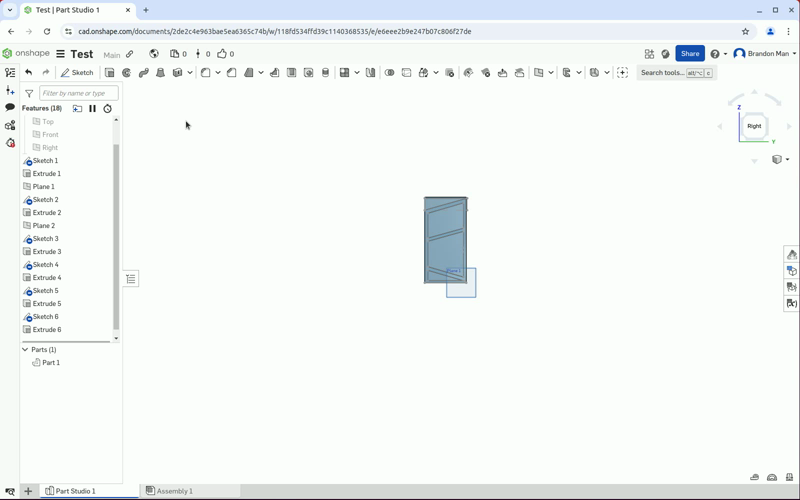
key(right, 2)
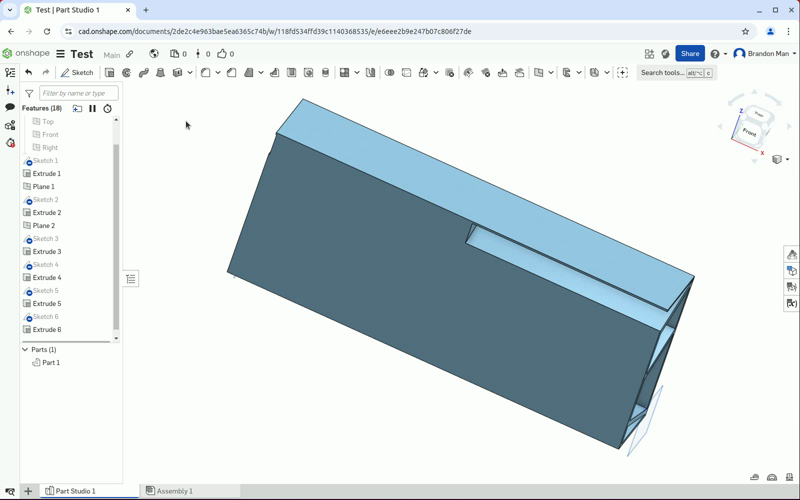
key(down, 2)
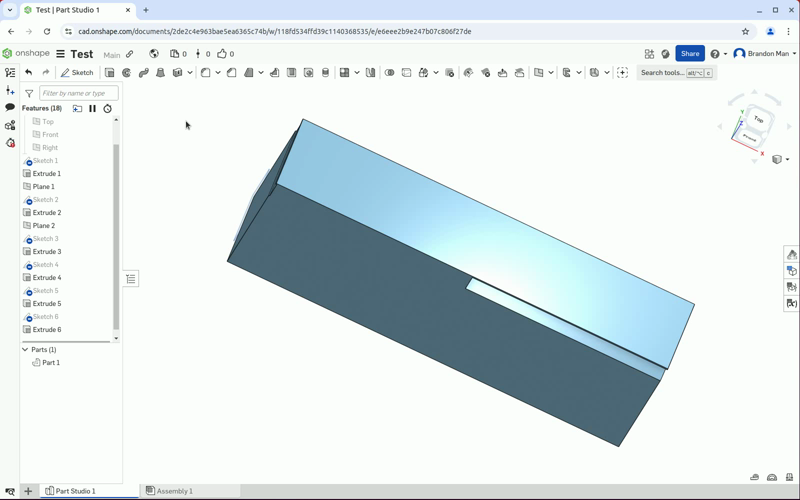
key(up, 2)
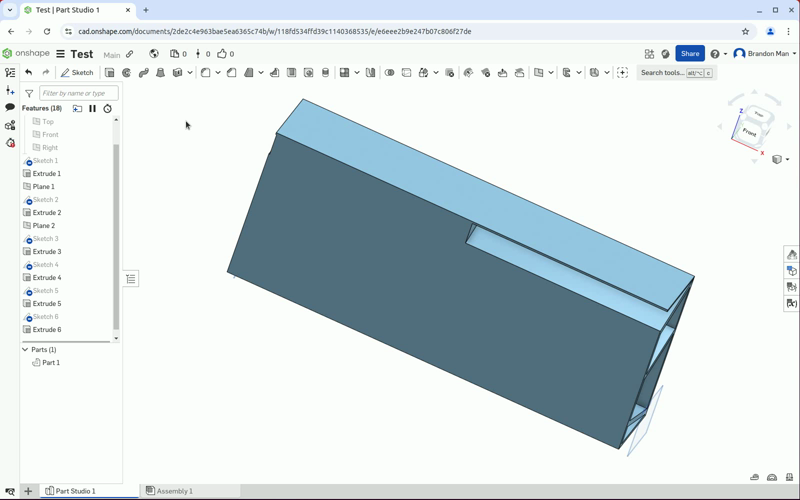
key(left, 2)
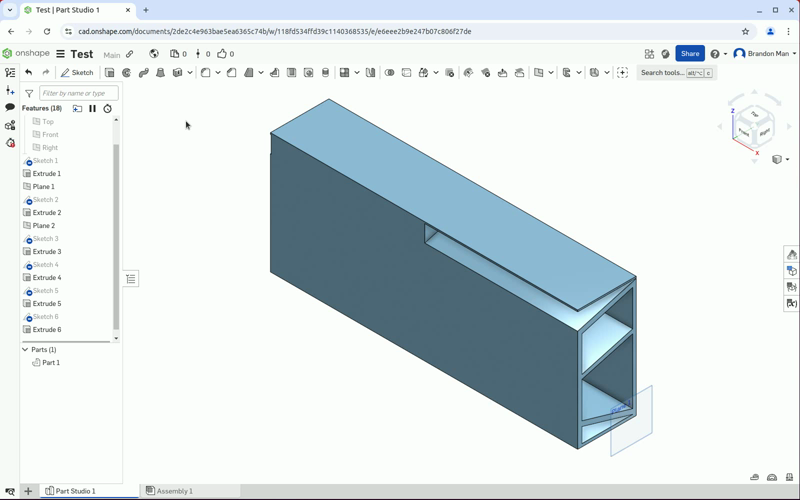
mouse_move(69, 163)
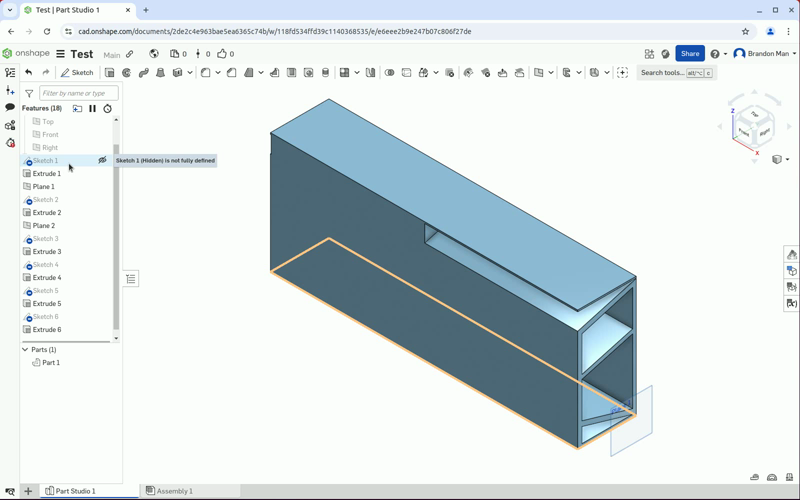
click(69, 163)